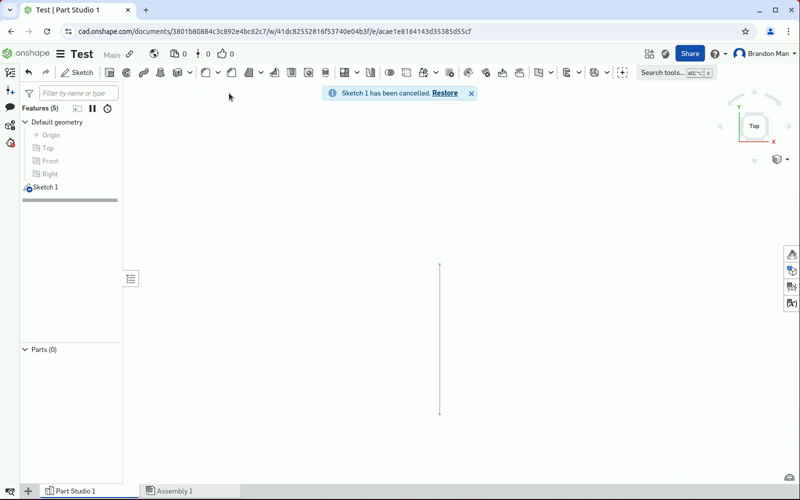
key(shift+h)
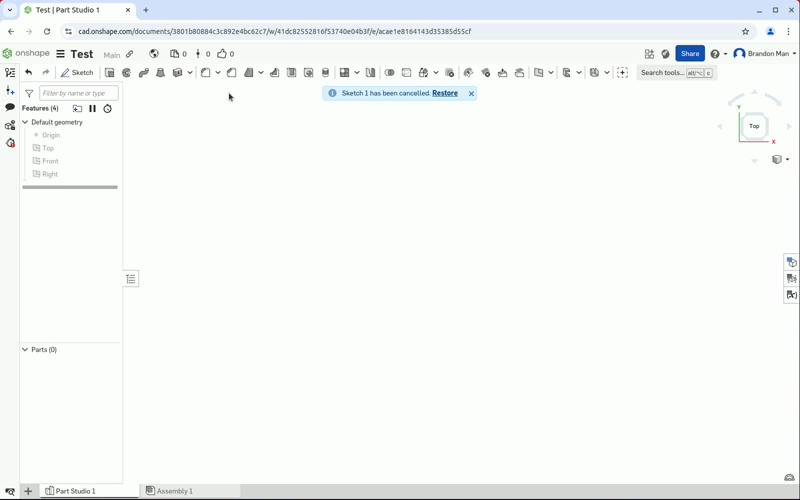
mouse_move(73, 352)
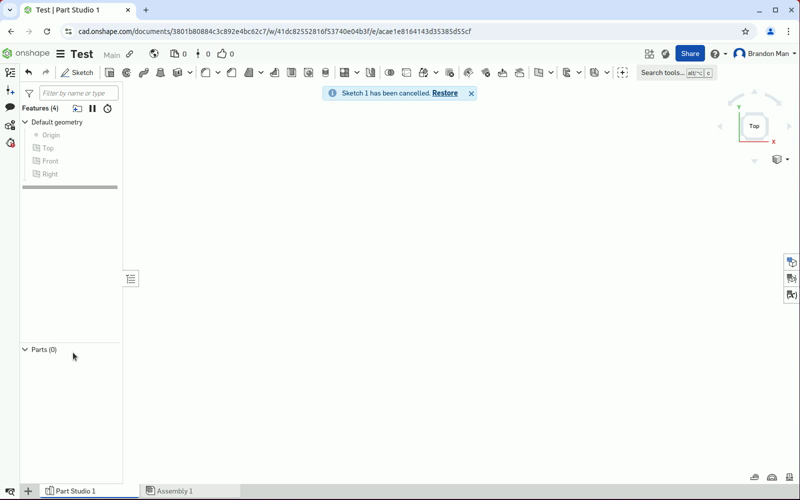
key(y)
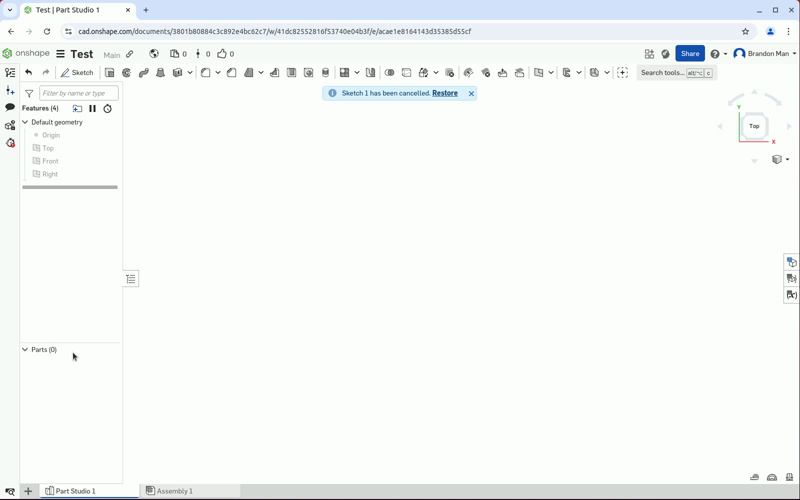
key(shift+p)
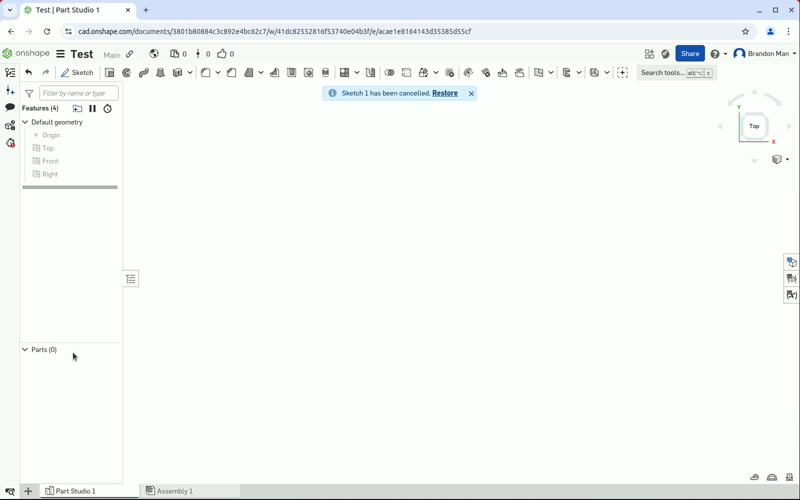
key(space)
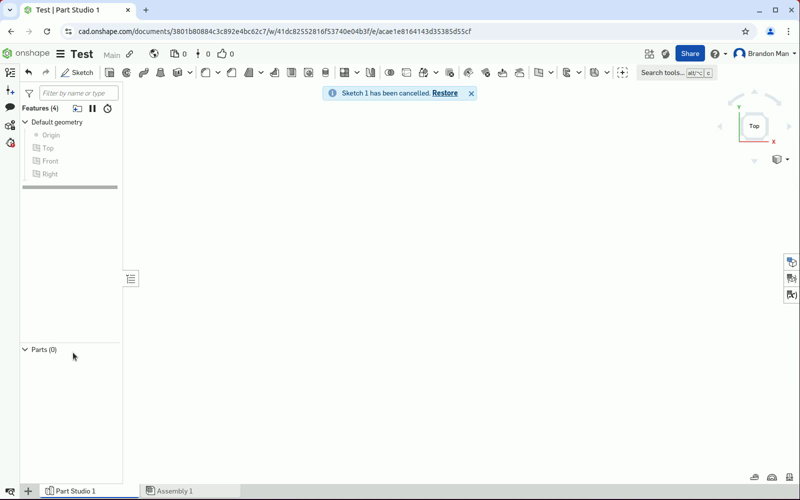
key_down(shift)
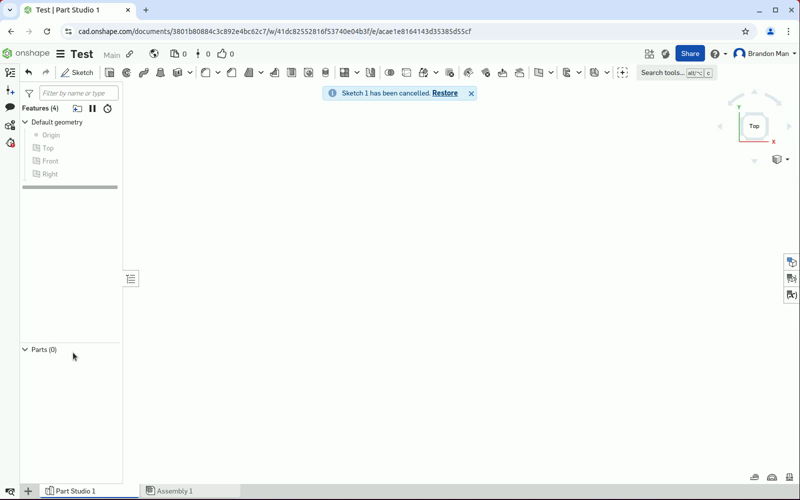
key(up)
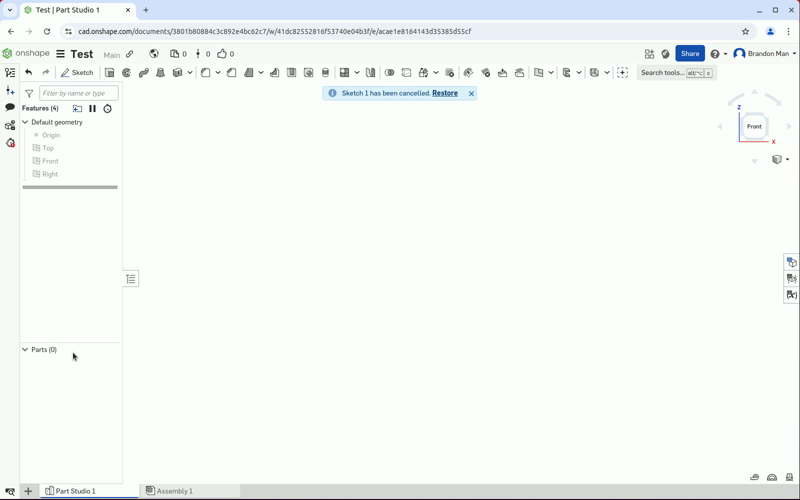
key_up(shift)
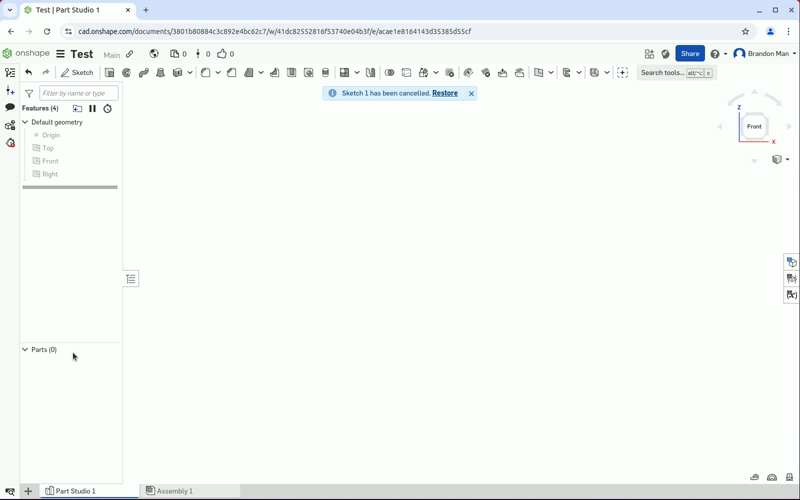
key(space)
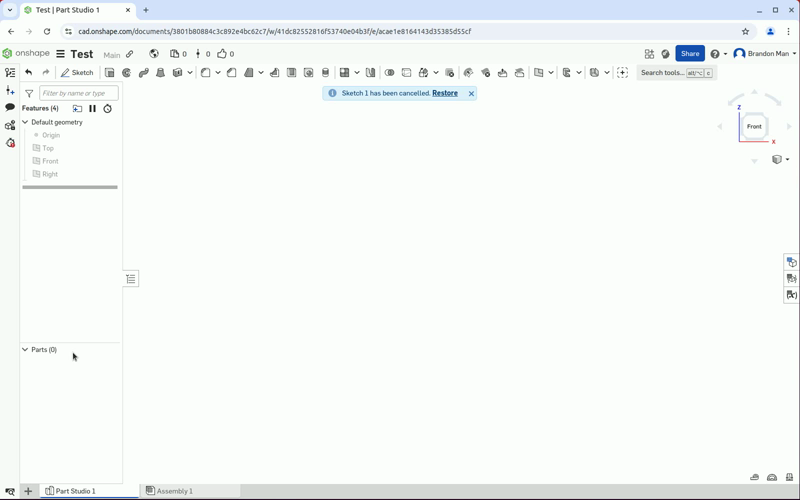
key_down(shift)
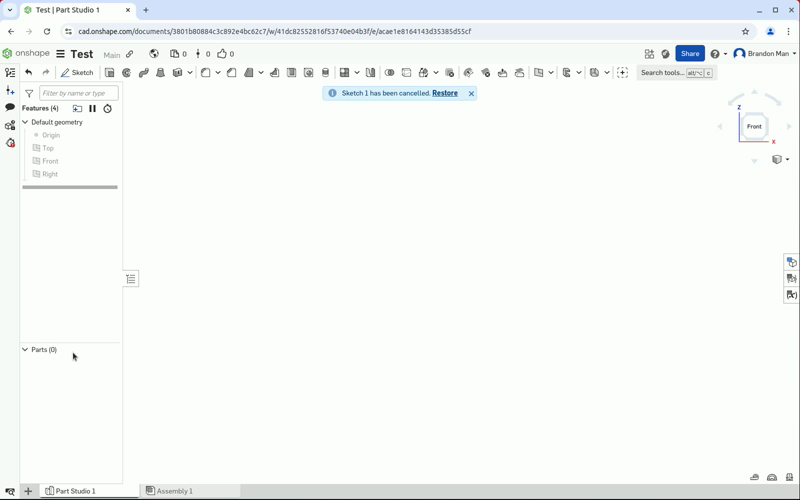
key(left)
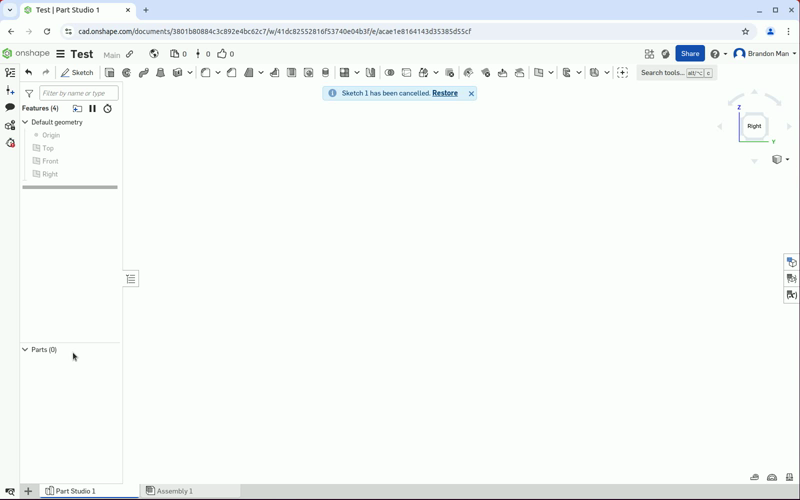
key_up(shift)
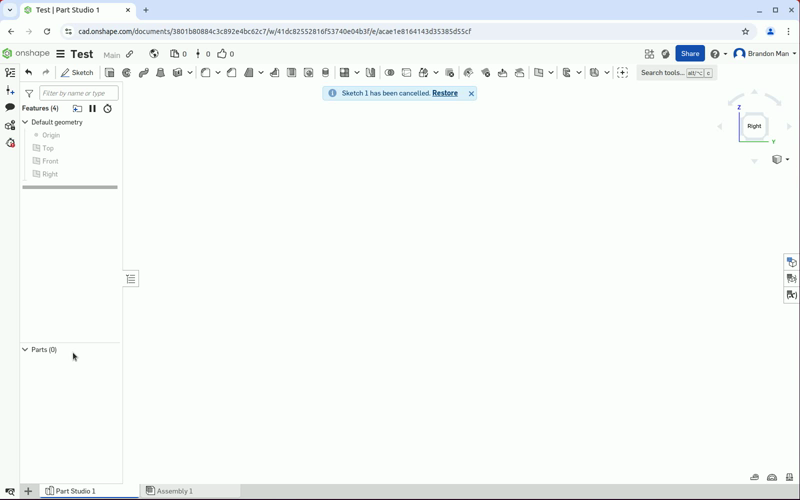
mouse_move(73, 352)
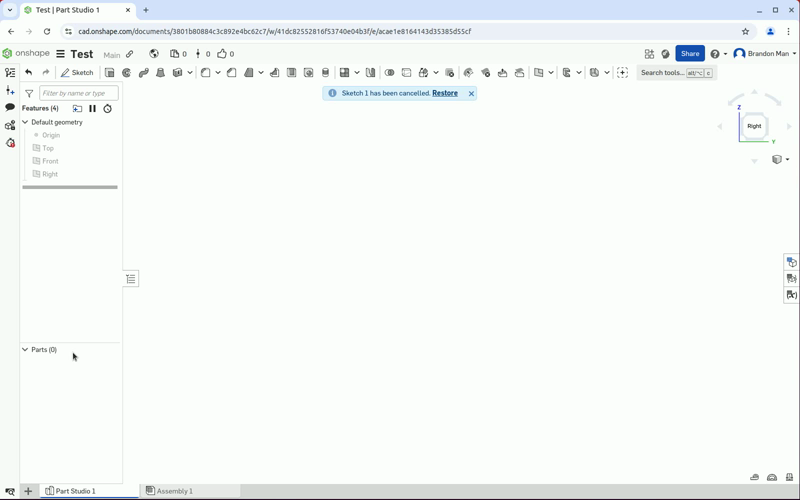
key(shift+y)
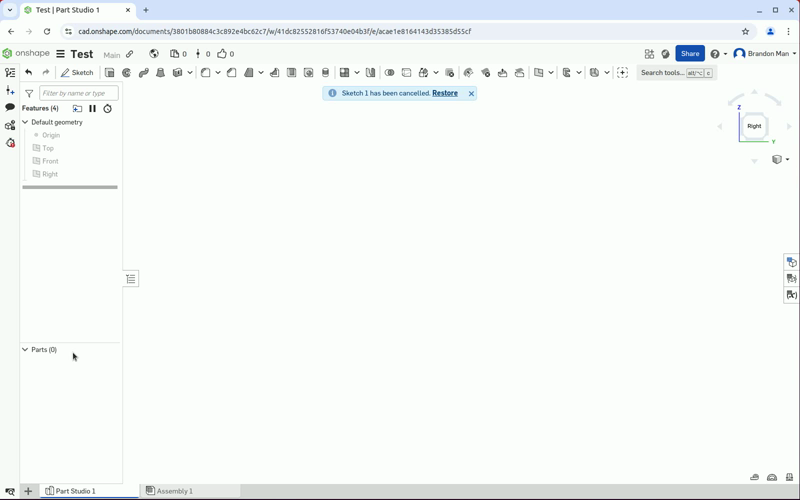
key(shift+s)
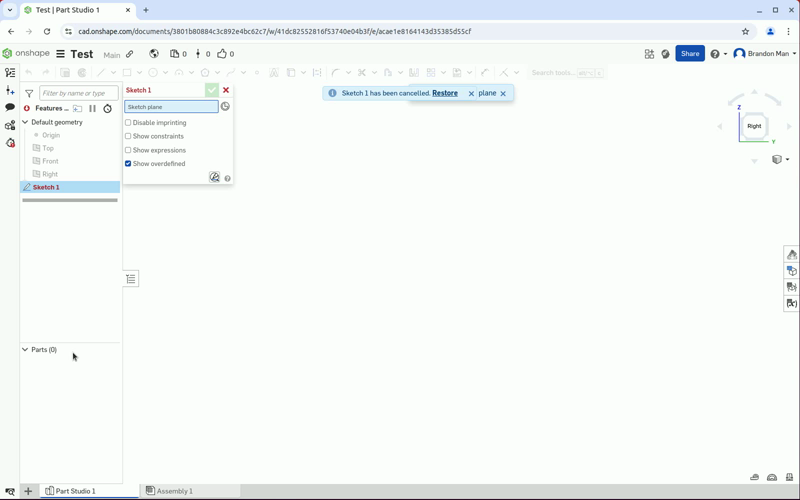
mouse_move(73, 176)
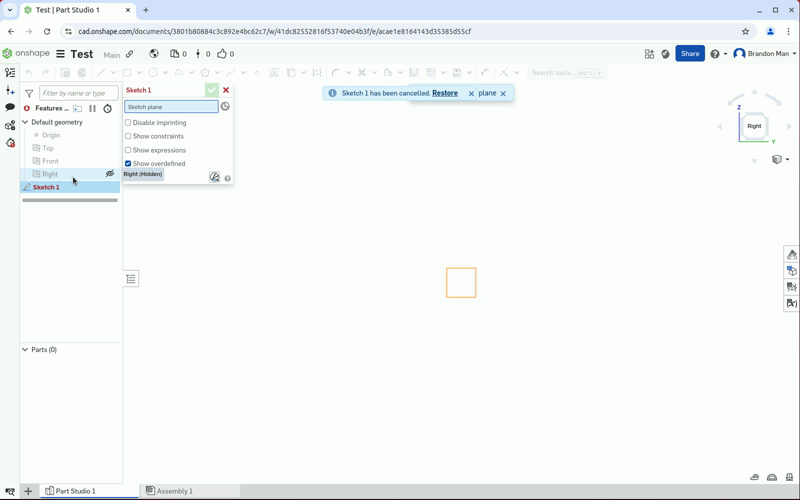
click(73, 176)
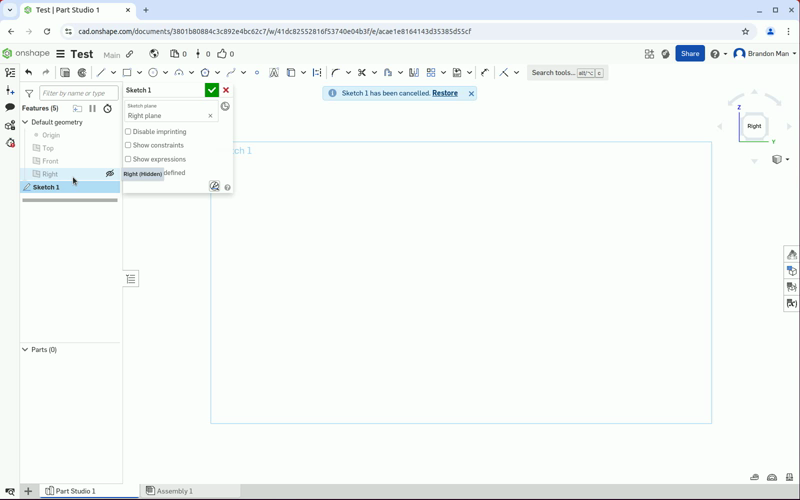
mouse_move(73, 352)
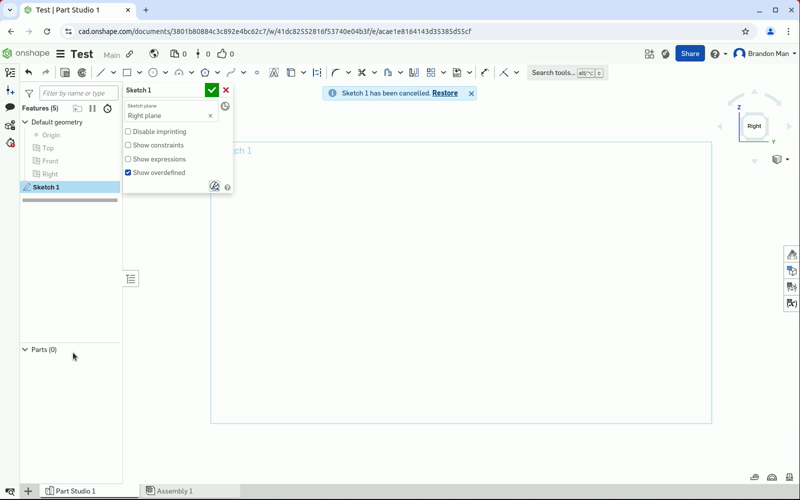
key(y)
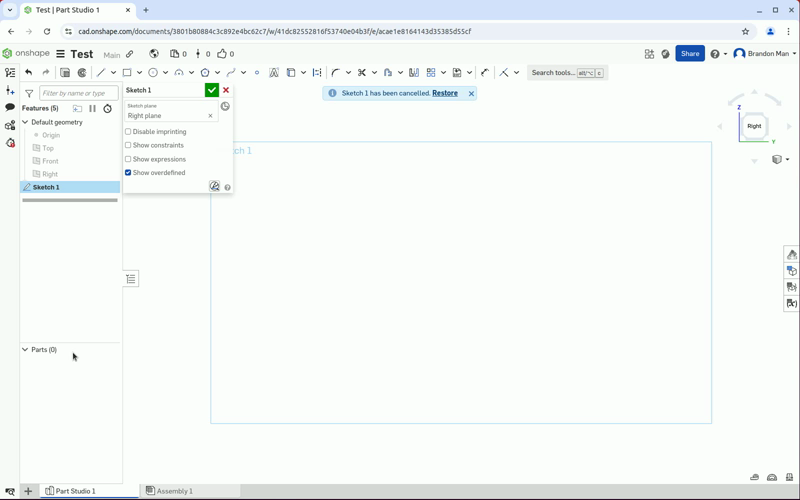
key(l)
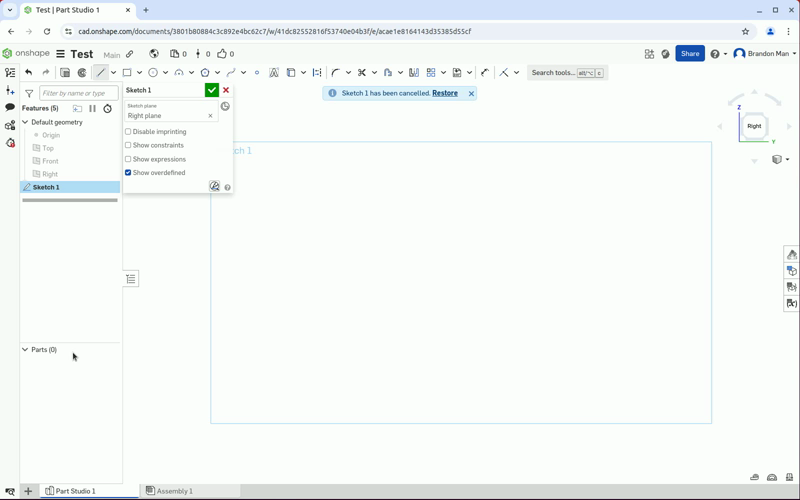
key_down(shift)
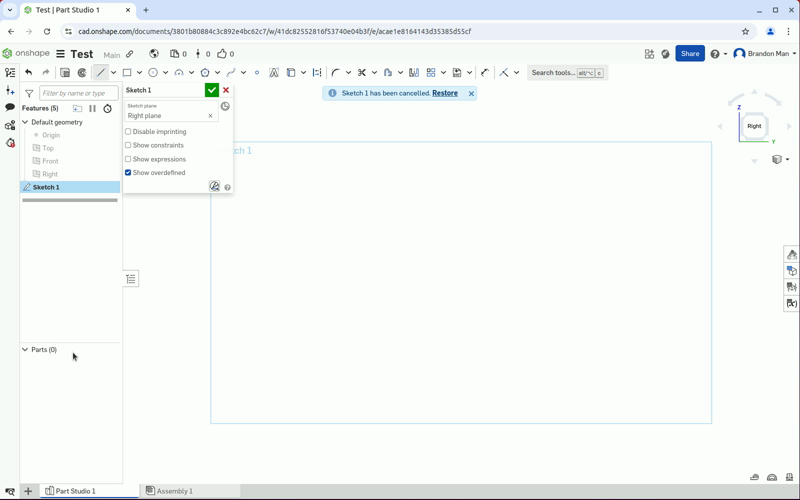
mouse_move(446, 282)
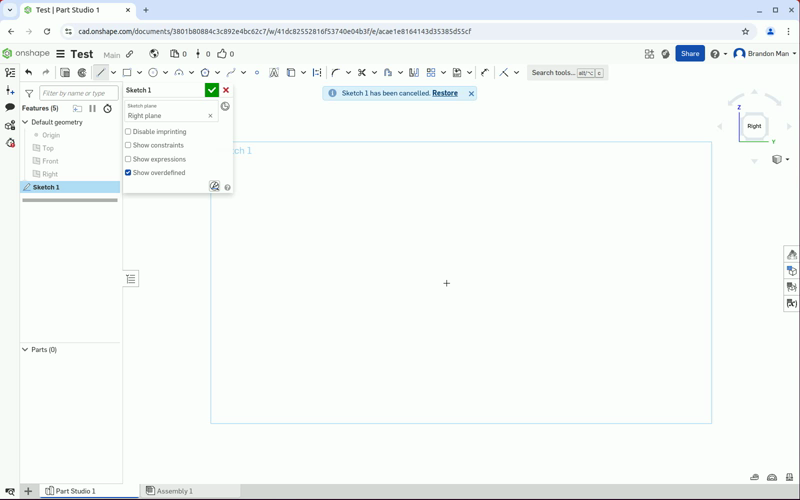
click(446, 282)
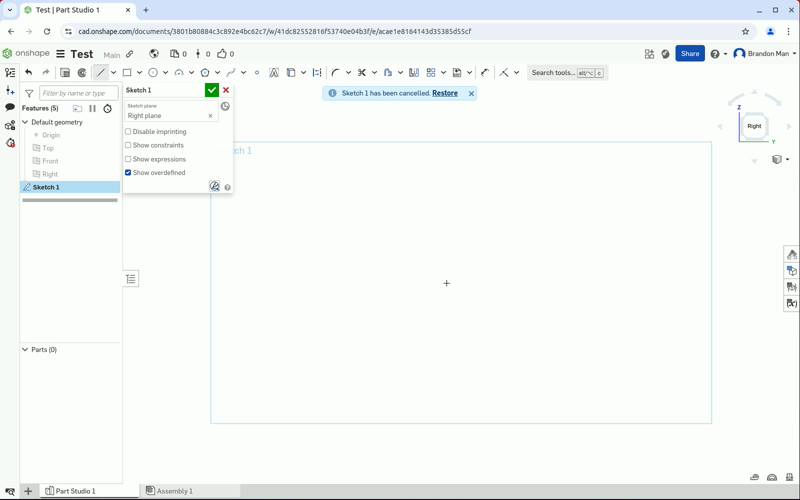
key_up(shift)
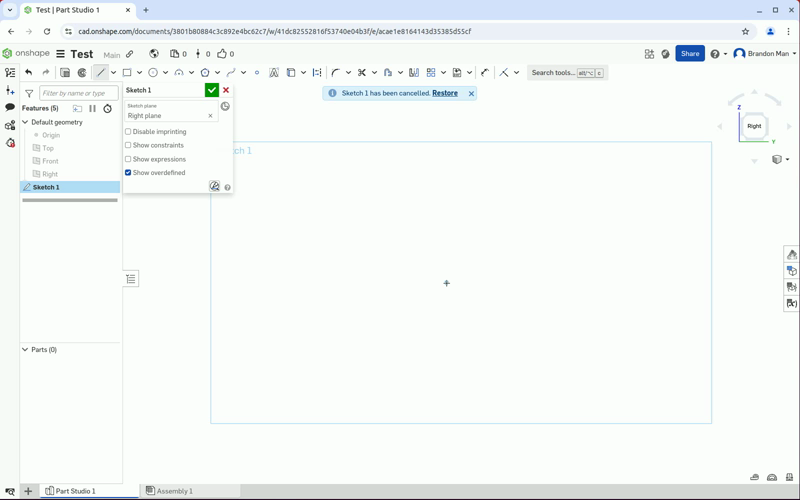
key_down(shift)
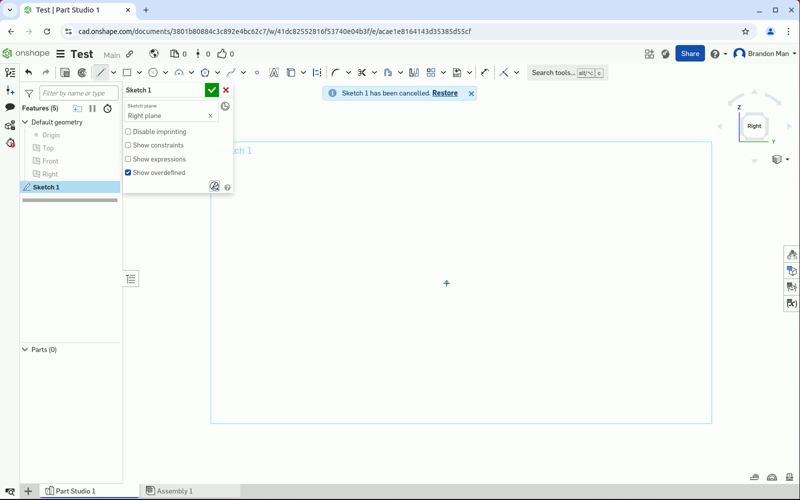
mouse_move(476, 282)
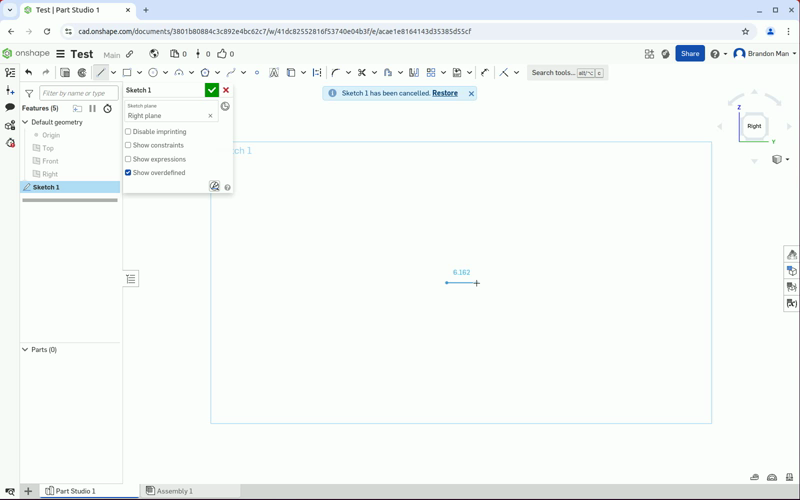
mouse_move(459, 282)
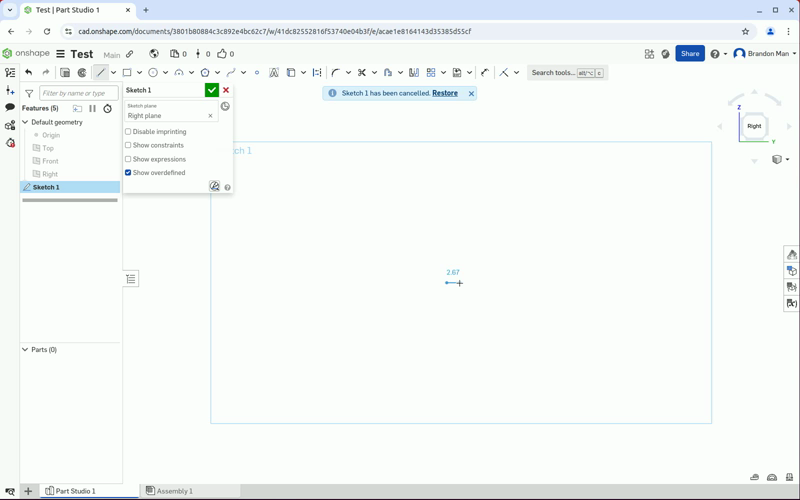
click(459, 282)
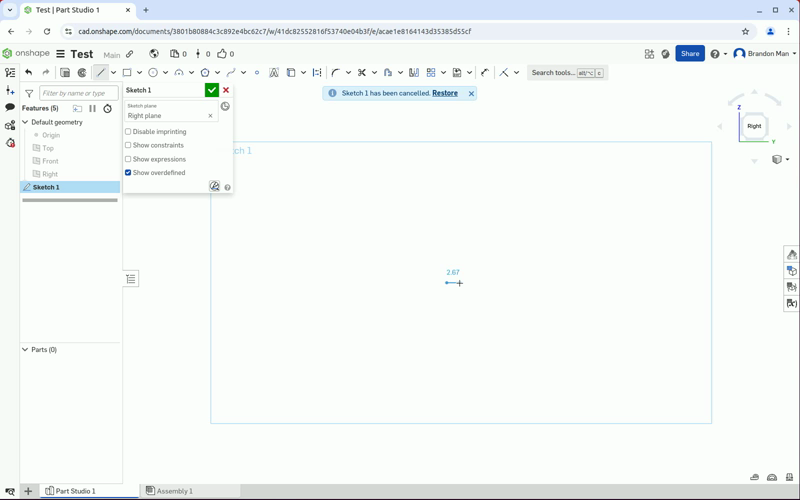
key_up(shift)
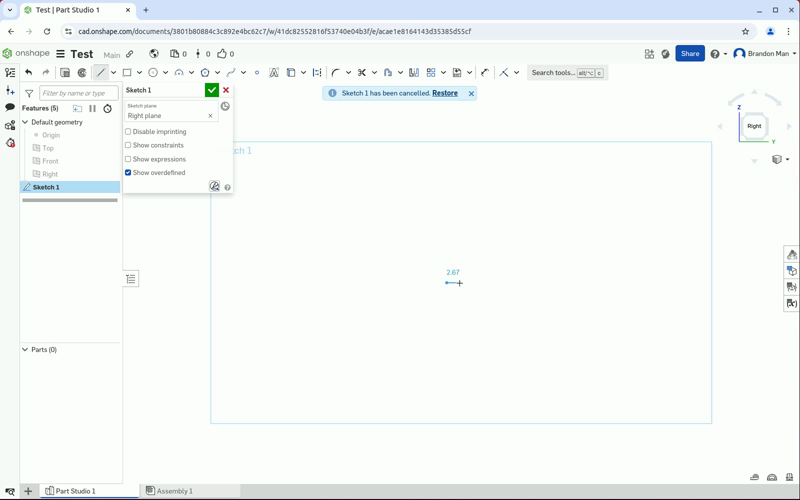
key_down(shift)
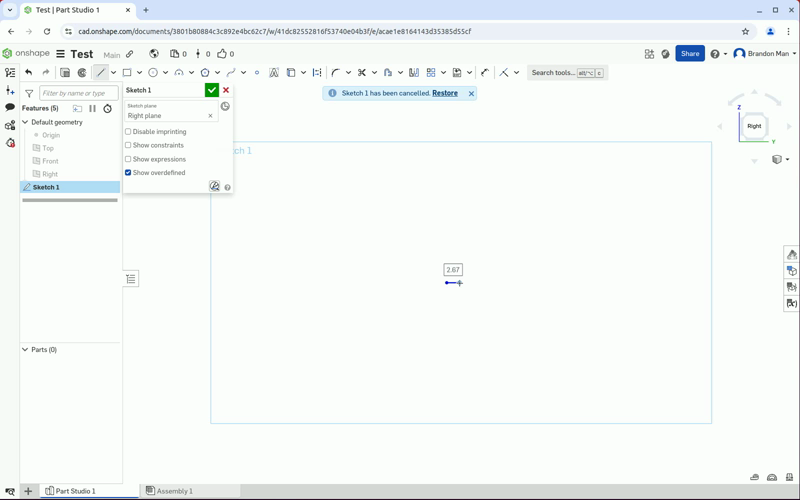
mouse_move(459, 204)
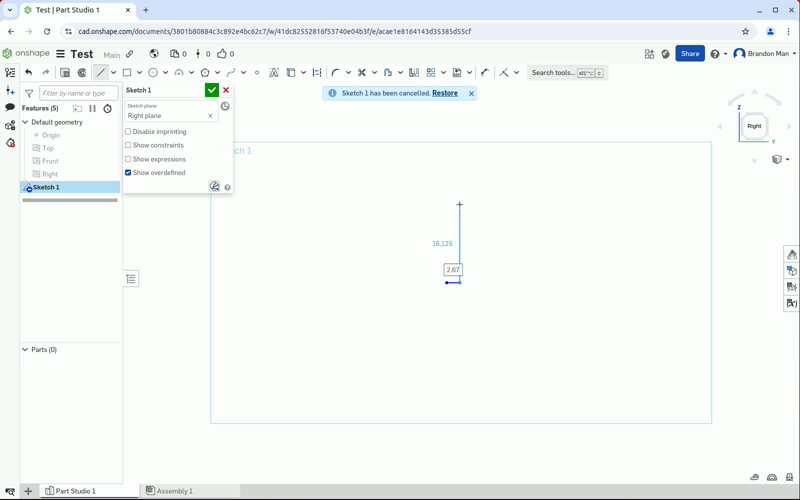
click(459, 204)
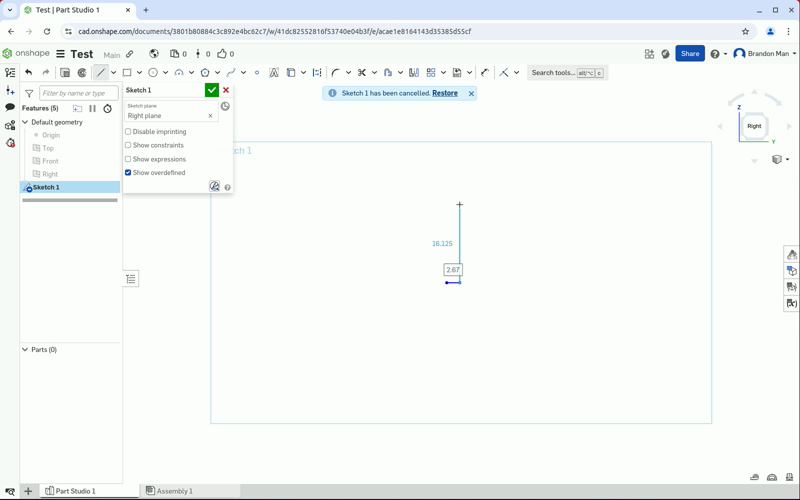
key_up(shift)
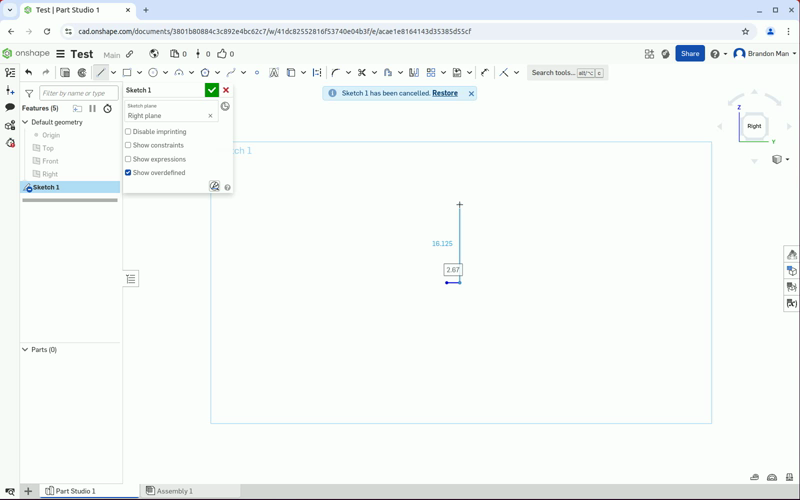
key_down(shift)
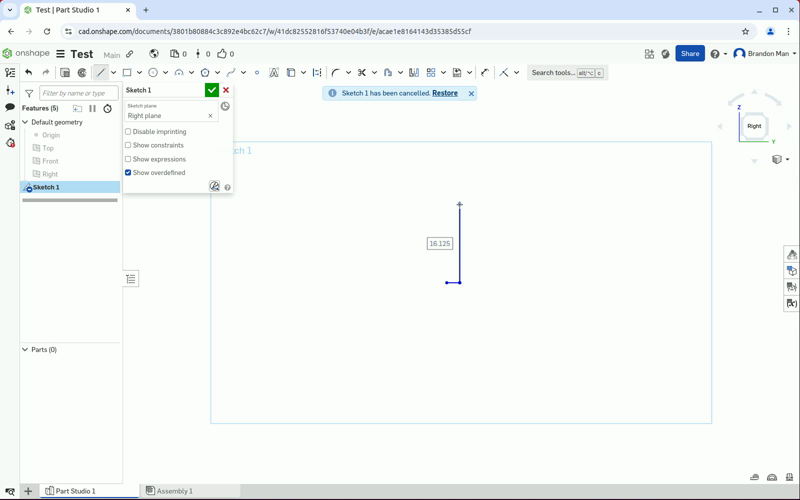
mouse_move(489, 204)
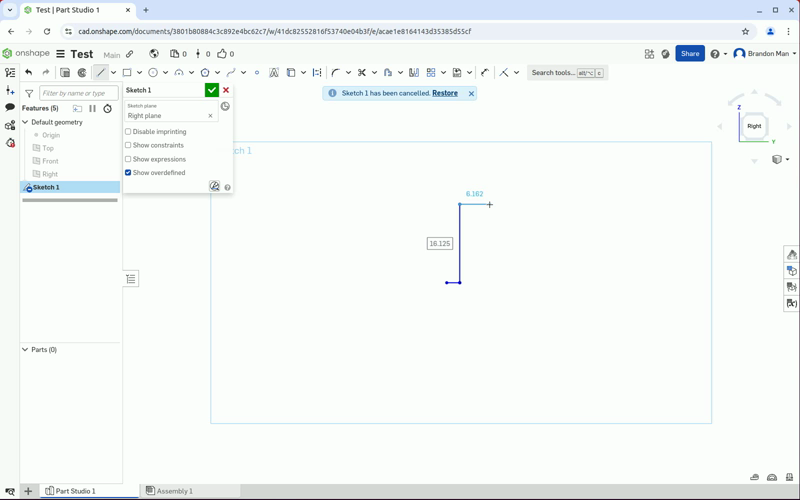
mouse_move(446, 204)
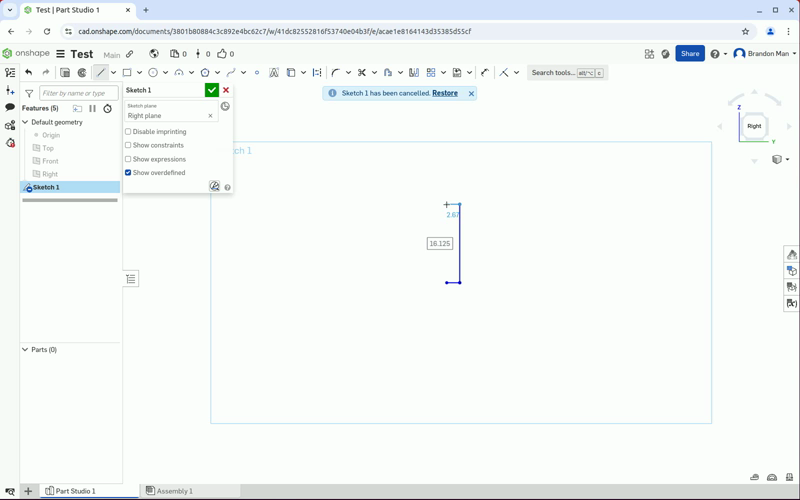
click(446, 204)
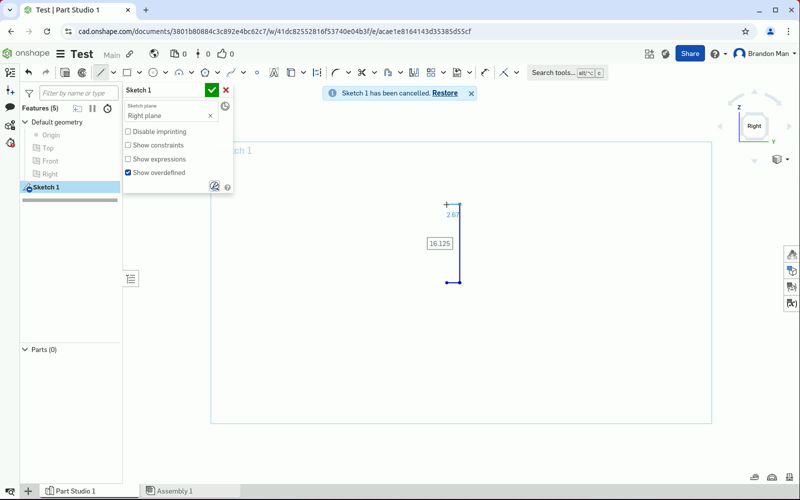
key_up(shift)
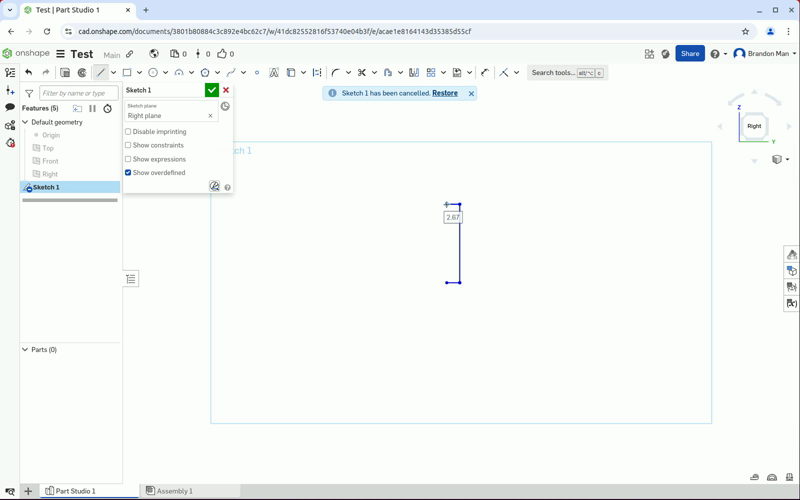
key_down(shift)
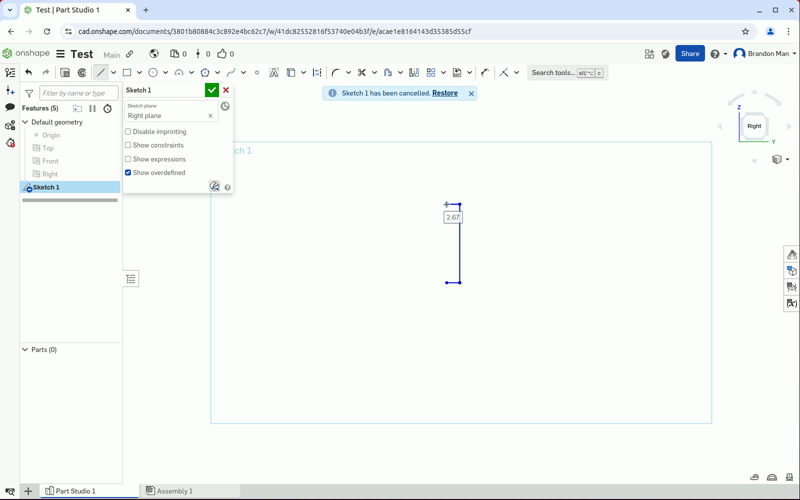
mouse_move(476, 204)
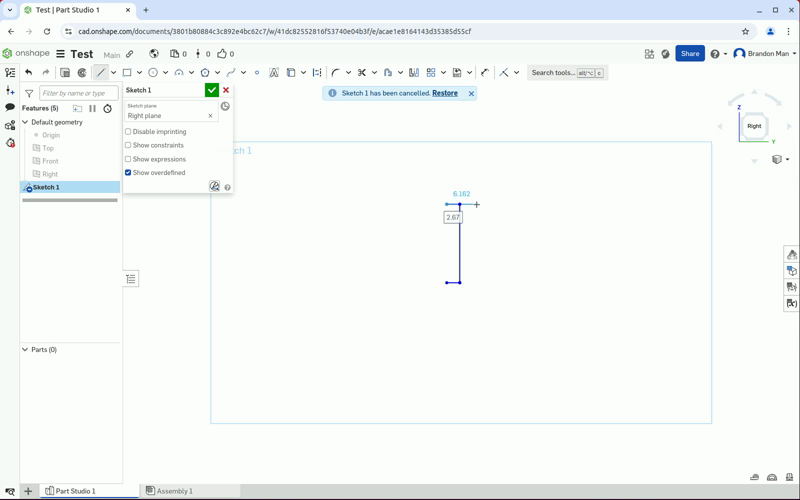
mouse_move(446, 215)
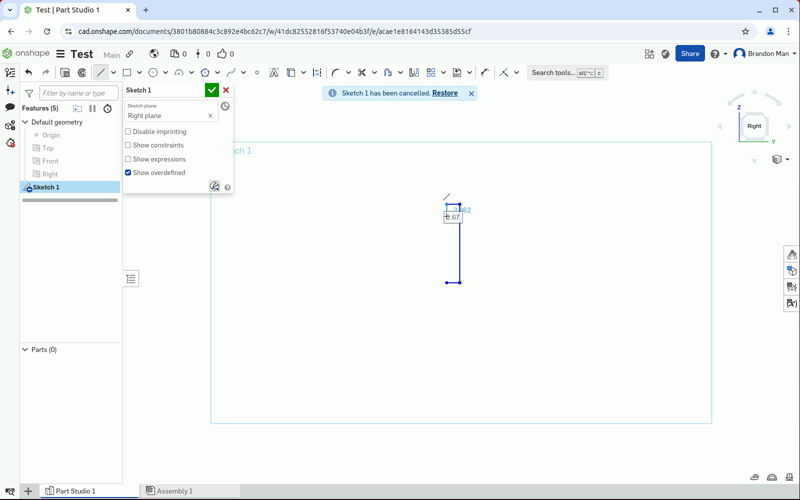
click(446, 215)
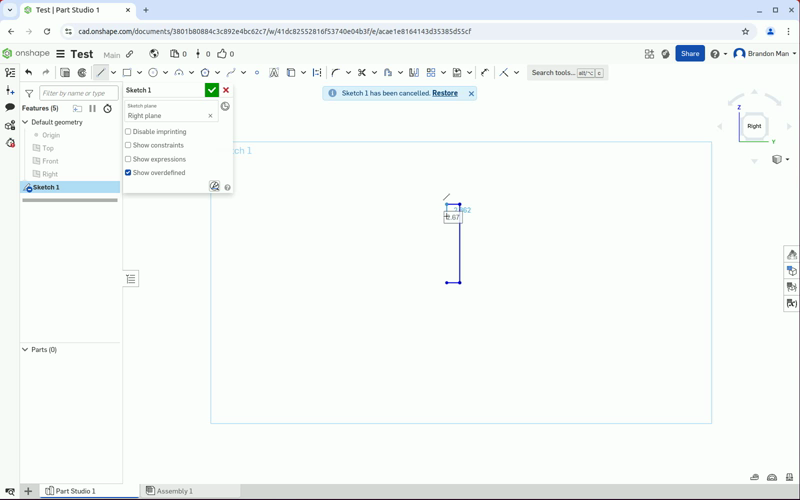
key_up(shift)
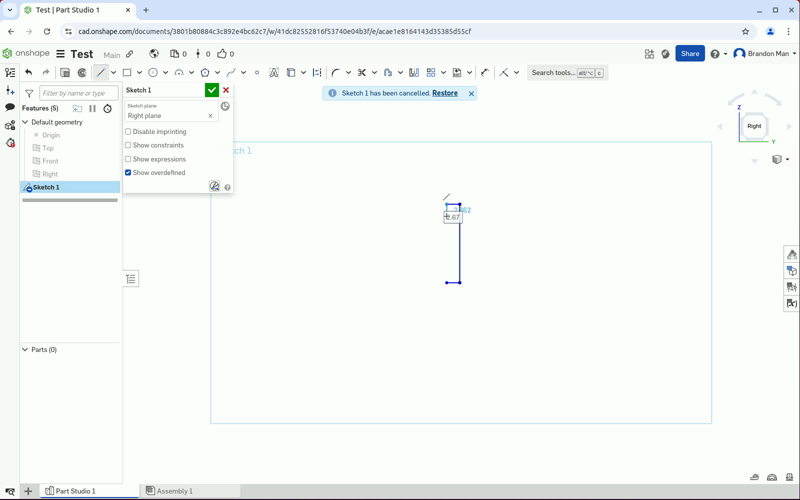
key_down(shift)
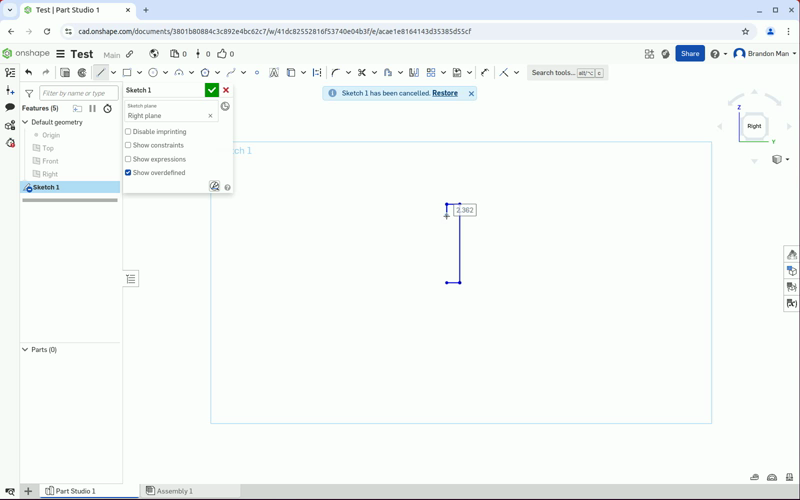
mouse_move(476, 215)
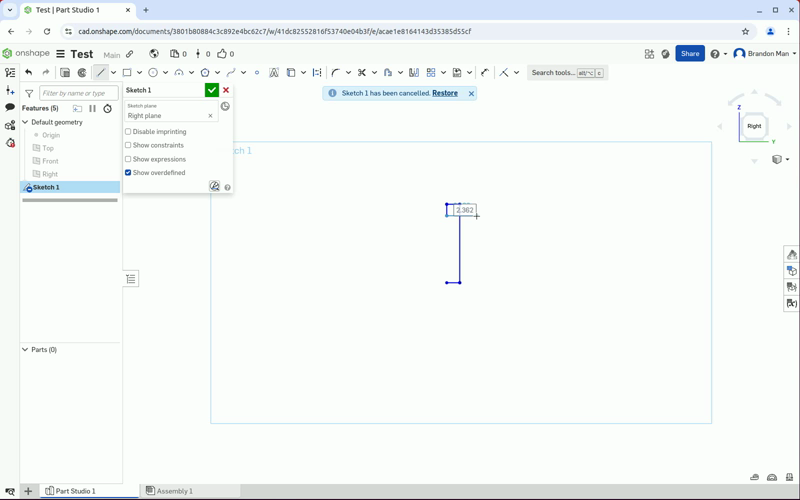
mouse_move(450, 215)
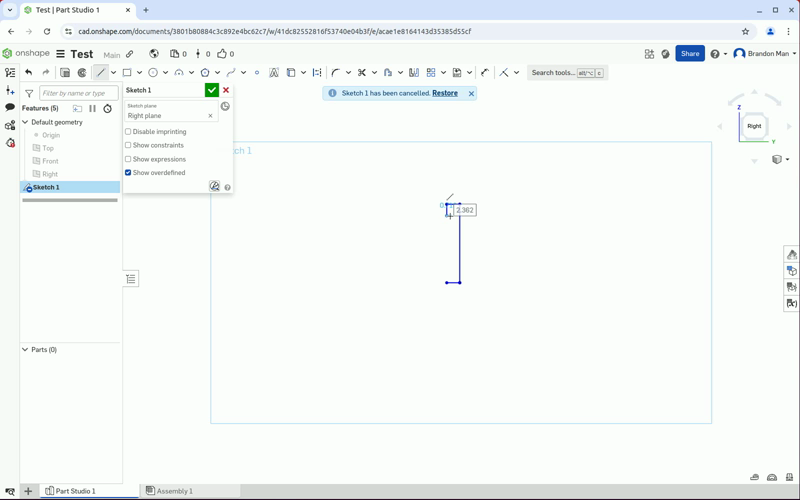
scroll(6)
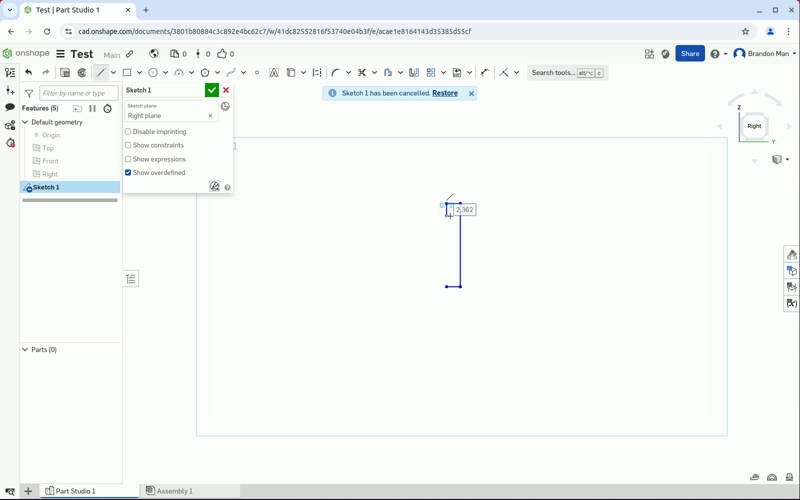
scroll(6)
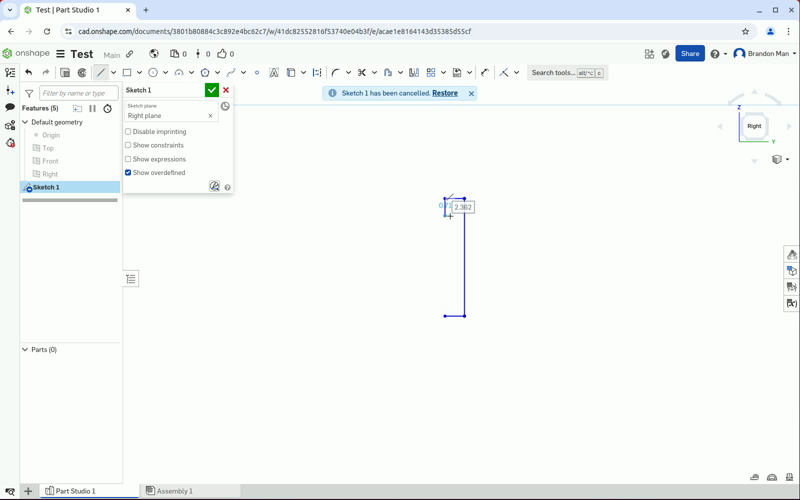
scroll(6)
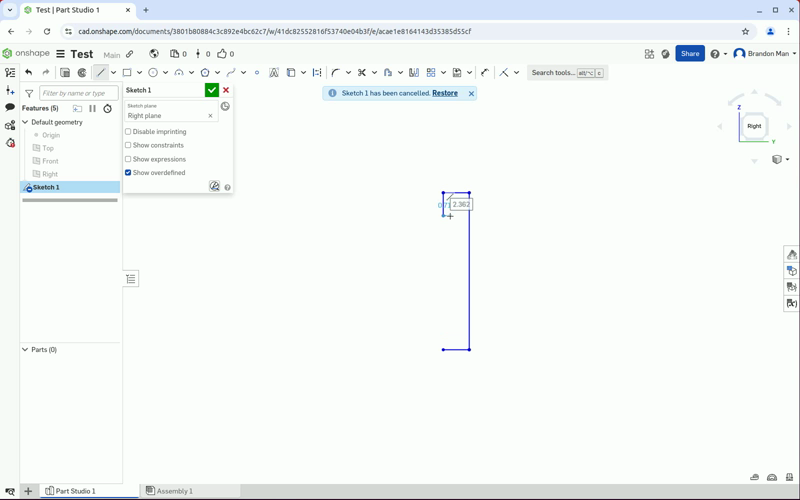
scroll(6)
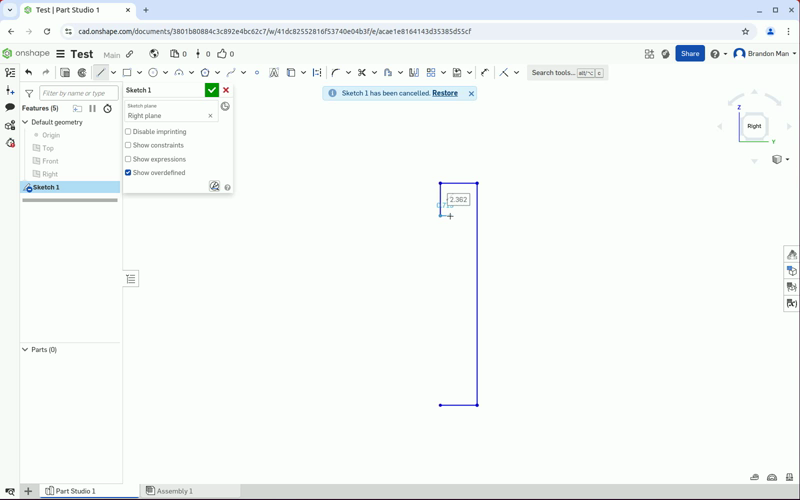
scroll(6)
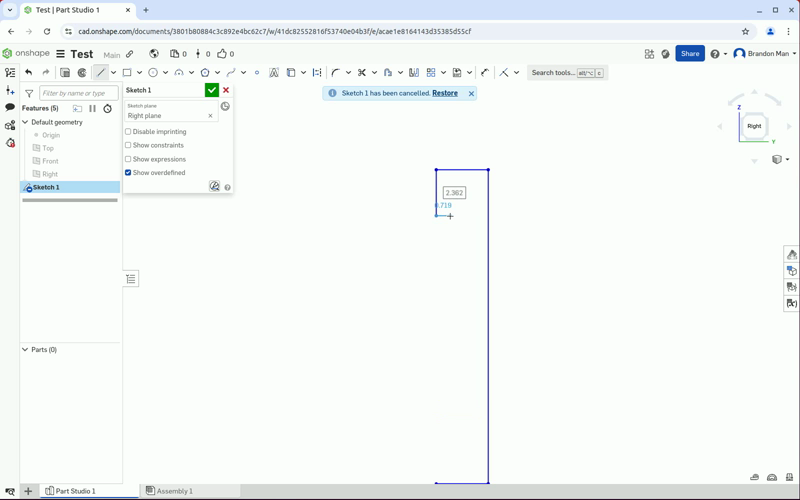
scroll(6)
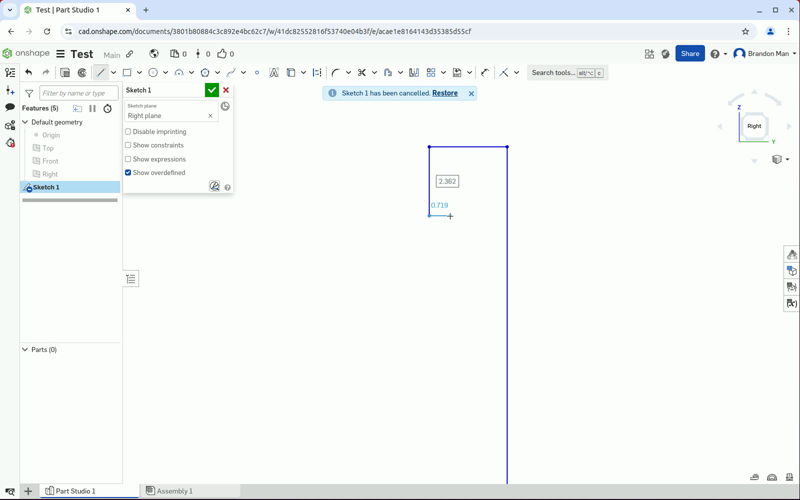
scroll(6)
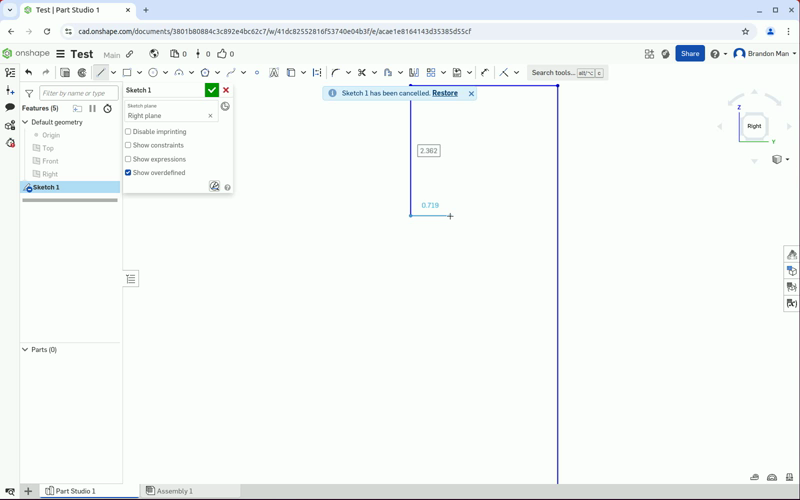
click(450, 215)
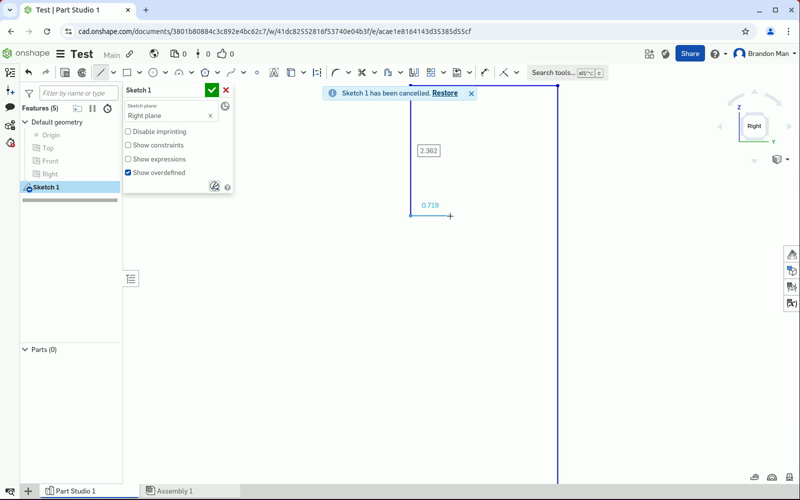
scroll(-6)
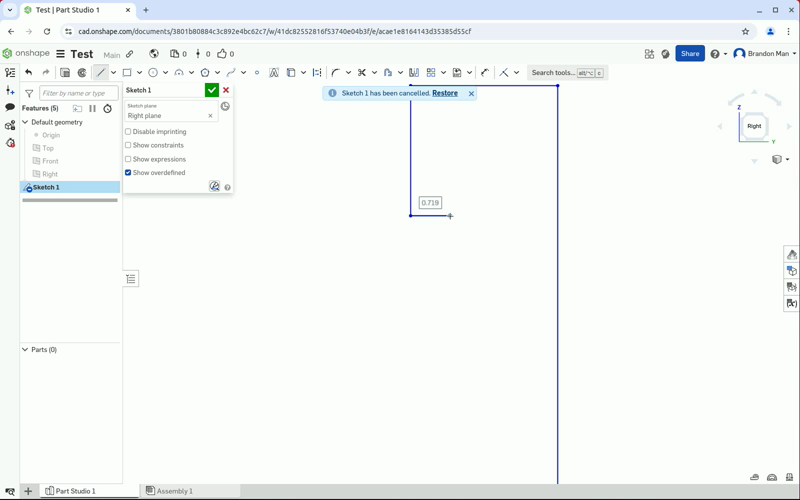
scroll(-6)
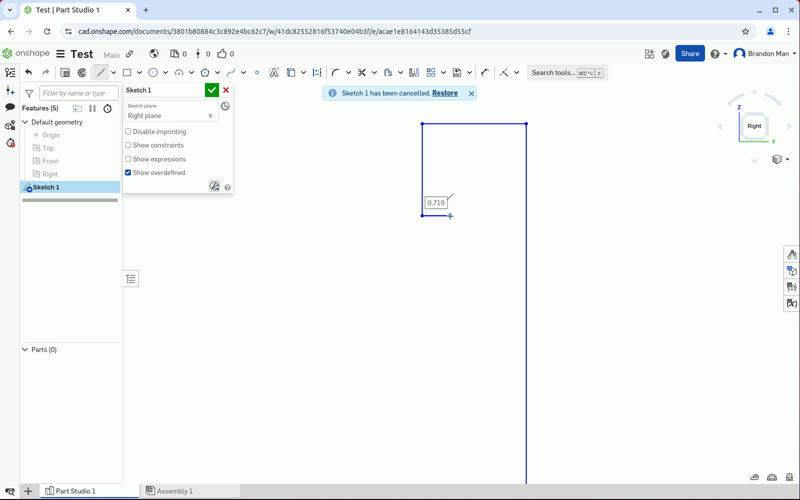
scroll(-6)
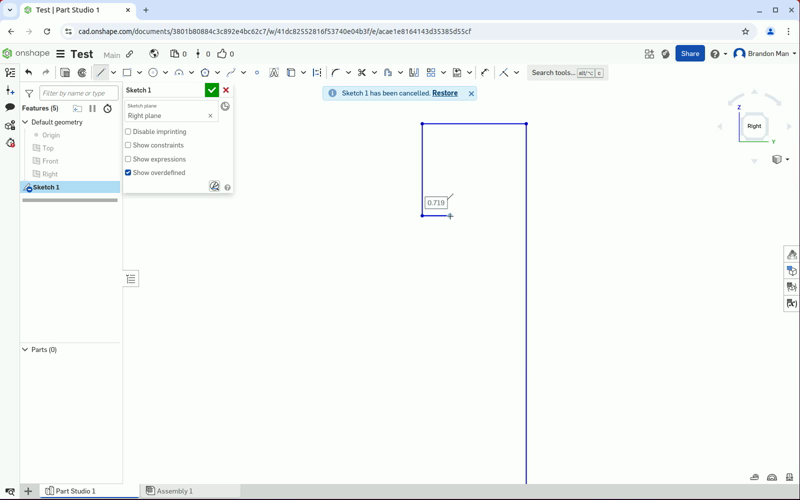
scroll(-6)
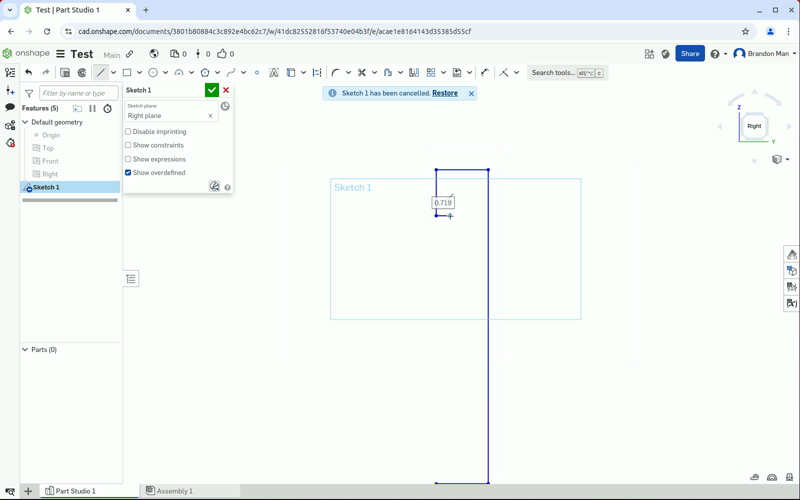
scroll(-6)
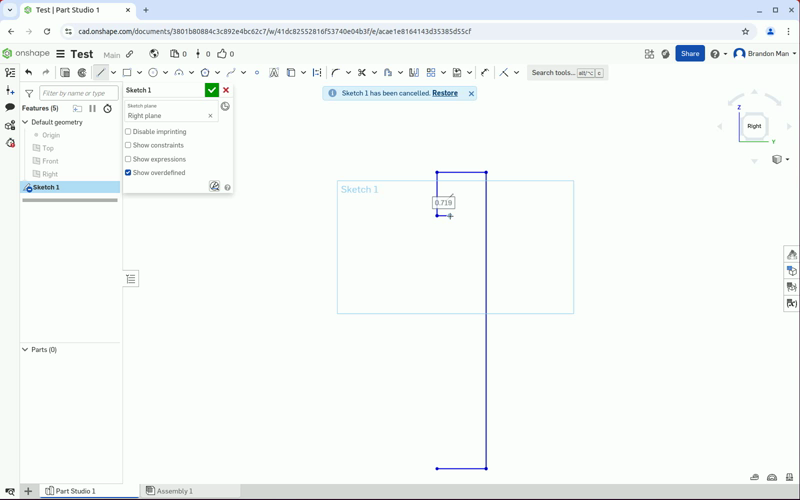
scroll(-6)
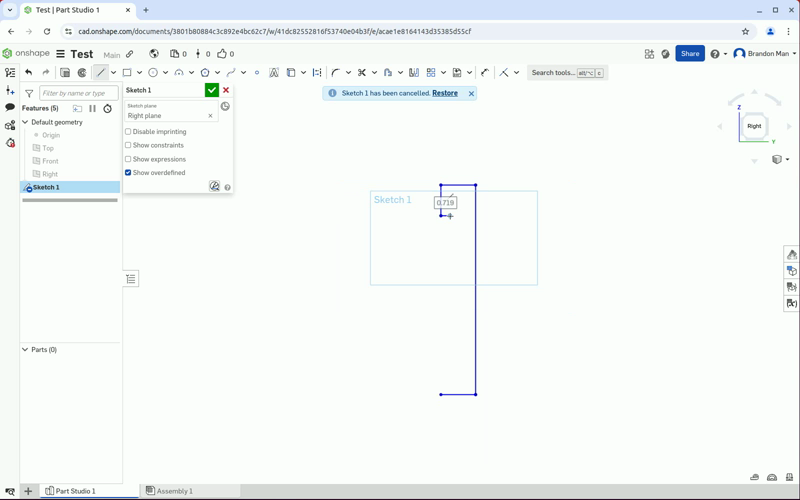
scroll(-6)
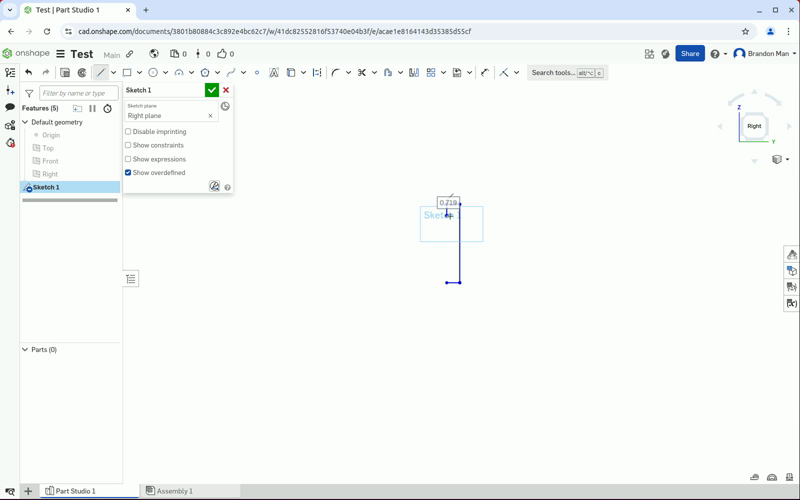
key_up(shift)
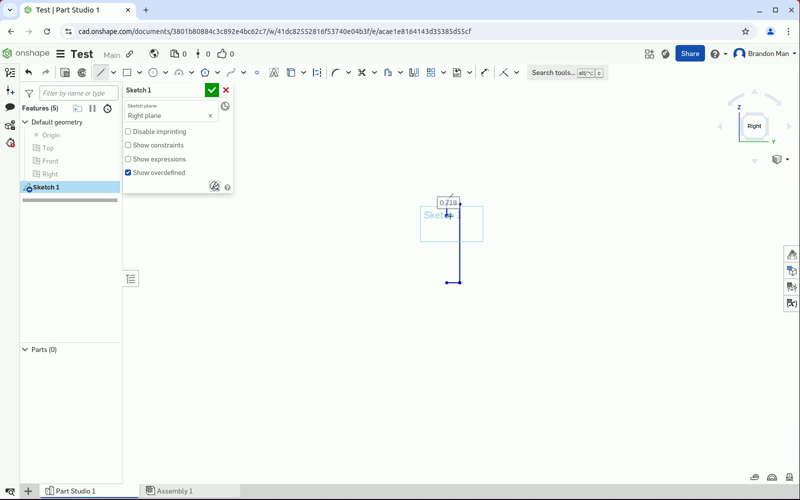
key_down(shift)
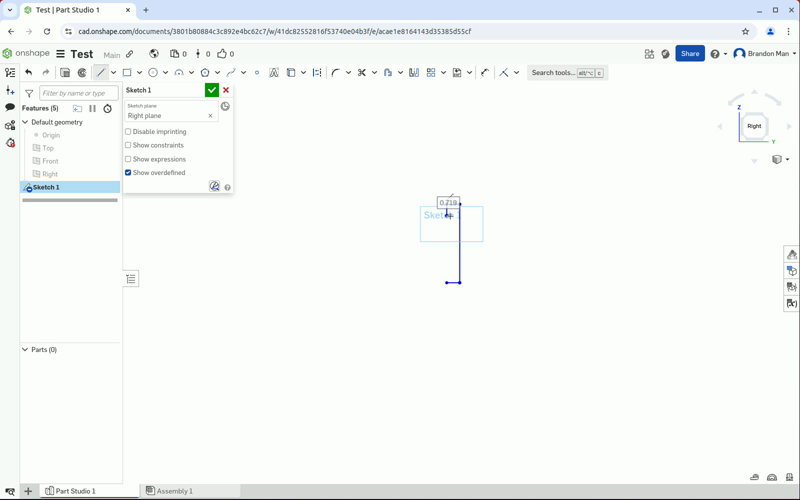
mouse_move(480, 215)
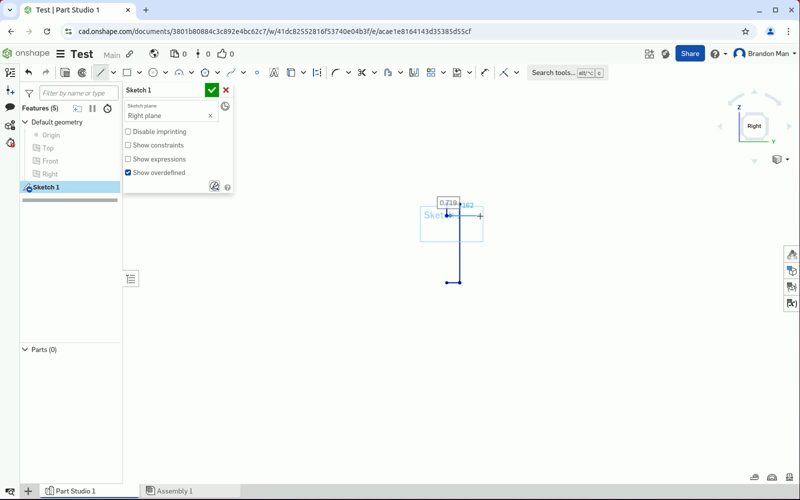
mouse_move(450, 220)
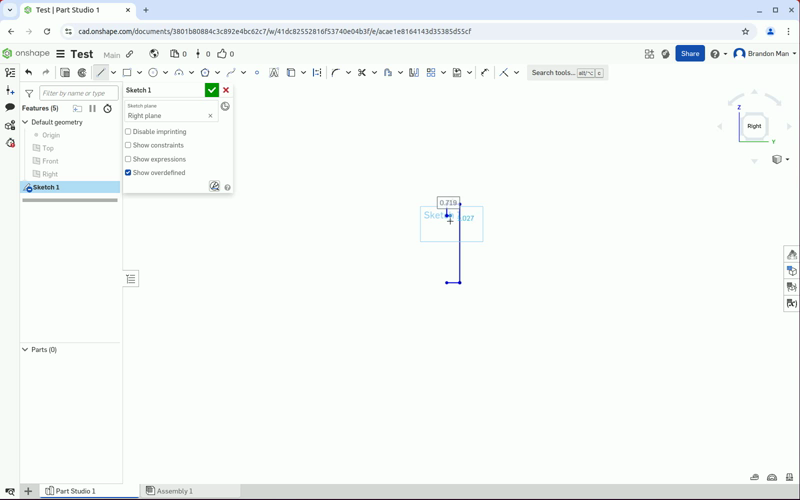
scroll(6)
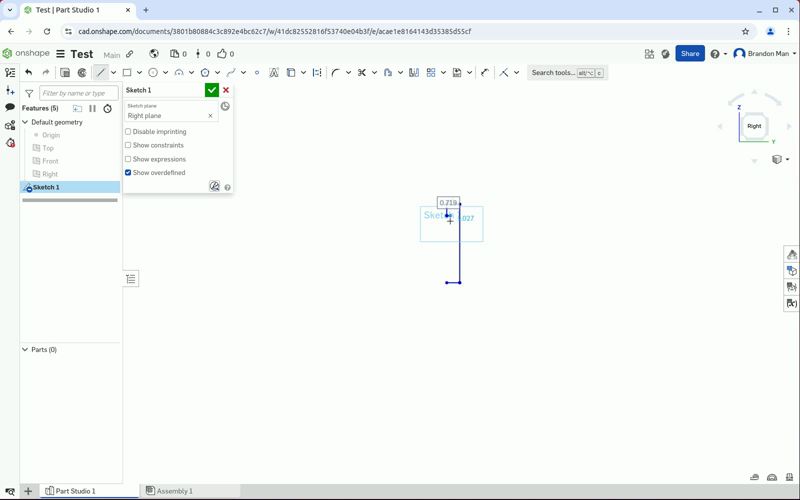
scroll(6)
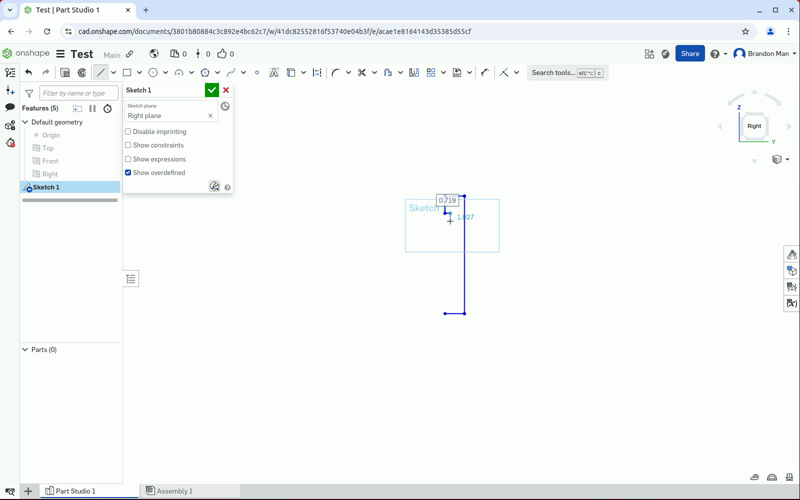
scroll(6)
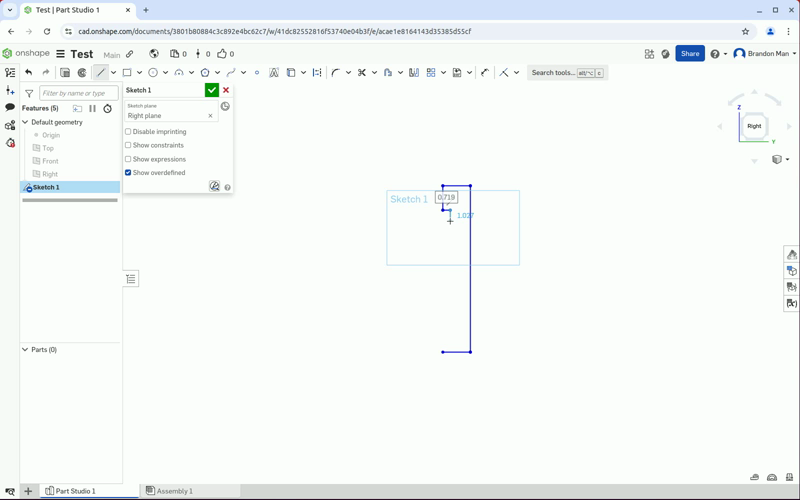
scroll(6)
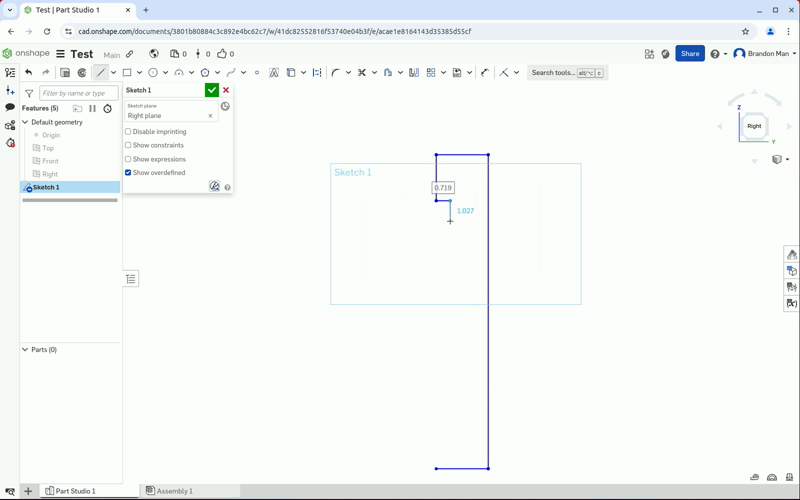
scroll(6)
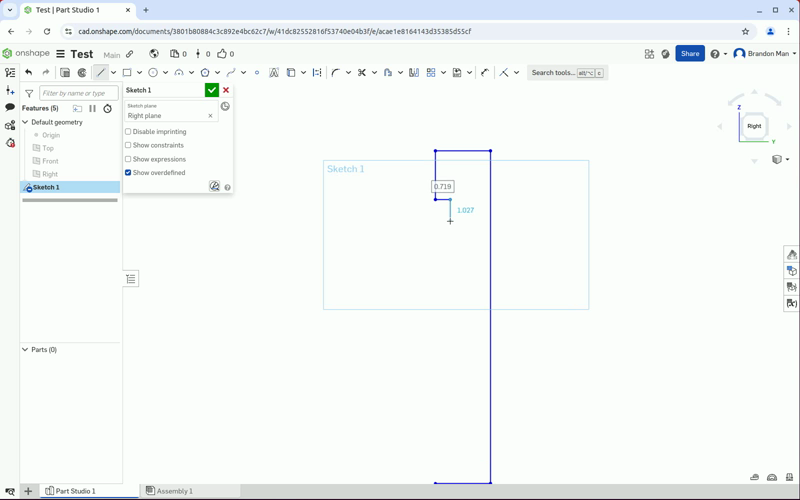
scroll(6)
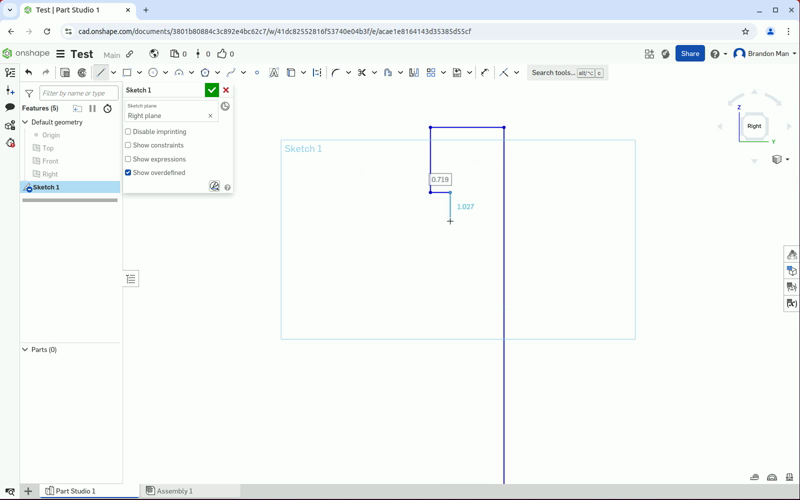
scroll(6)
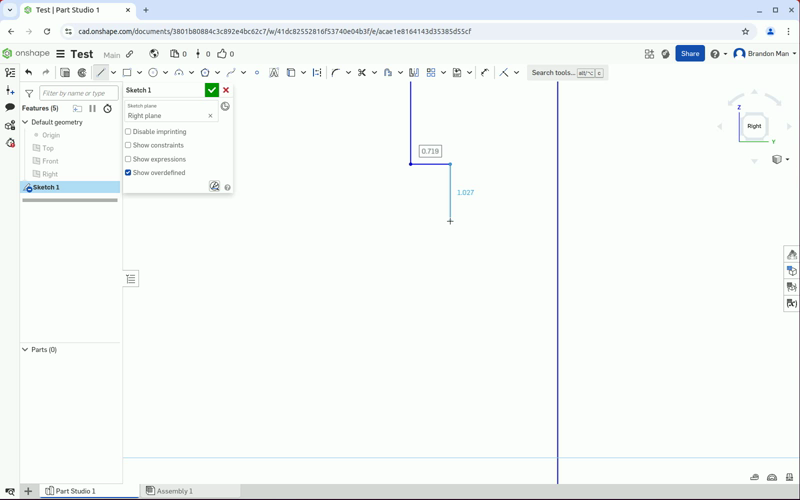
click(450, 220)
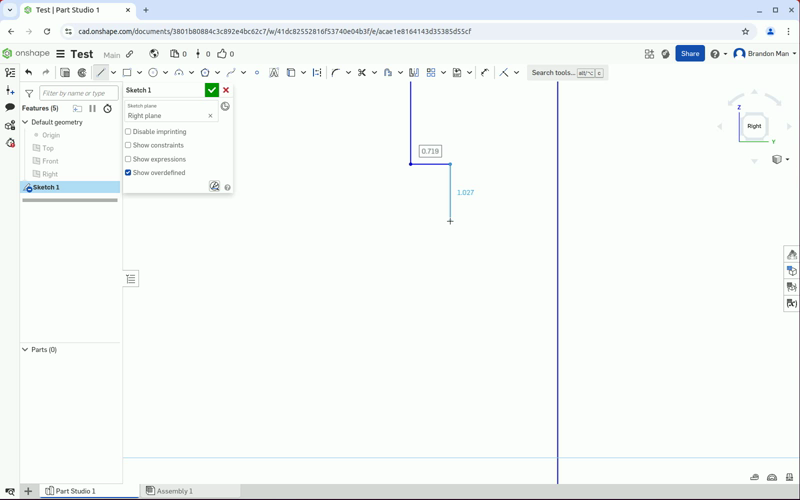
scroll(-6)
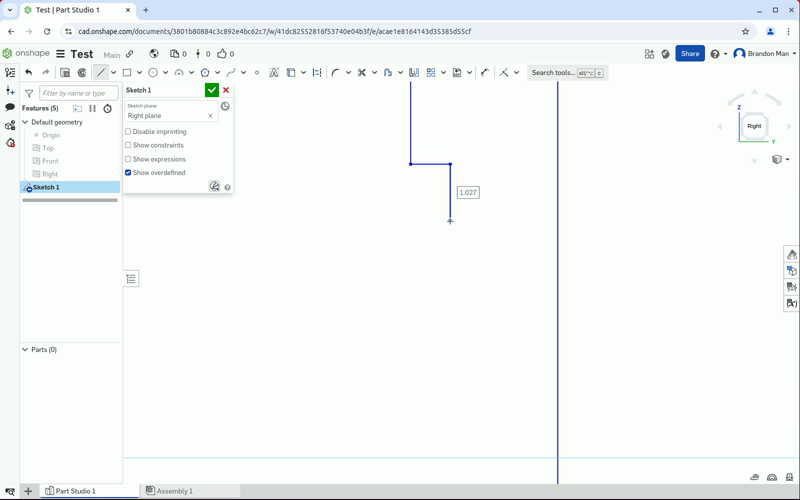
scroll(-6)
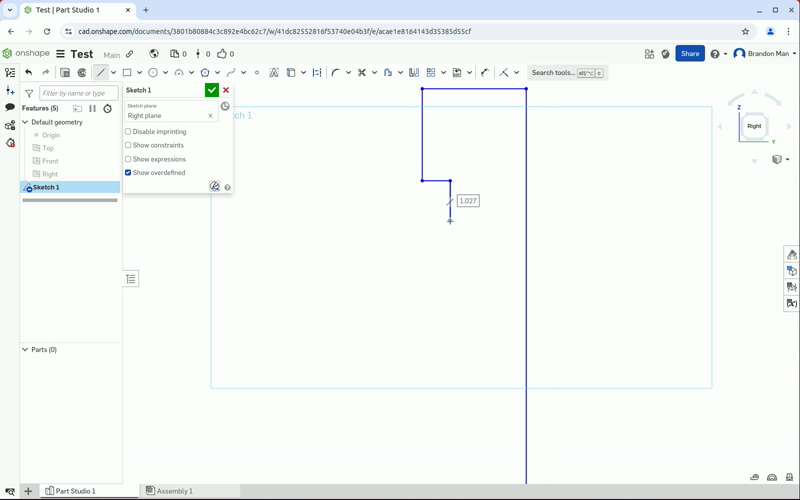
scroll(-6)
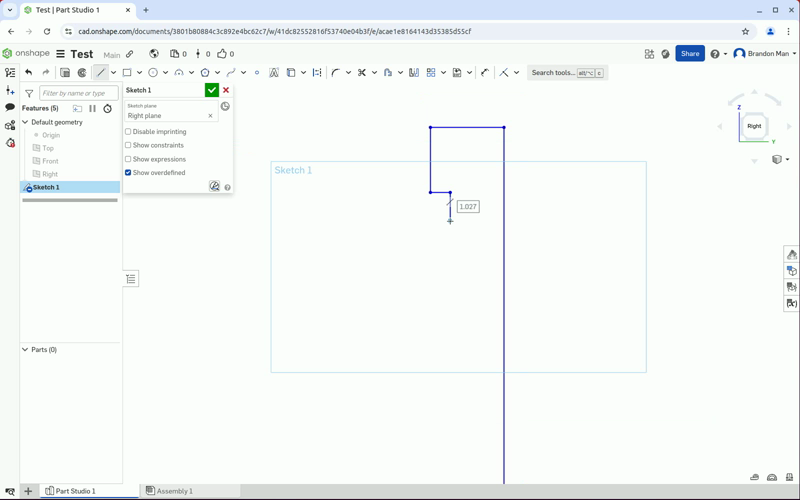
scroll(-6)
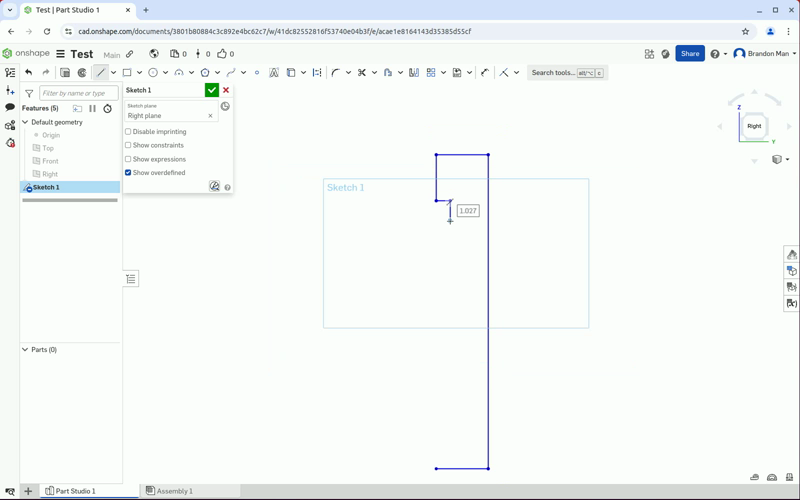
scroll(-6)
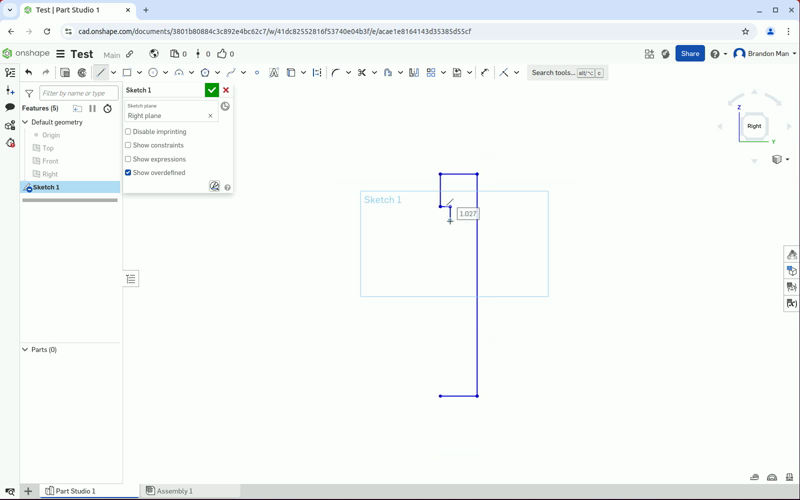
scroll(-6)
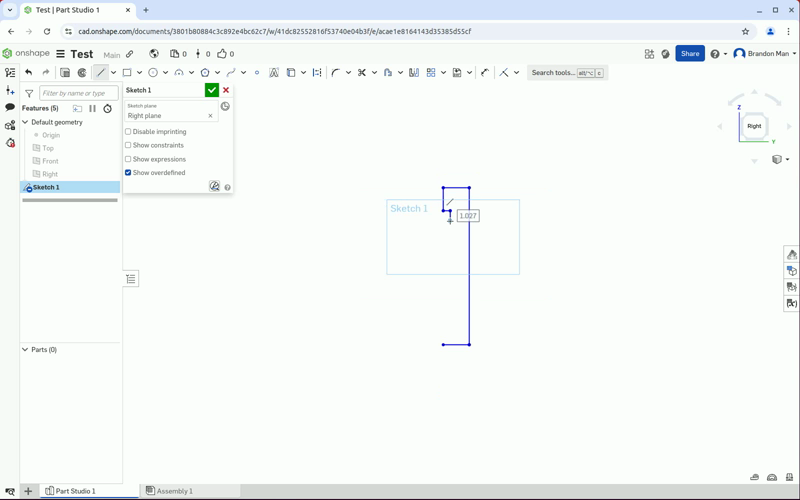
scroll(-6)
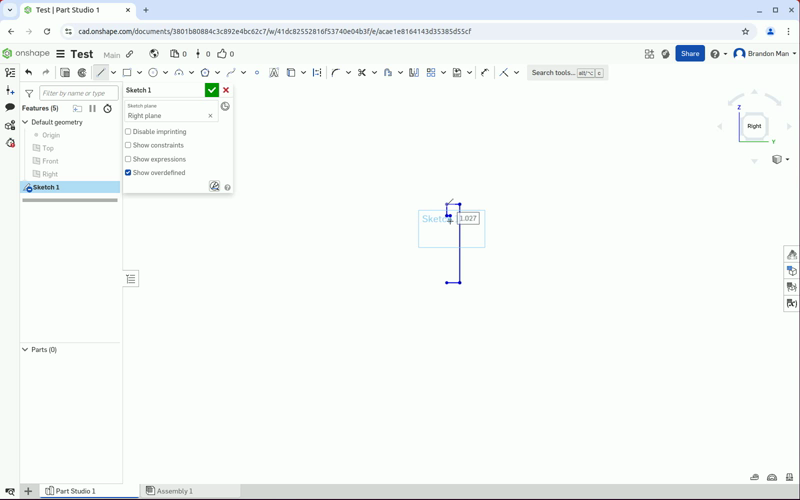
key_up(shift)
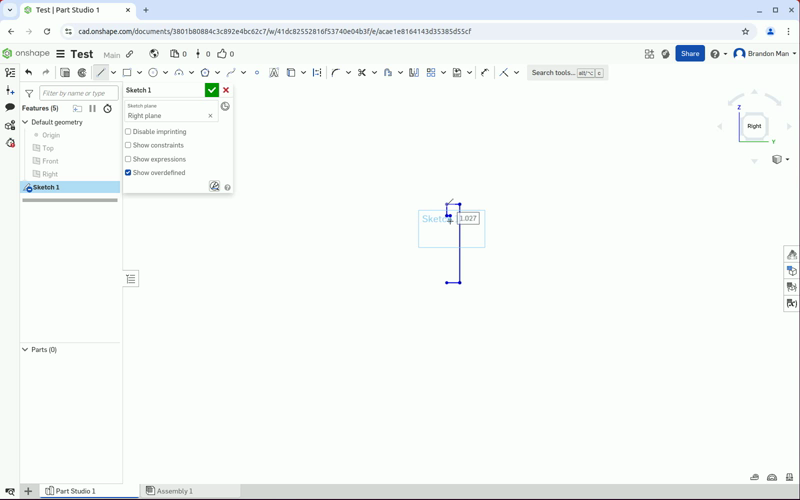
key_down(shift)
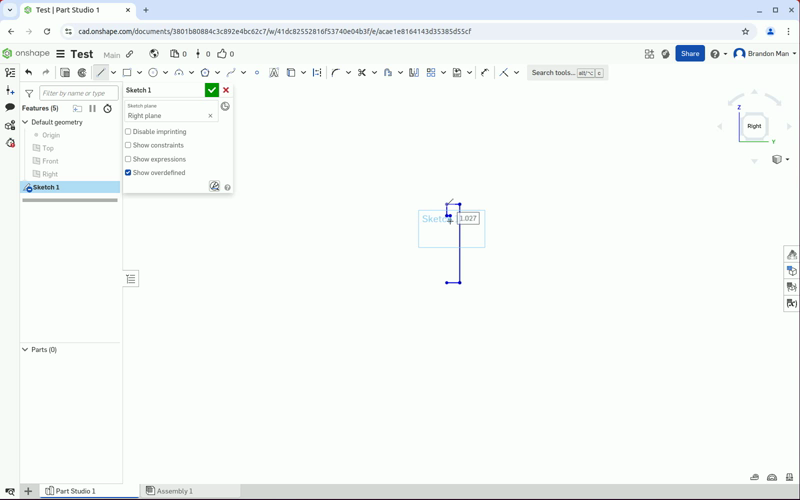
mouse_move(480, 220)
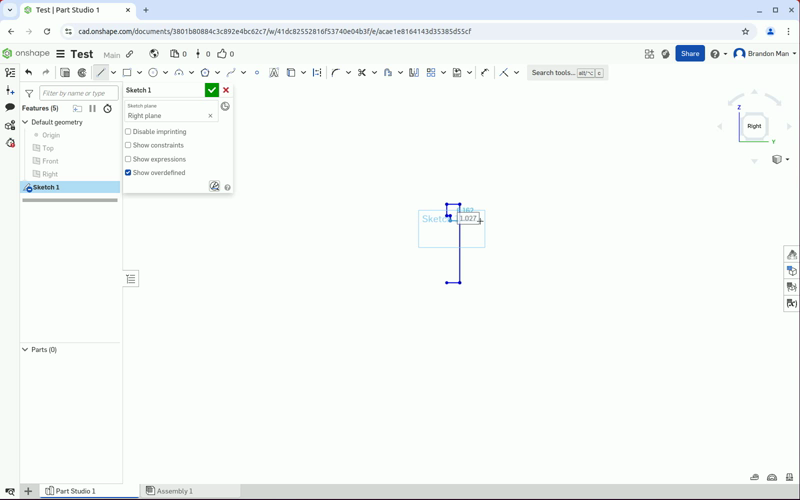
mouse_move(446, 220)
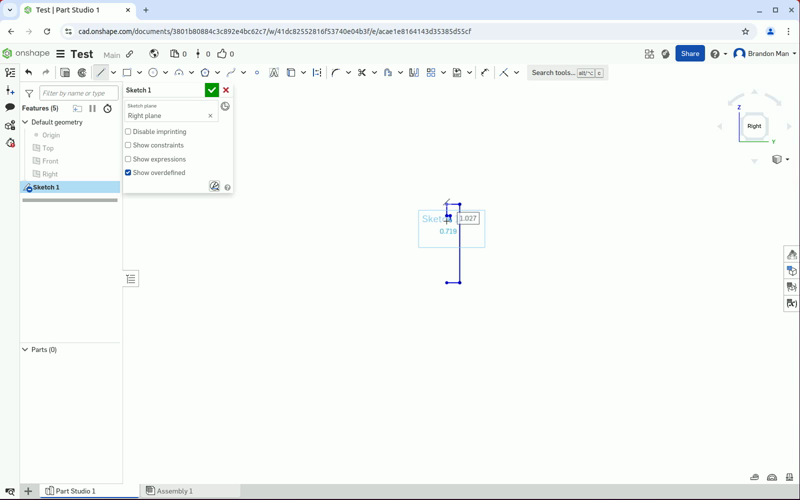
scroll(6)
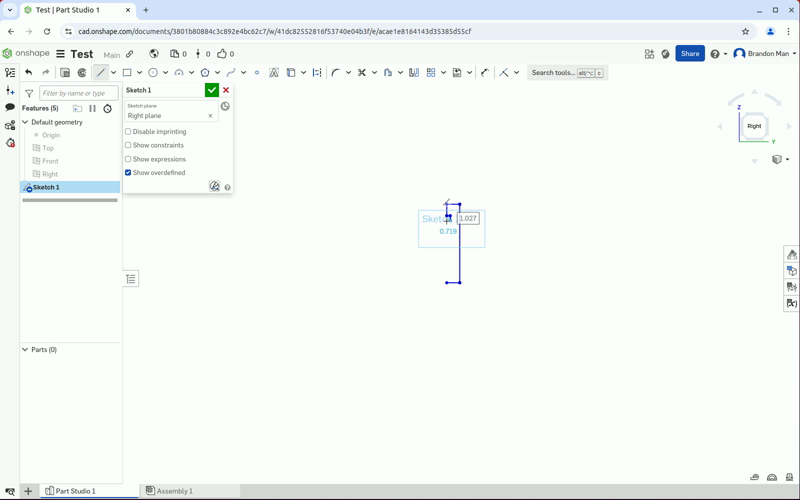
scroll(6)
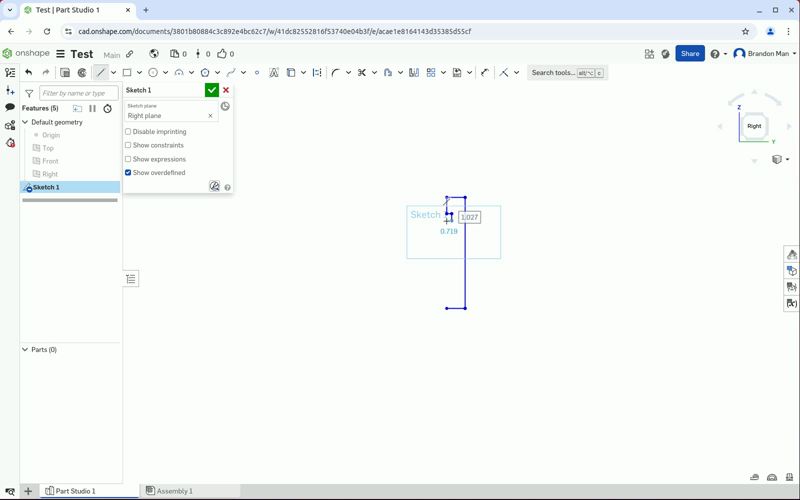
scroll(6)
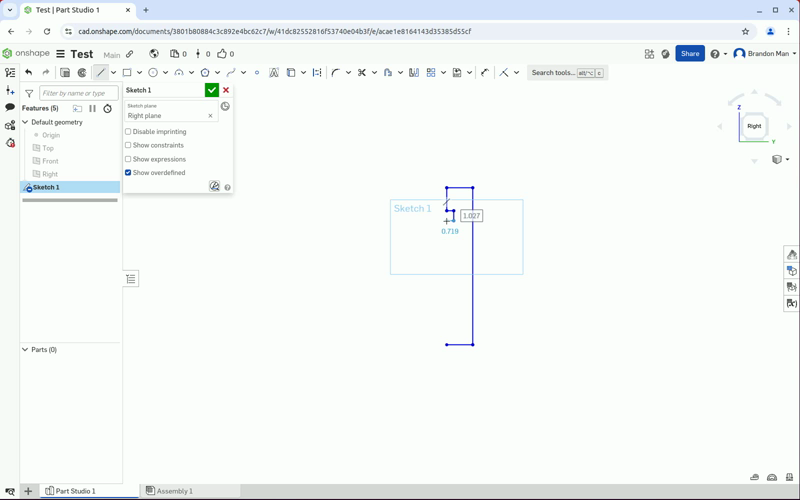
scroll(6)
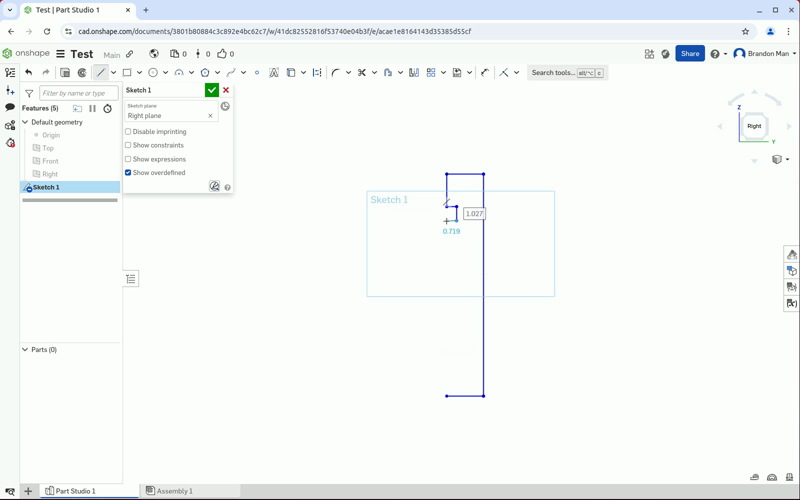
scroll(6)
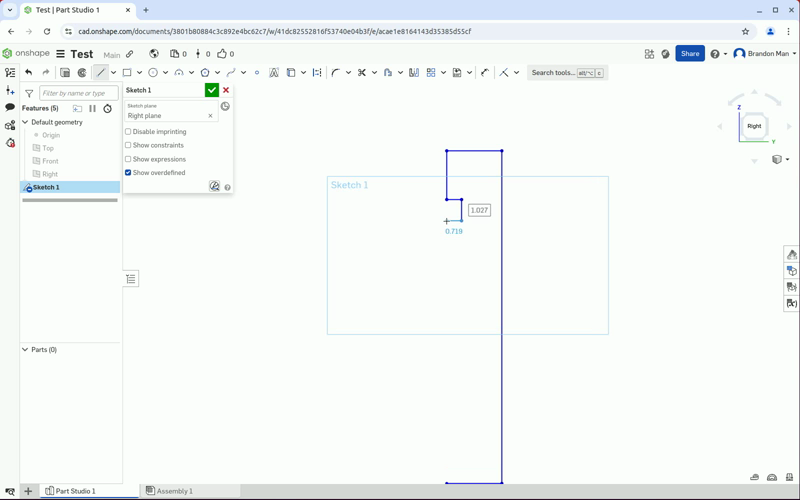
scroll(6)
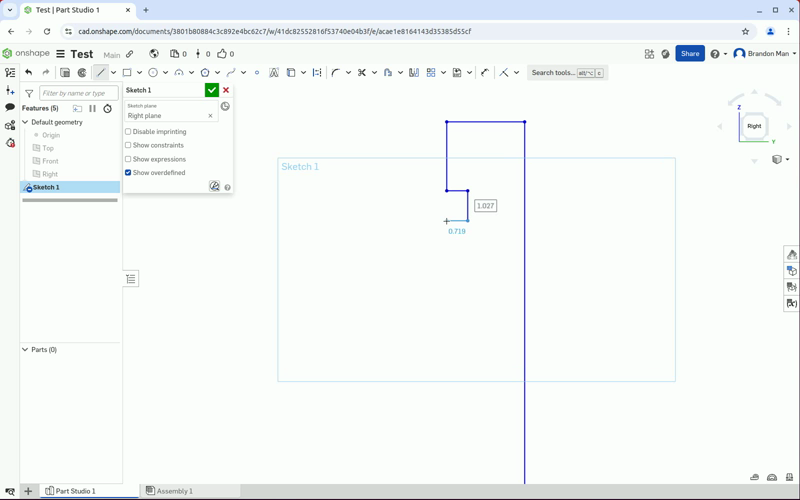
scroll(6)
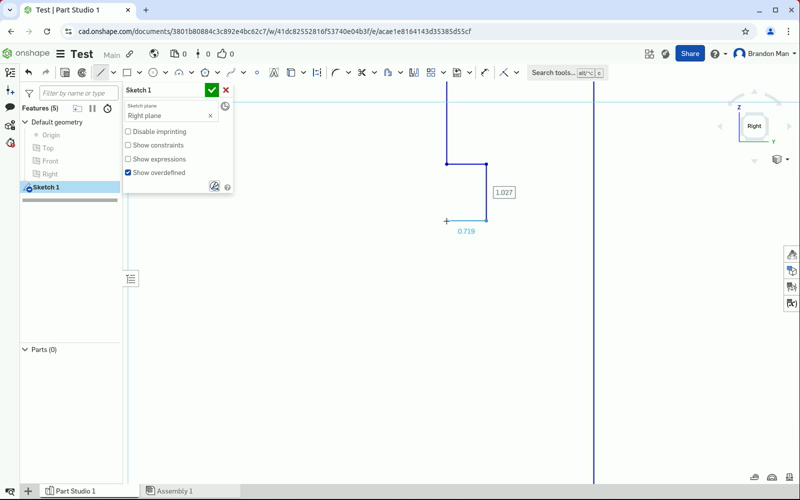
click(446, 220)
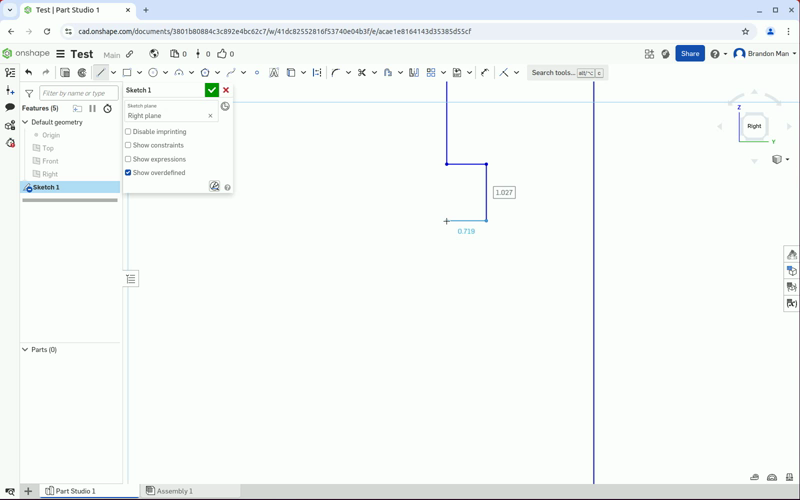
scroll(-6)
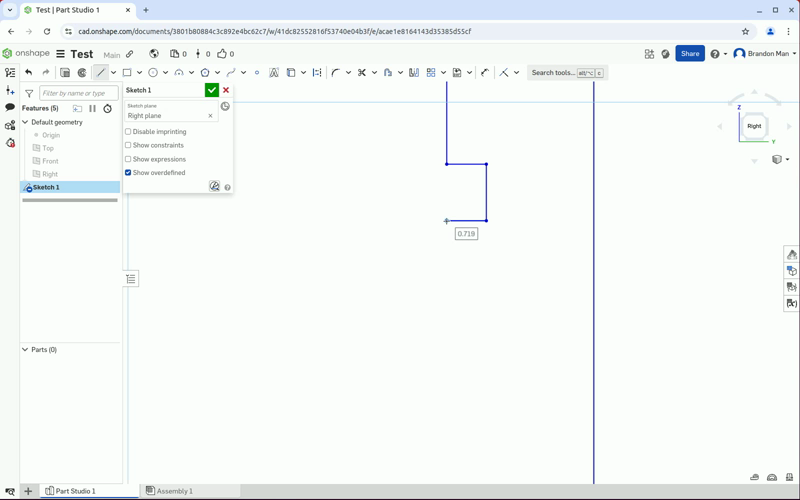
scroll(-6)
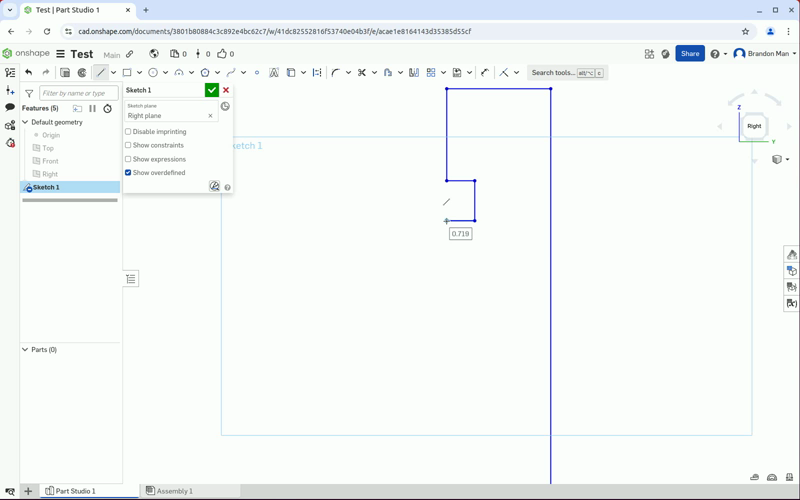
scroll(-6)
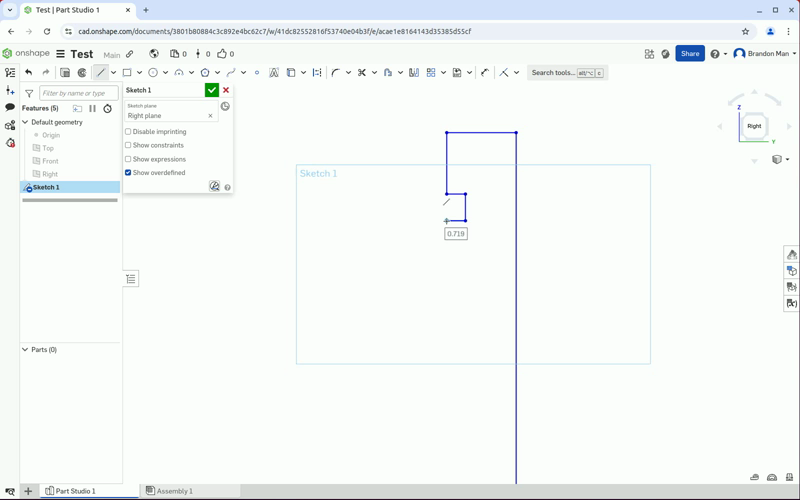
scroll(-6)
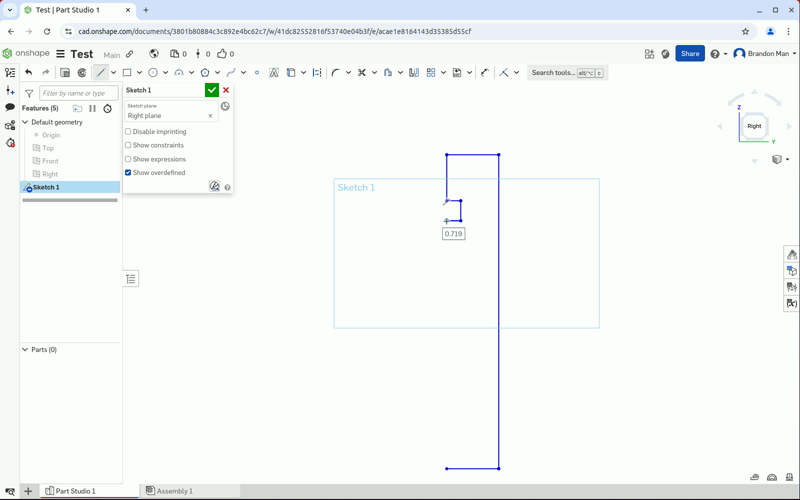
scroll(-6)
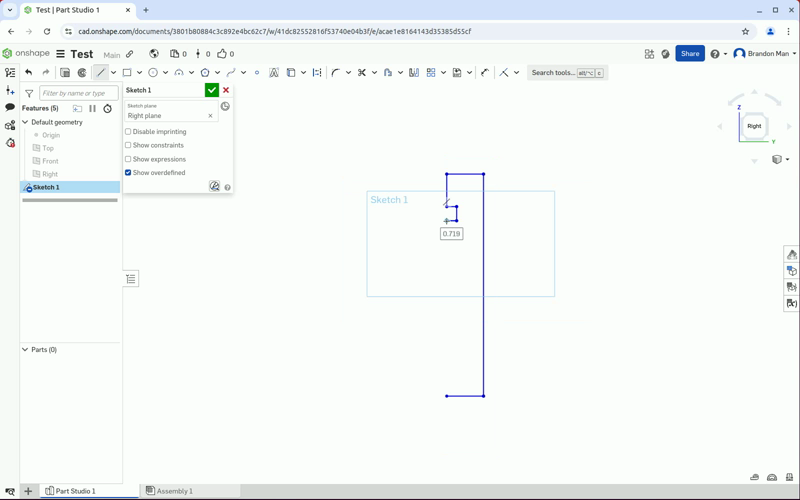
scroll(-6)
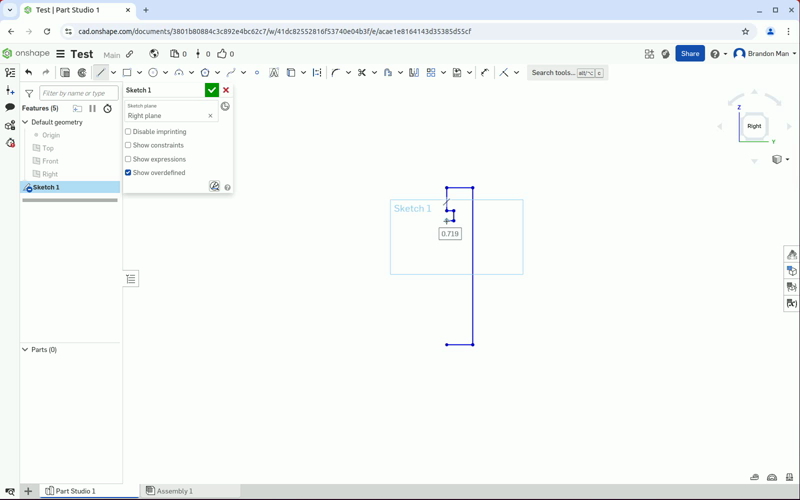
scroll(-6)
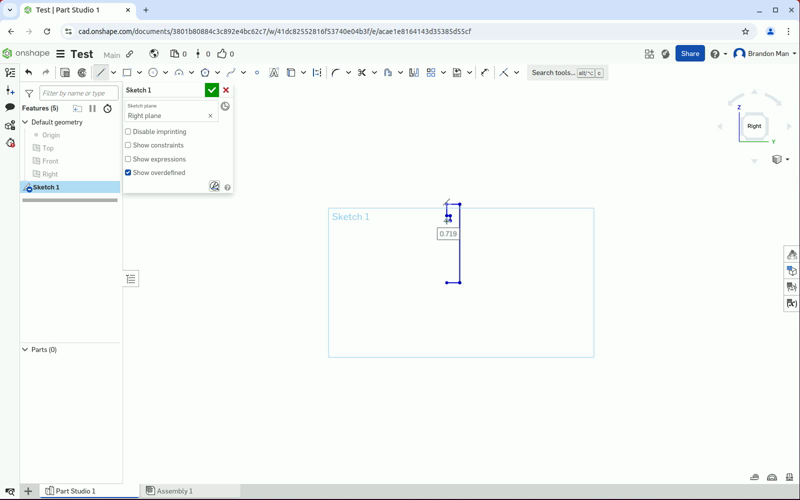
key_up(shift)
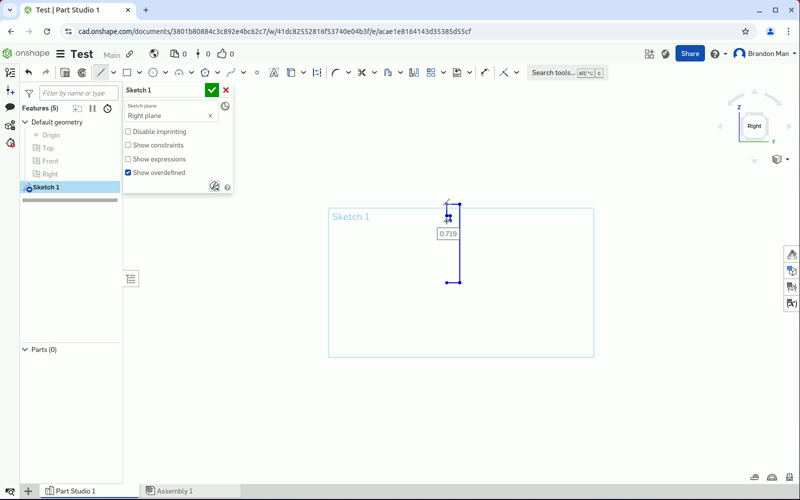
key_down(shift)
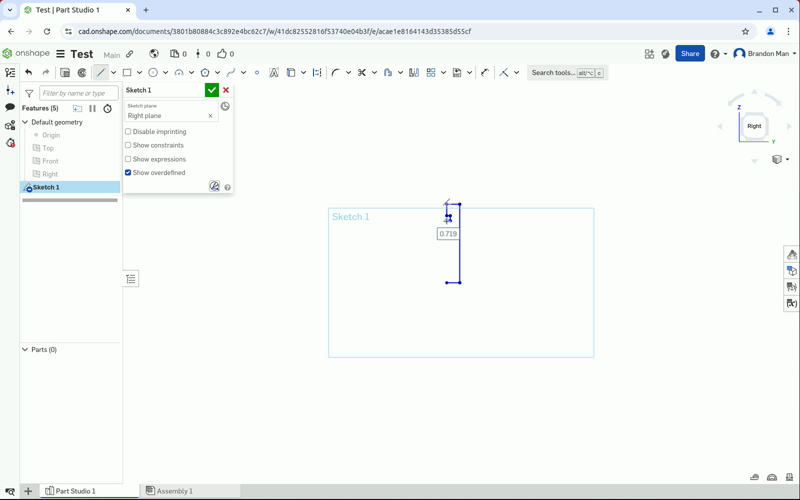
mouse_move(446, 282)
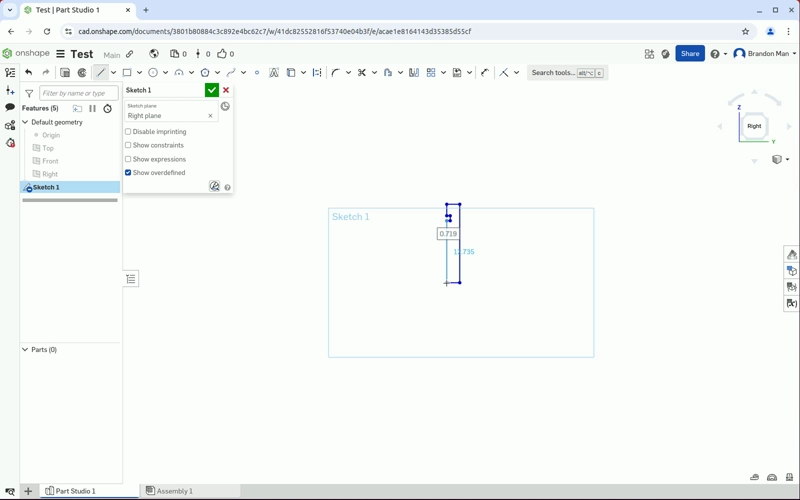
key_up(shift)
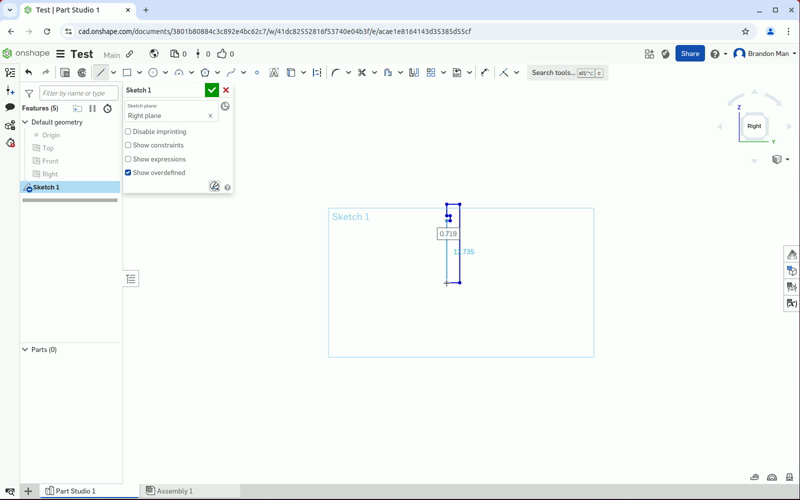
click(446, 282)
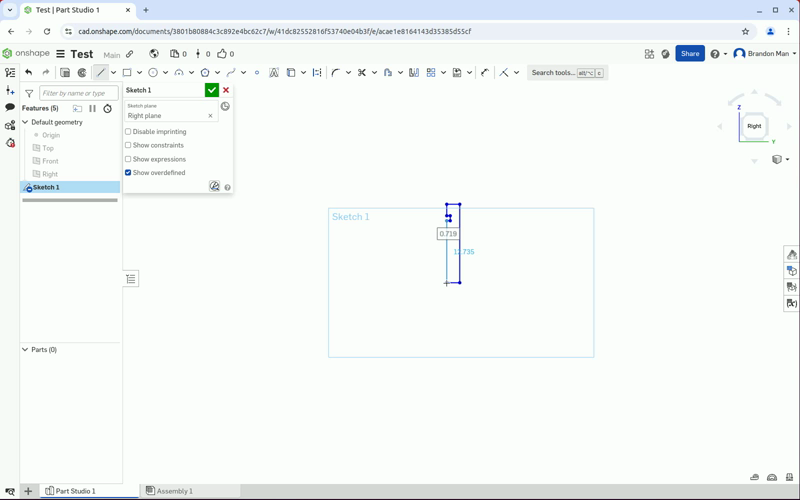
key(esc)
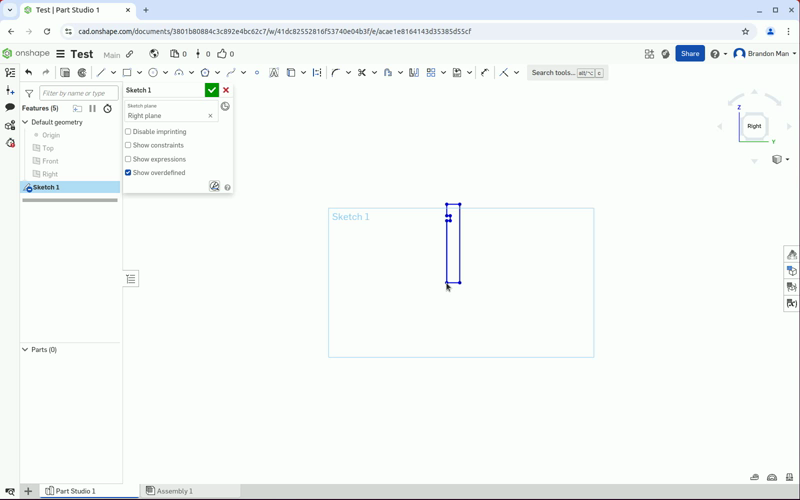
mouse_move(457, 214)
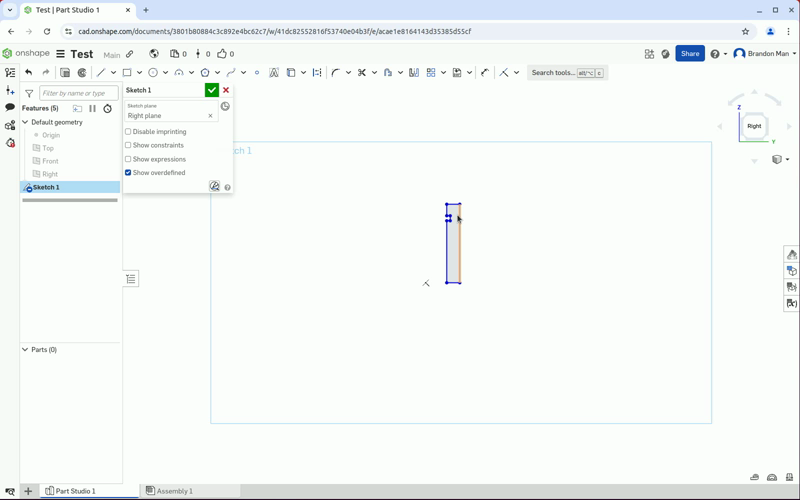
scroll(6)
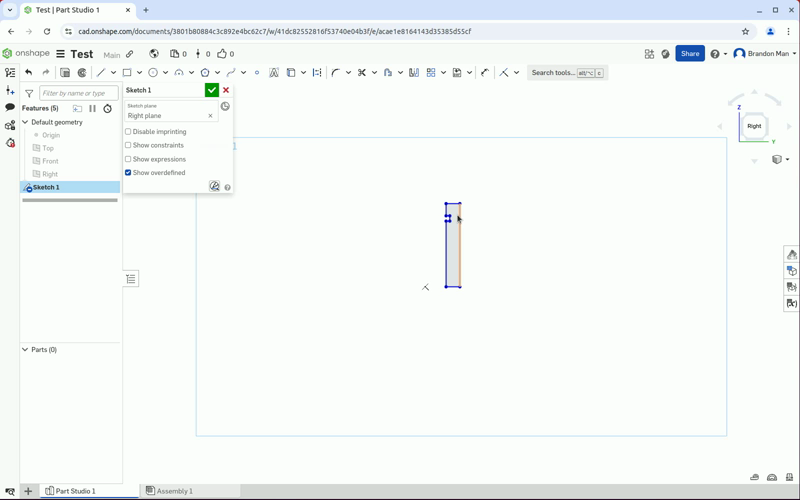
scroll(6)
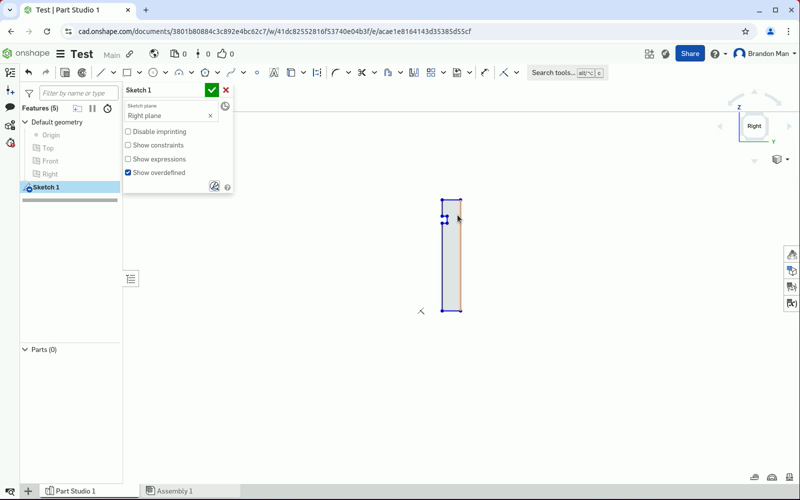
scroll(6)
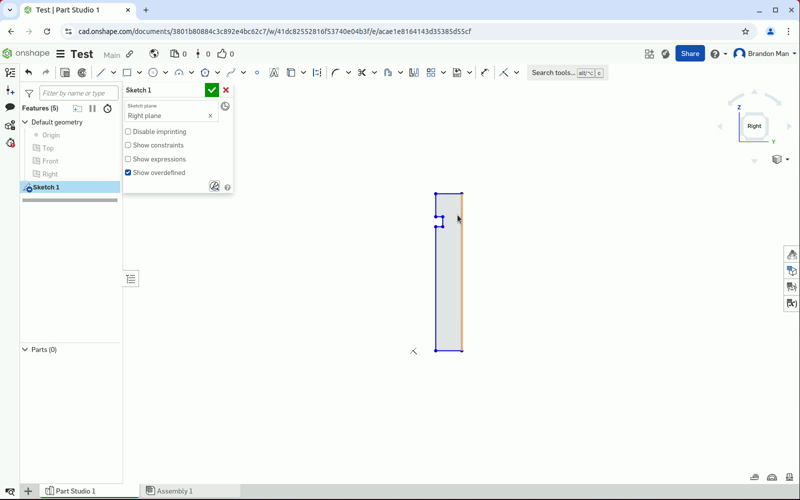
scroll(6)
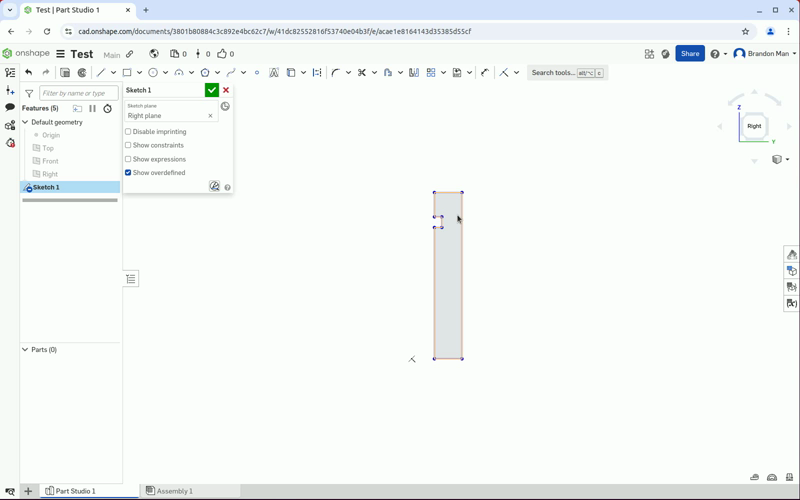
scroll(6)
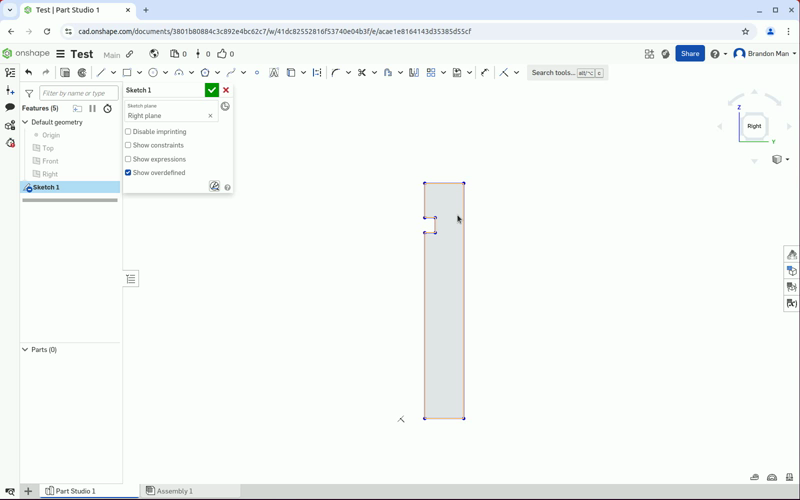
scroll(6)
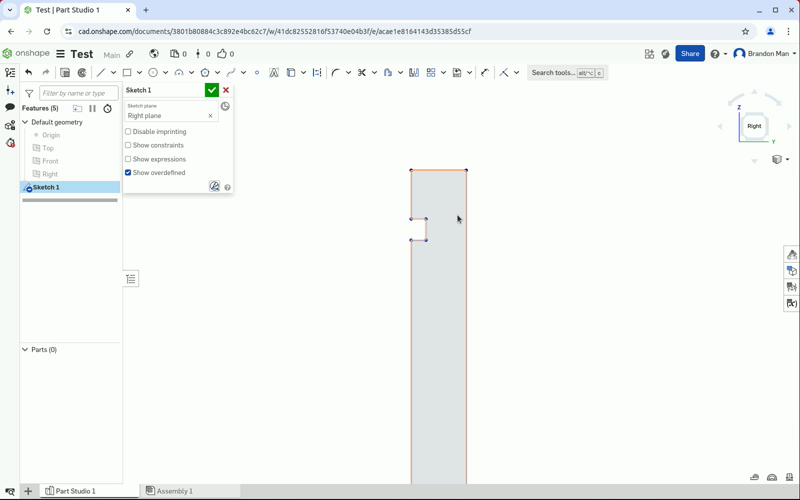
scroll(6)
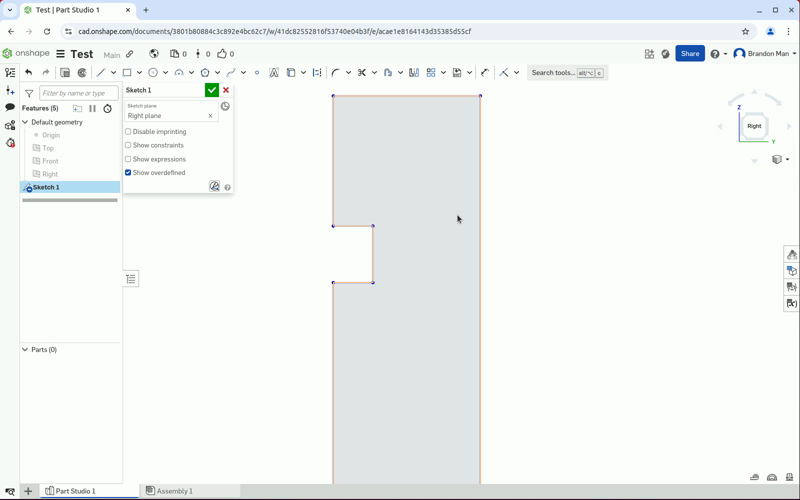
click(457, 214)
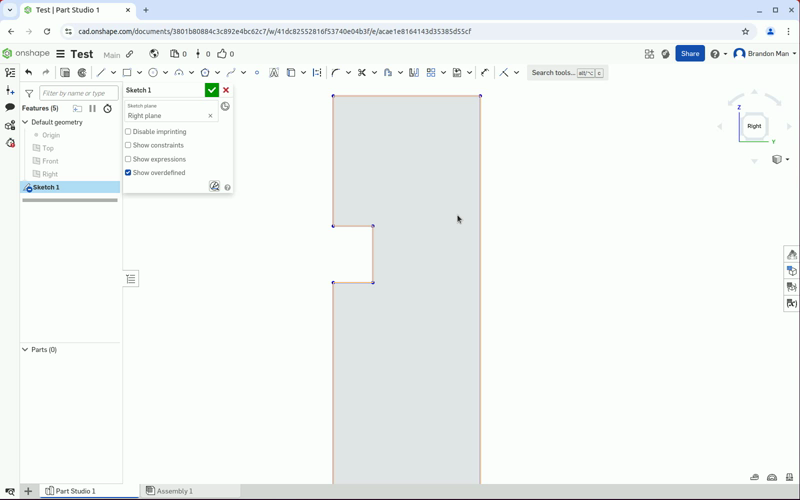
scroll(-6)
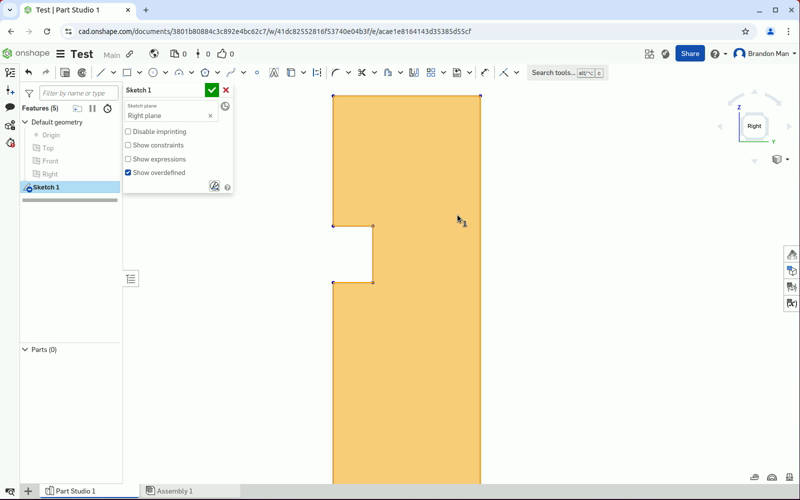
scroll(-6)
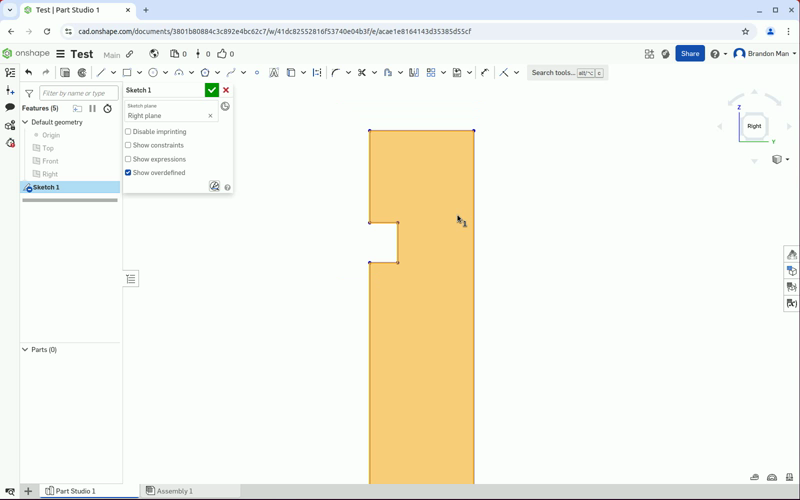
scroll(-6)
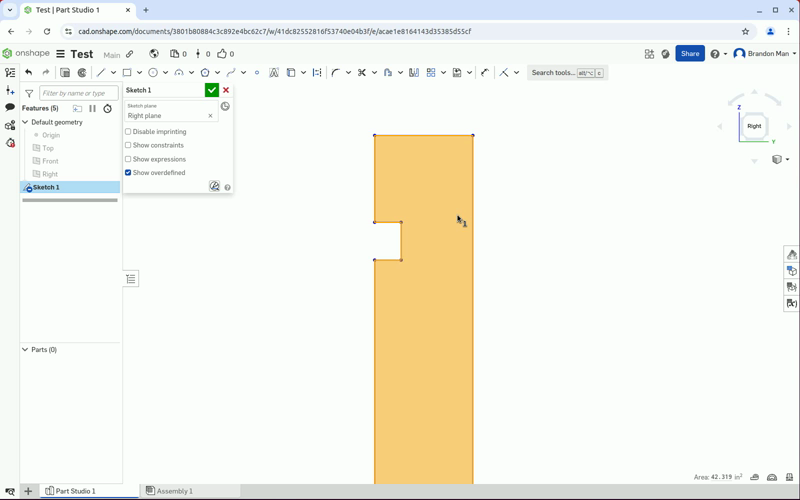
scroll(-6)
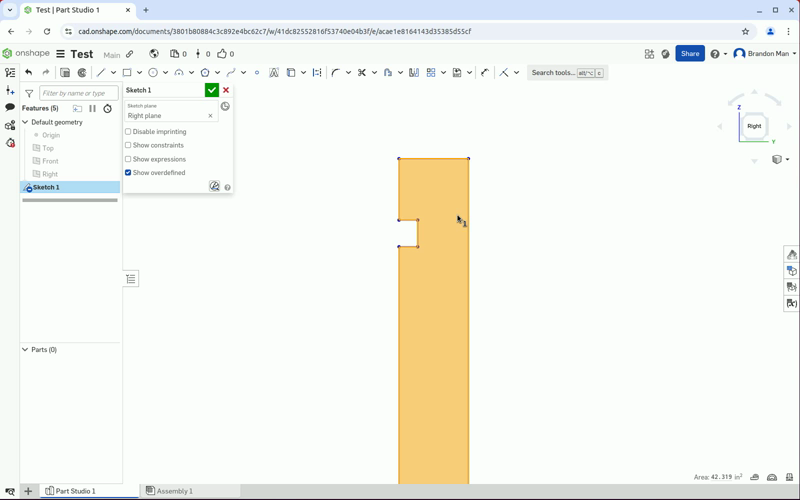
scroll(-6)
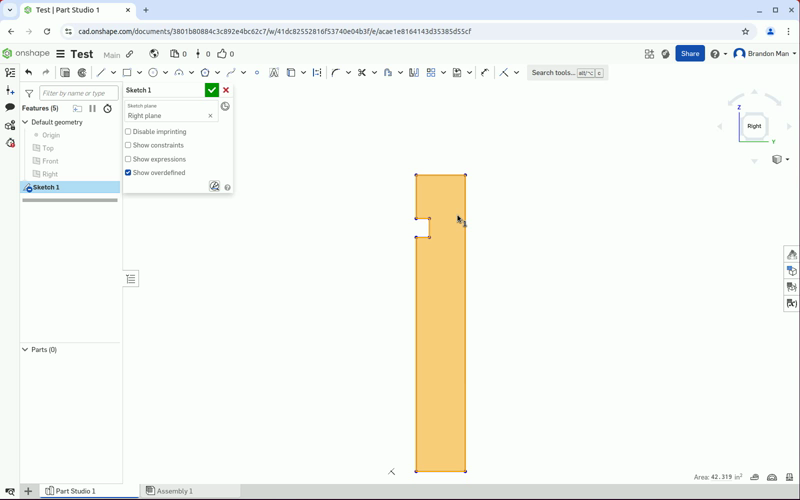
scroll(-6)
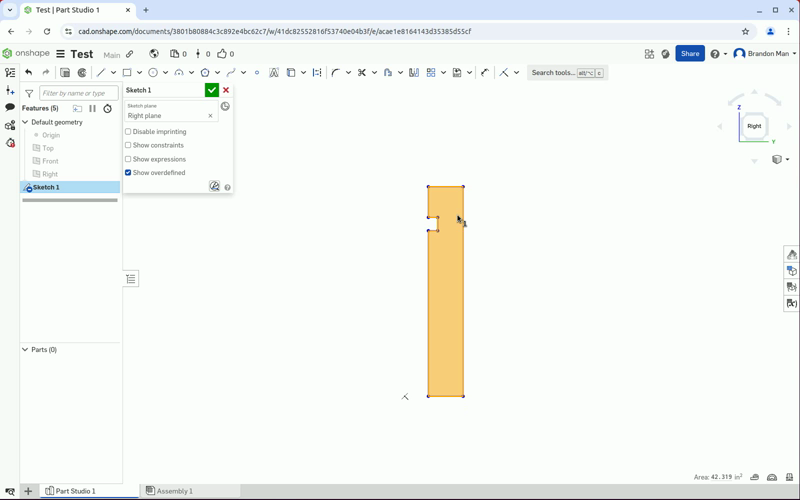
scroll(-6)
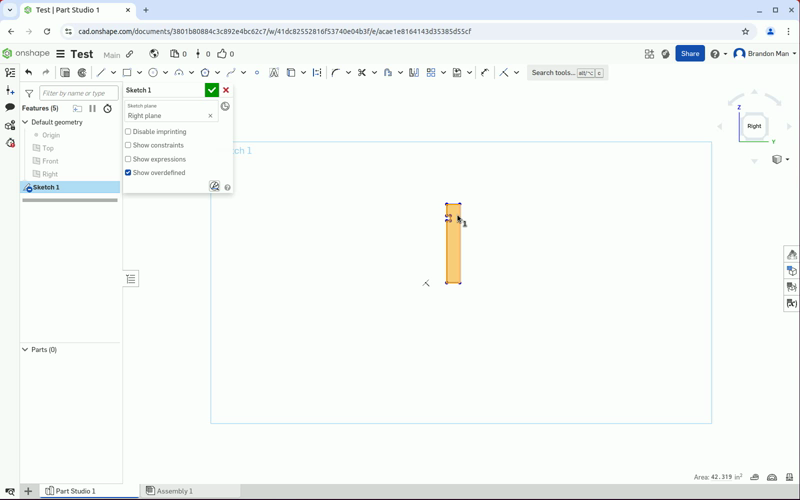
mouse_move(73, 352)
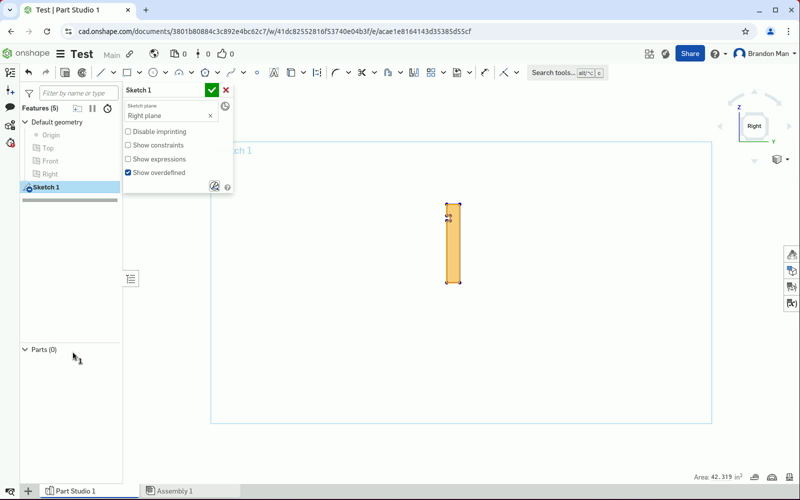
key(shift+y)
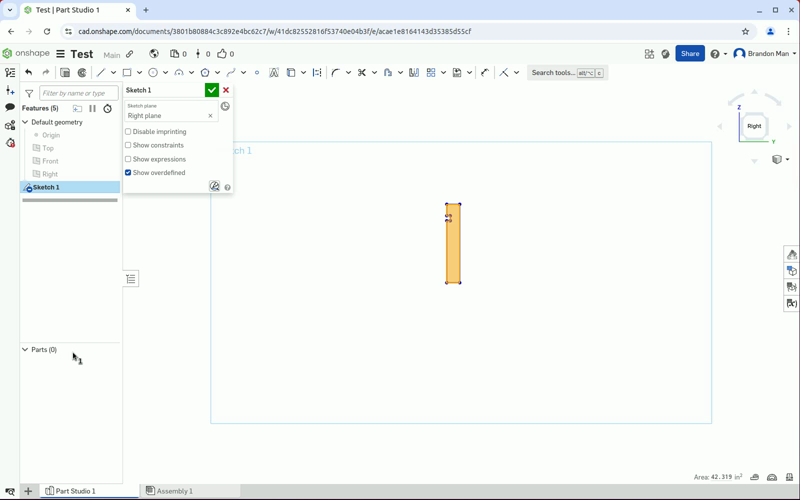
key(shift+e)
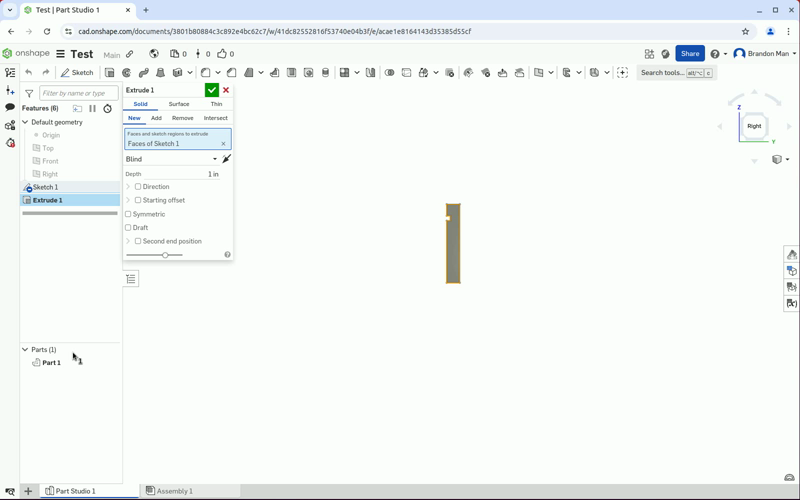
mouse_move(143, 106)
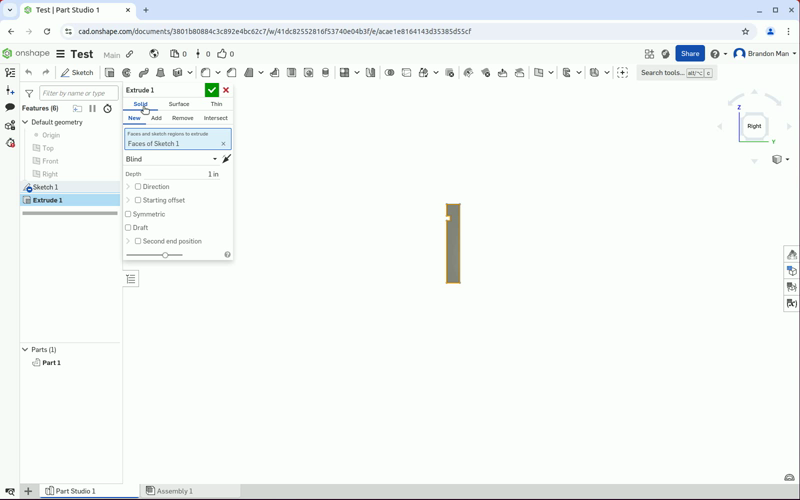
click(143, 106)
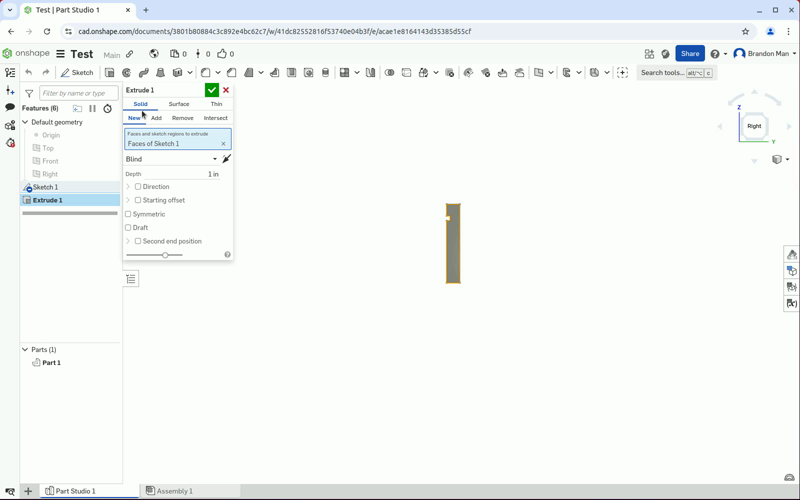
mouse_move(137, 120)
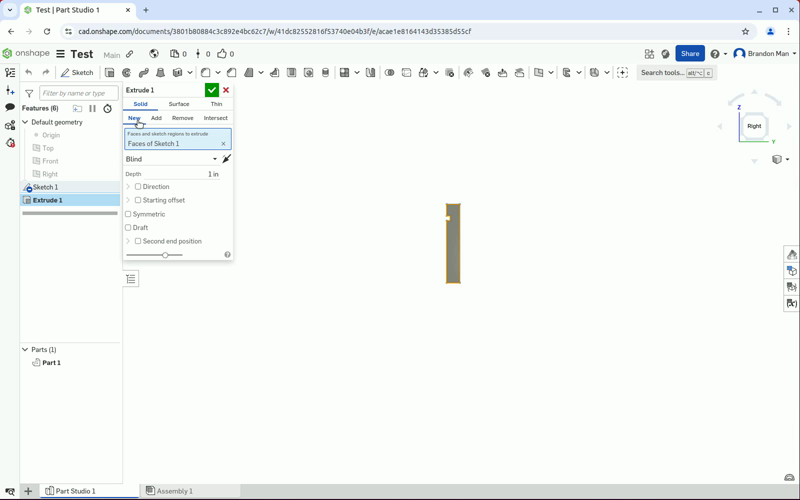
click(137, 120)
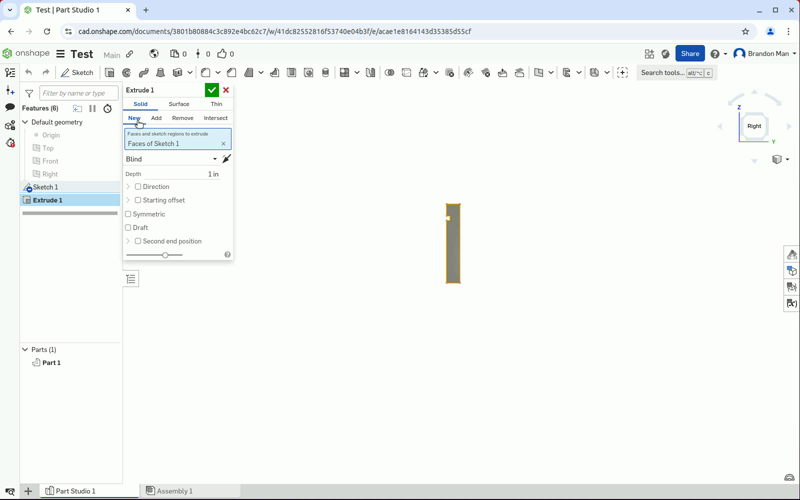
key(tab, 4)
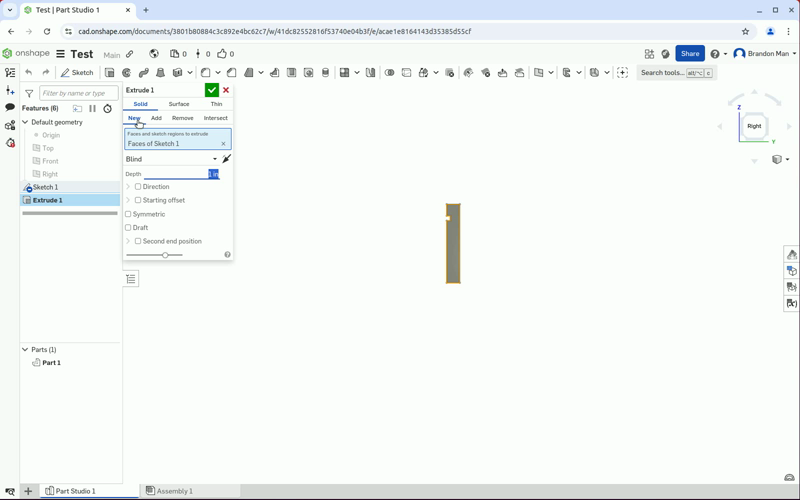
text(23.108)
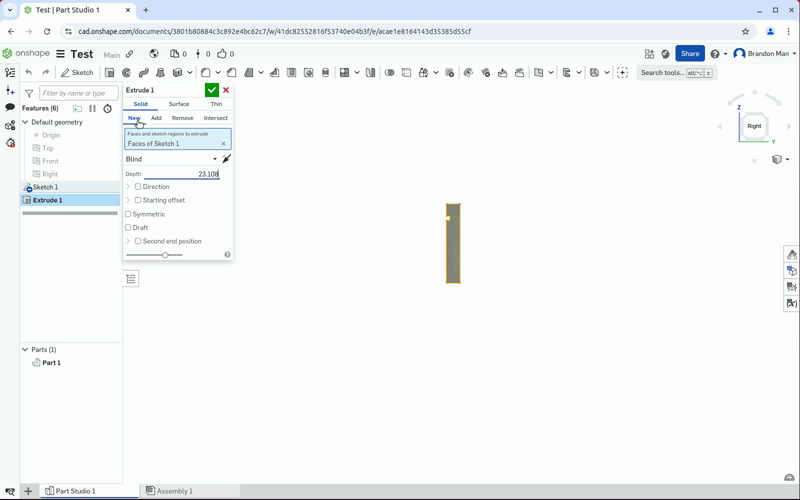
key(enter)
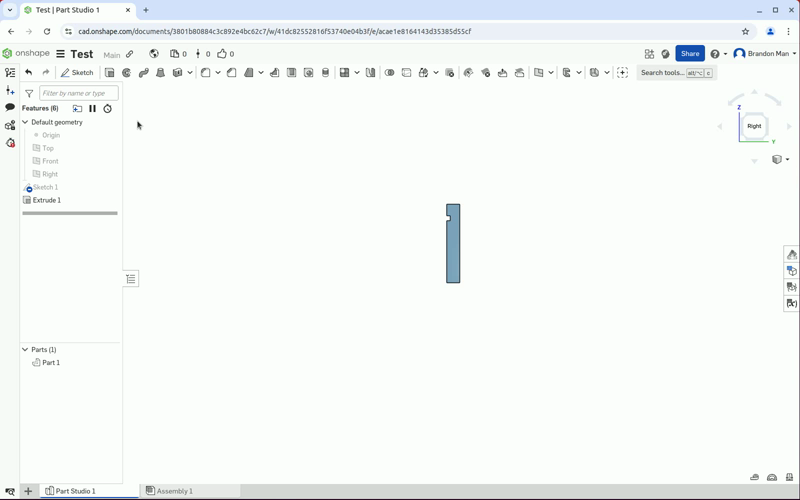
key(shift+h)
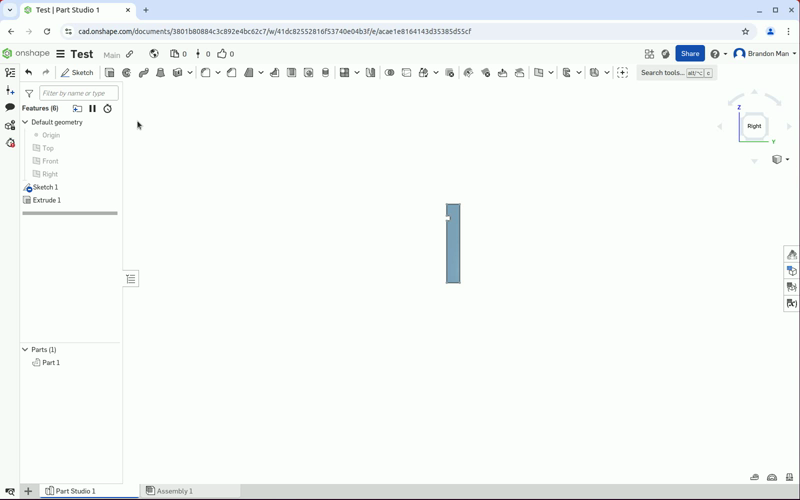
key(shift+h)
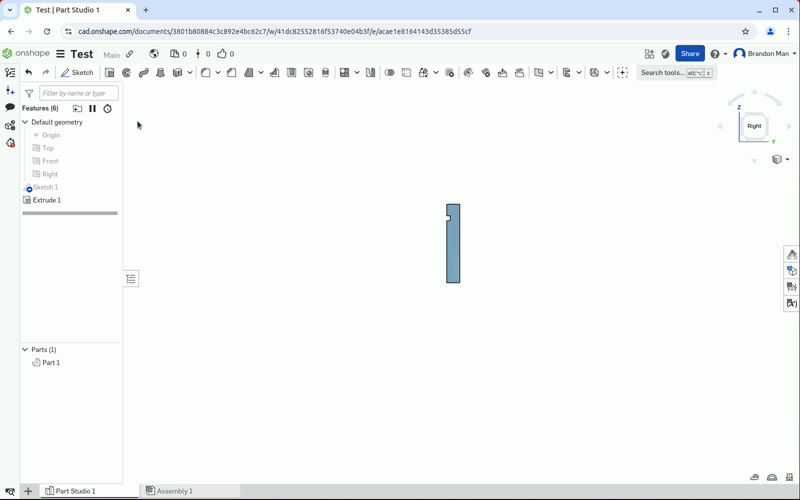
mouse_move(73, 189)
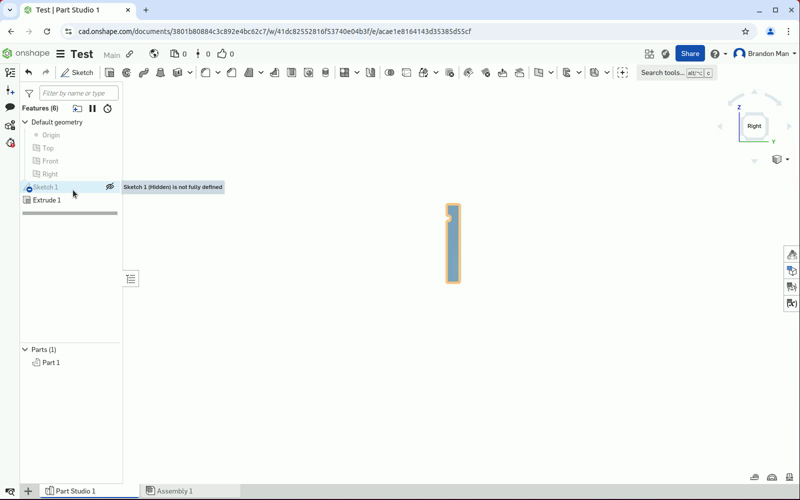
click(73, 189)
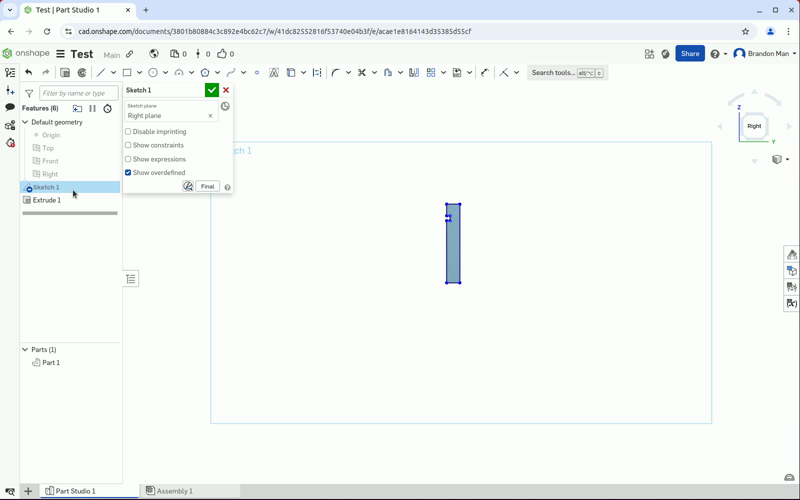
mouse_move(229, 92)
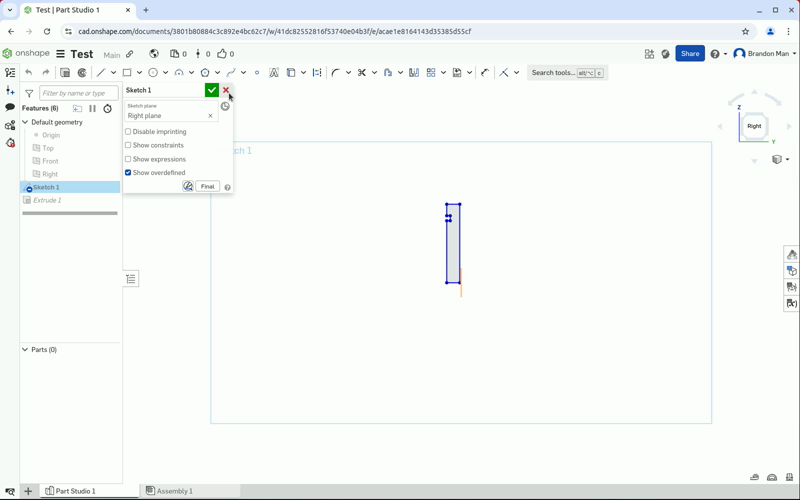
click(229, 92)
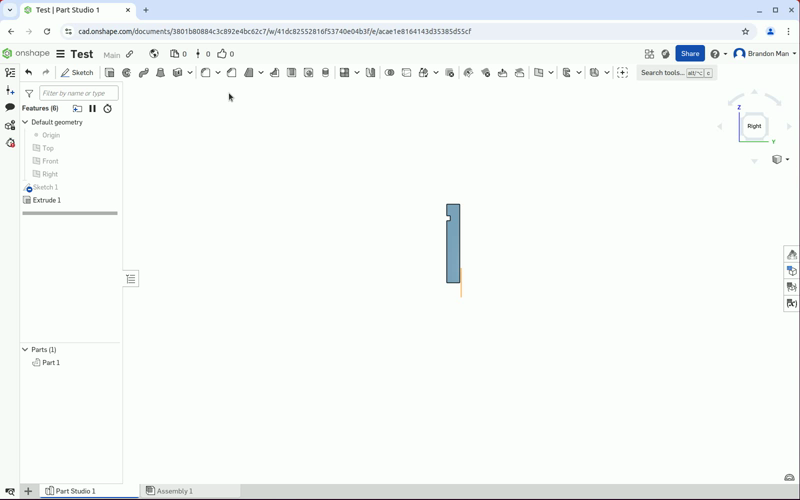
mouse_move(73, 352)
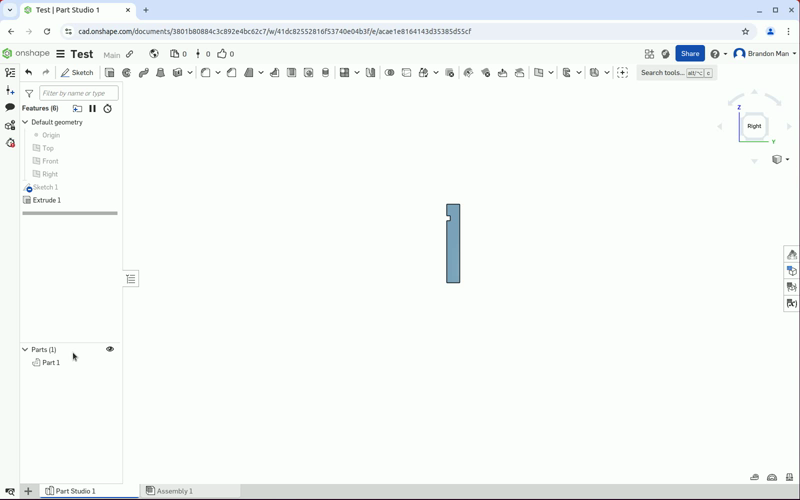
key(y)
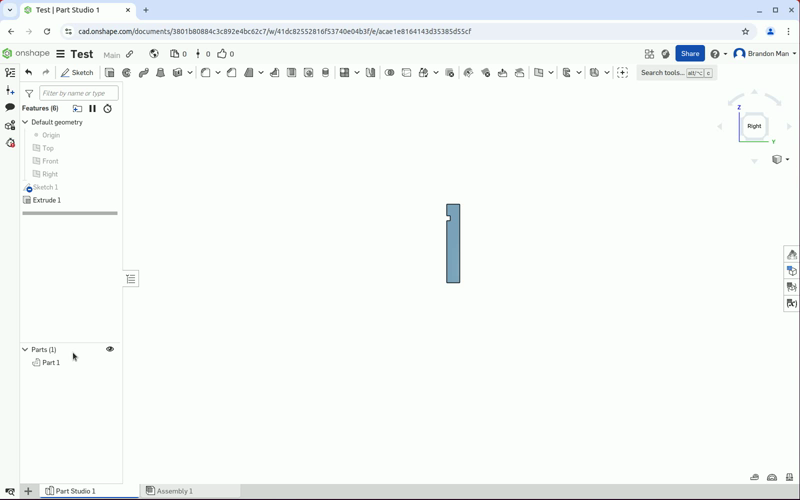
key(shift+p)
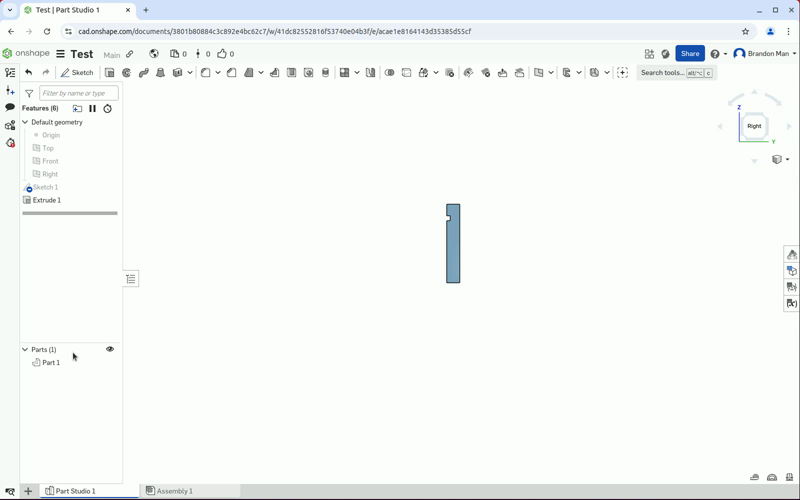
key(space)
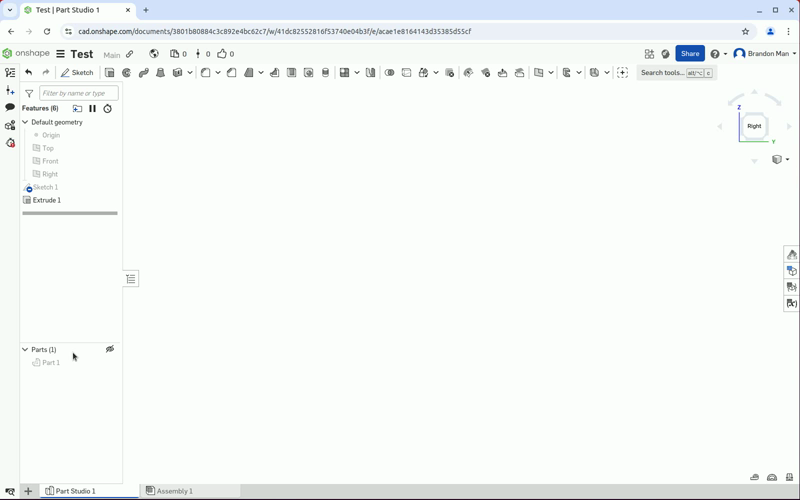
key_down(shift)
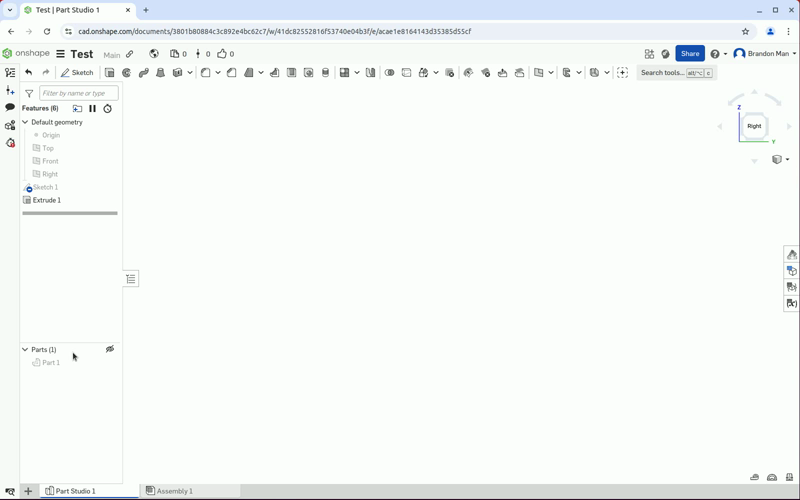
key(right)
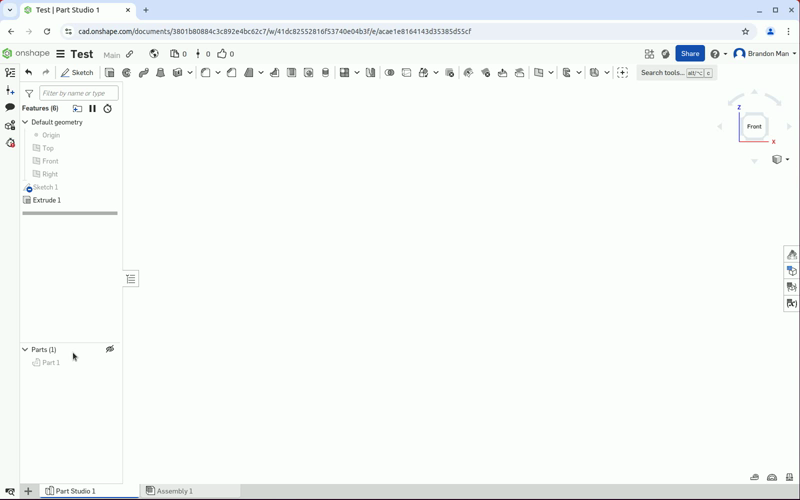
key_up(shift)
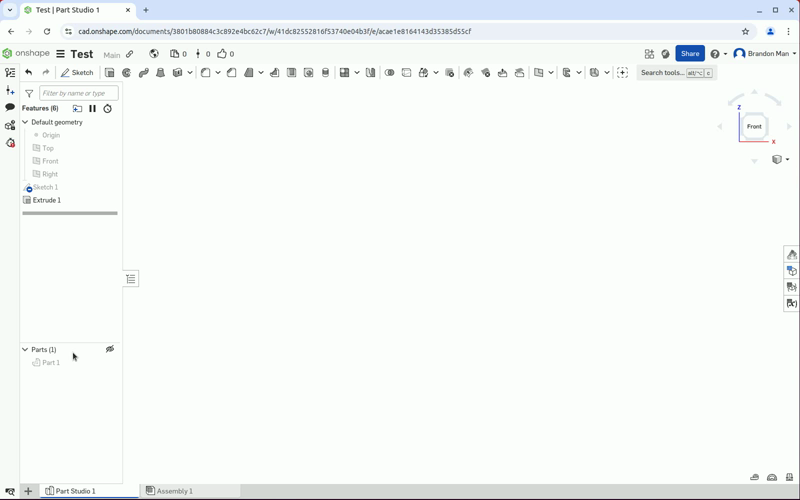
mouse_move(73, 352)
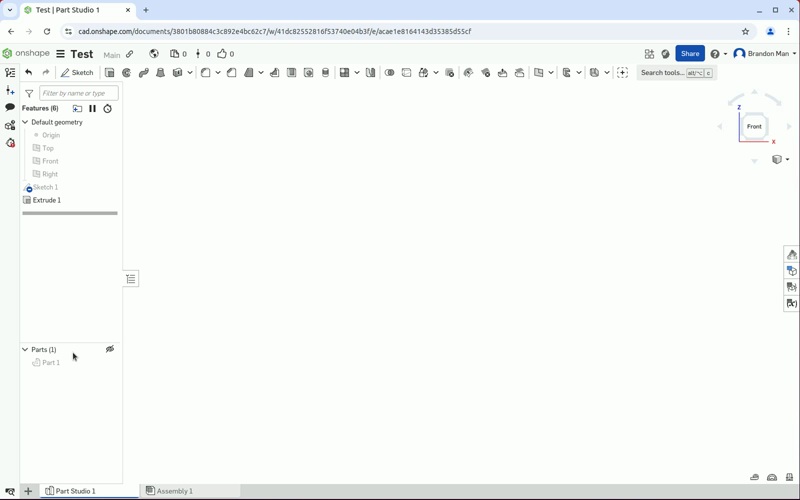
key(shift+y)
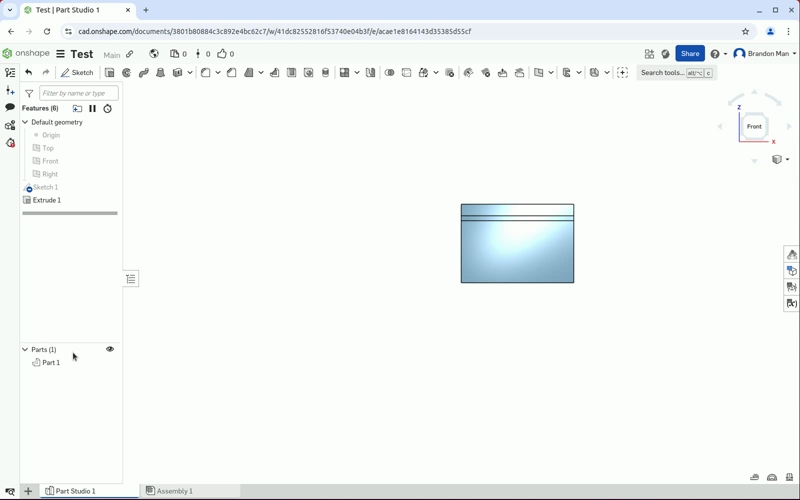
mouse_move(541, 75)
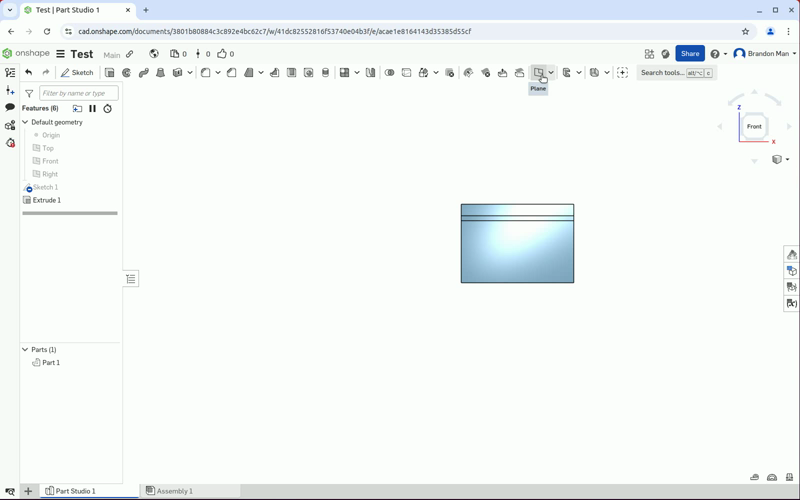
click(541, 75)
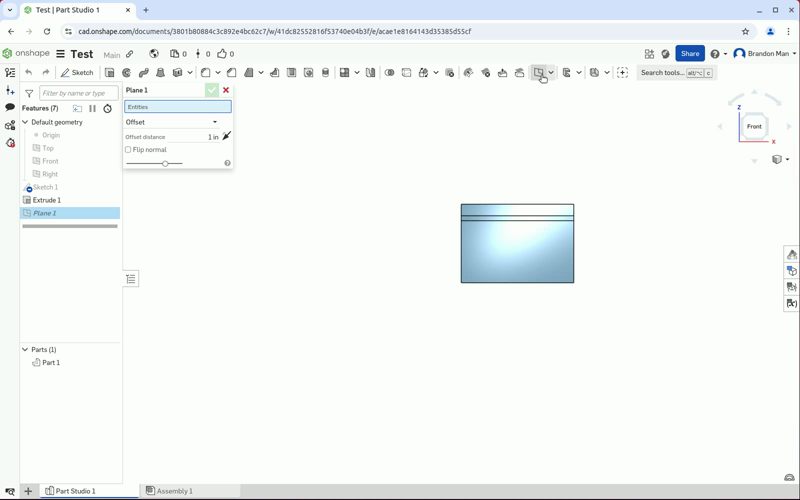
mouse_move(73, 163)
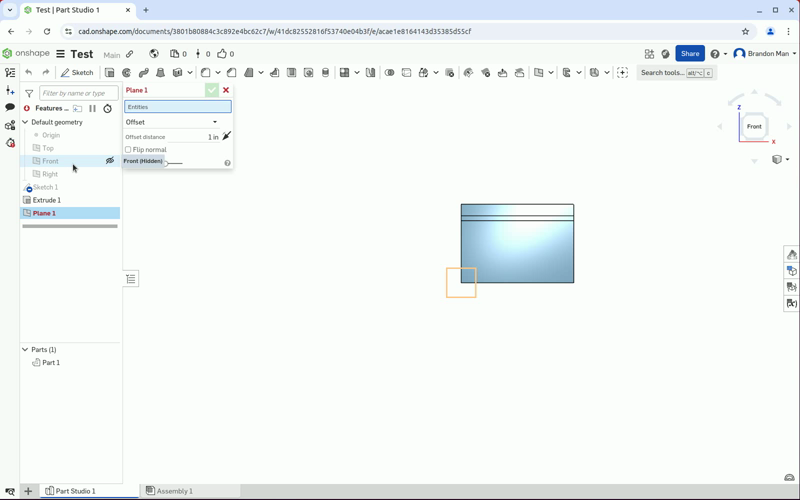
click(73, 163)
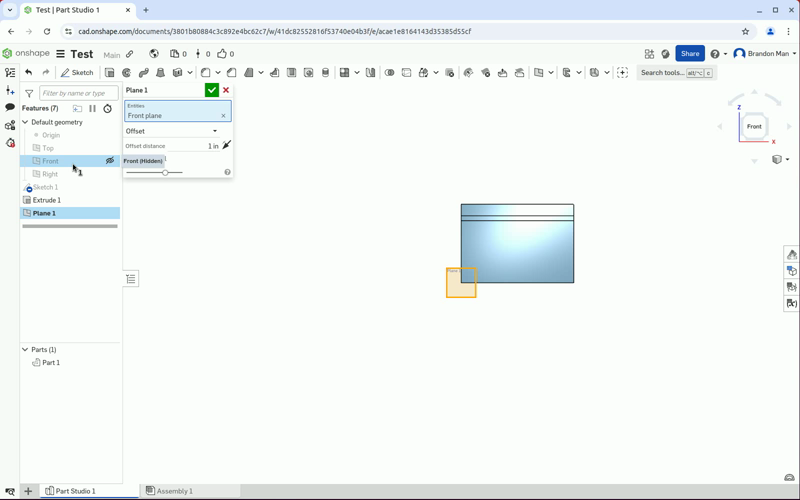
key(tab, 2)
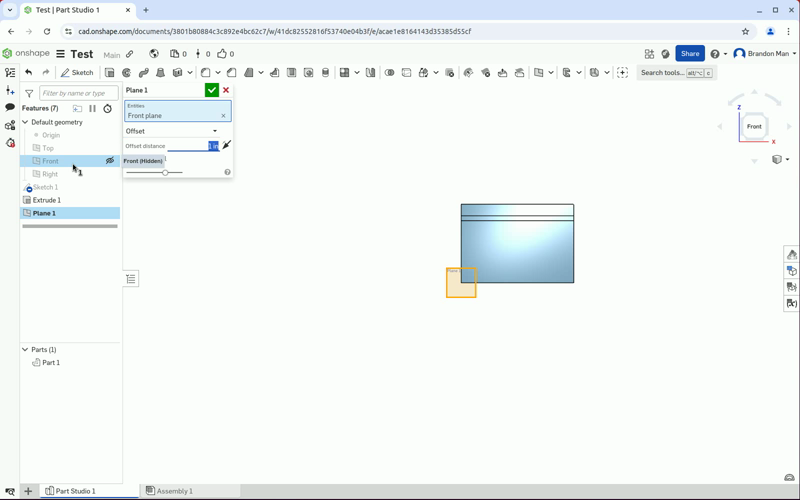
text(2.896)
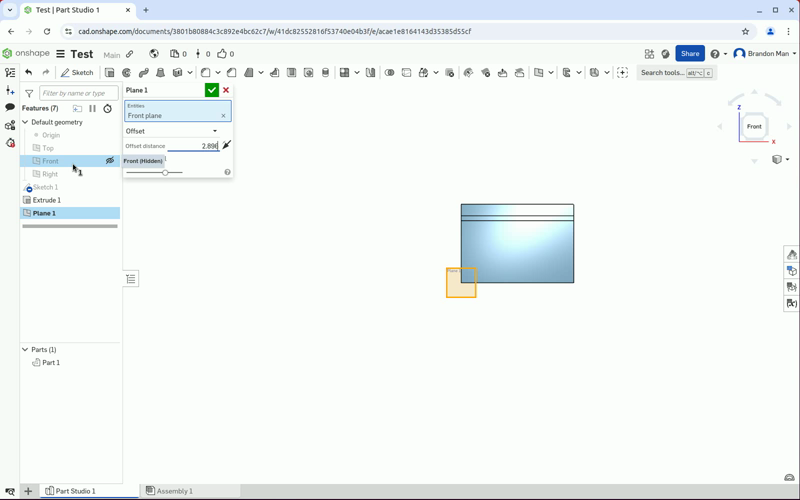
key(enter, 2)
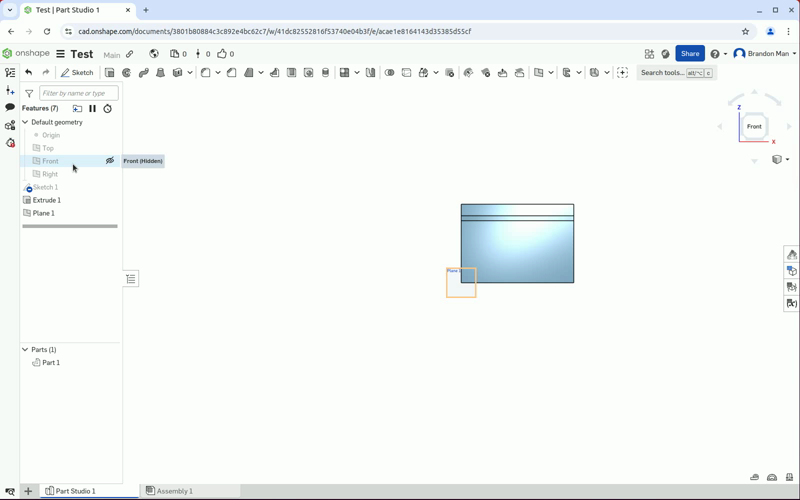
key(shift+s)
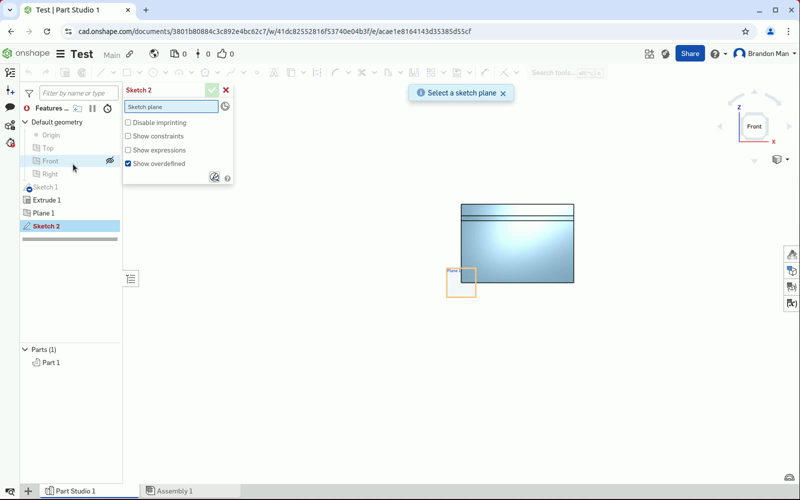
mouse_move(73, 215)
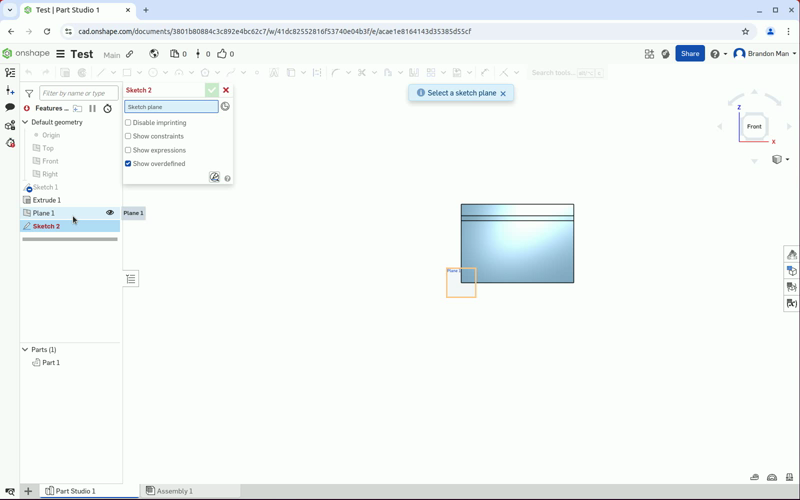
click(73, 215)
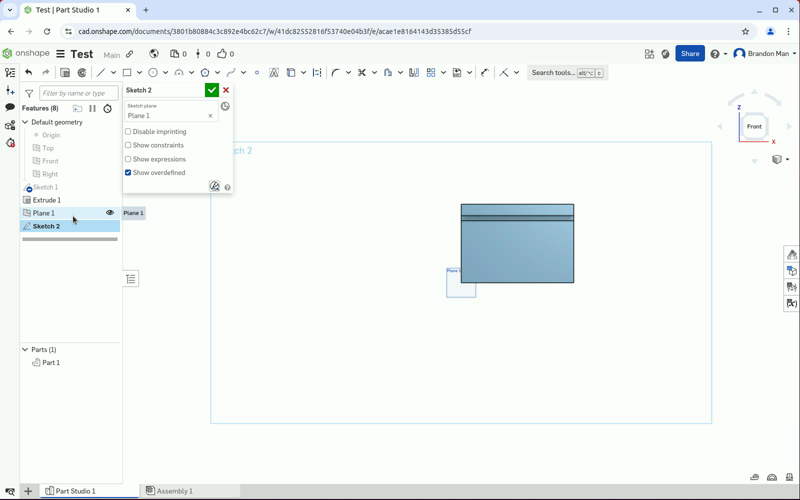
mouse_move(73, 352)
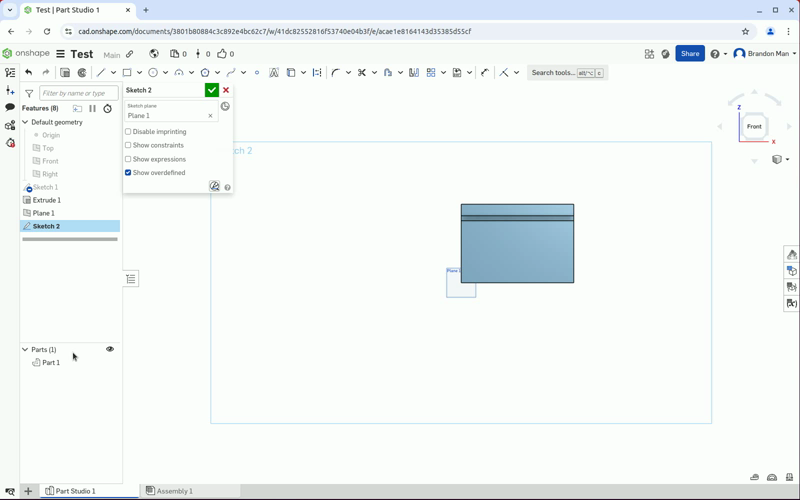
key(y)
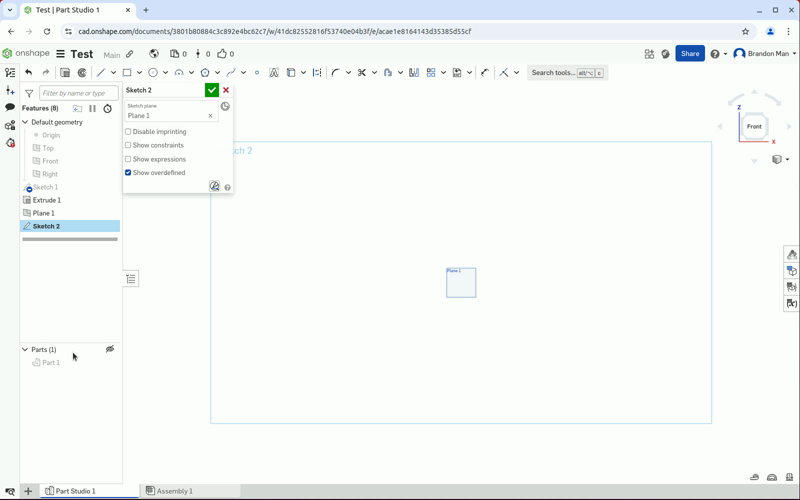
key(l)
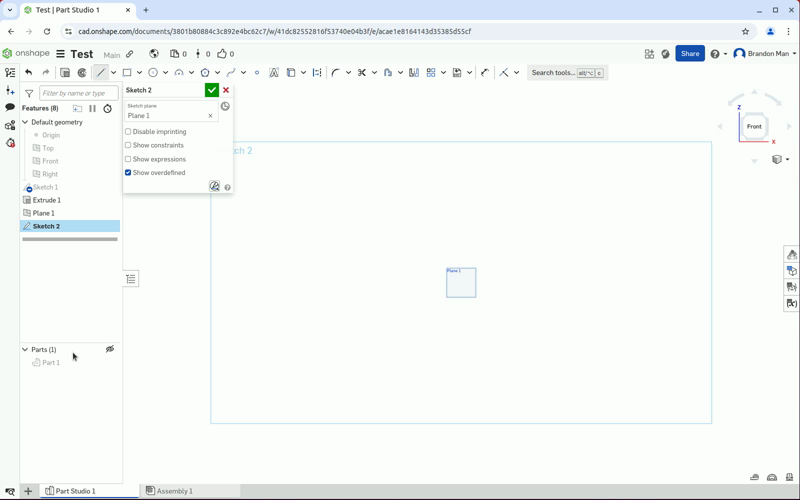
key_down(shift)
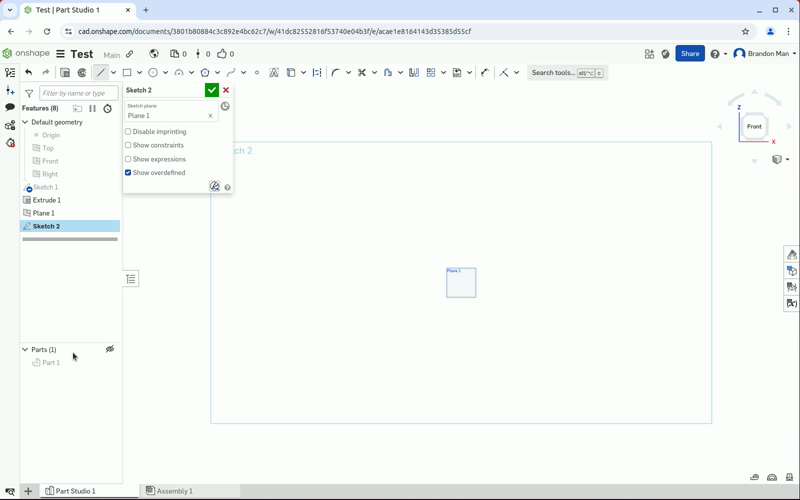
mouse_move(559, 220)
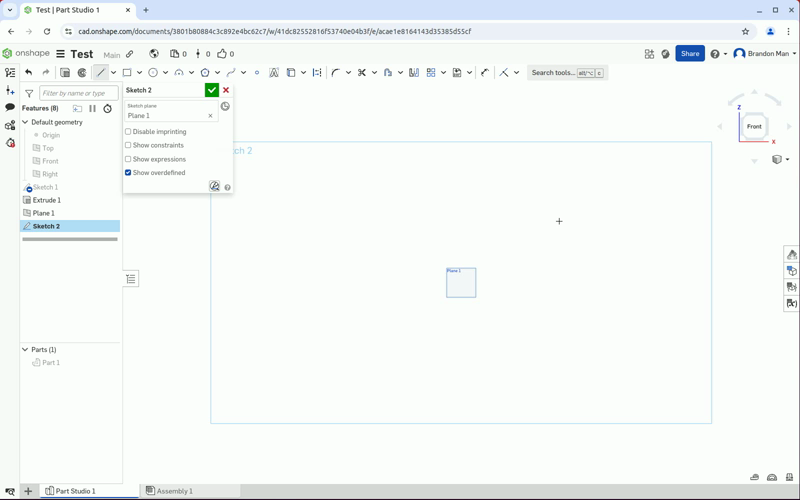
click(559, 220)
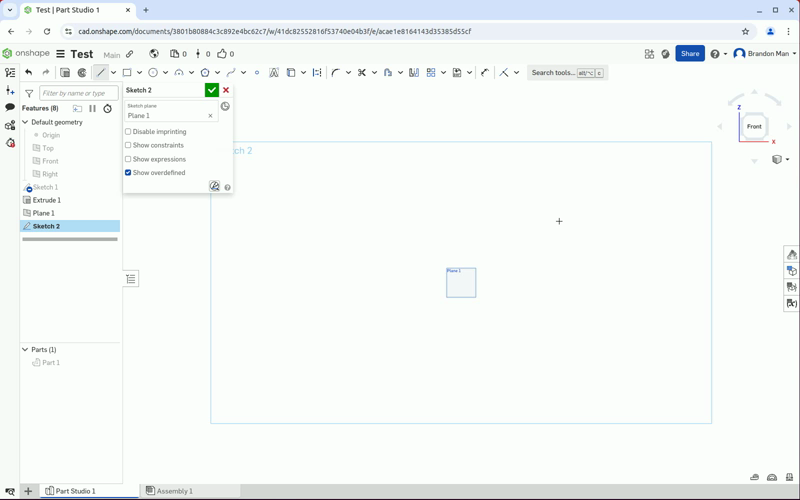
key_up(shift)
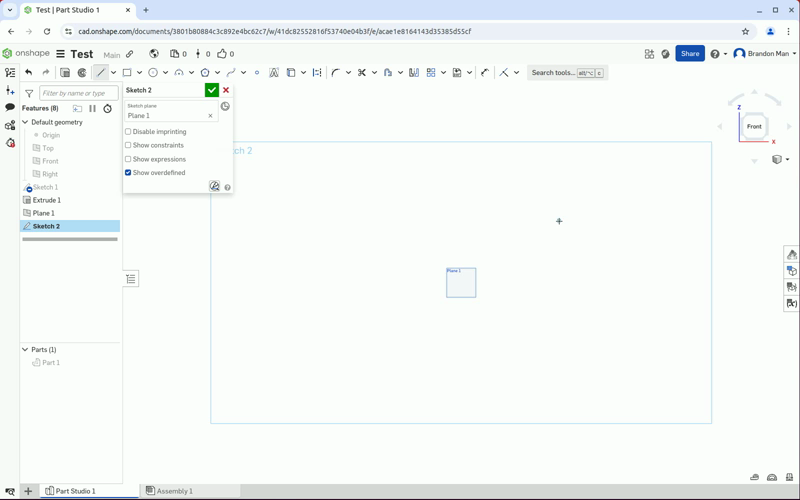
key_down(shift)
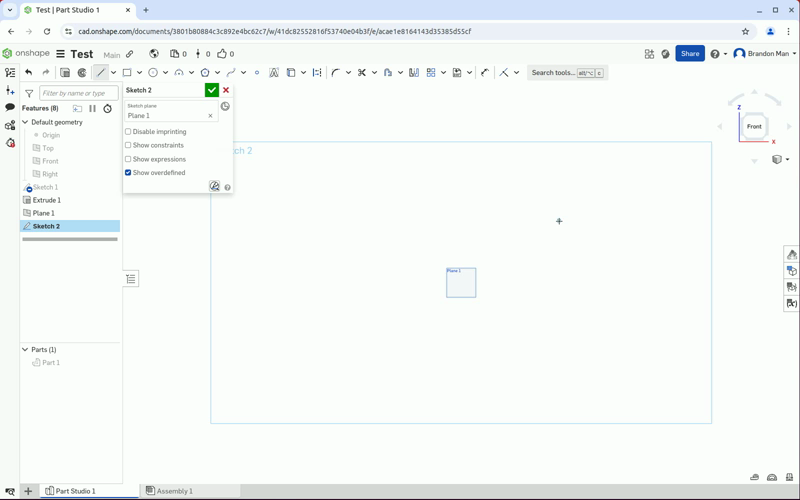
mouse_move(589, 220)
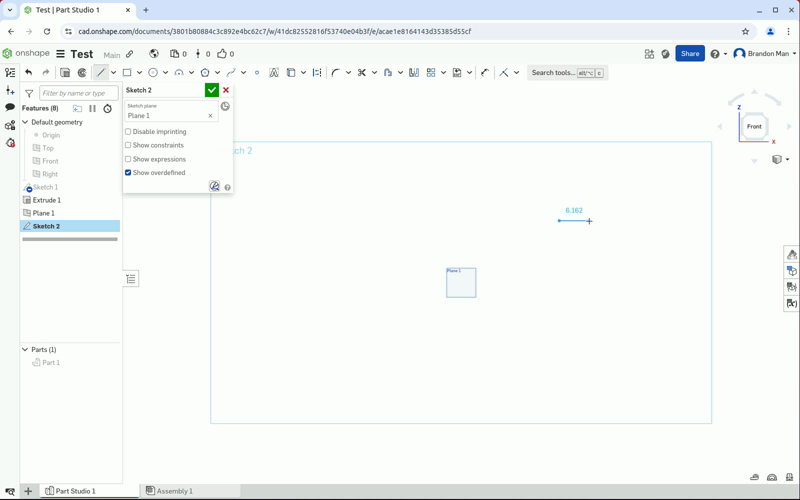
mouse_move(573, 220)
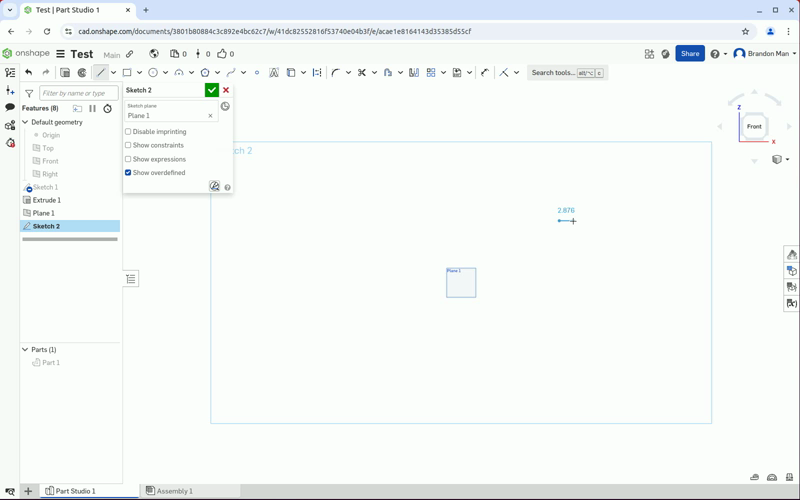
click(573, 220)
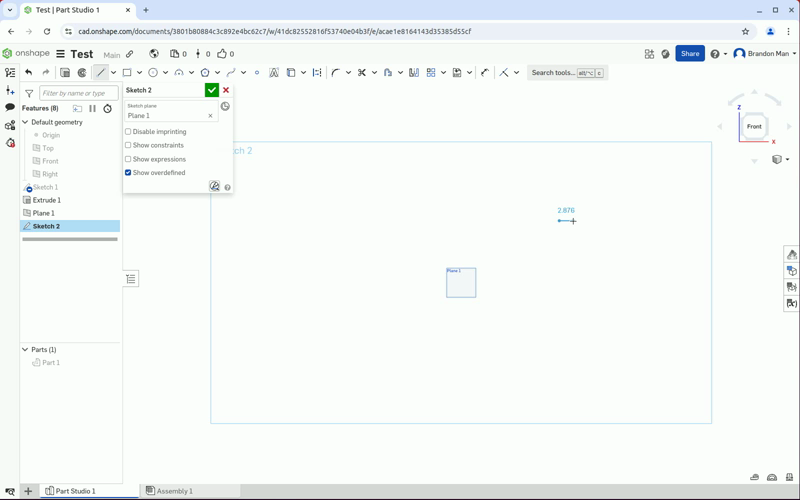
key_up(shift)
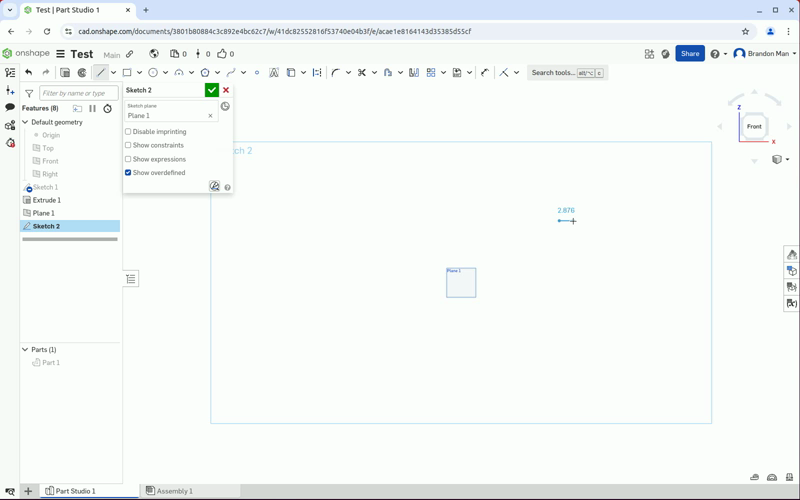
key_down(shift)
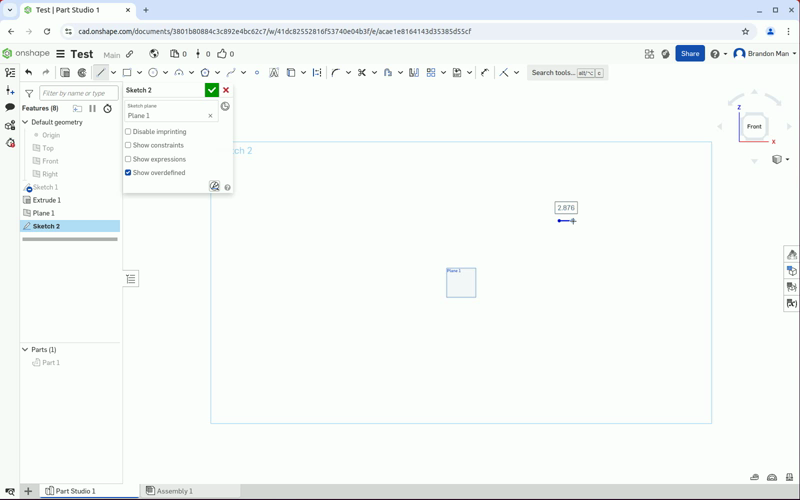
mouse_move(589, 220)
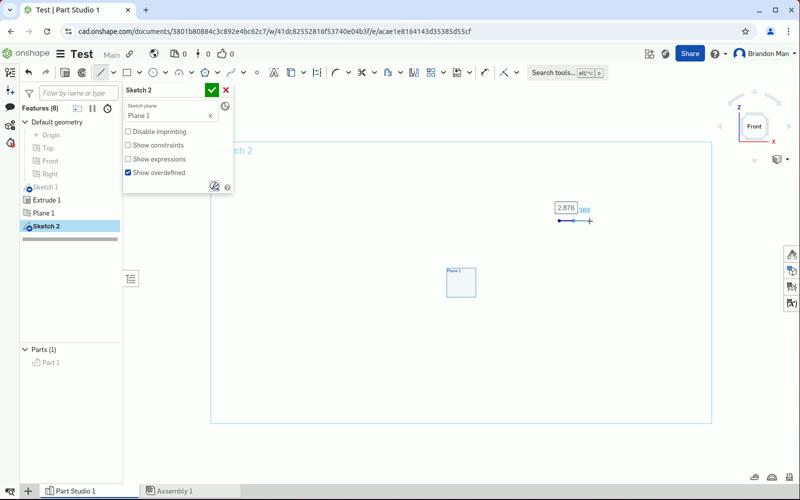
mouse_move(573, 203)
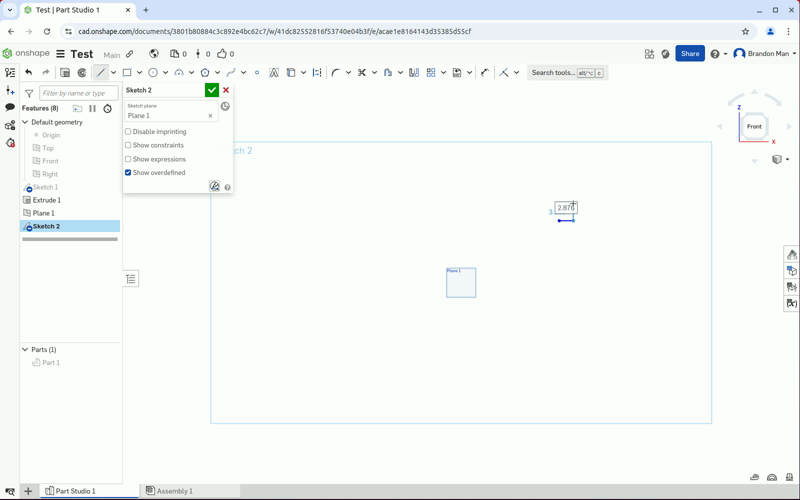
click(573, 203)
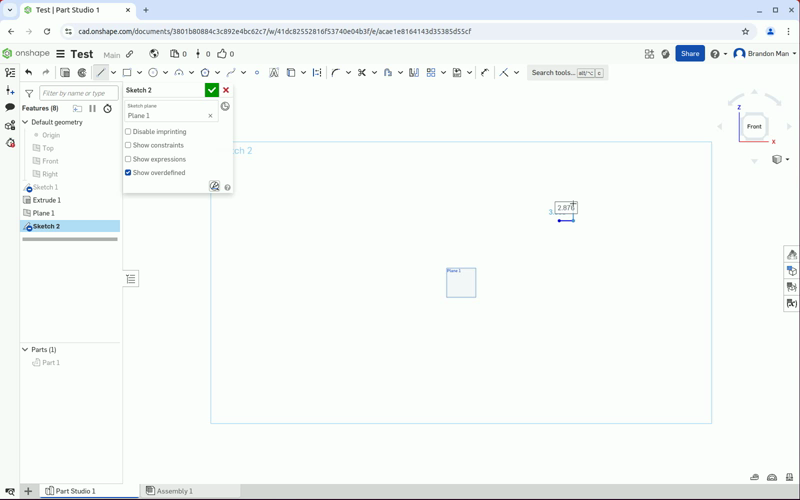
key_up(shift)
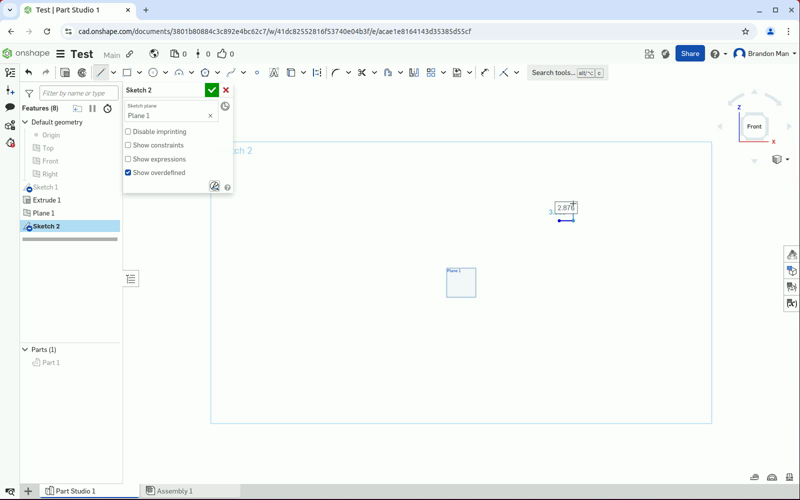
key_down(shift)
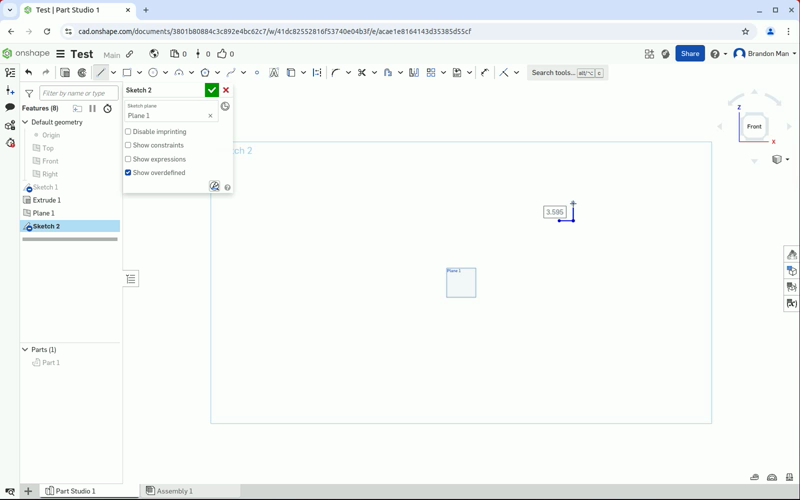
mouse_move(589, 203)
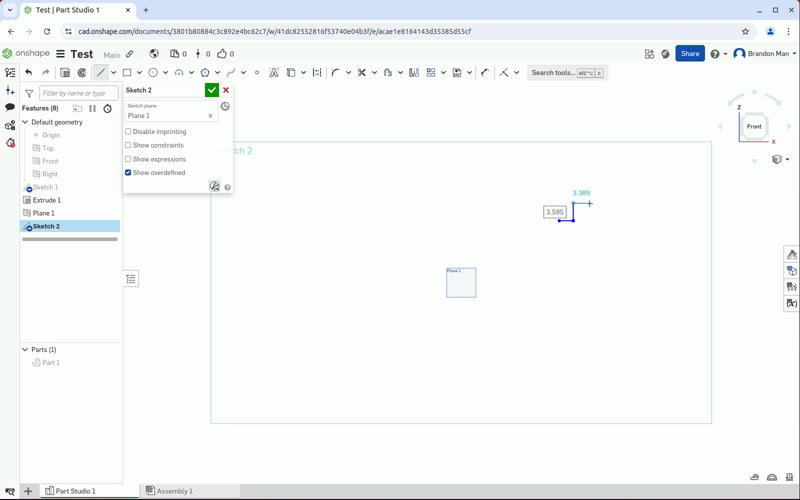
mouse_move(559, 203)
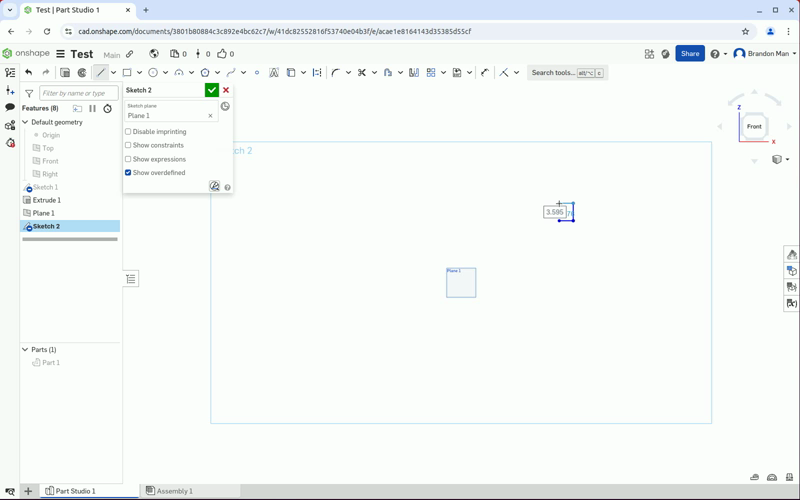
click(559, 203)
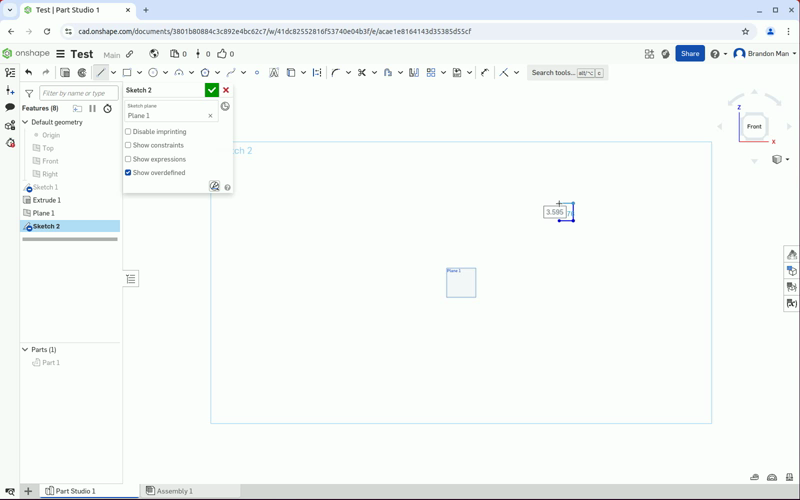
key_up(shift)
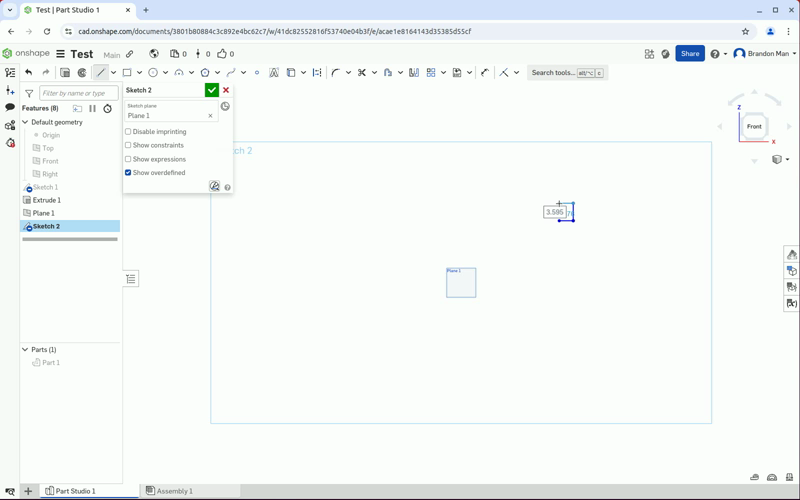
mouse_move(589, 203)
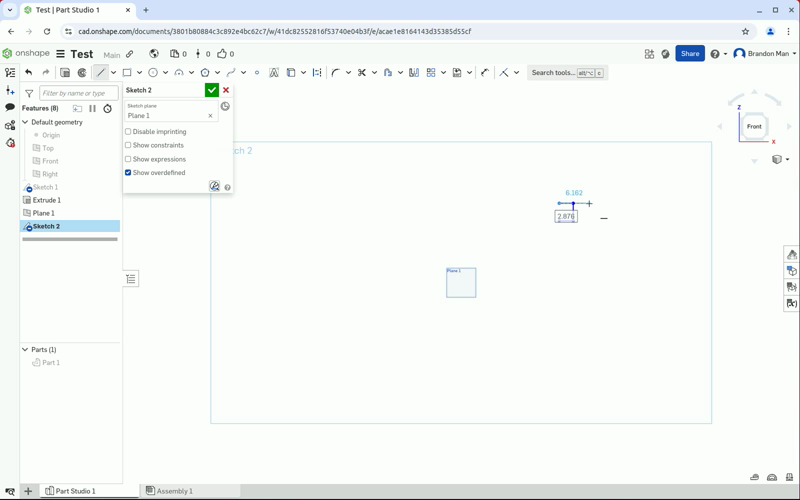
key_down(shift)
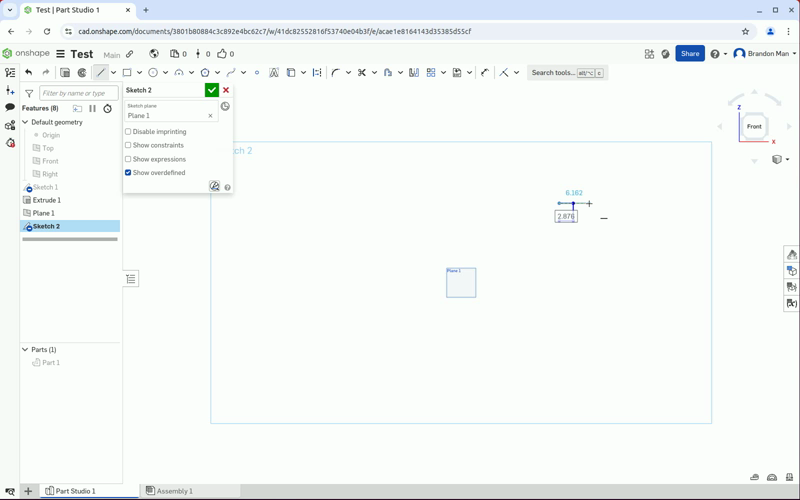
mouse_move(559, 220)
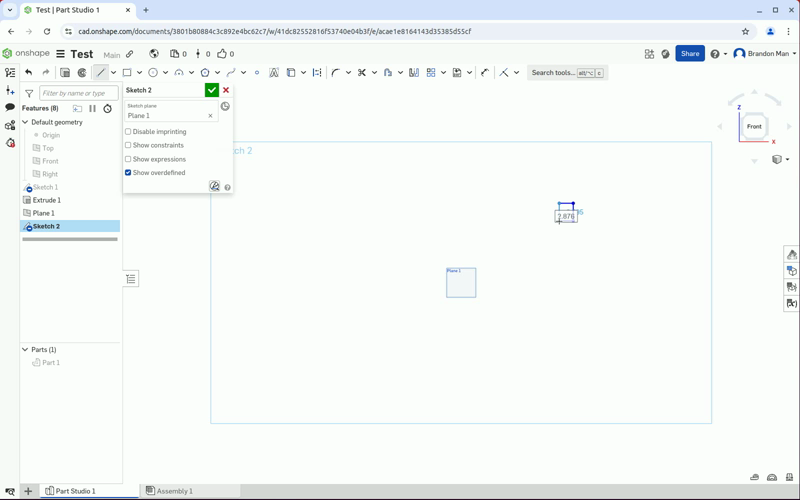
key_up(shift)
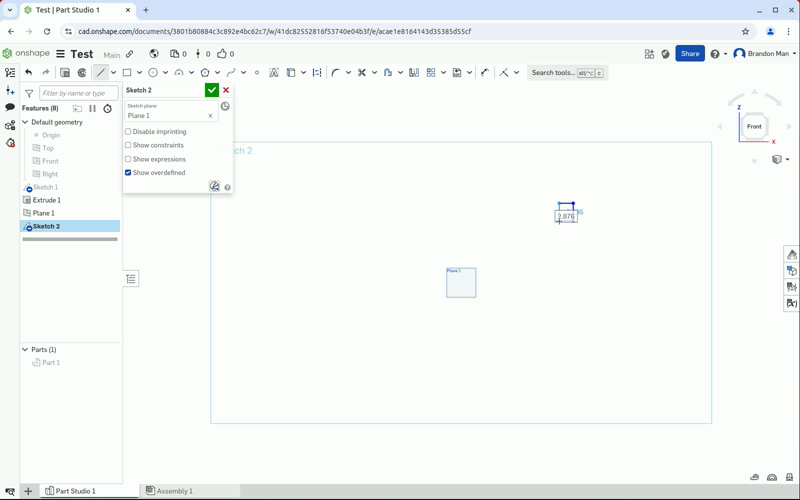
click(559, 220)
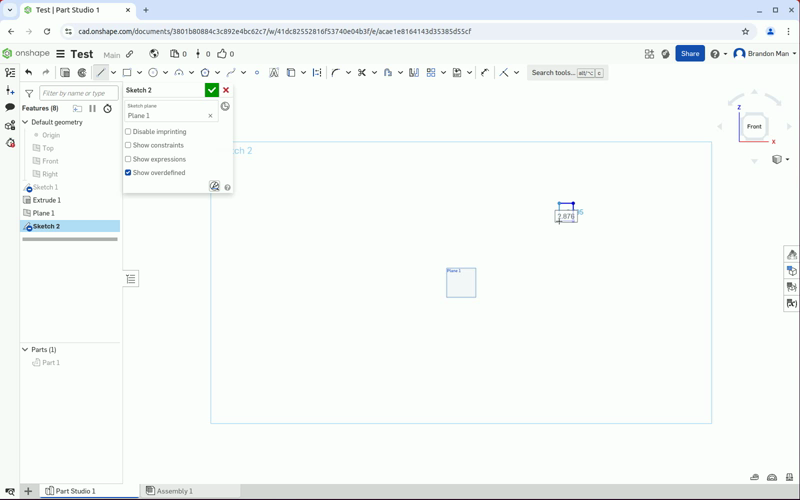
key(esc)
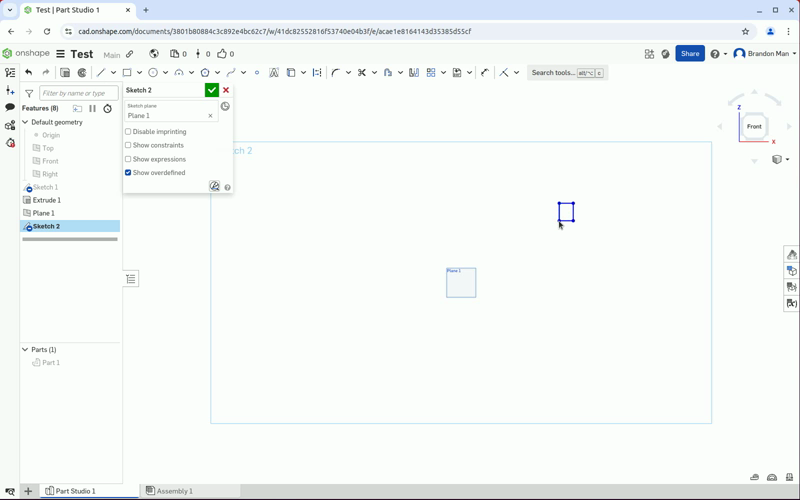
mouse_move(564, 206)
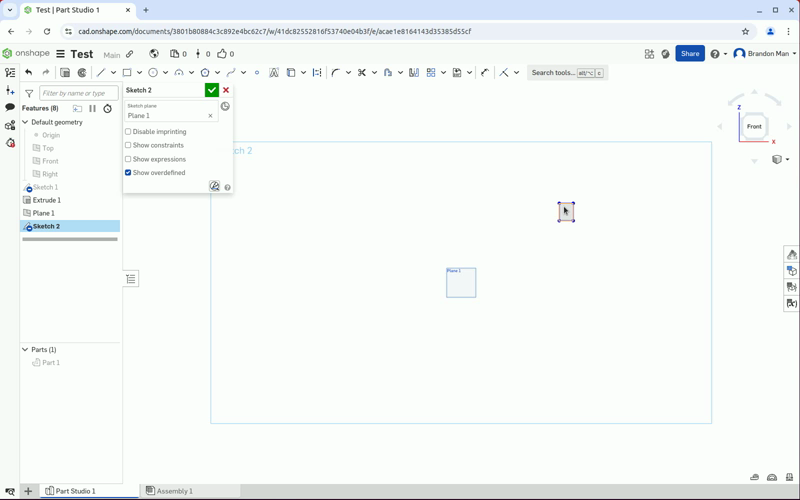
scroll(6)
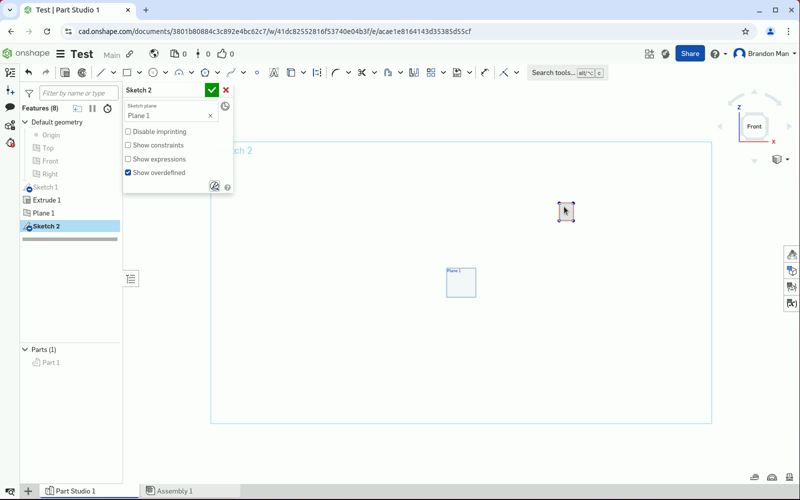
scroll(6)
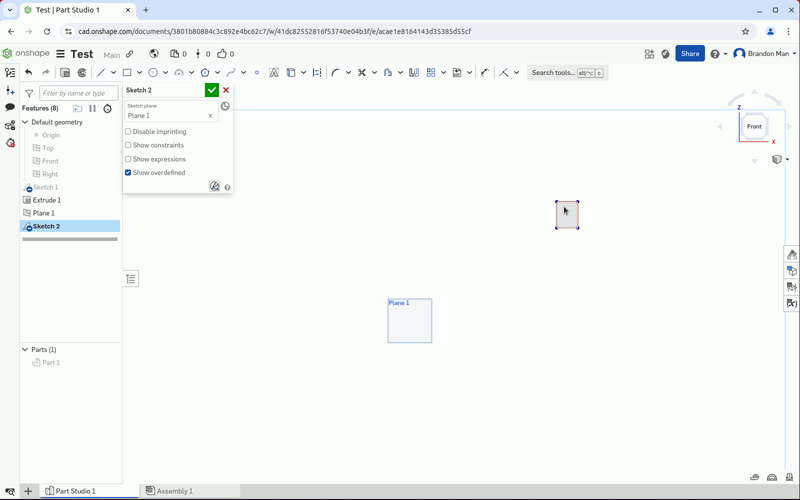
scroll(6)
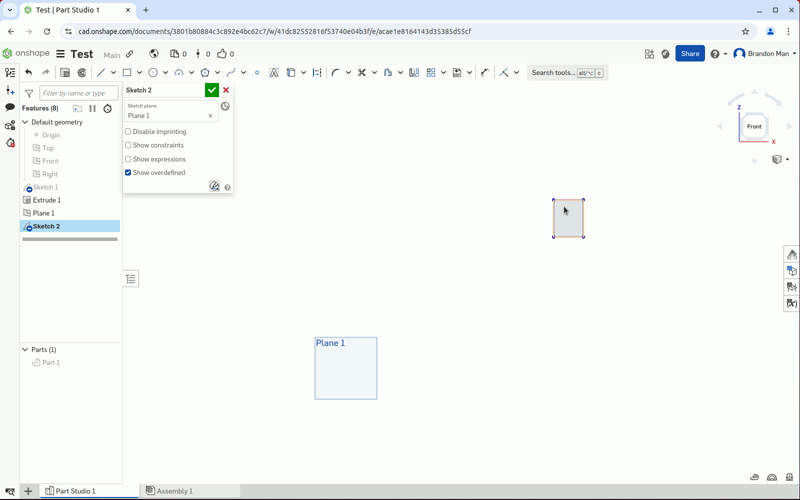
scroll(6)
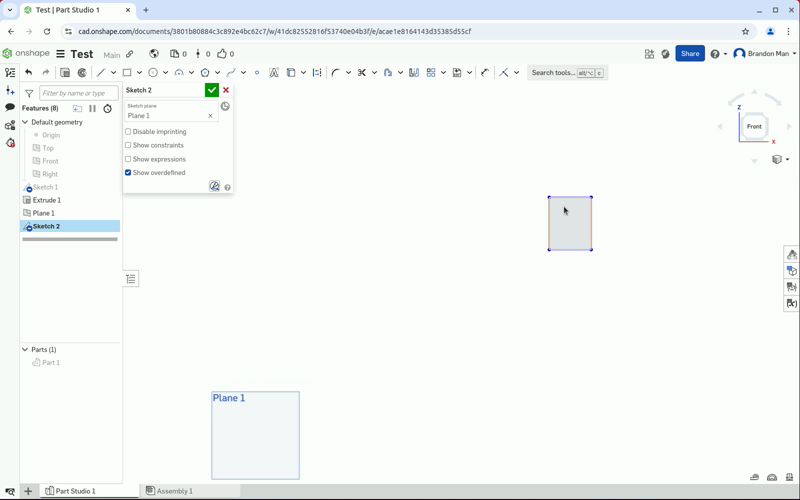
scroll(6)
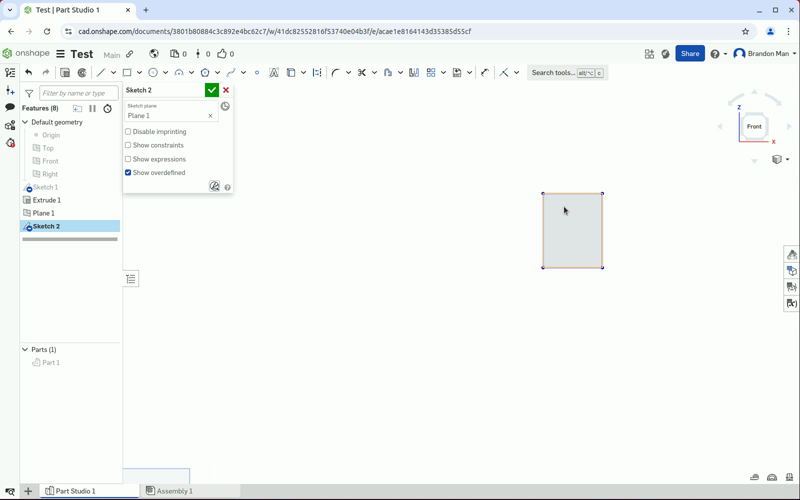
scroll(6)
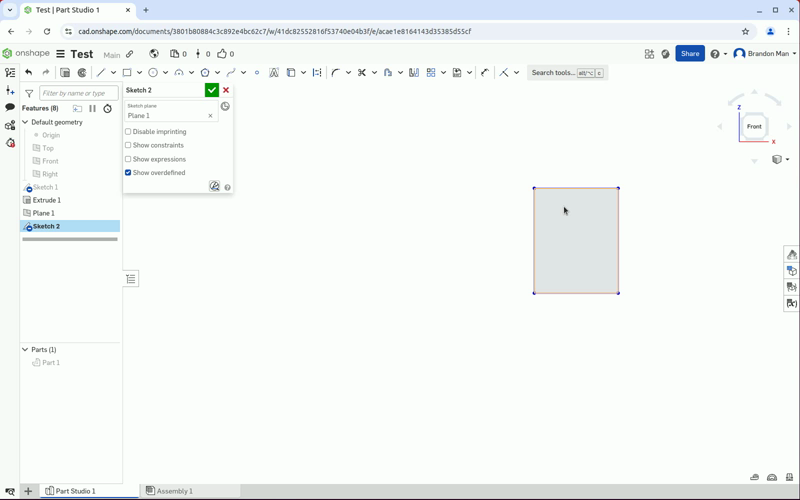
scroll(6)
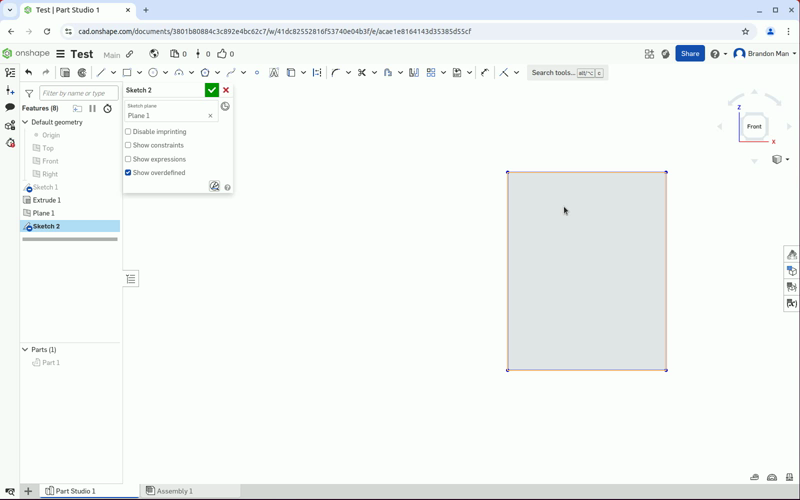
click(564, 206)
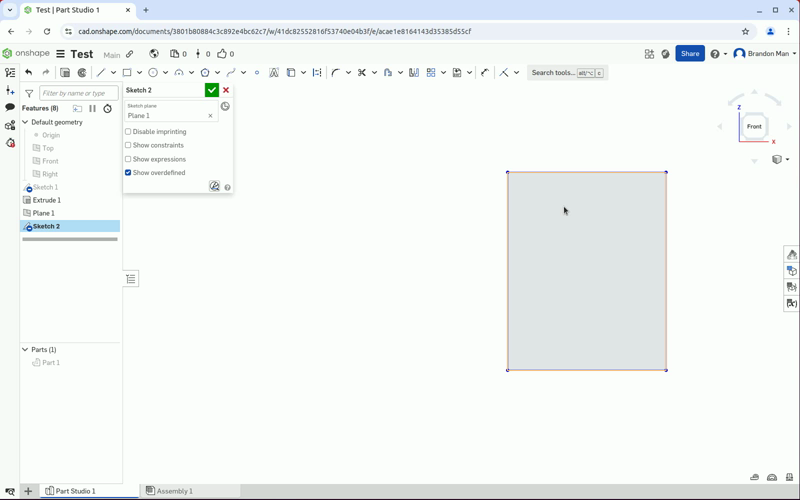
scroll(-6)
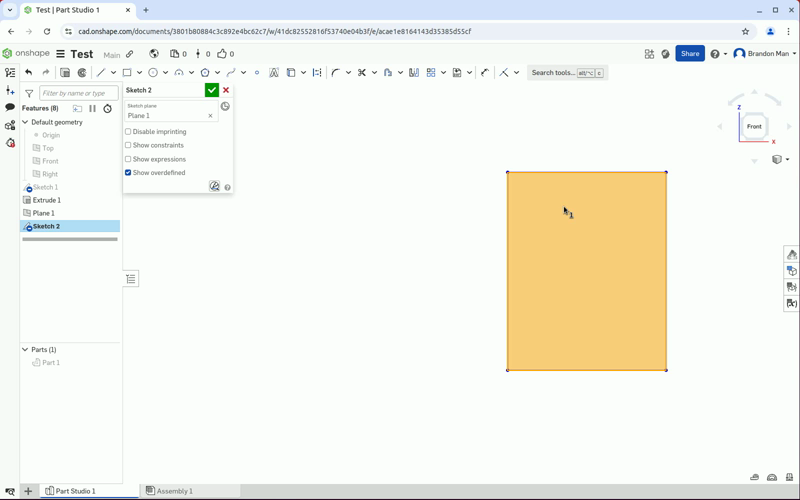
scroll(-6)
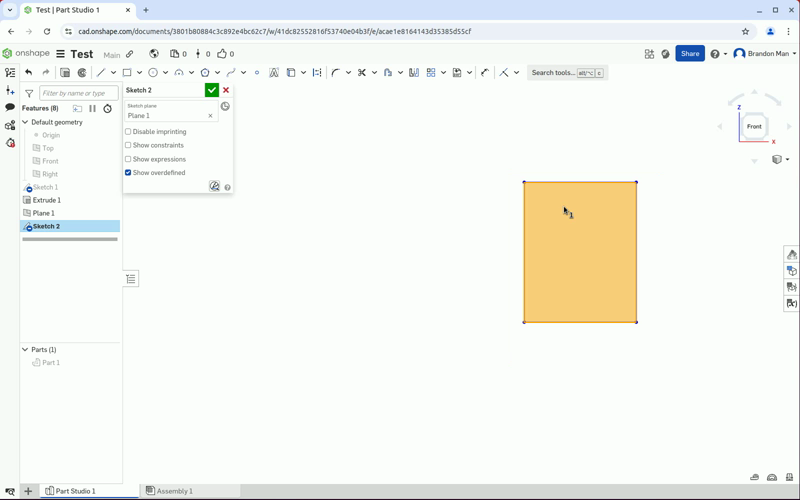
scroll(-6)
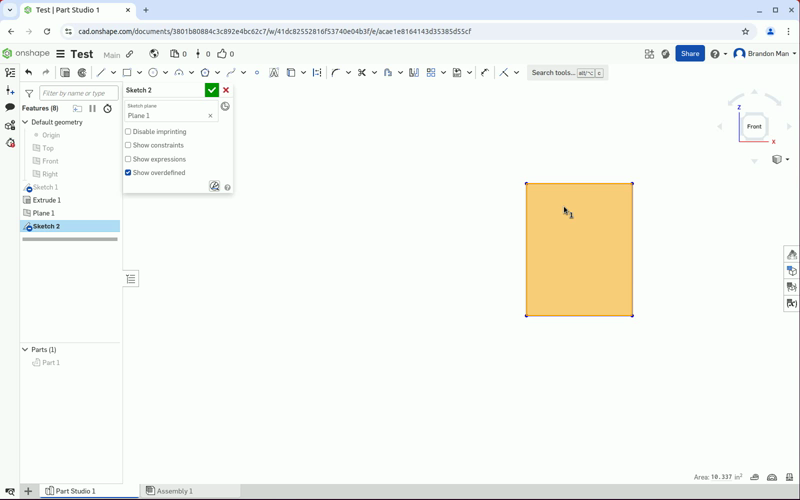
scroll(-6)
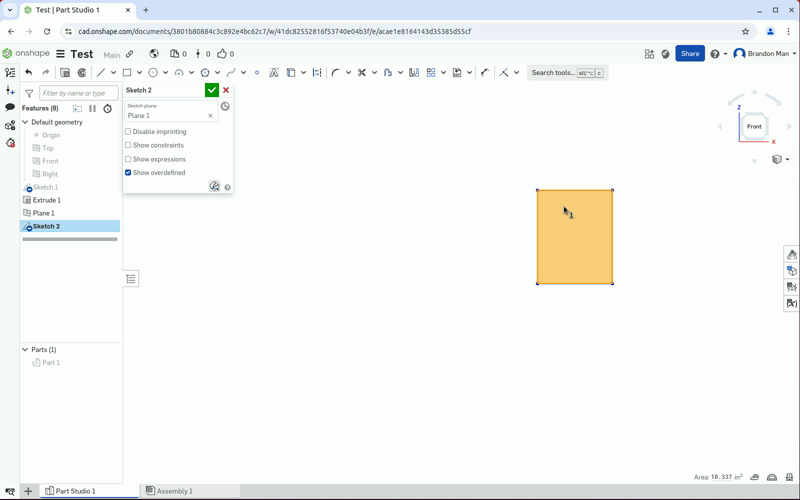
scroll(-6)
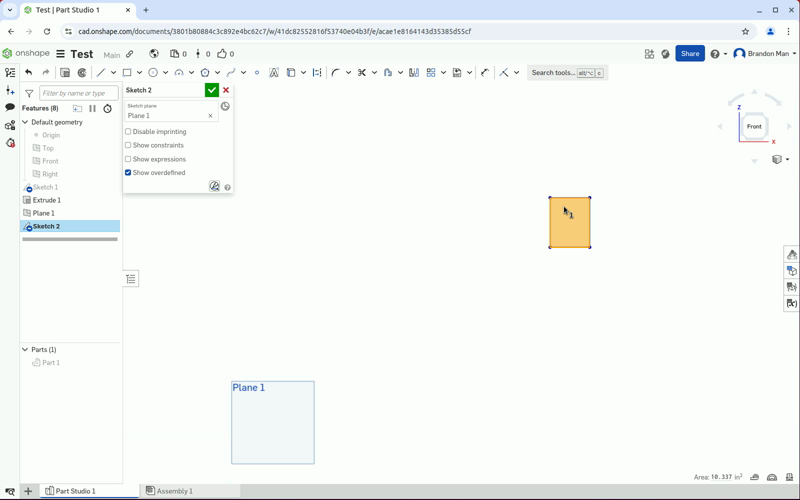
scroll(-6)
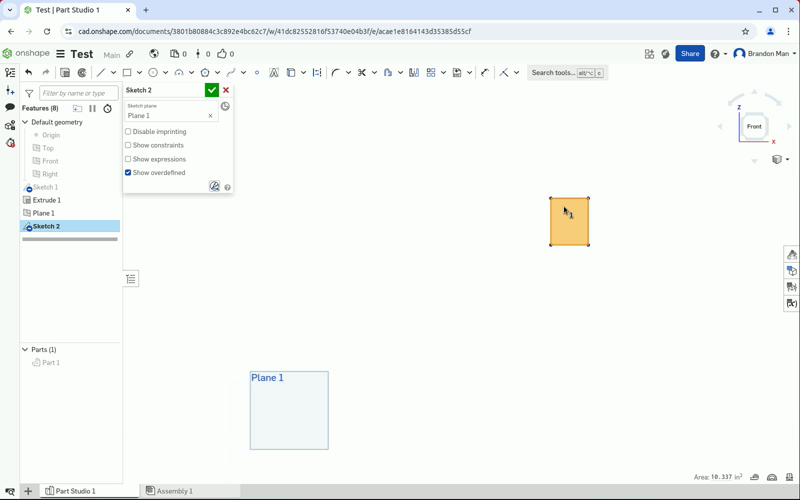
scroll(-6)
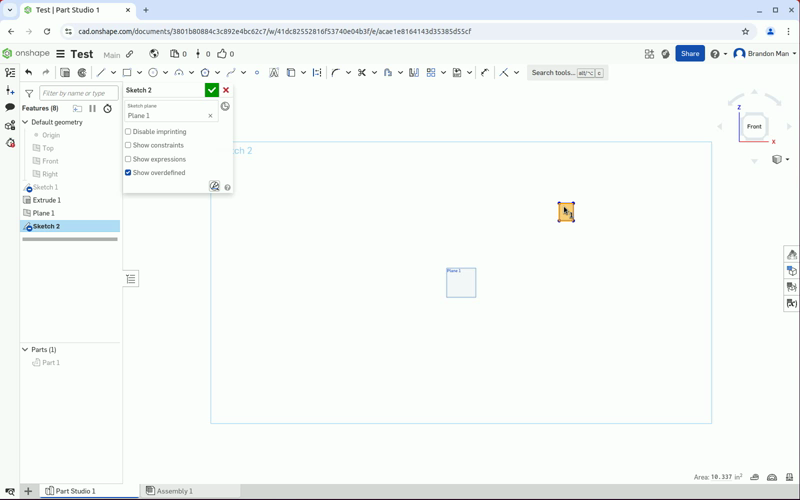
mouse_move(73, 352)
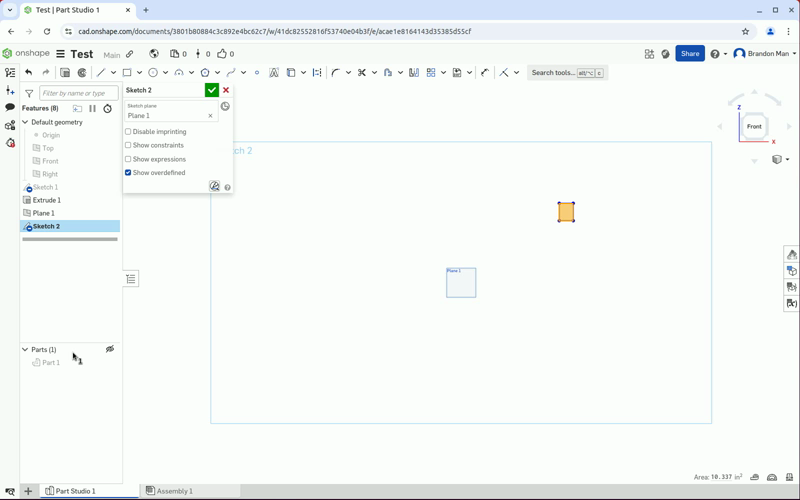
key(shift+y)
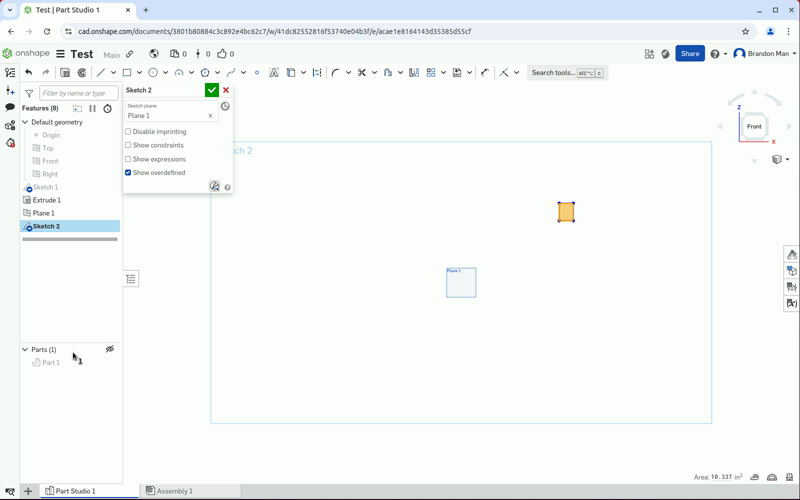
key(shift+e)
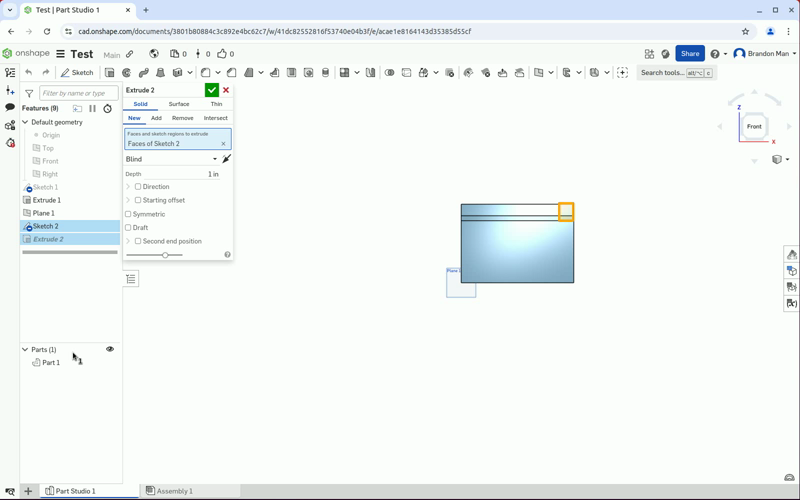
mouse_move(143, 106)
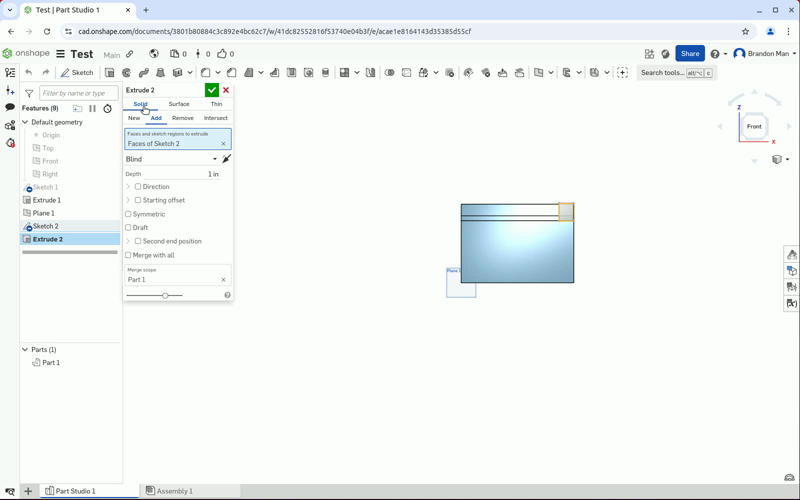
click(143, 106)
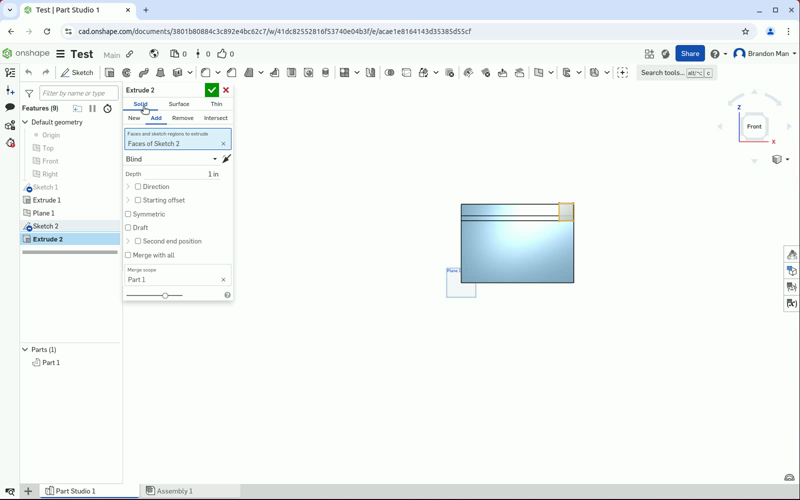
mouse_move(186, 120)
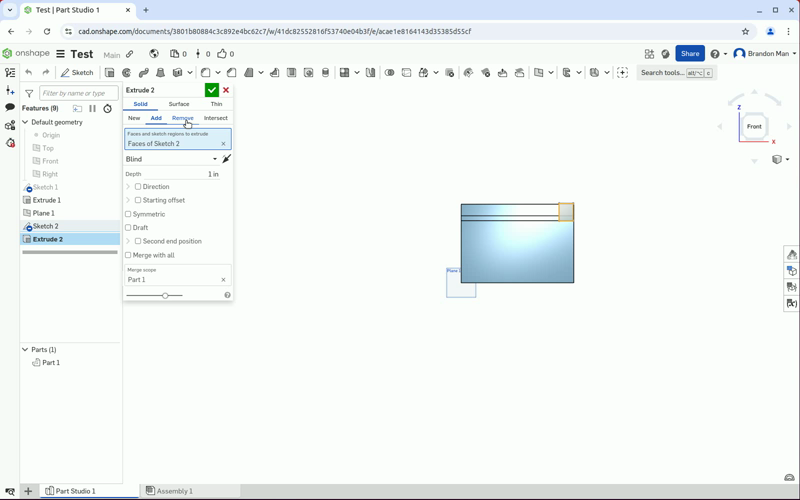
click(186, 120)
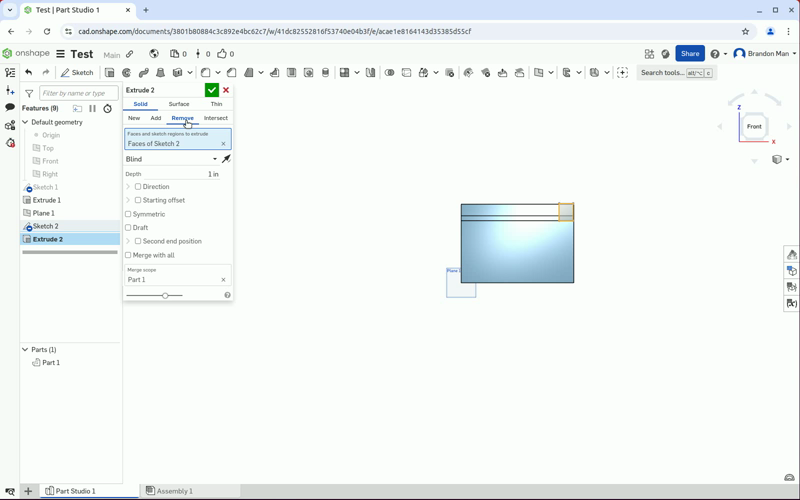
key(tab, 4)
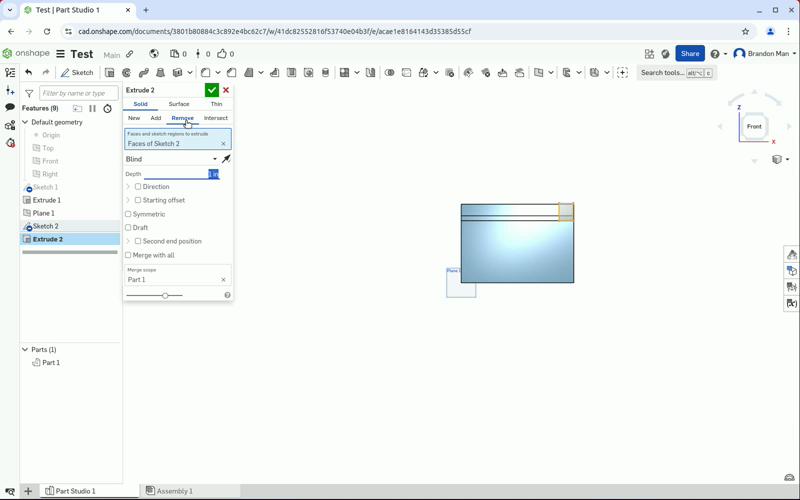
text(1.444)
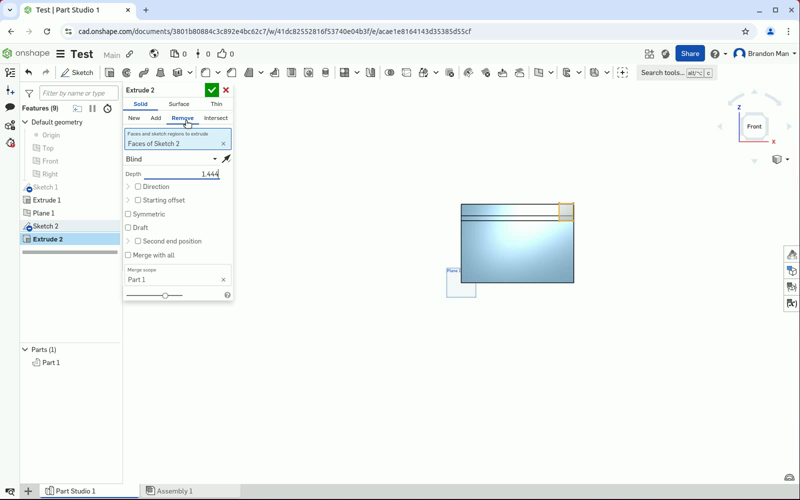
key(tab, 6)
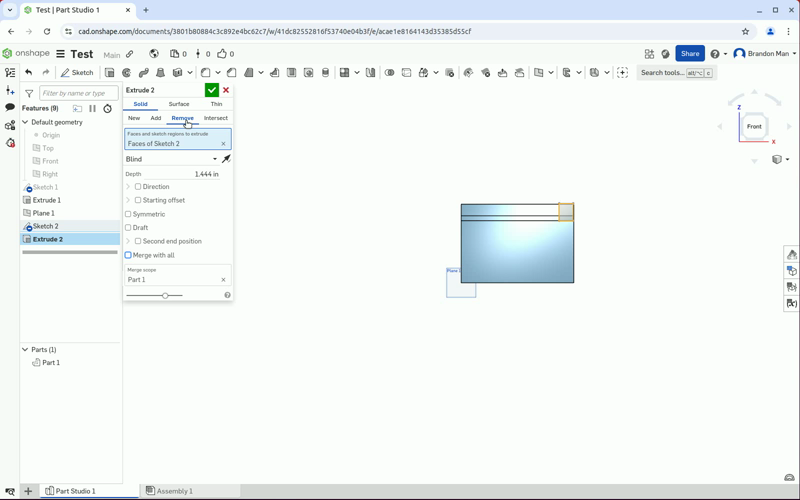
key(space)
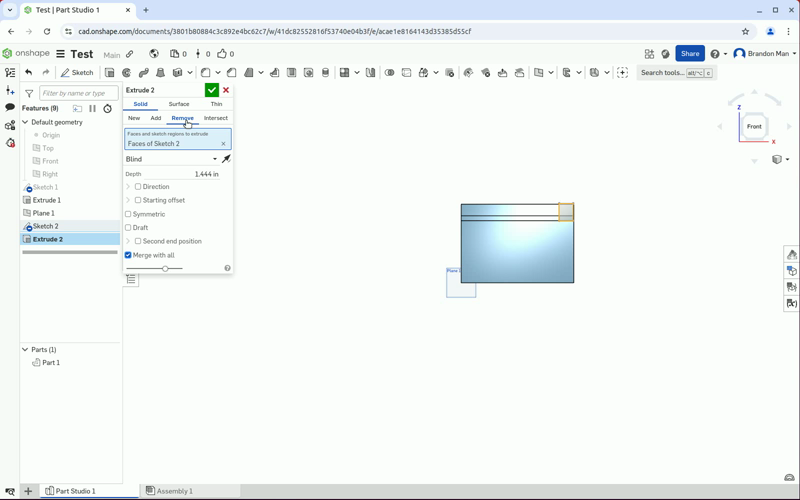
key(enter)
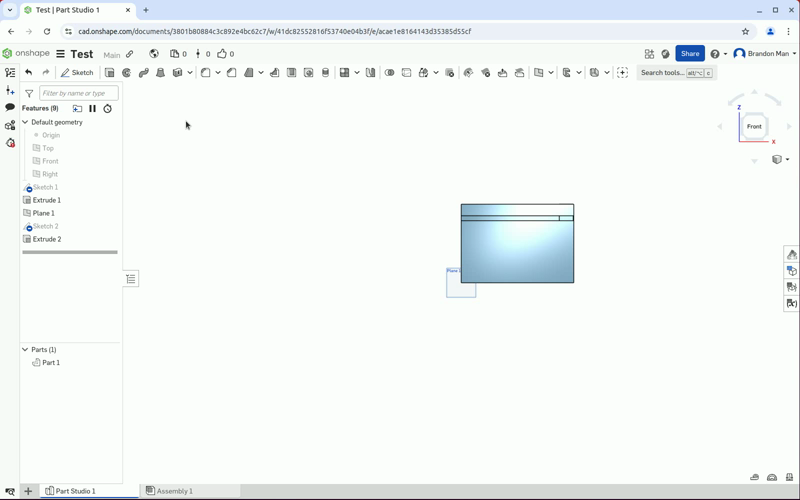
key(shift+h)
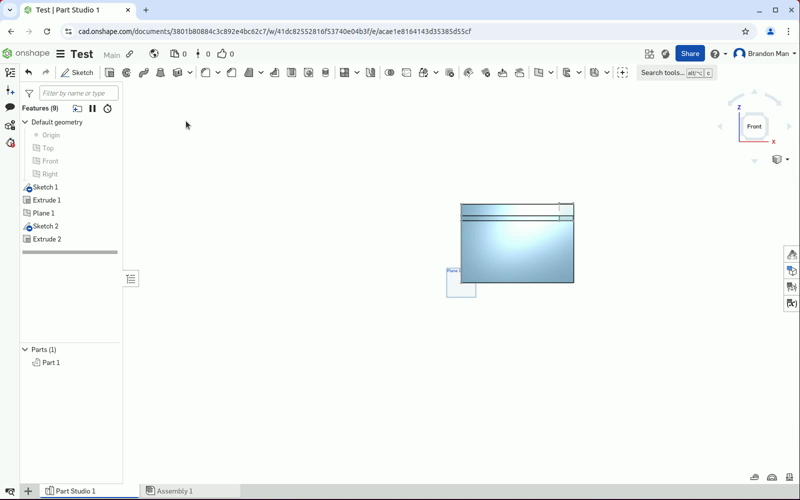
key(shift+h)
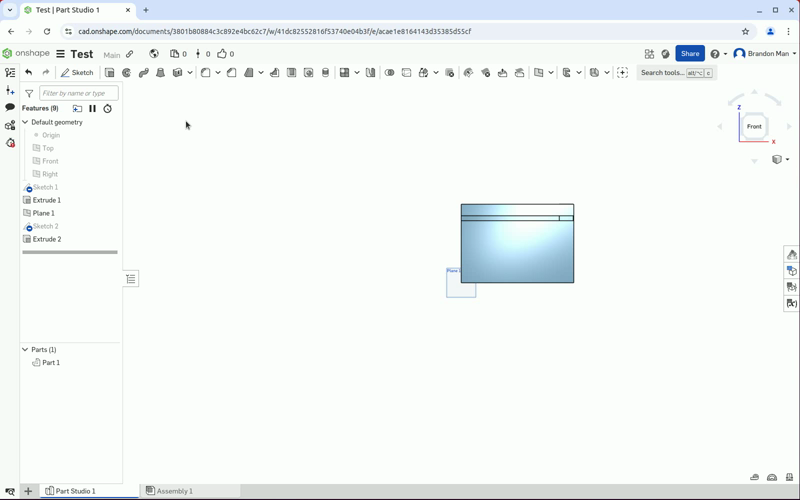
mouse_move(73, 189)
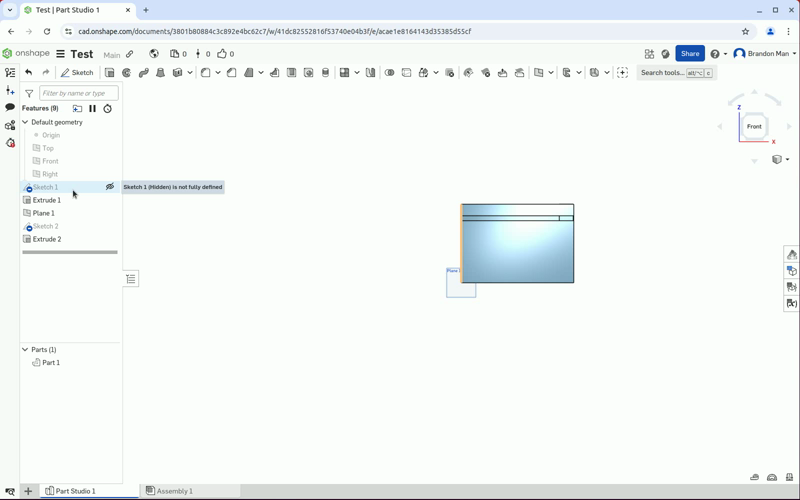
click(73, 189)
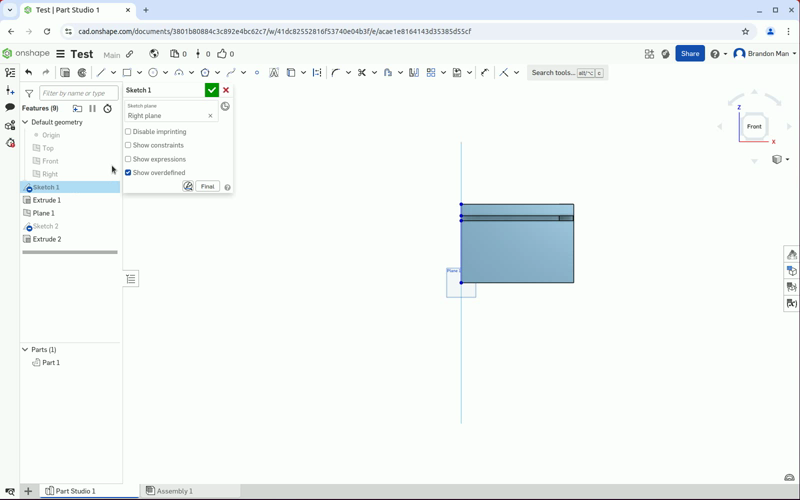
mouse_move(229, 92)
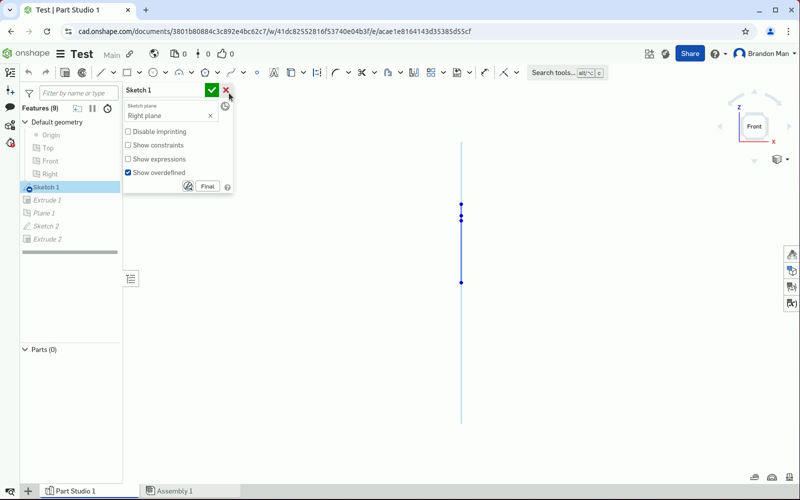
click(229, 92)
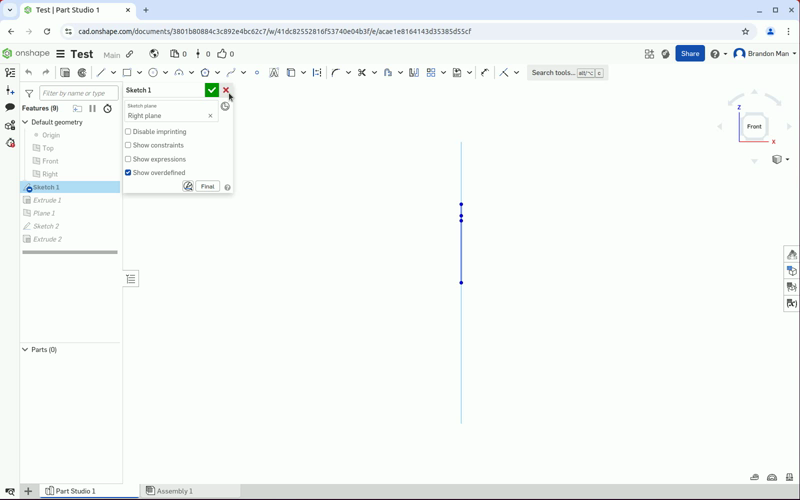
key(shift+s)
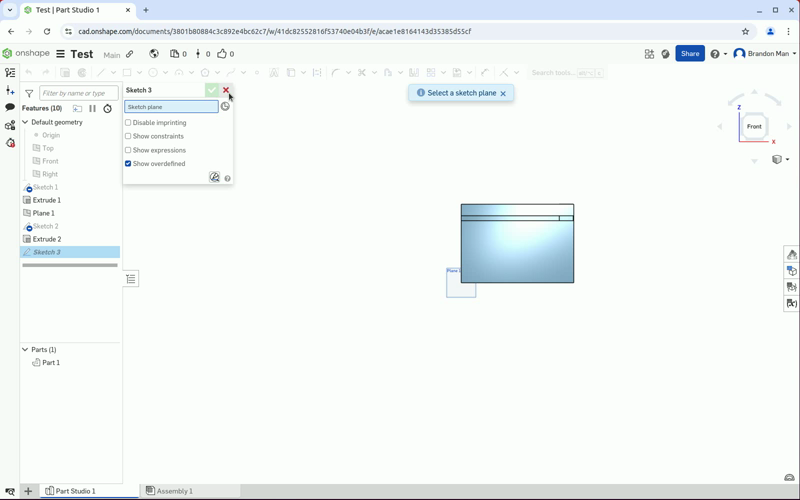
mouse_move(73, 215)
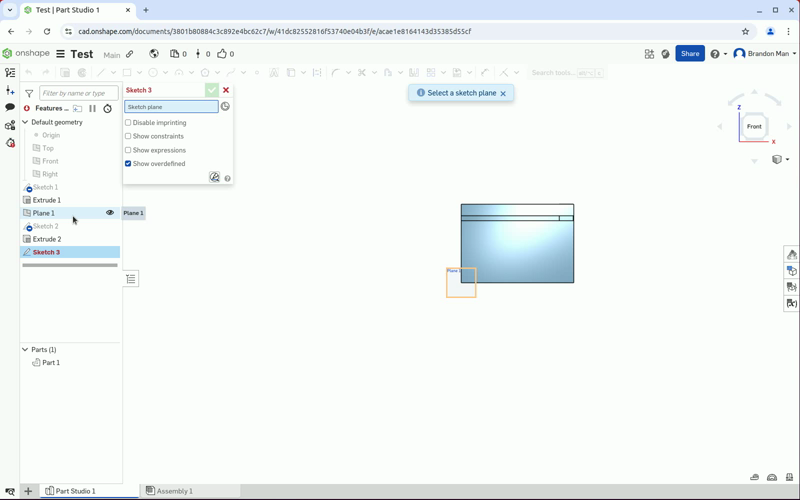
click(73, 215)
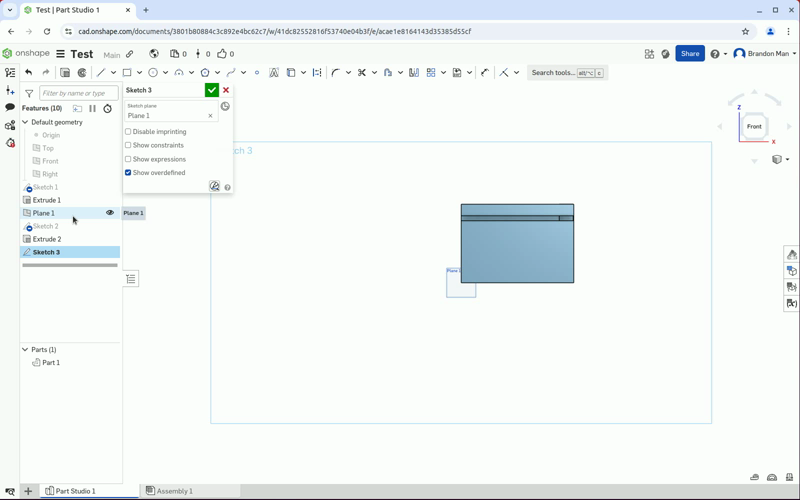
mouse_move(73, 352)
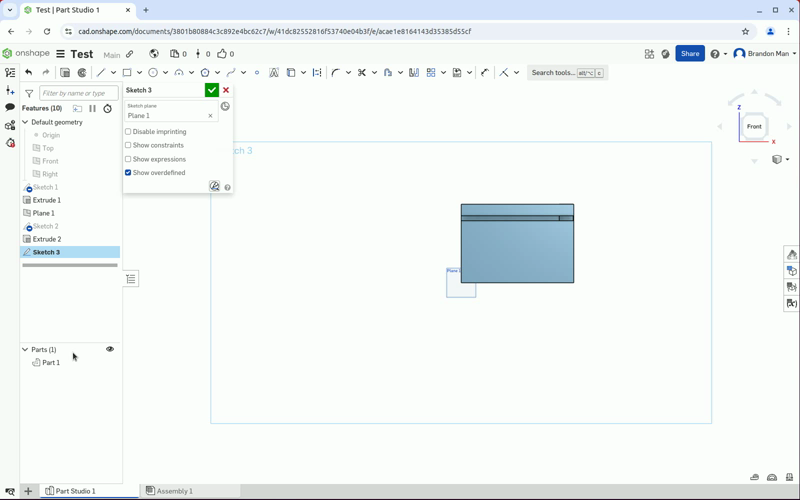
key(y)
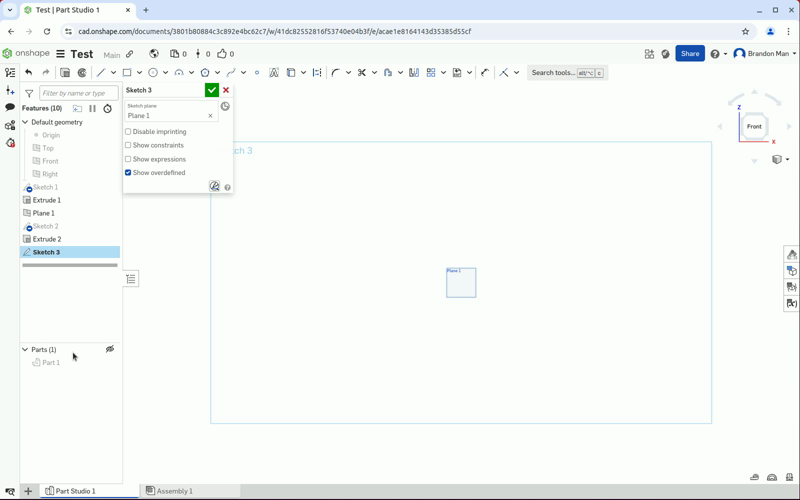
key(l)
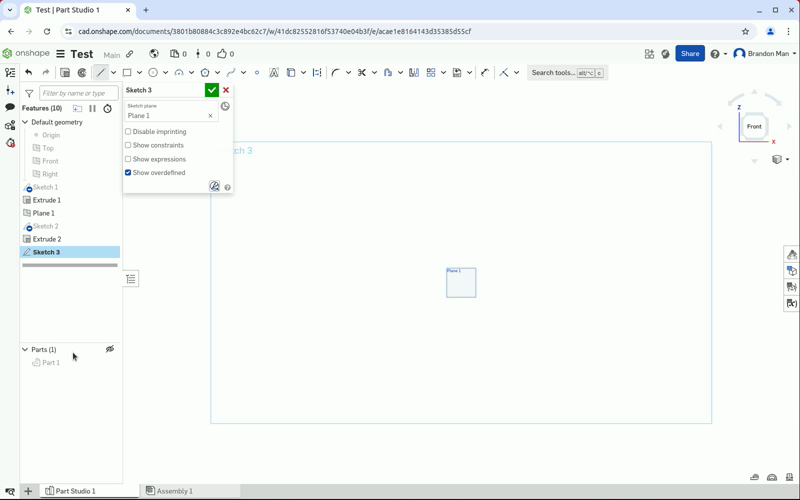
key_down(shift)
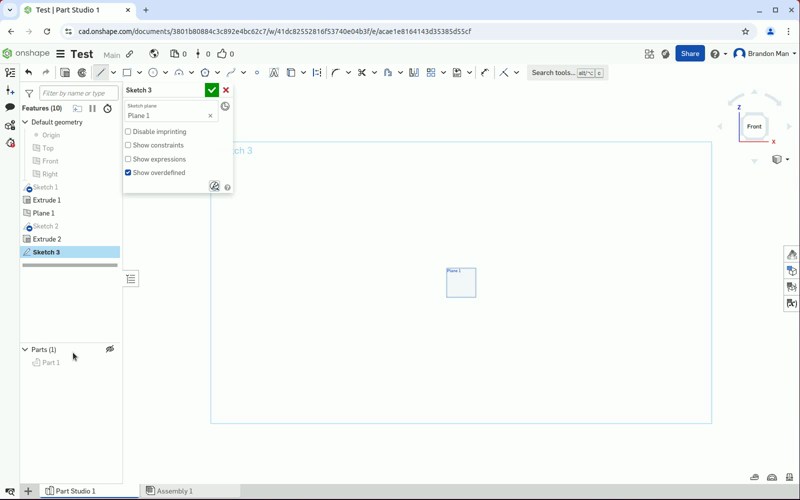
mouse_move(460, 220)
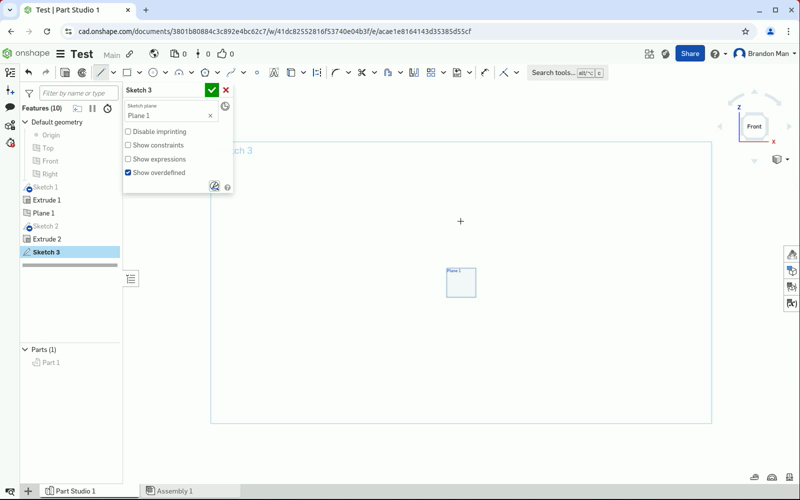
click(460, 220)
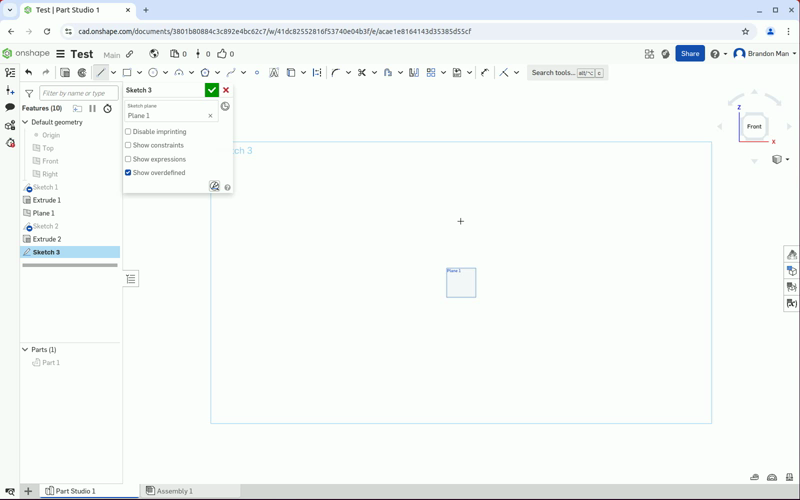
key_up(shift)
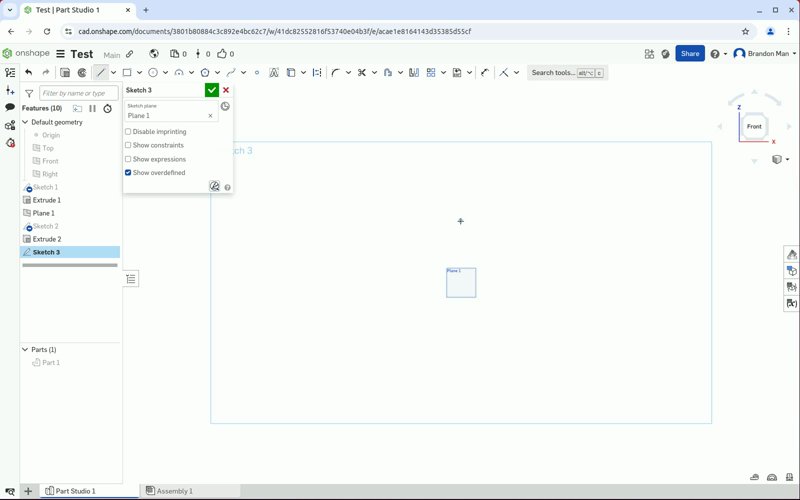
key_down(shift)
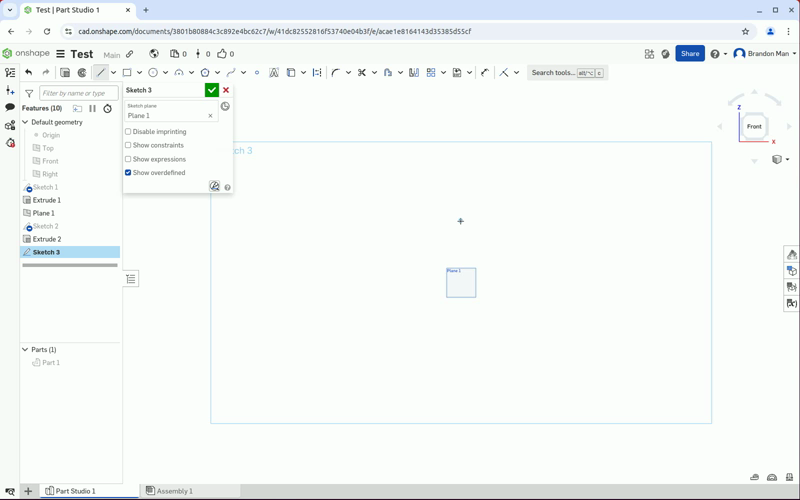
mouse_move(490, 220)
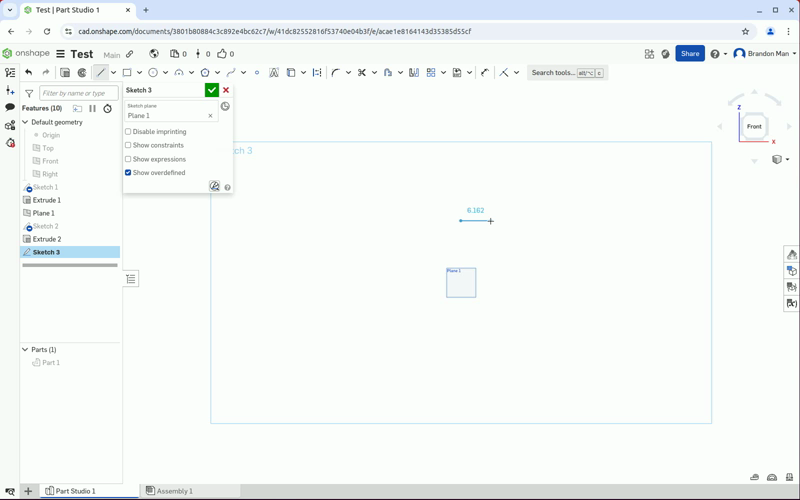
mouse_move(474, 220)
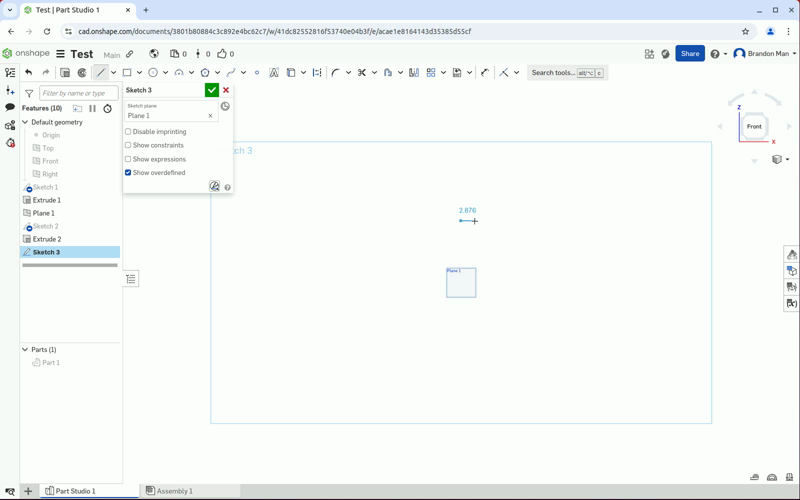
click(474, 220)
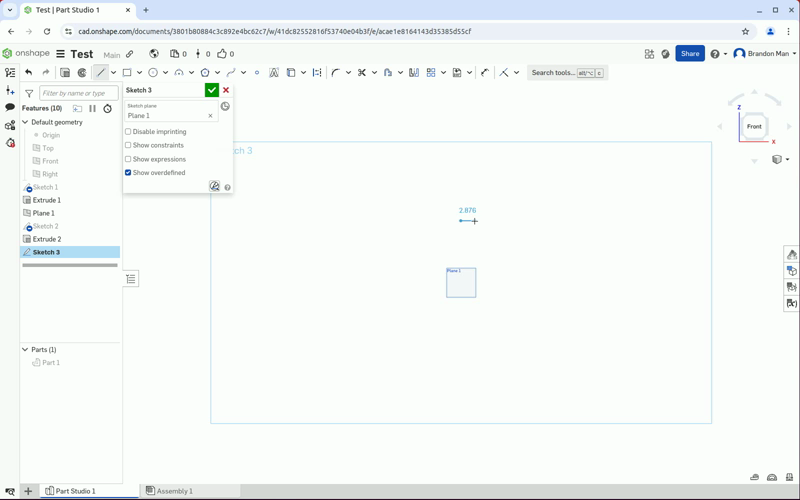
key_up(shift)
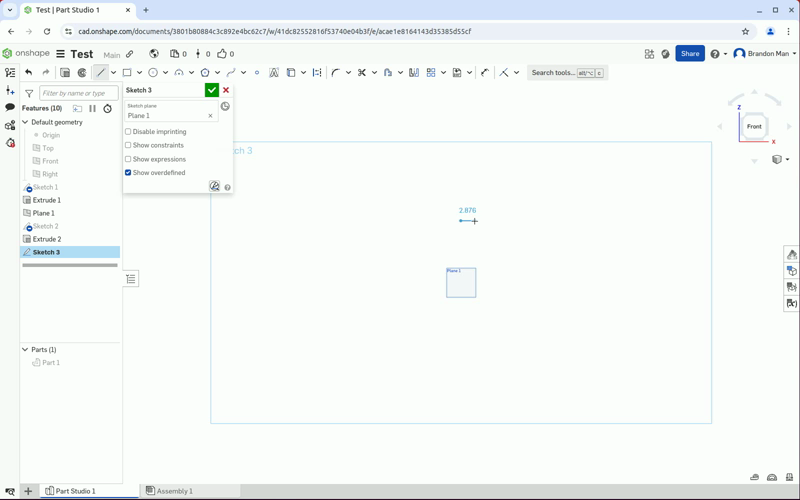
key_down(shift)
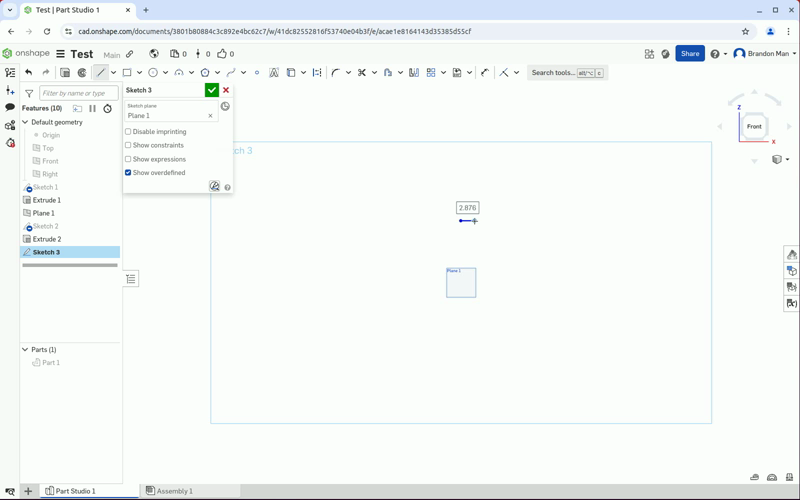
mouse_move(504, 220)
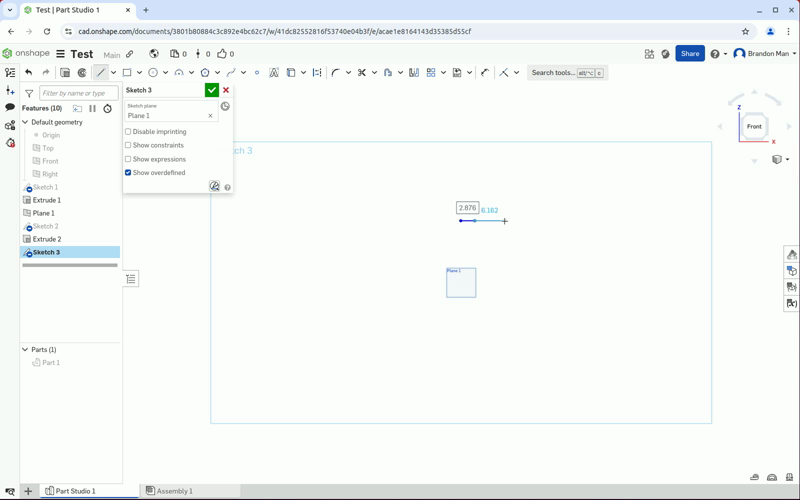
mouse_move(474, 203)
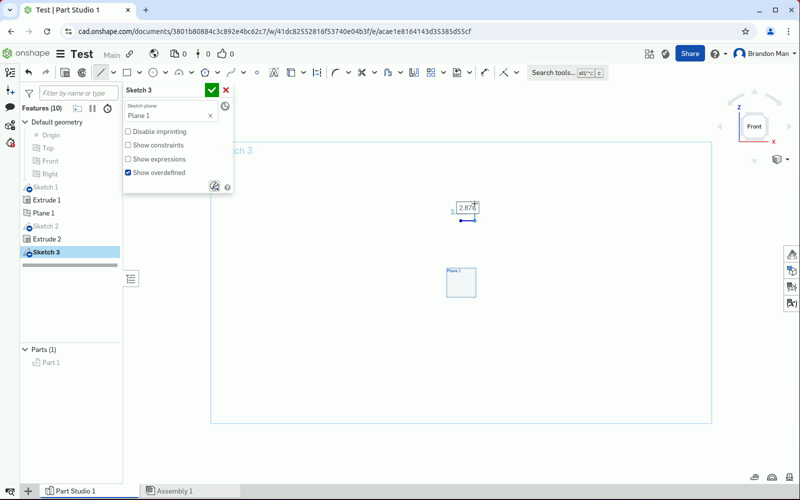
click(474, 203)
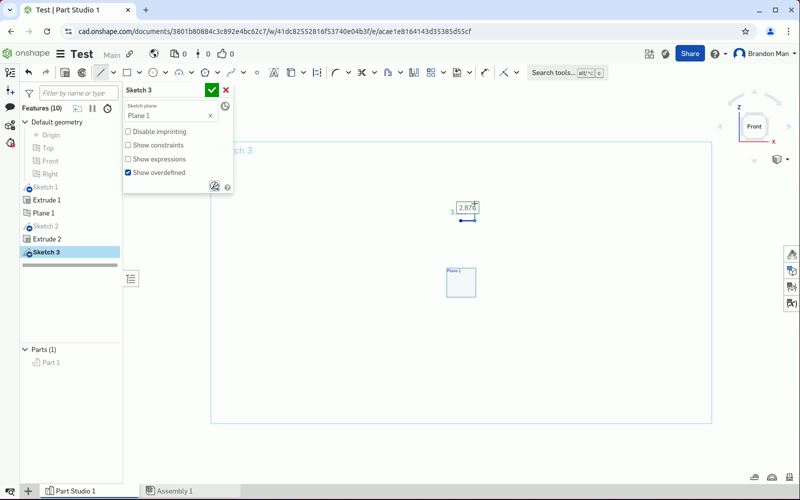
key_up(shift)
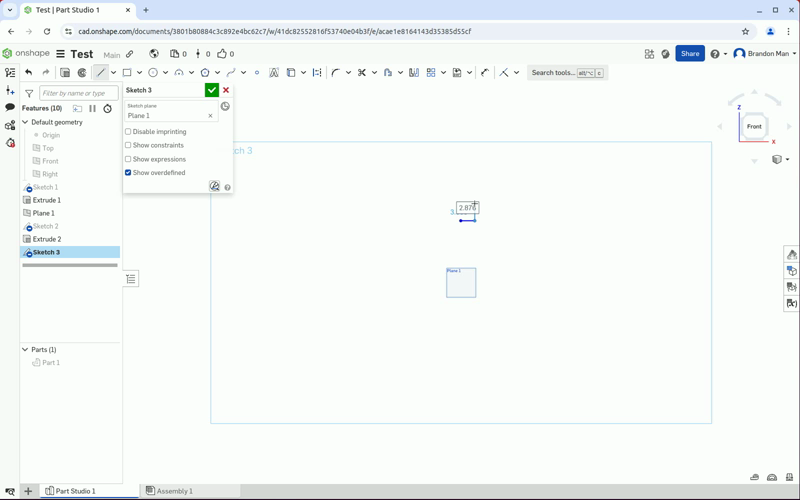
key_down(shift)
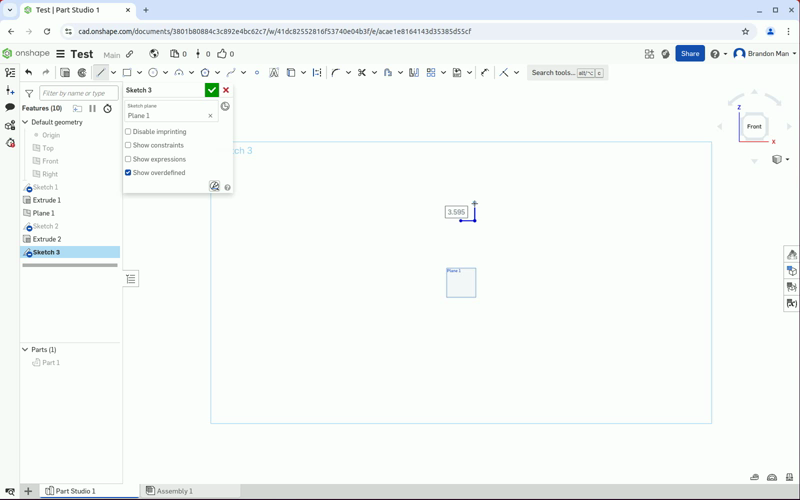
mouse_move(504, 203)
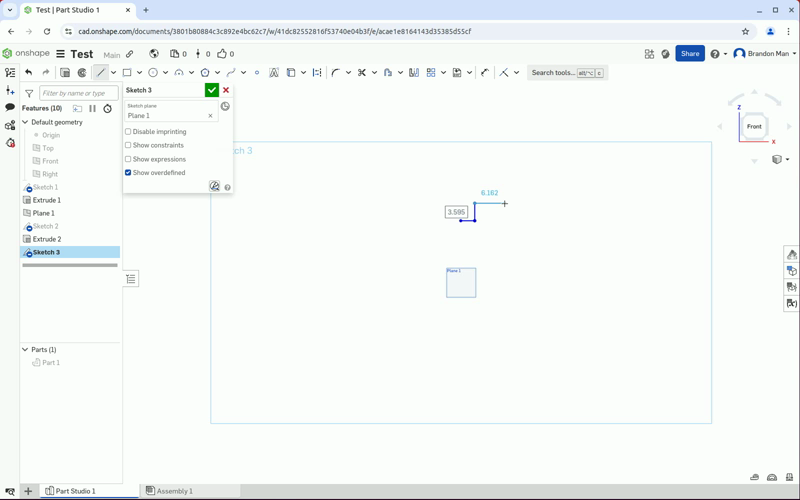
mouse_move(460, 203)
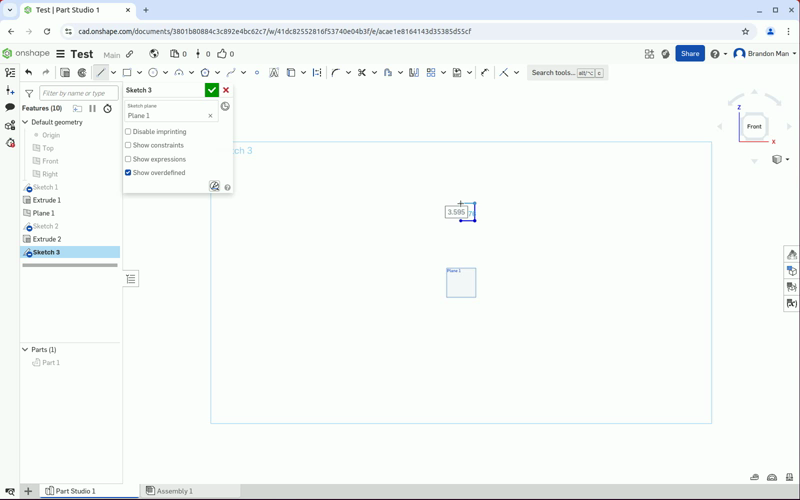
click(460, 203)
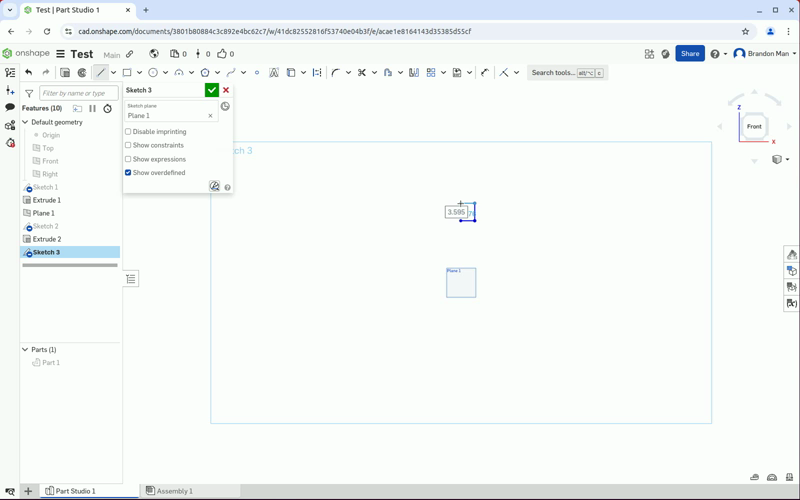
key_up(shift)
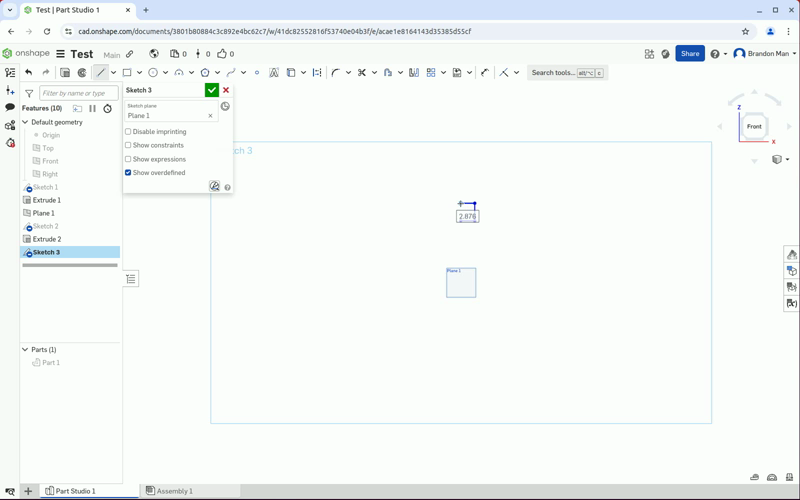
mouse_move(490, 203)
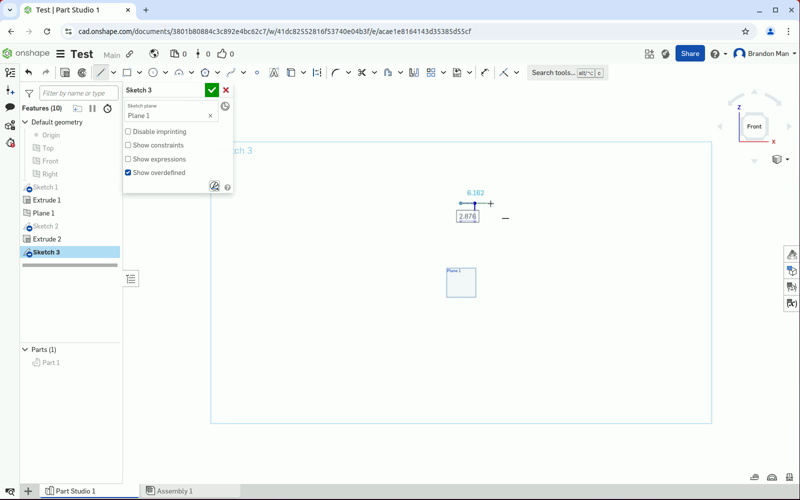
key_down(shift)
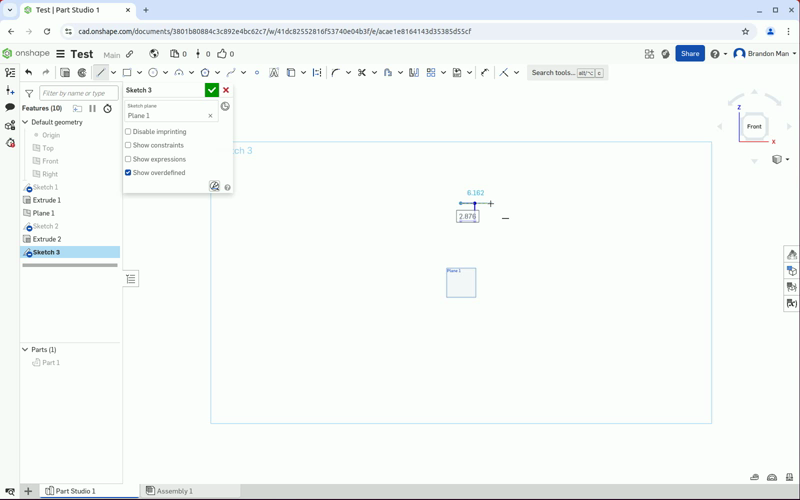
mouse_move(460, 220)
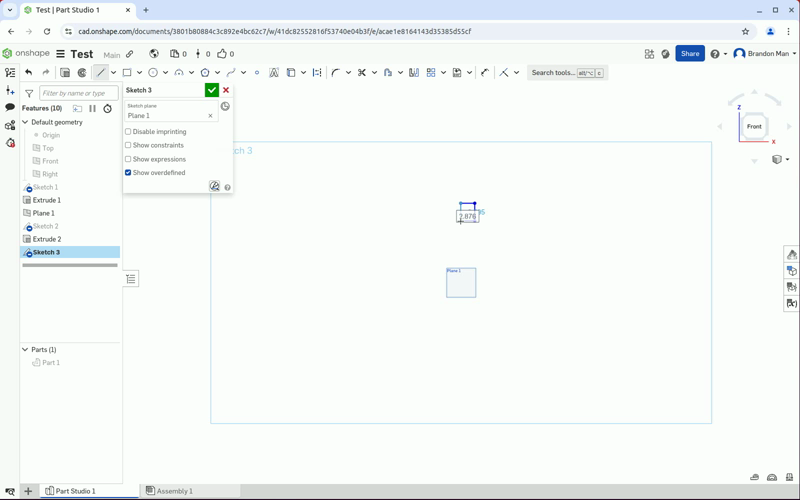
key_up(shift)
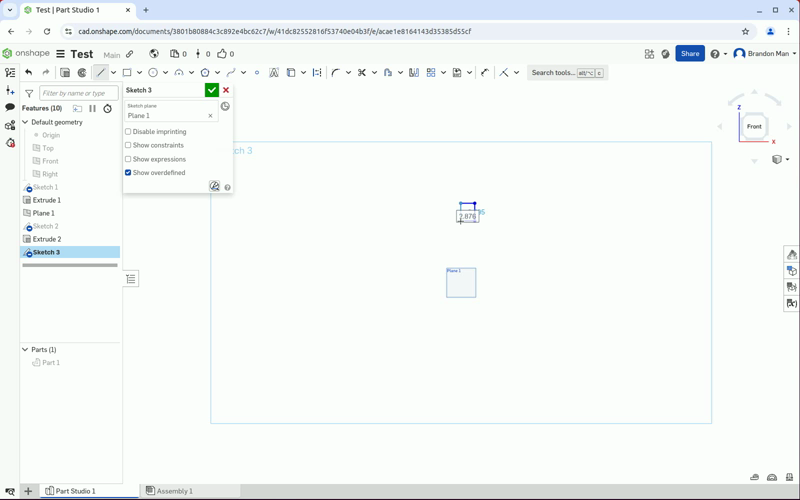
click(460, 220)
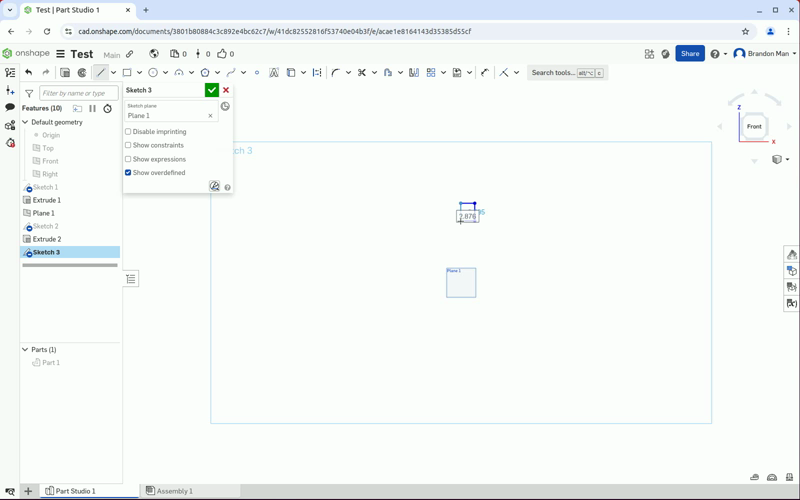
key(esc)
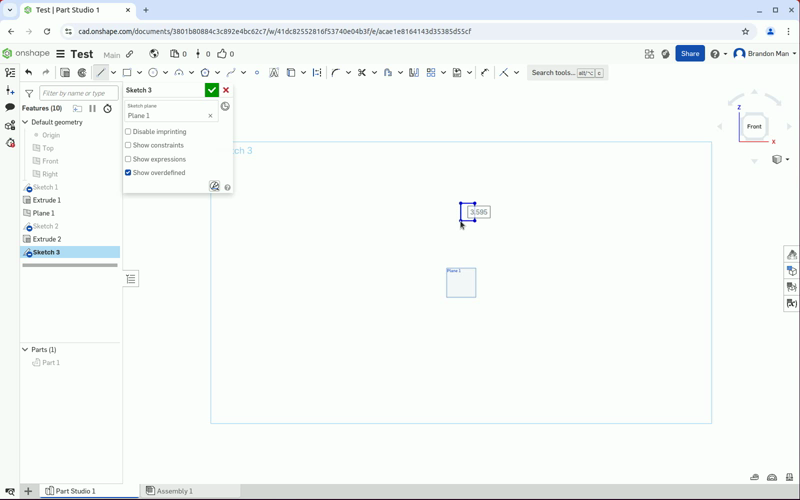
mouse_move(471, 207)
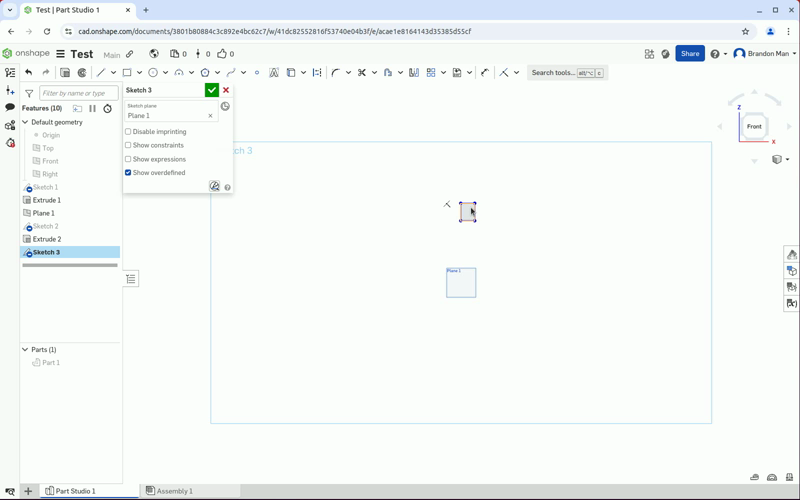
scroll(6)
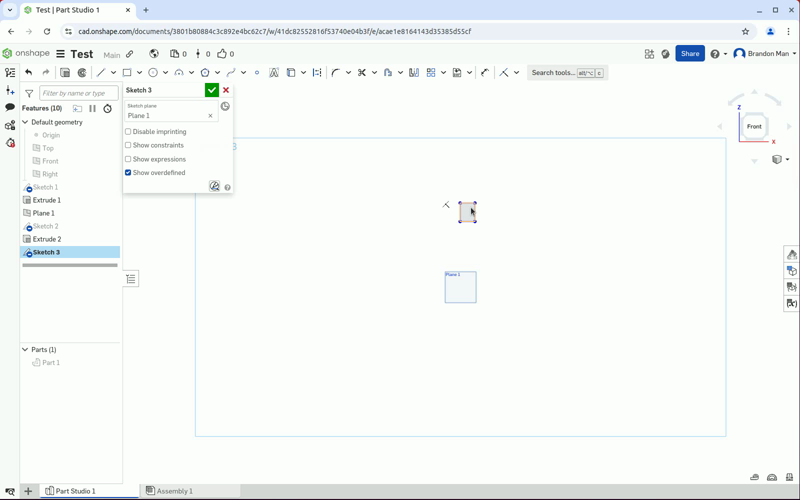
scroll(6)
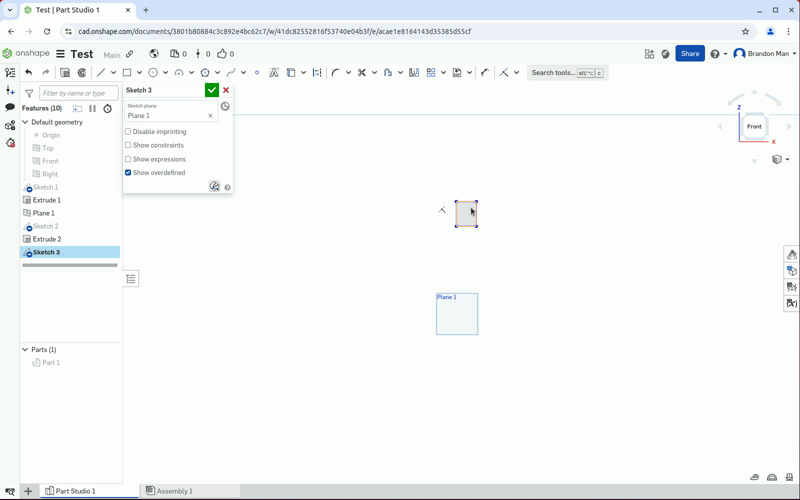
scroll(6)
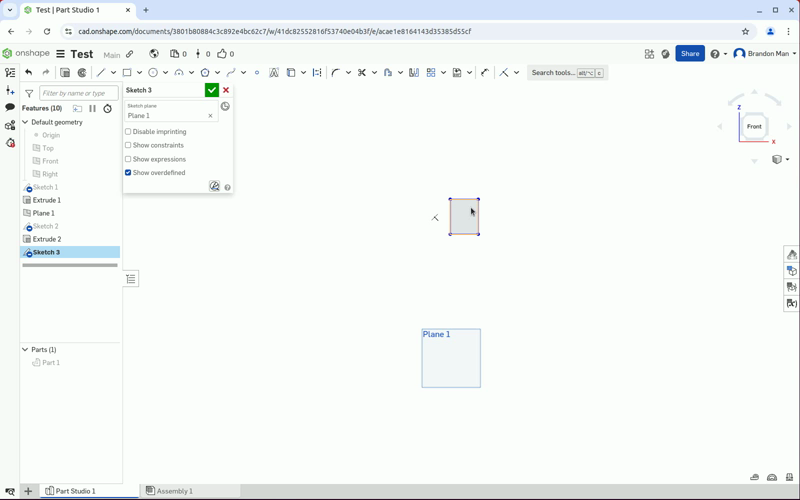
scroll(6)
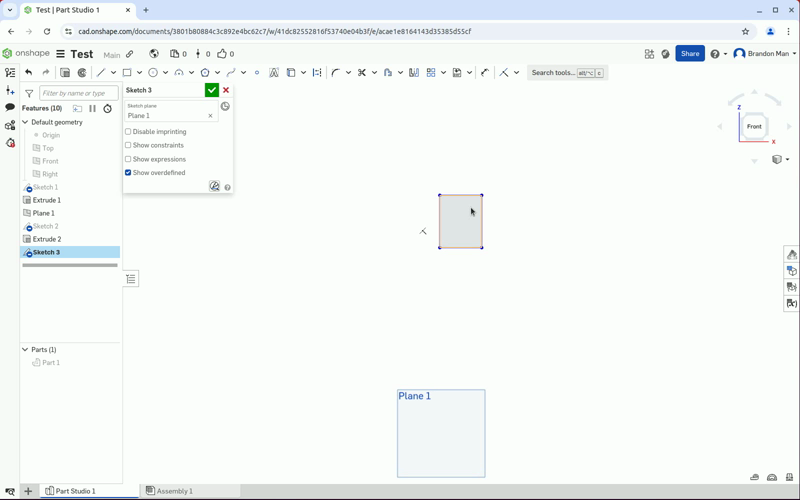
scroll(6)
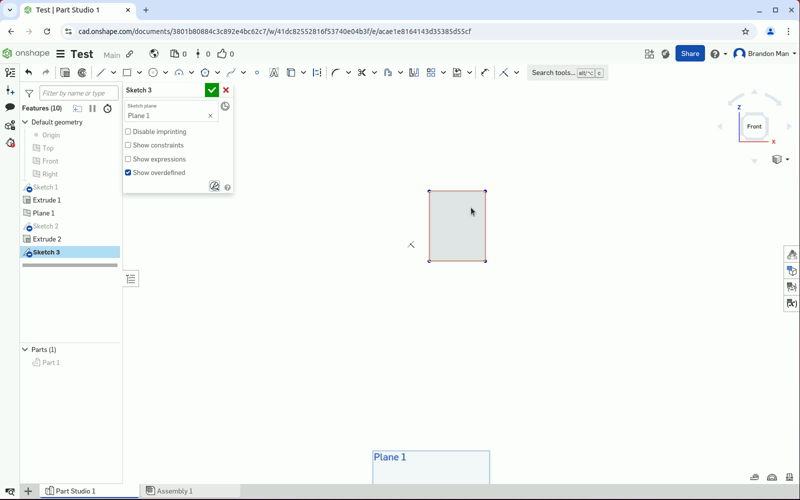
scroll(6)
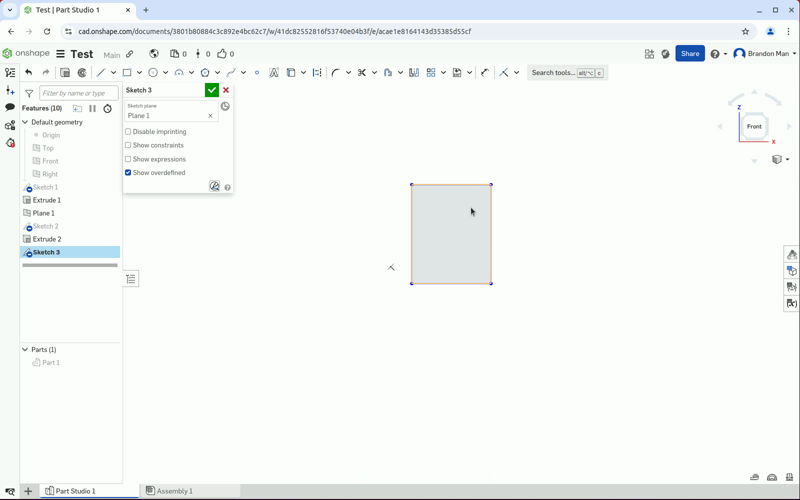
scroll(6)
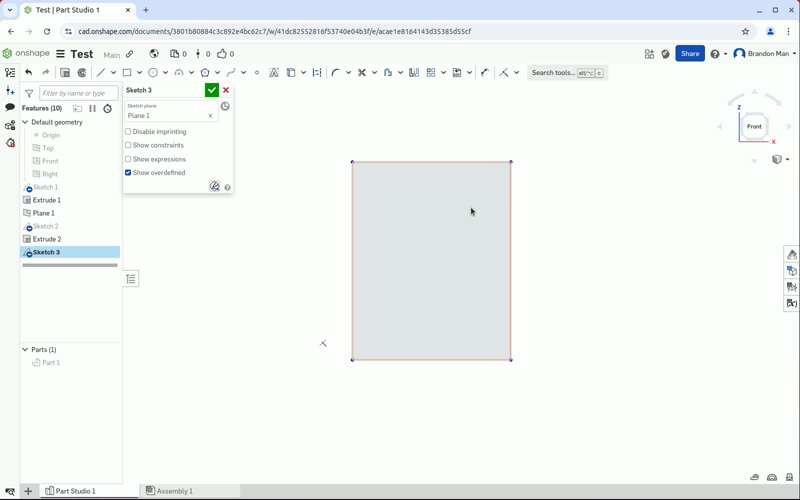
click(471, 207)
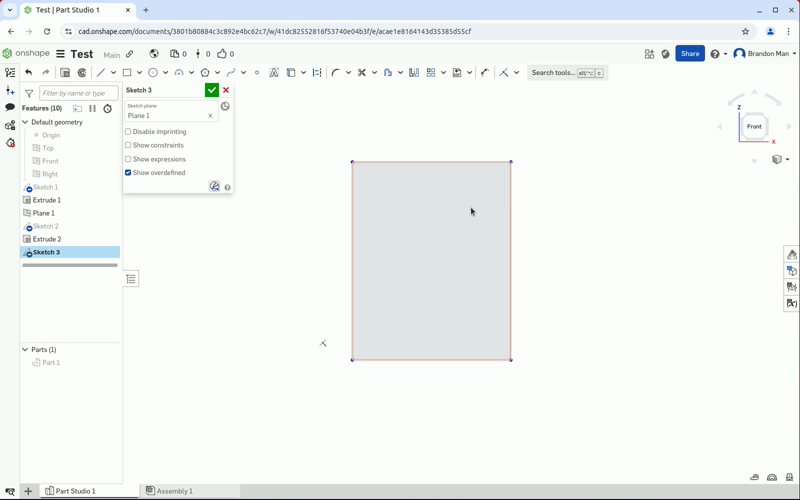
scroll(-6)
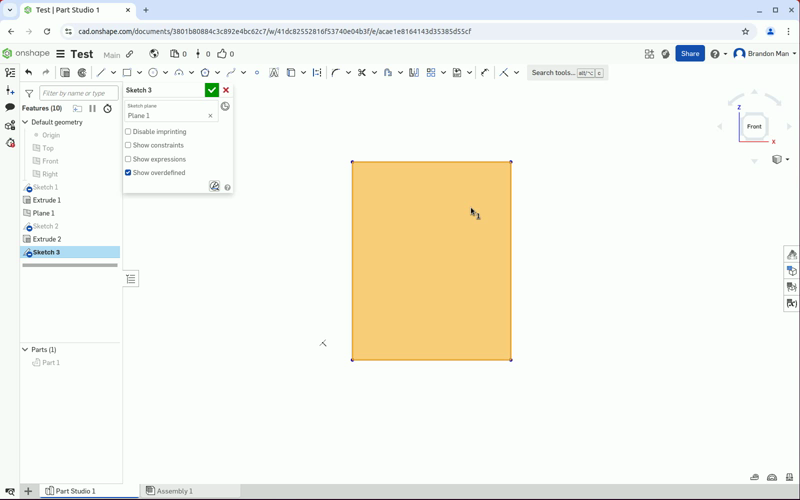
scroll(-6)
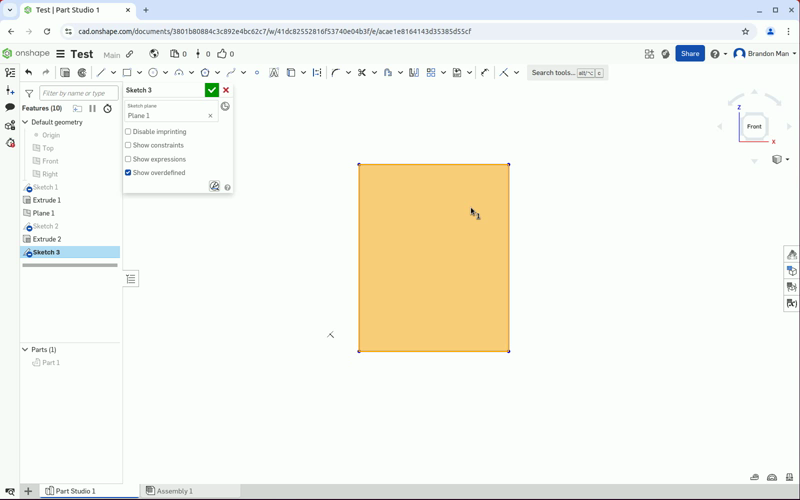
scroll(-6)
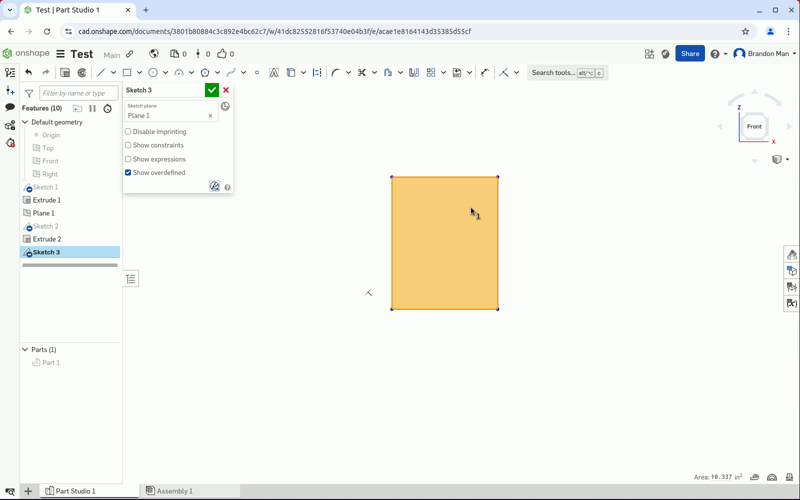
scroll(-6)
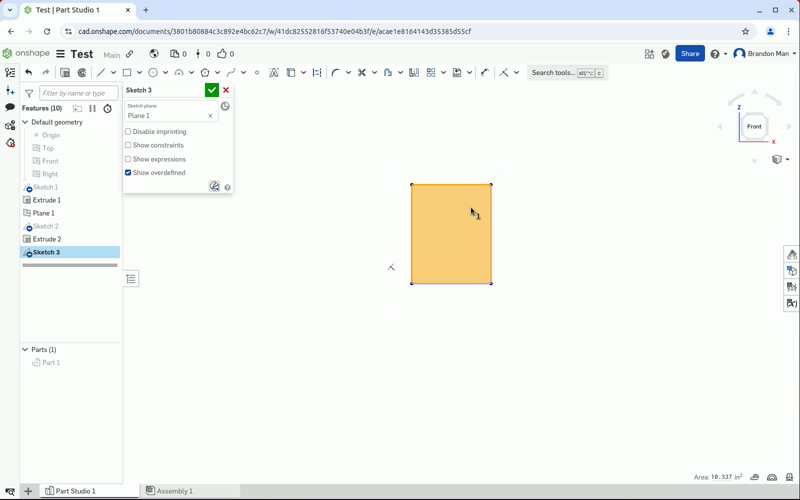
scroll(-6)
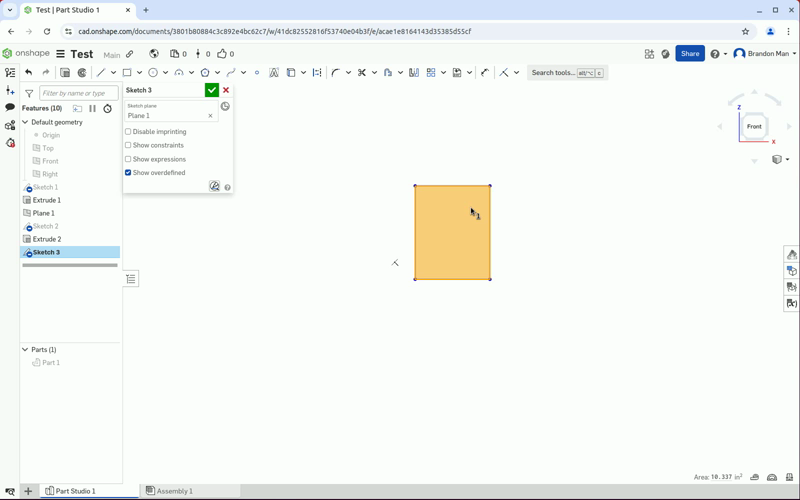
scroll(-6)
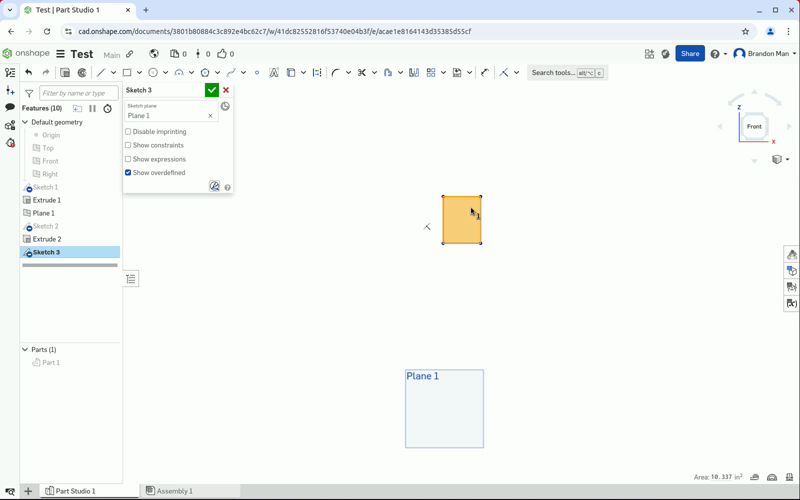
scroll(-6)
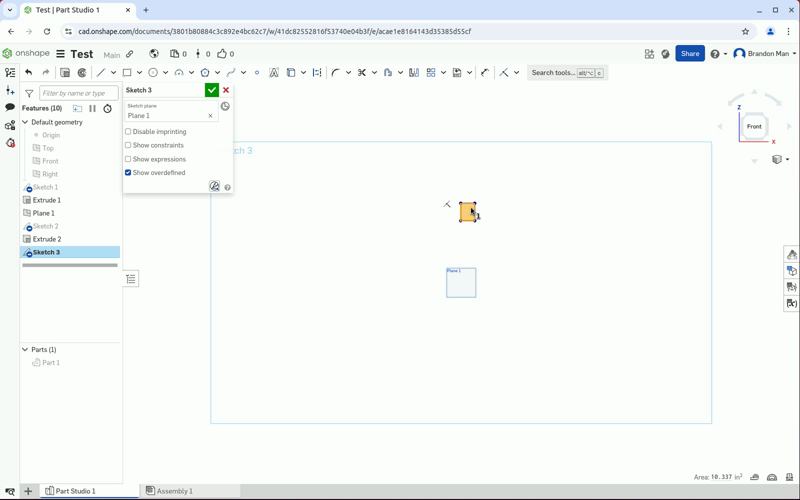
mouse_move(73, 352)
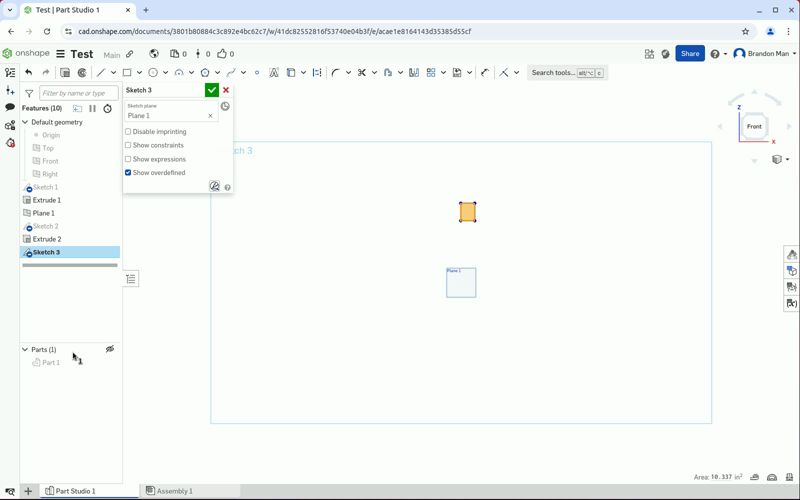
key(shift+y)
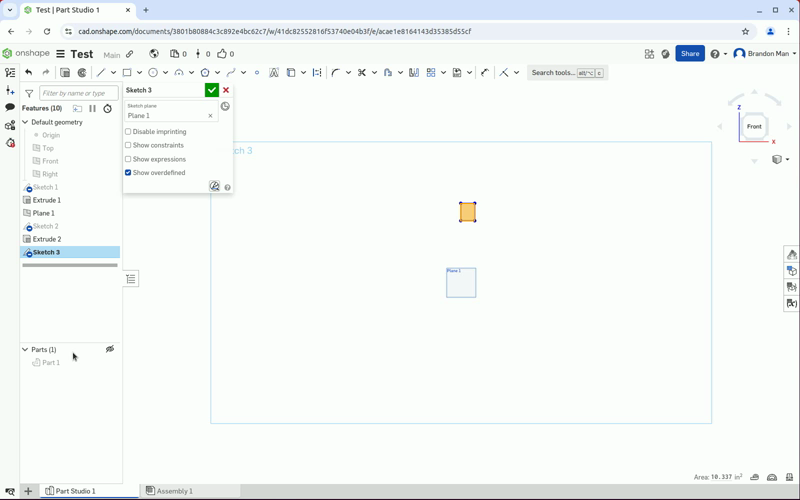
key(shift+e)
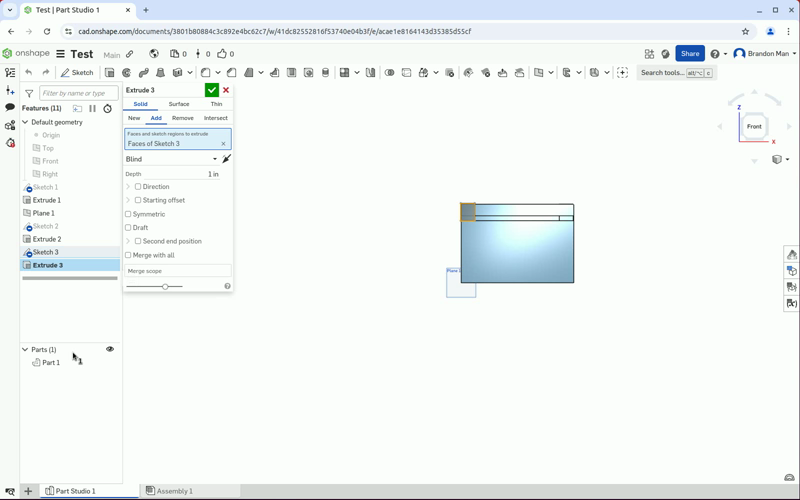
mouse_move(143, 106)
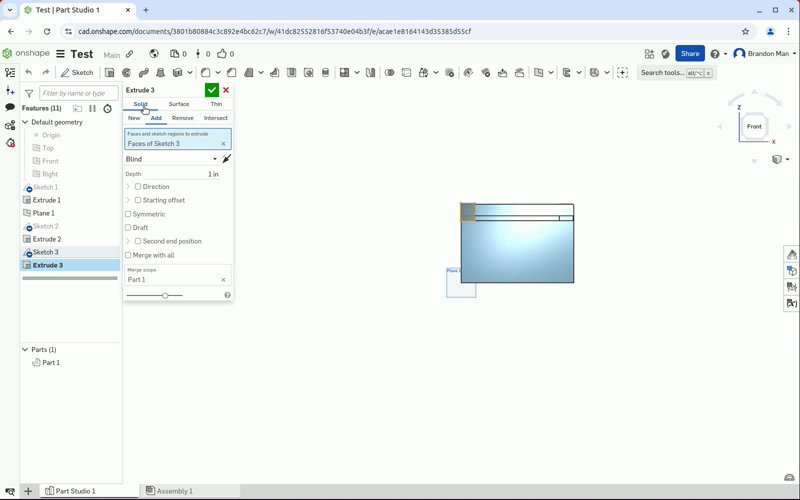
click(143, 106)
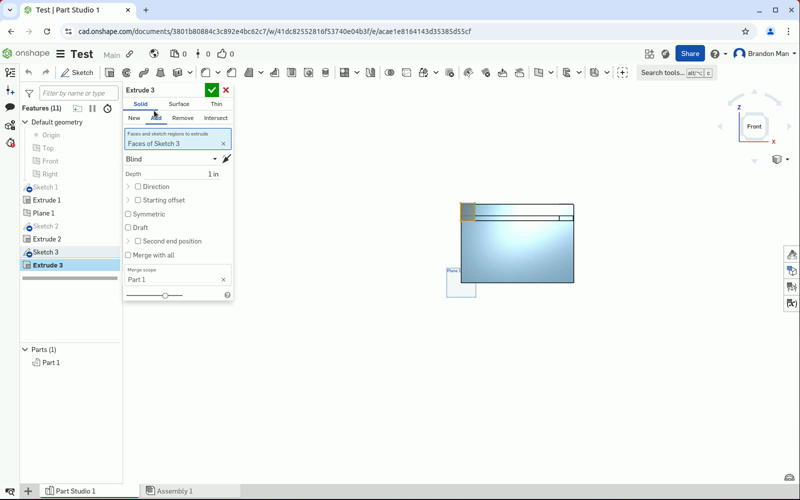
mouse_move(186, 120)
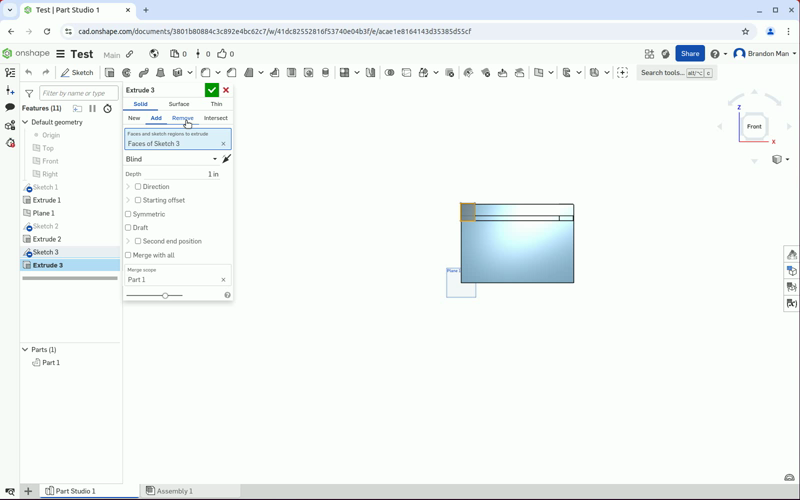
click(186, 120)
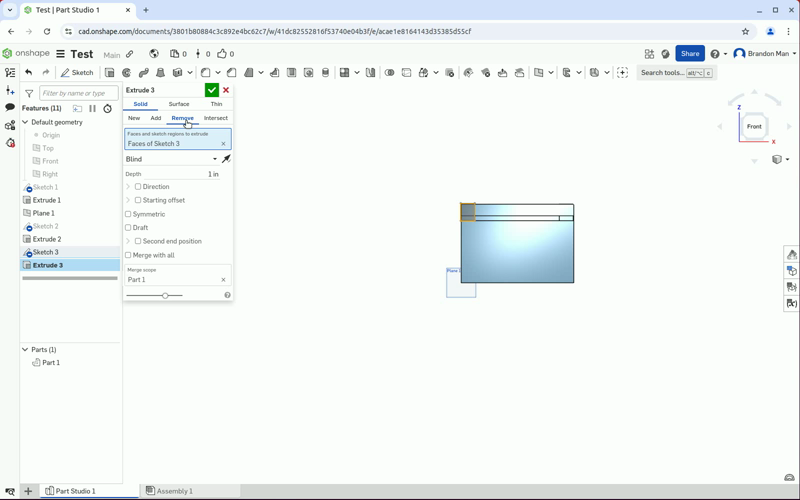
key(tab, 4)
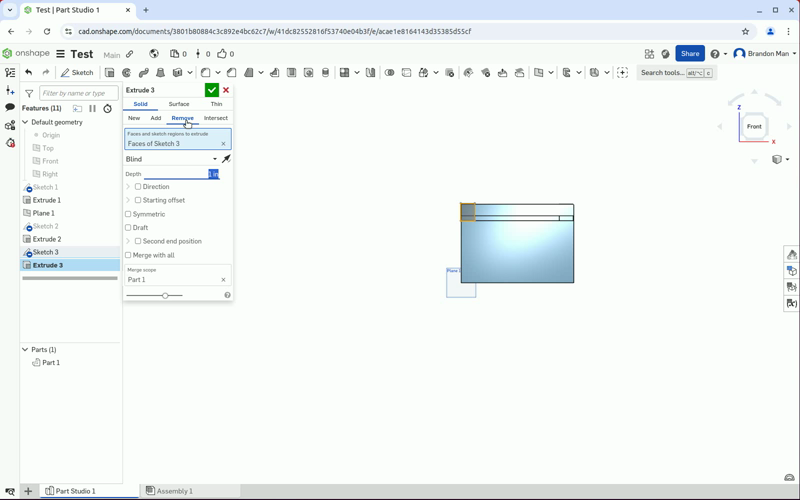
text(1.444)
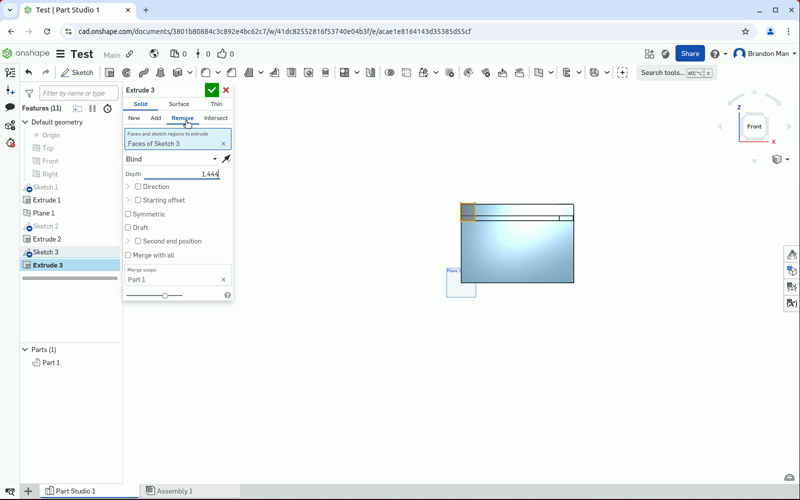
key(tab, 6)
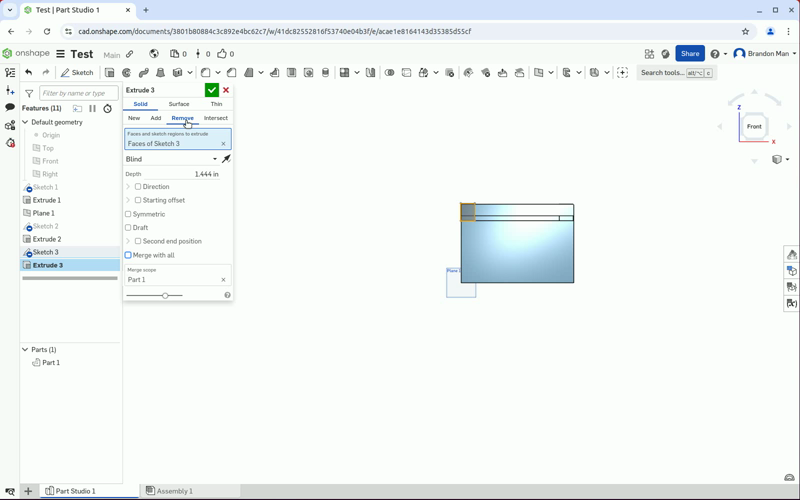
key(space)
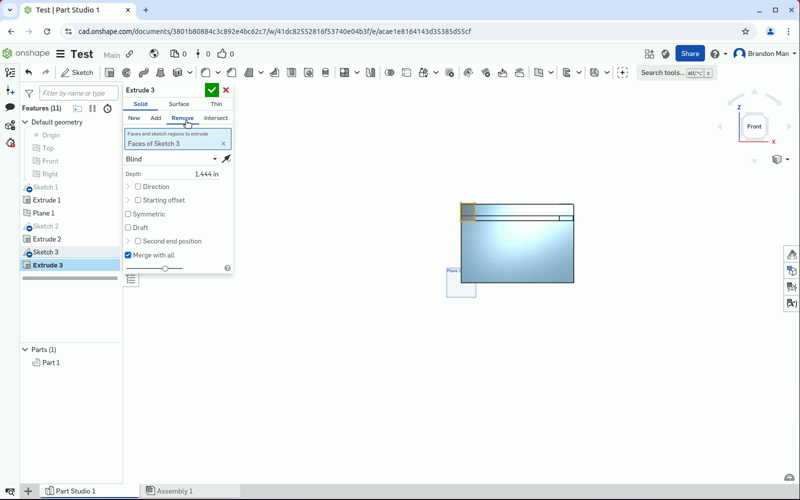
key(enter)
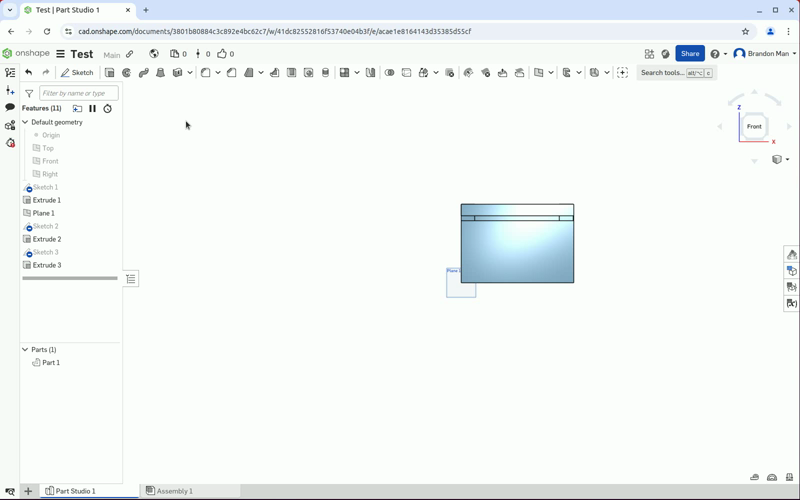
key(shift+h)
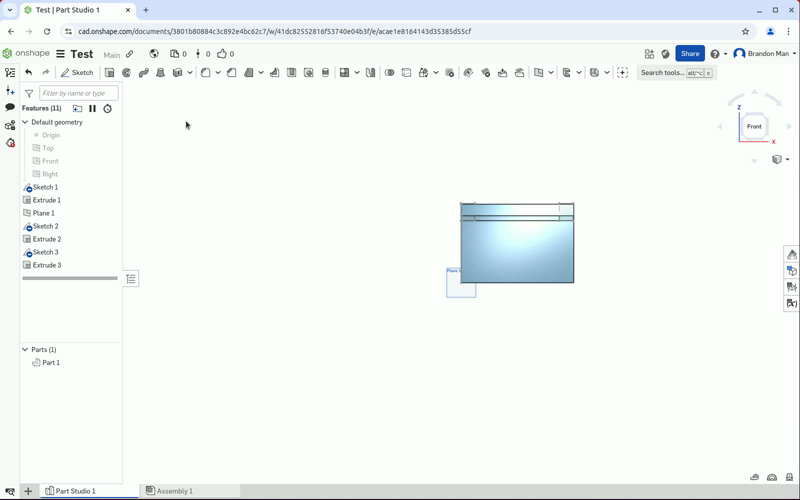
key(shift+h)
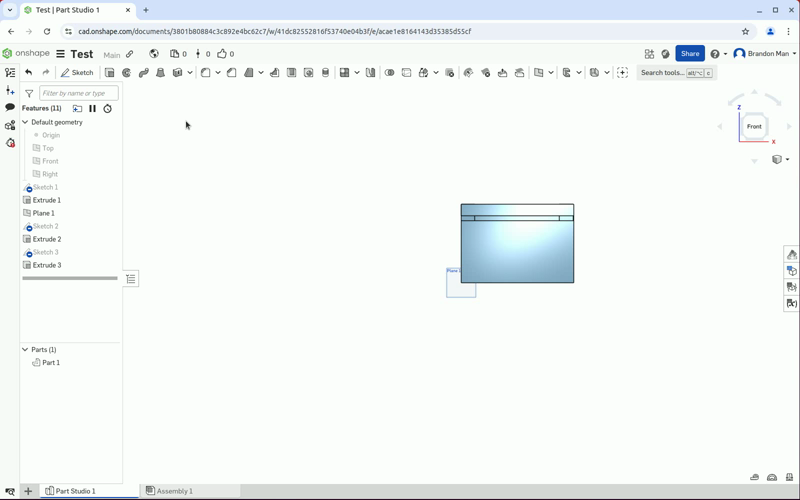
mouse_move(73, 189)
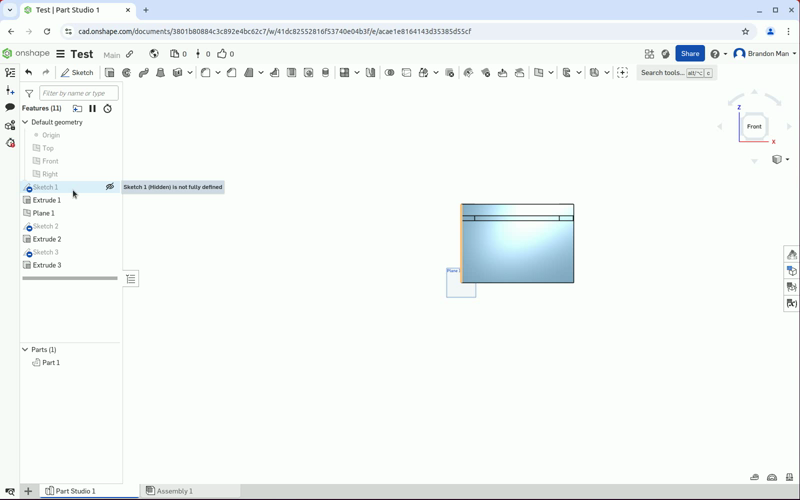
click(73, 189)
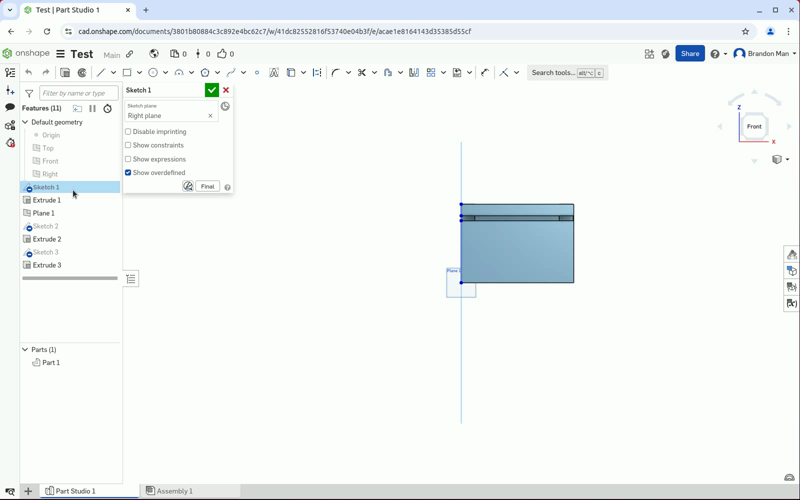
mouse_move(229, 92)
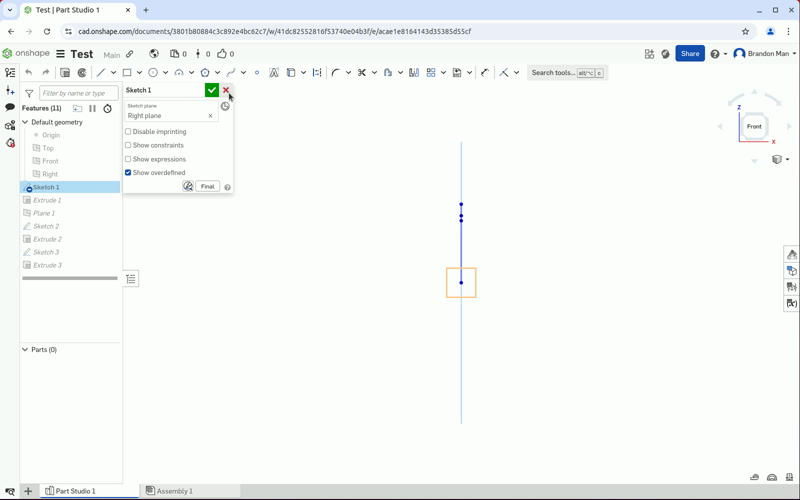
click(229, 92)
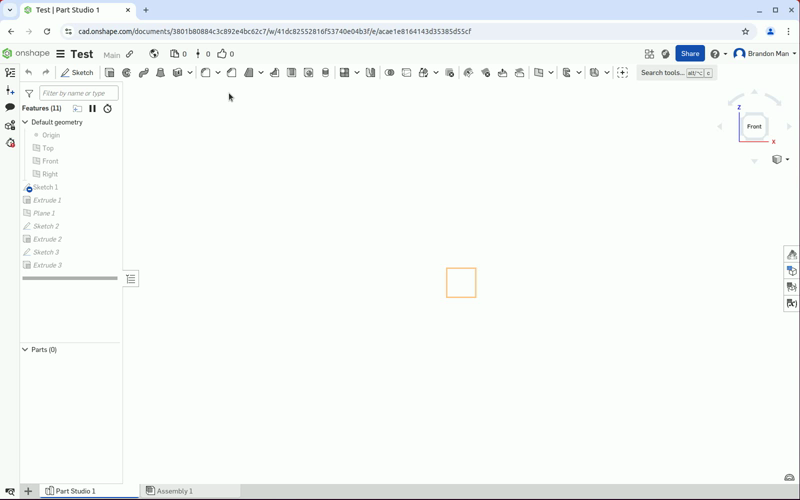
key(shift+s)
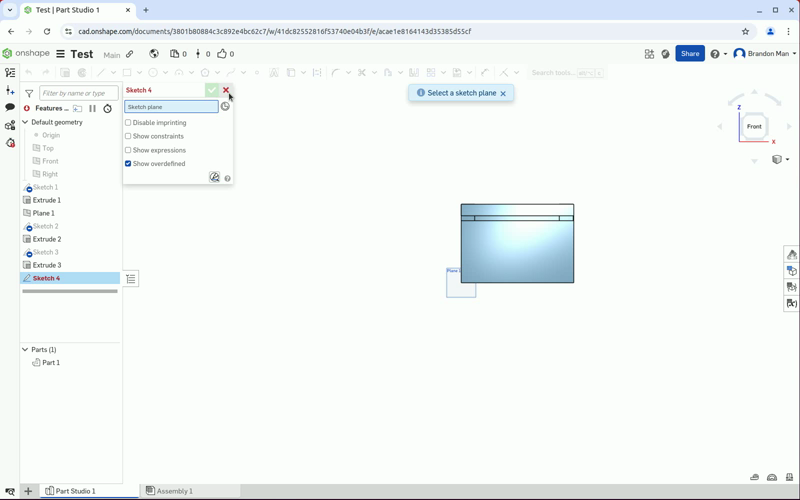
mouse_move(73, 215)
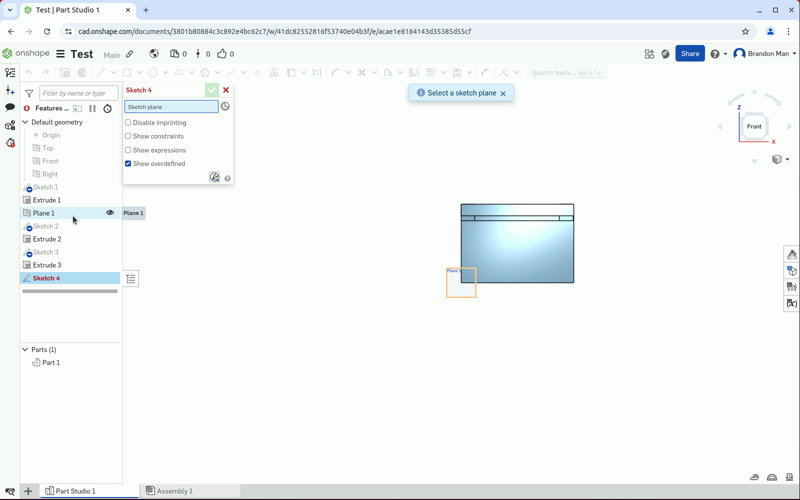
click(73, 215)
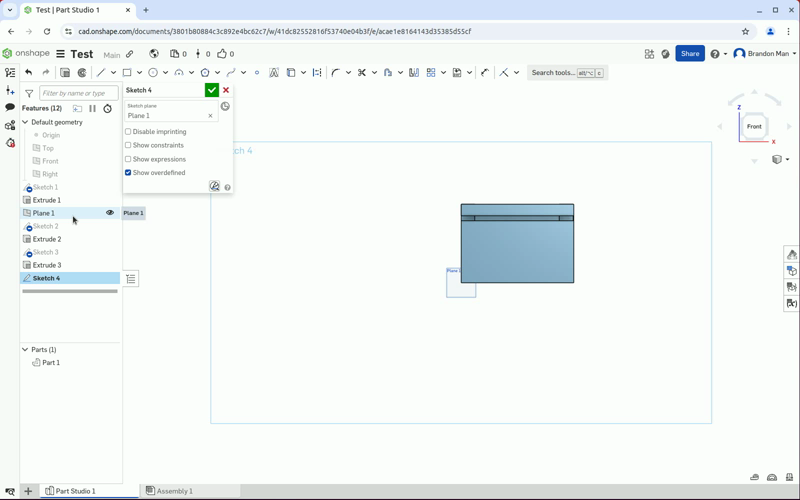
mouse_move(73, 352)
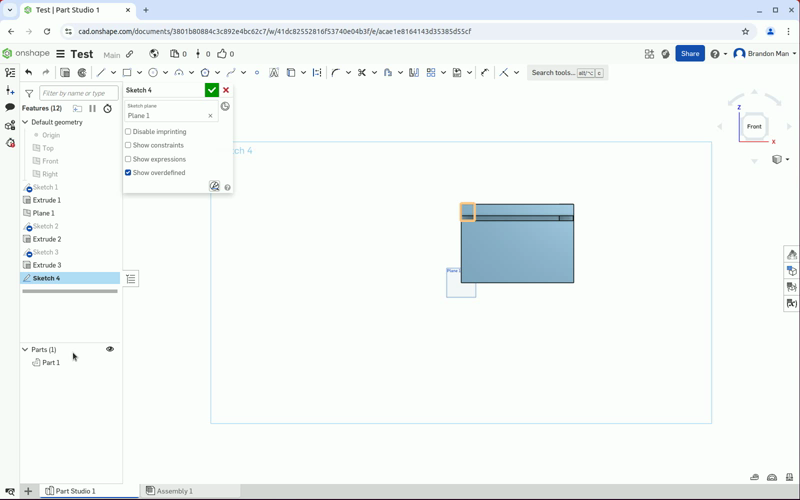
key(y)
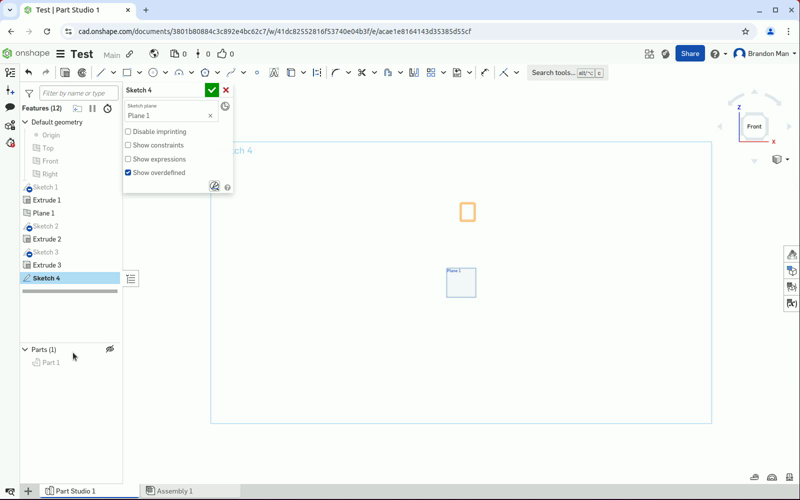
key(l)
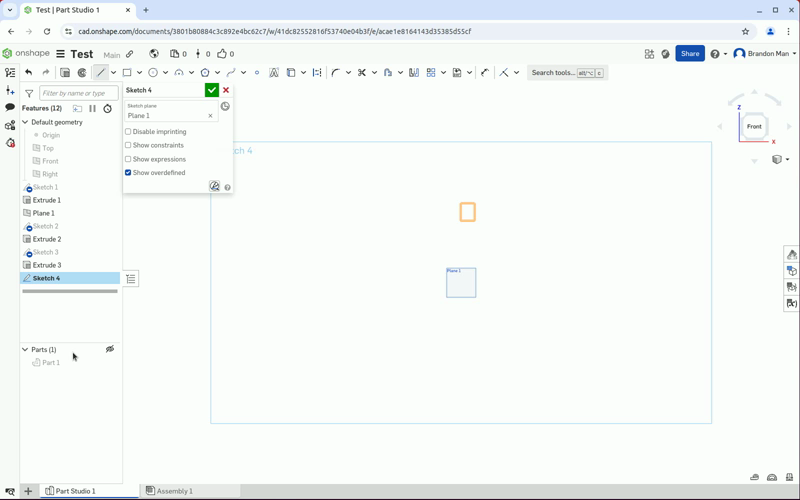
key_down(shift)
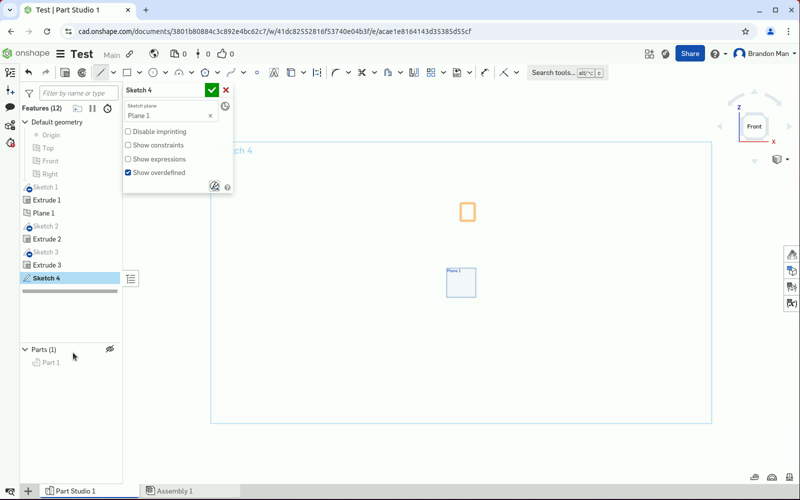
mouse_move(559, 282)
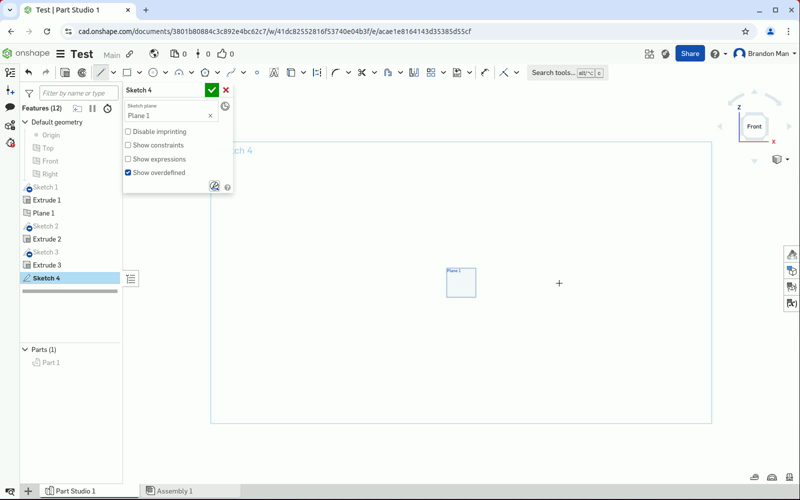
click(559, 282)
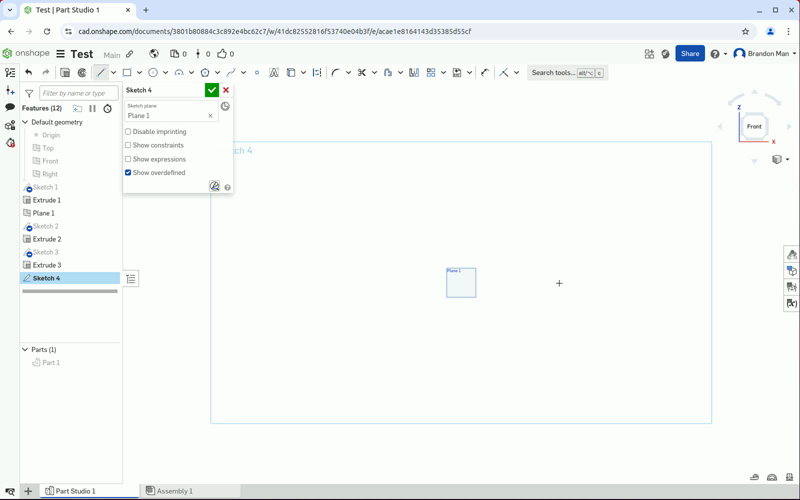
key_up(shift)
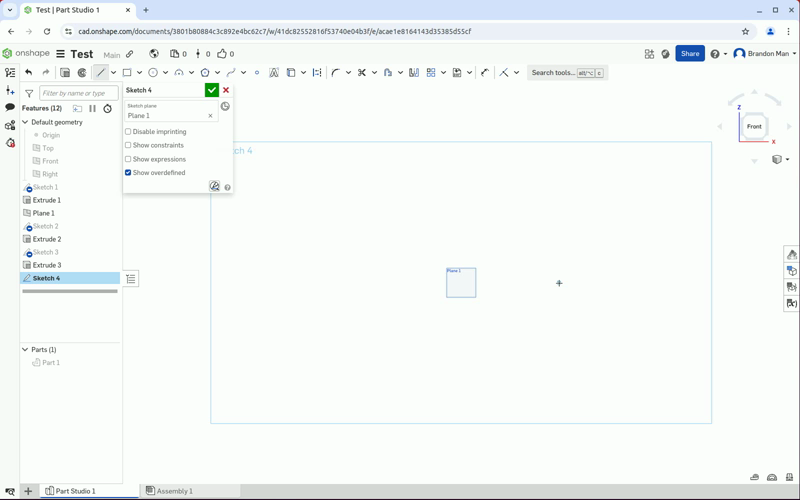
key_down(shift)
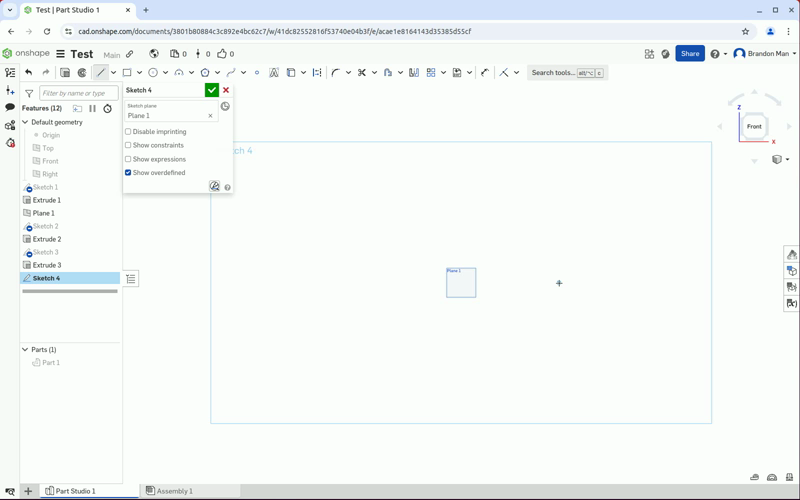
mouse_move(589, 282)
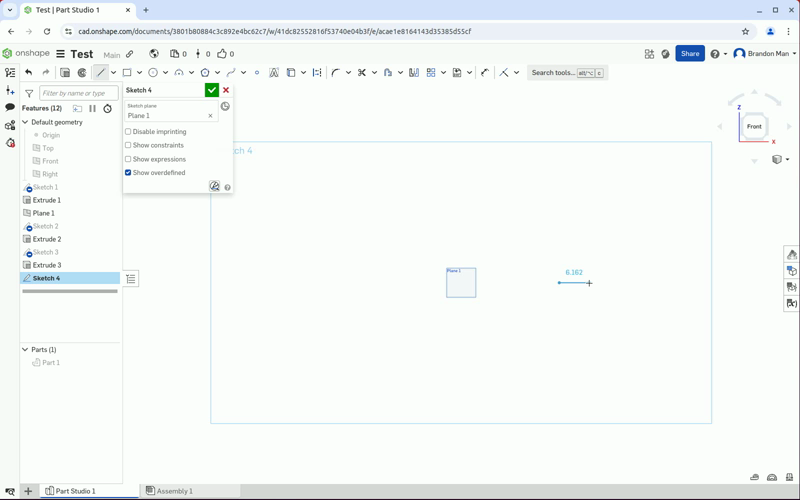
mouse_move(573, 282)
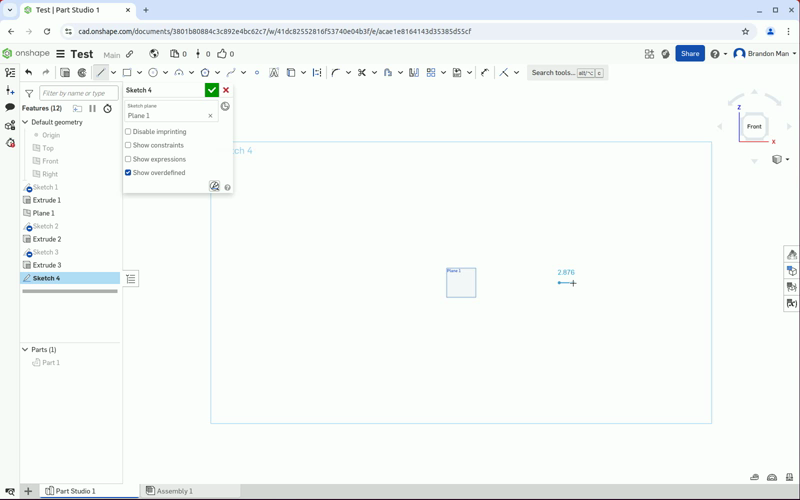
click(573, 282)
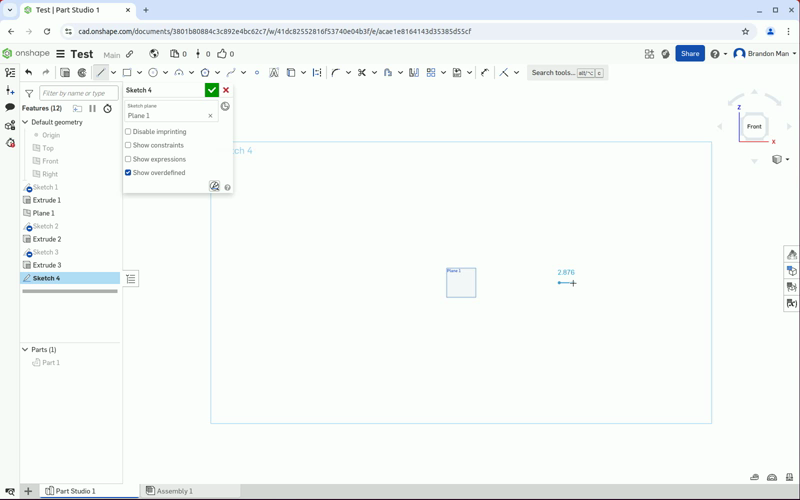
key_up(shift)
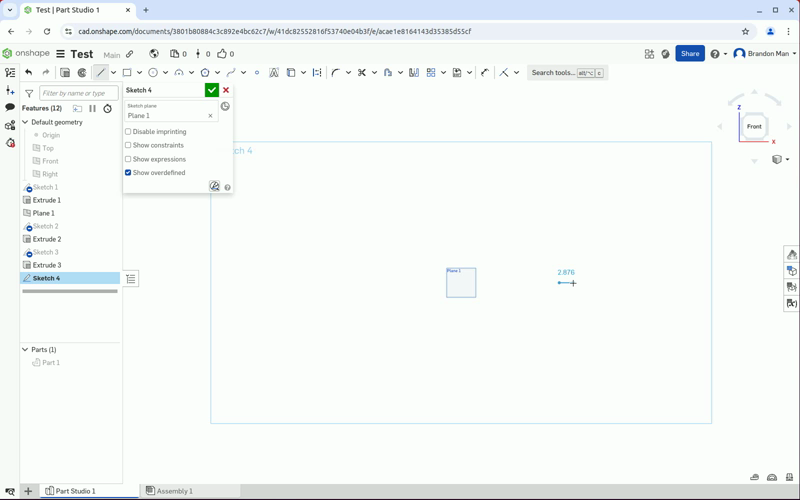
key_down(shift)
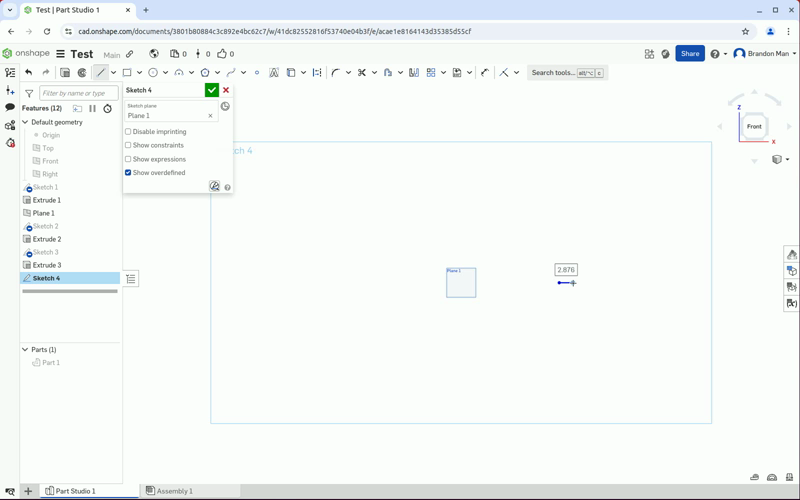
mouse_move(573, 220)
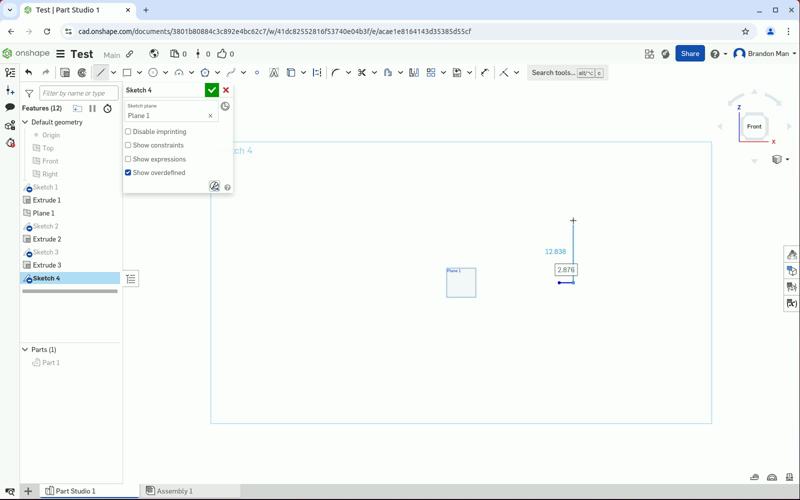
click(573, 220)
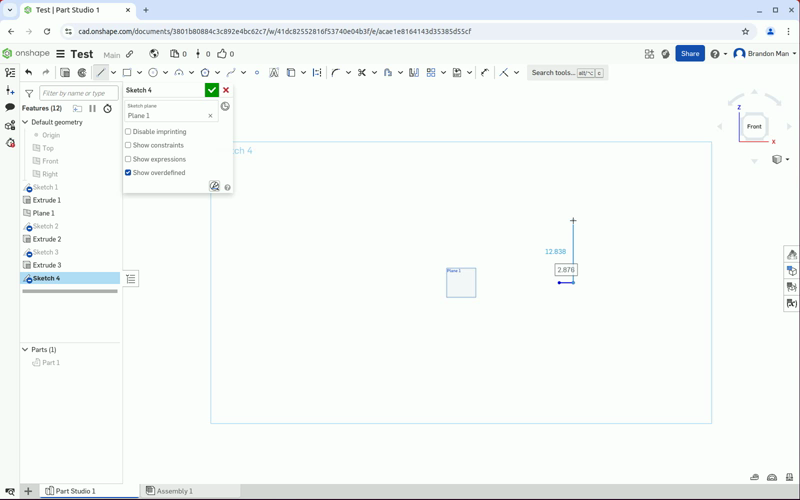
key_up(shift)
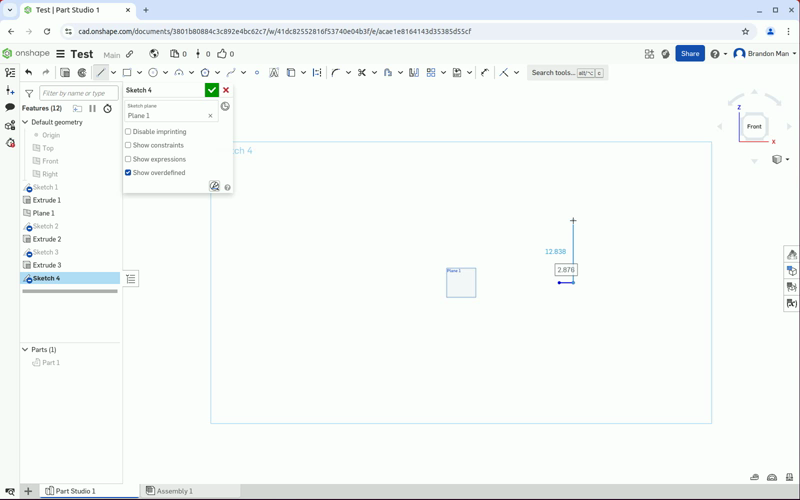
key_down(shift)
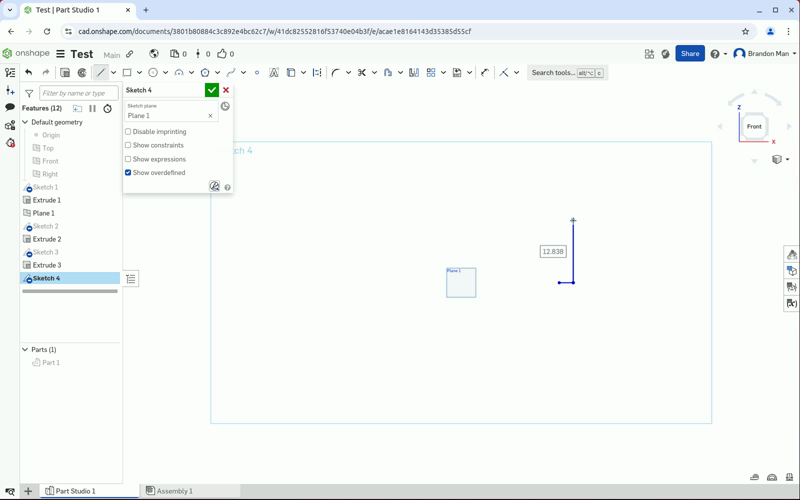
mouse_move(589, 220)
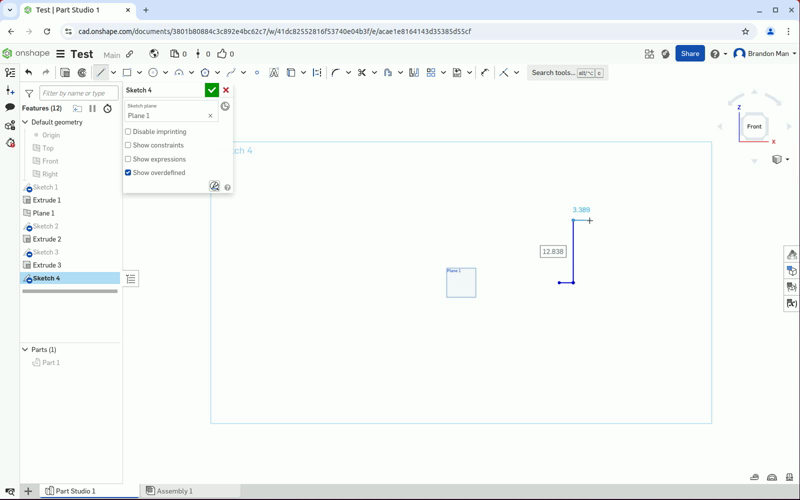
mouse_move(559, 220)
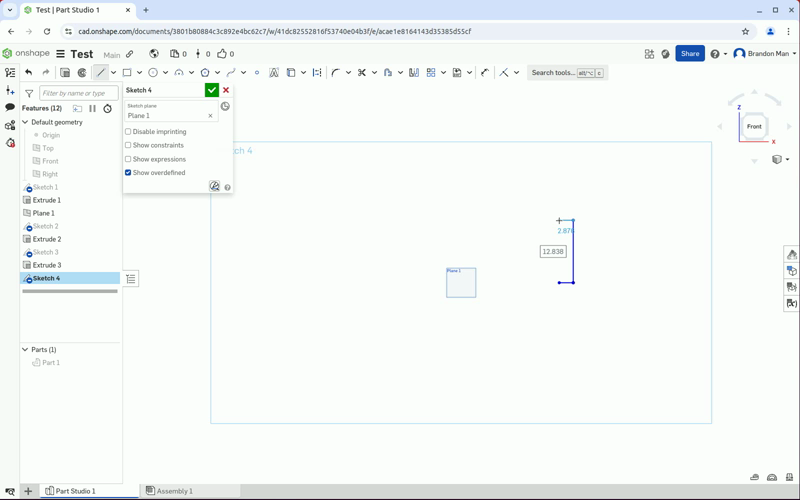
click(559, 220)
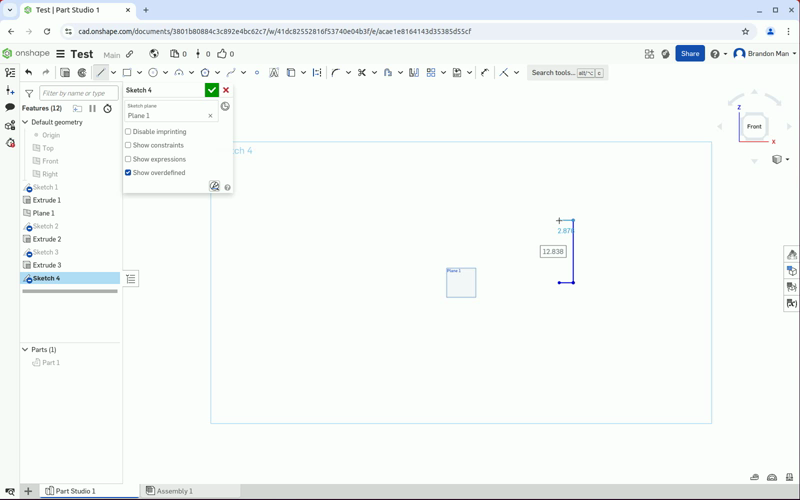
key_up(shift)
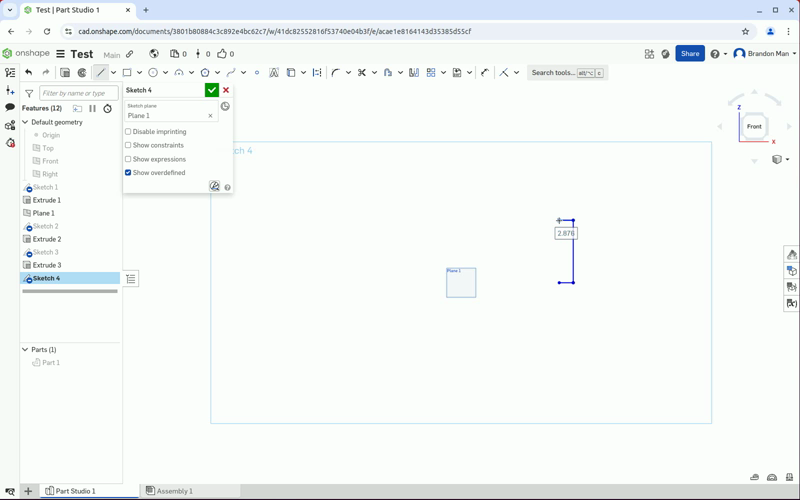
key_down(shift)
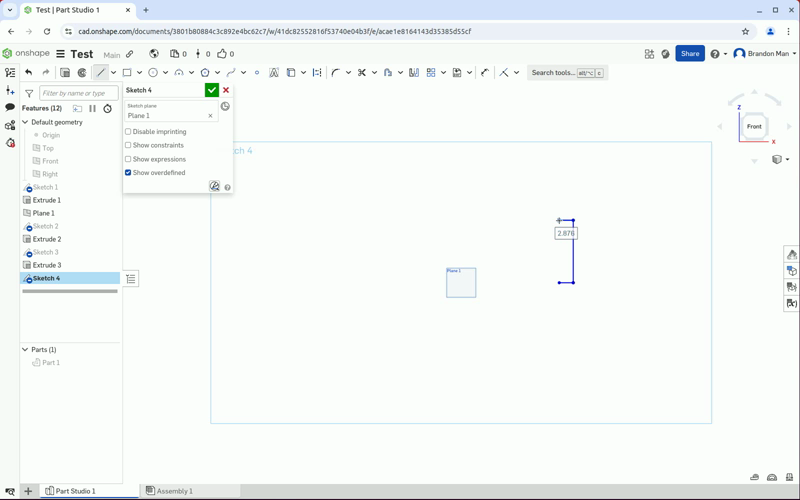
mouse_move(559, 282)
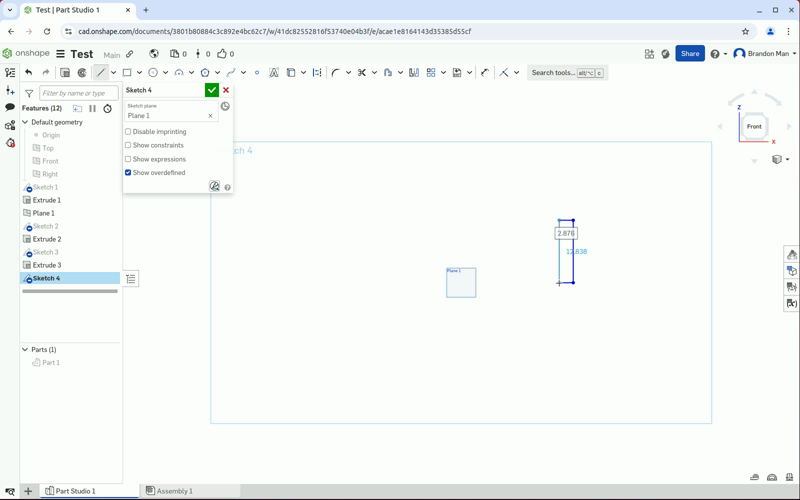
key_up(shift)
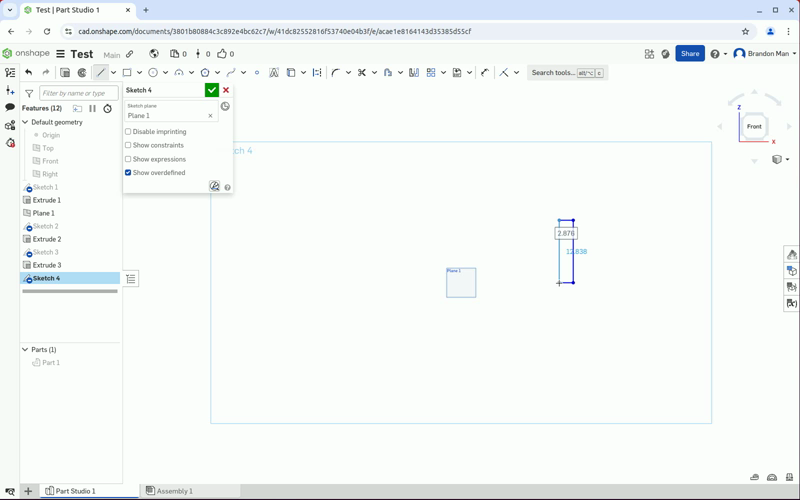
click(559, 282)
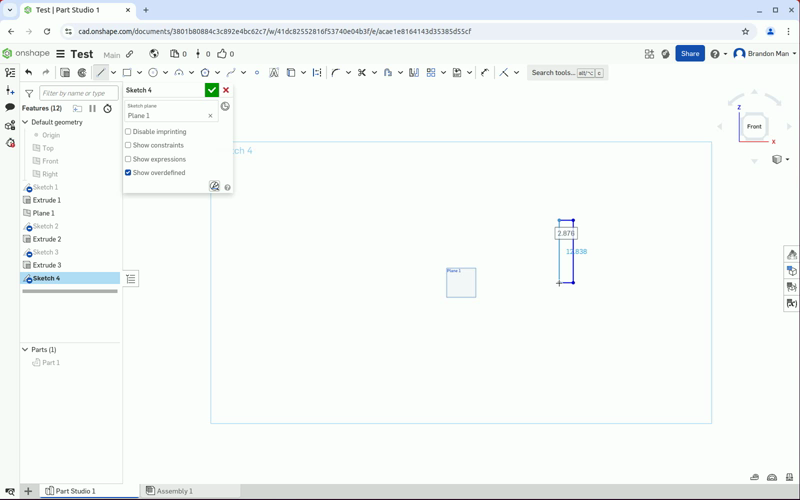
key(esc)
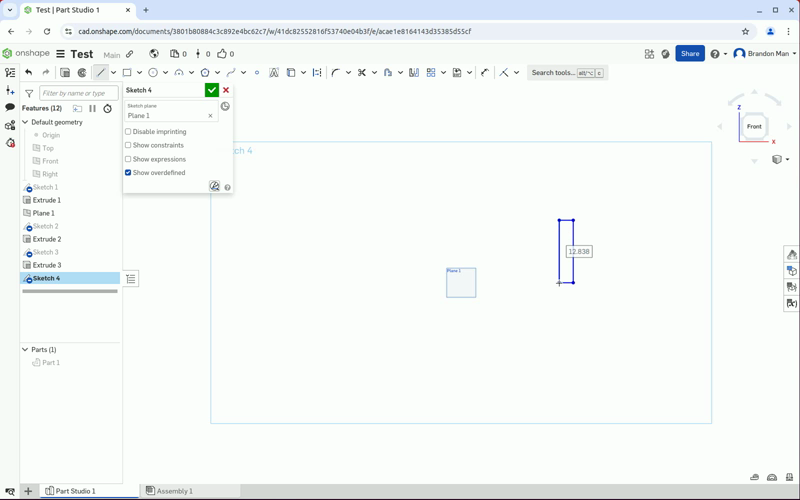
mouse_move(560, 239)
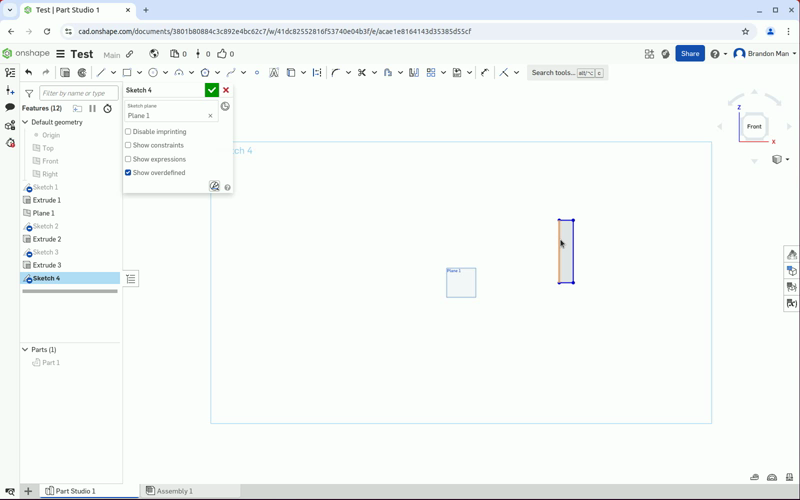
scroll(6)
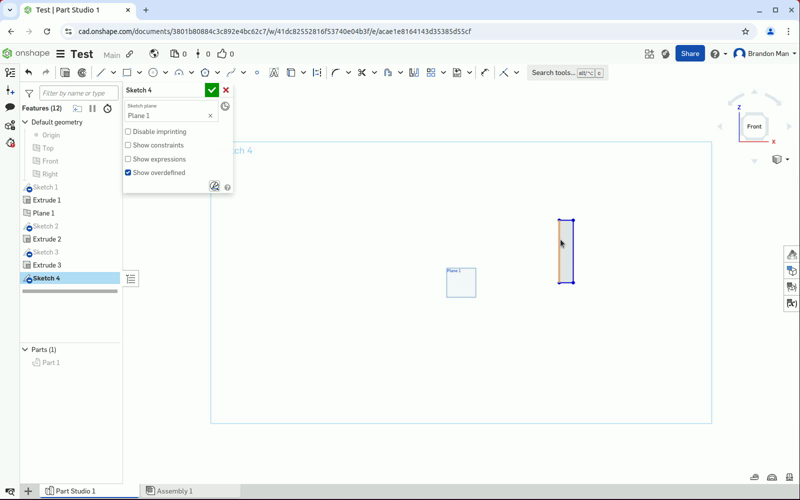
scroll(6)
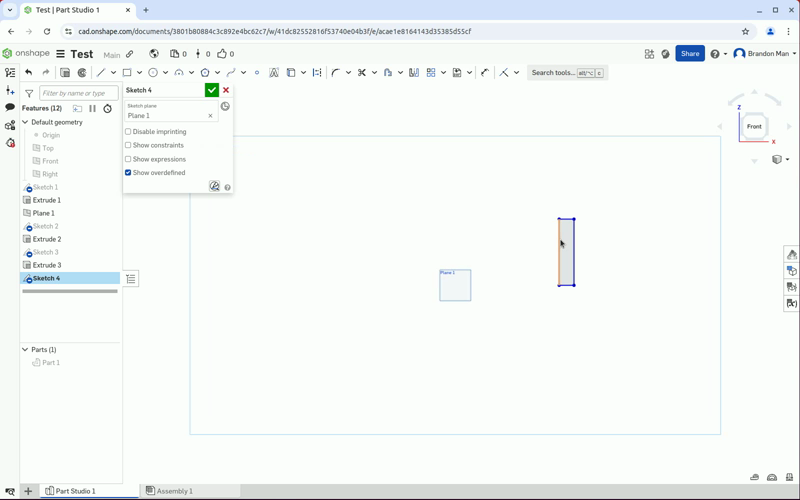
scroll(6)
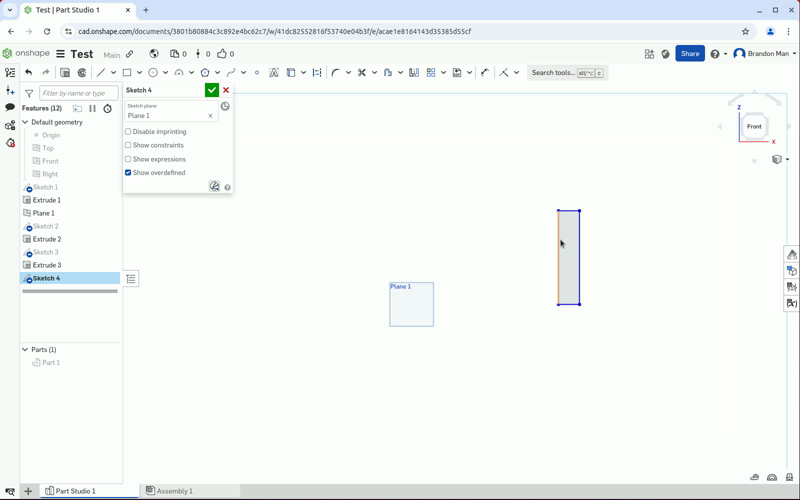
scroll(6)
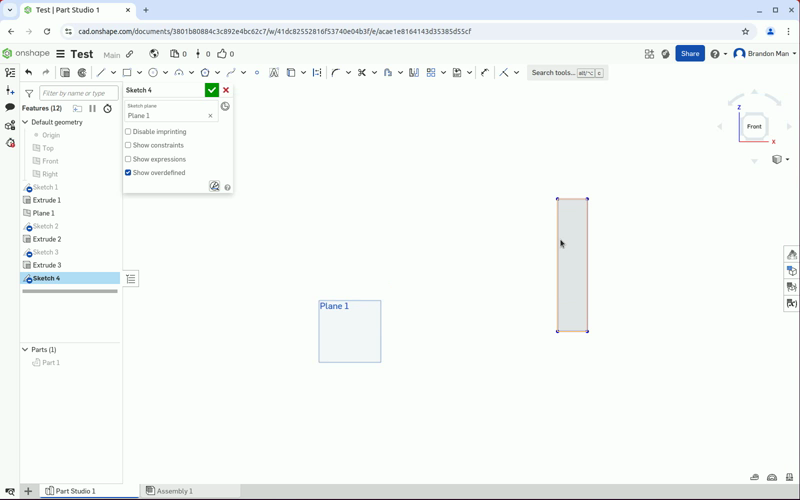
scroll(6)
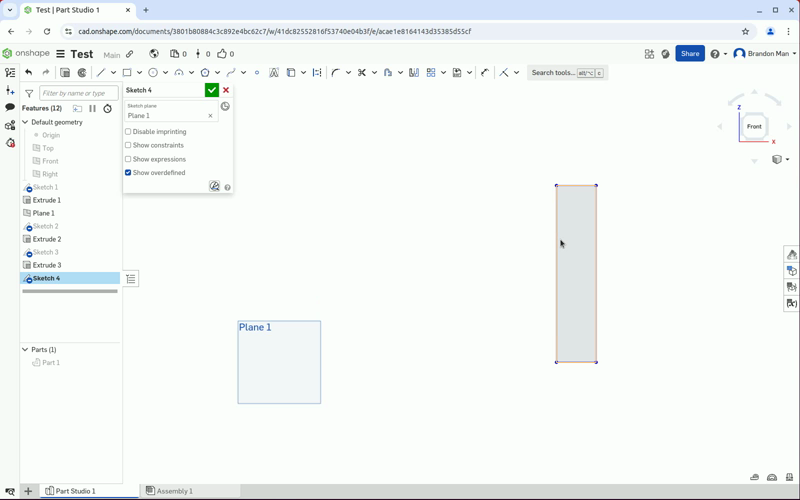
scroll(6)
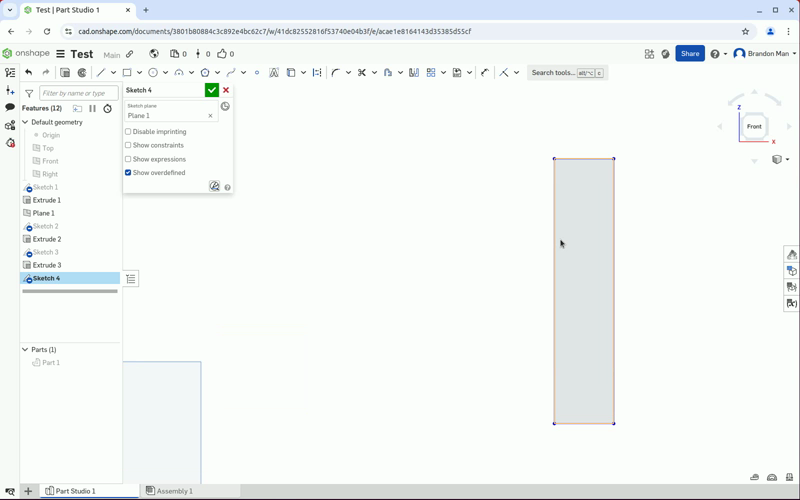
scroll(6)
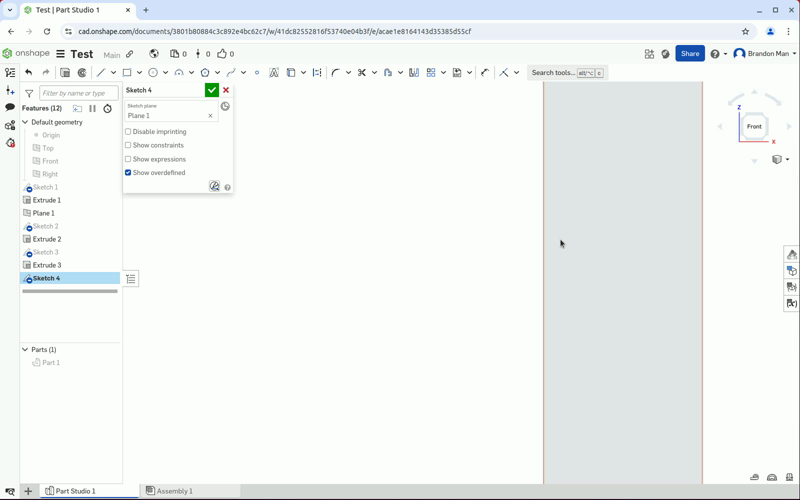
click(560, 239)
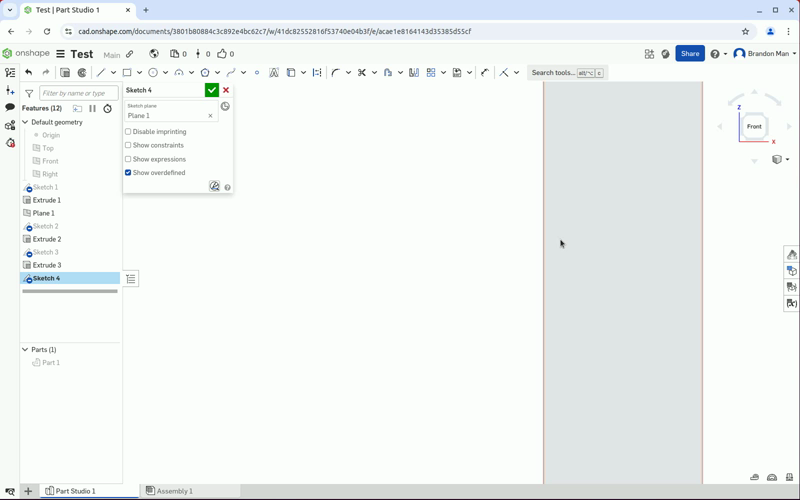
scroll(-6)
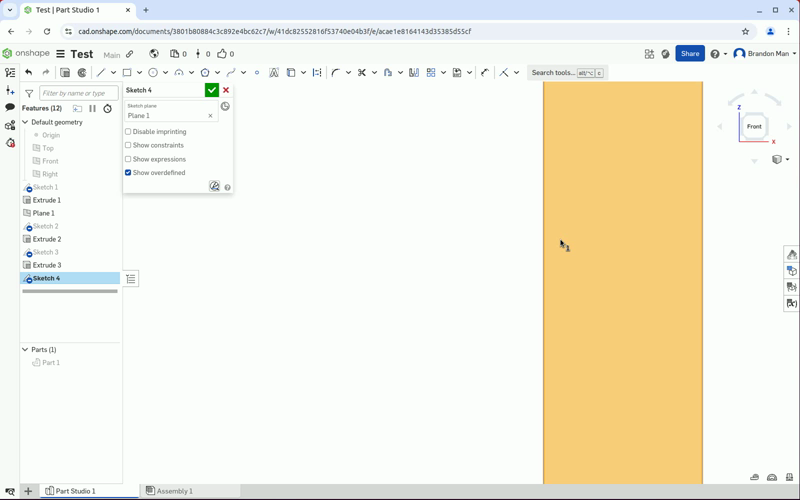
scroll(-6)
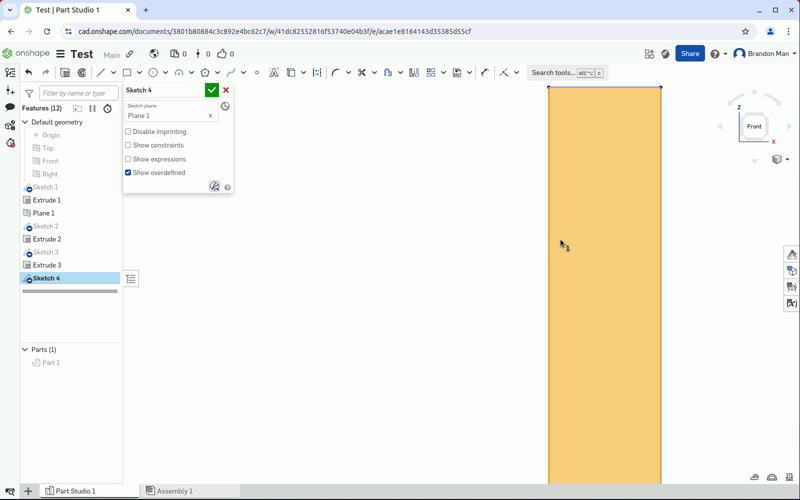
scroll(-6)
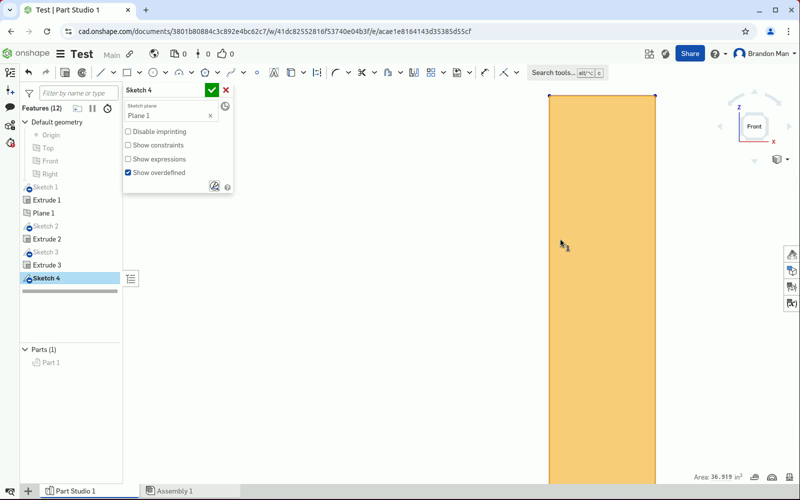
scroll(-6)
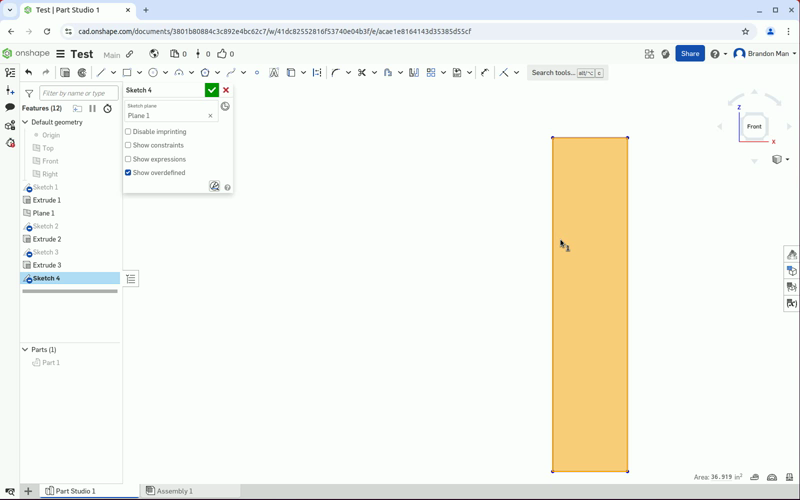
scroll(-6)
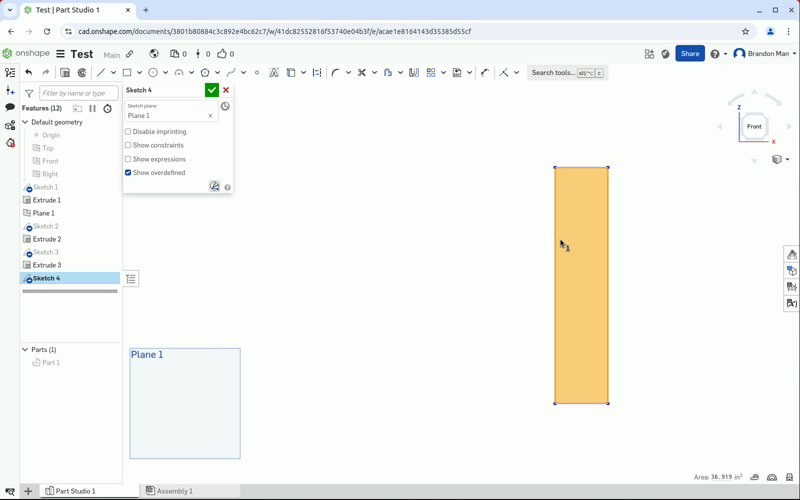
scroll(-6)
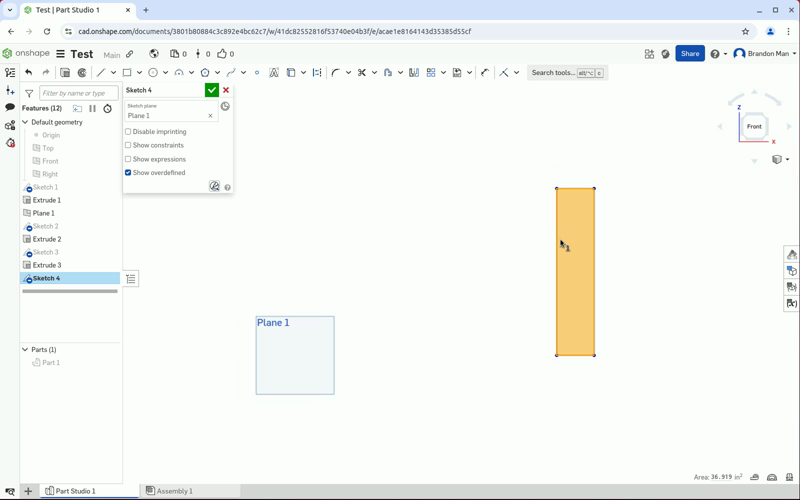
scroll(-6)
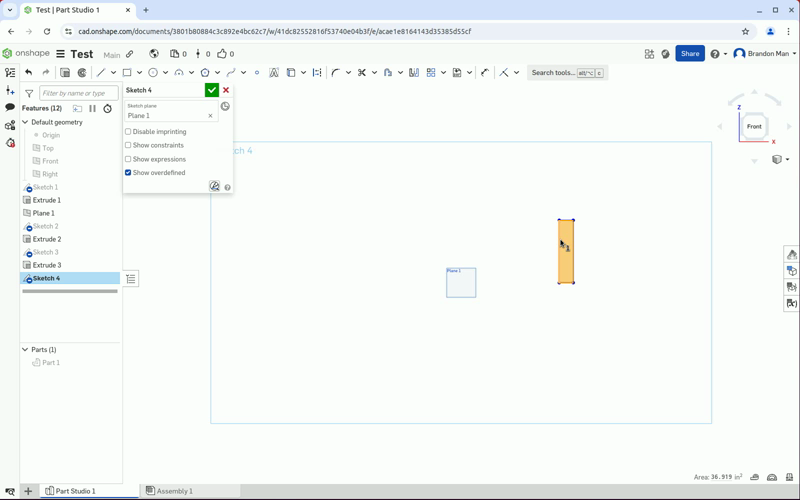
mouse_move(73, 352)
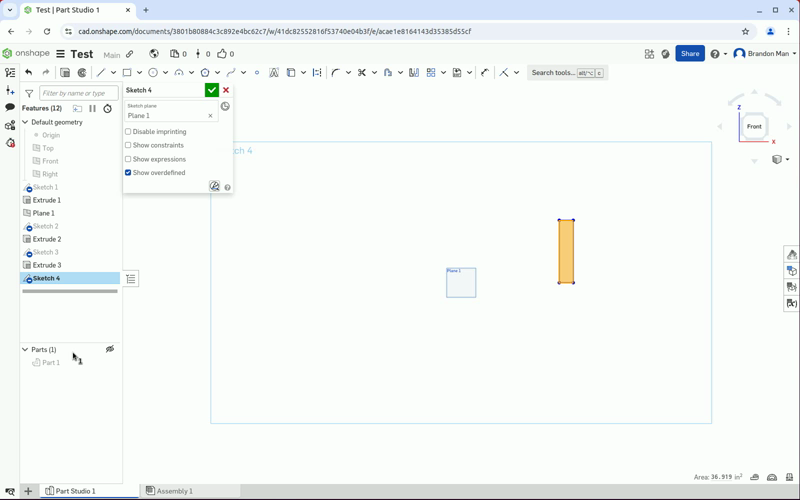
key(shift+y)
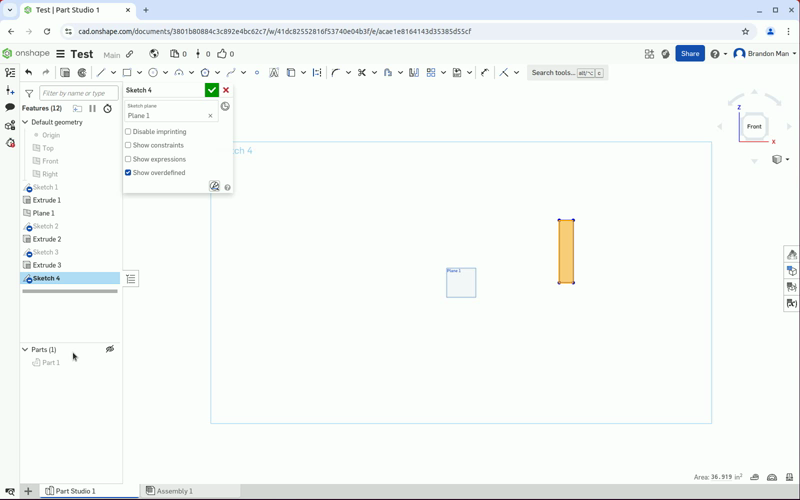
key(shift+e)
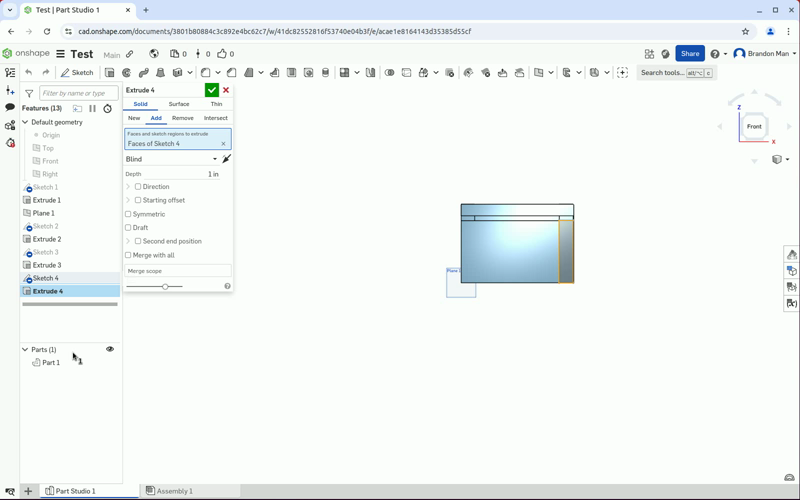
mouse_move(143, 106)
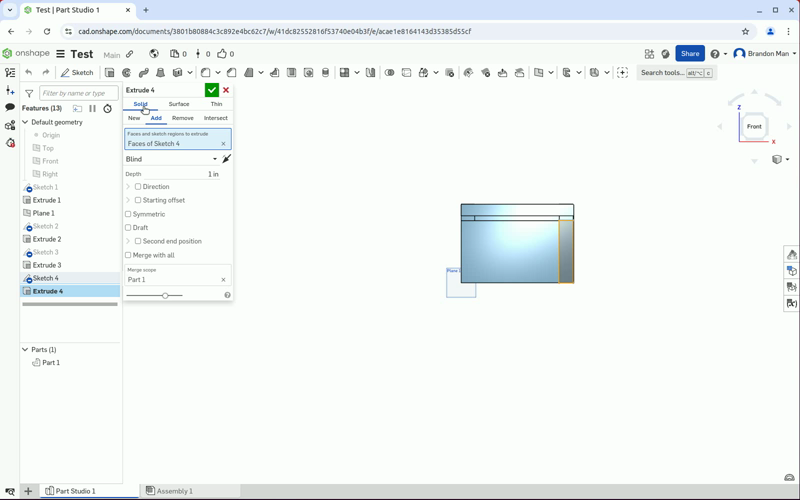
click(143, 106)
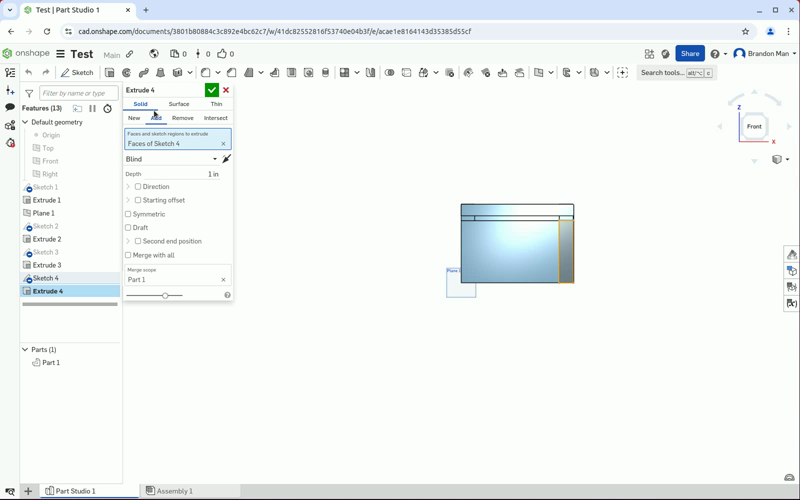
mouse_move(186, 120)
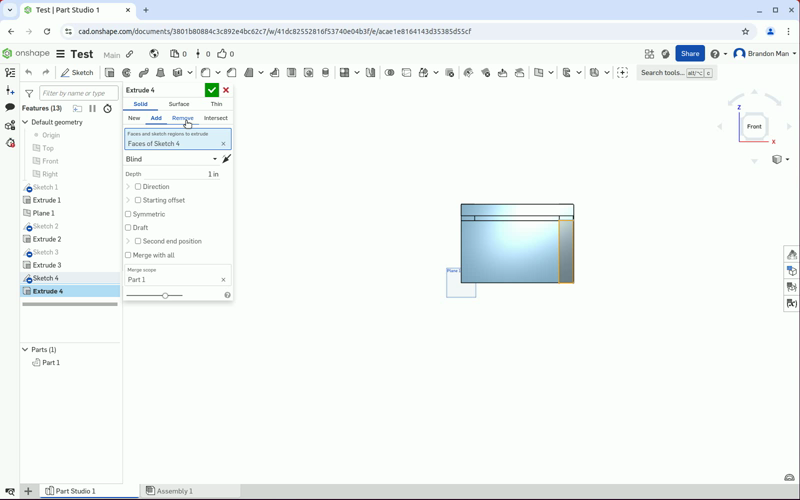
click(186, 120)
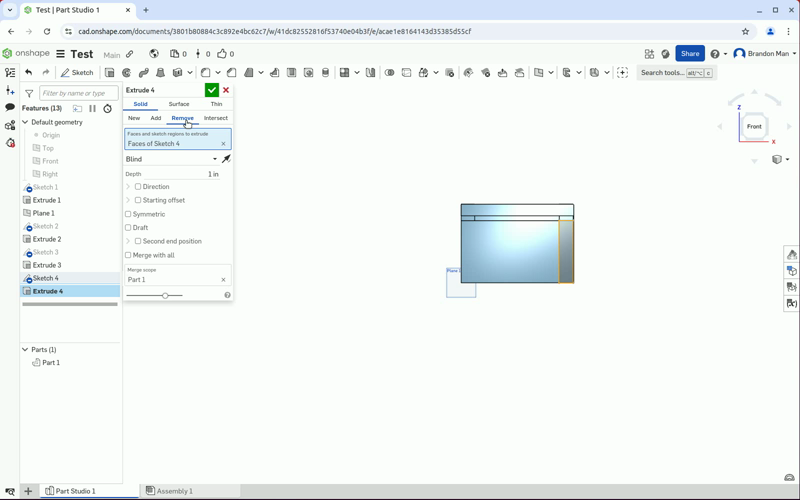
key(tab, 4)
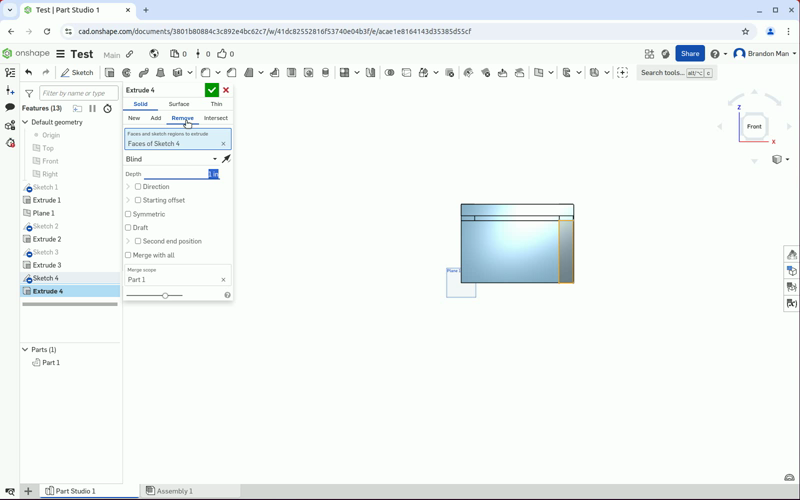
text(1.444)
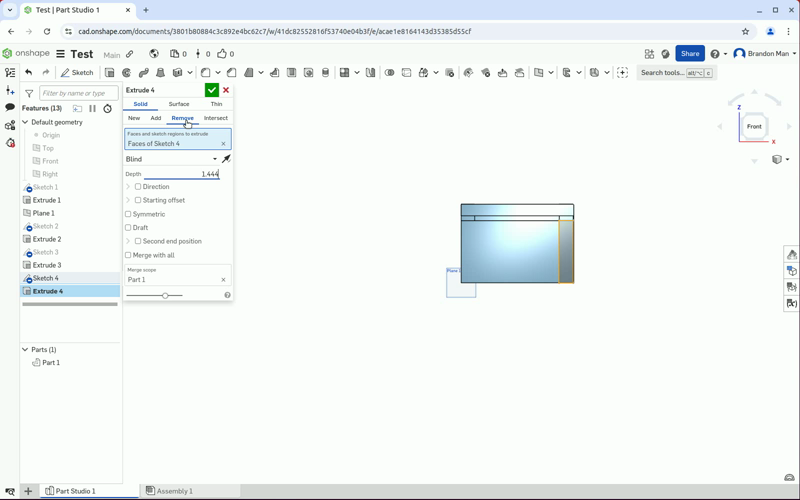
key(tab, 6)
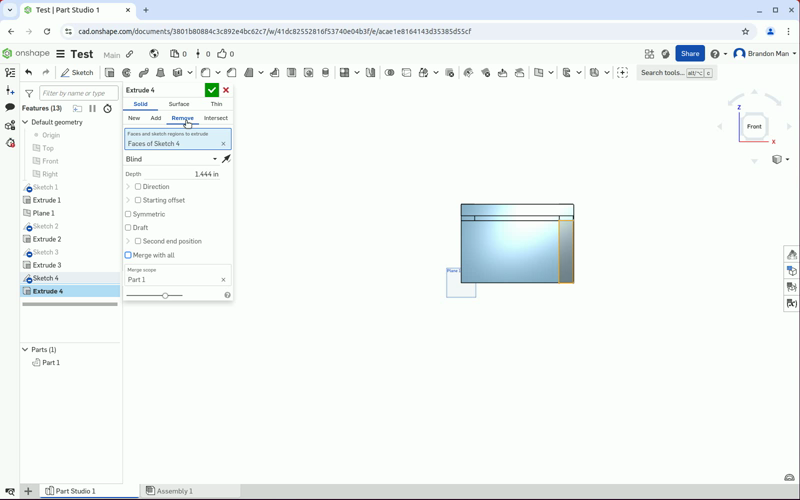
key(space)
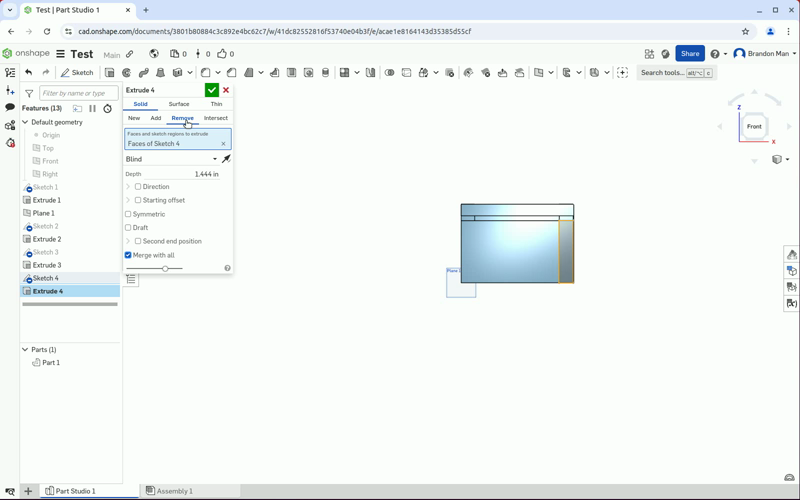
key(enter)
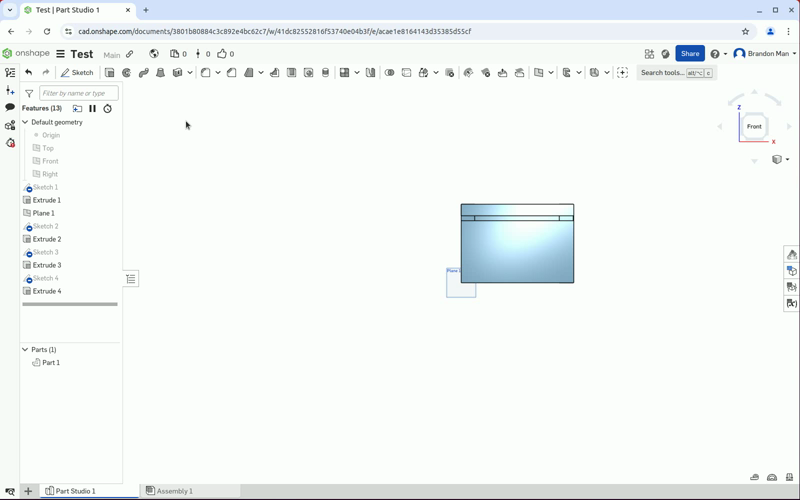
key(shift+h)
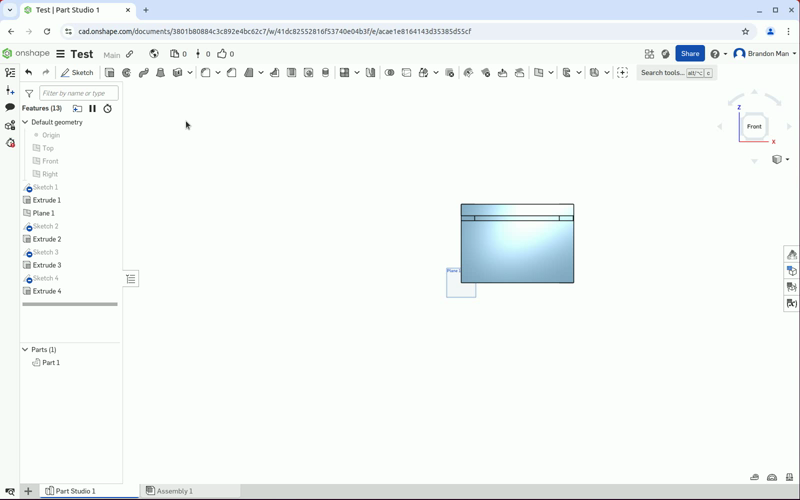
key(shift+h)
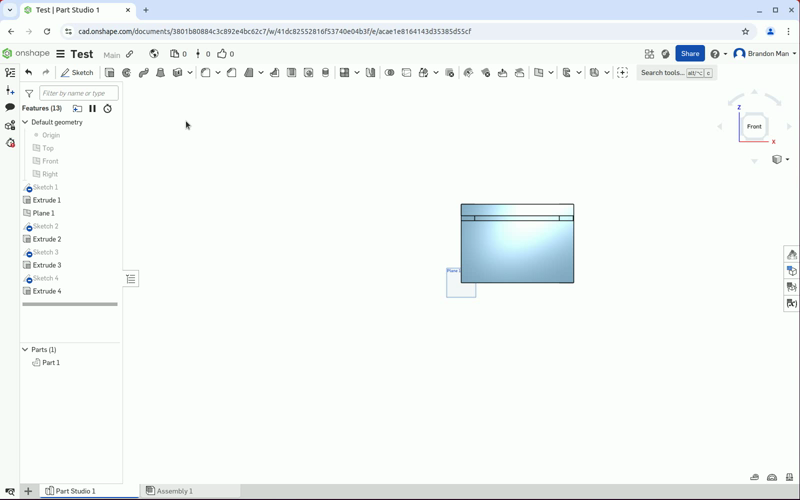
mouse_move(73, 189)
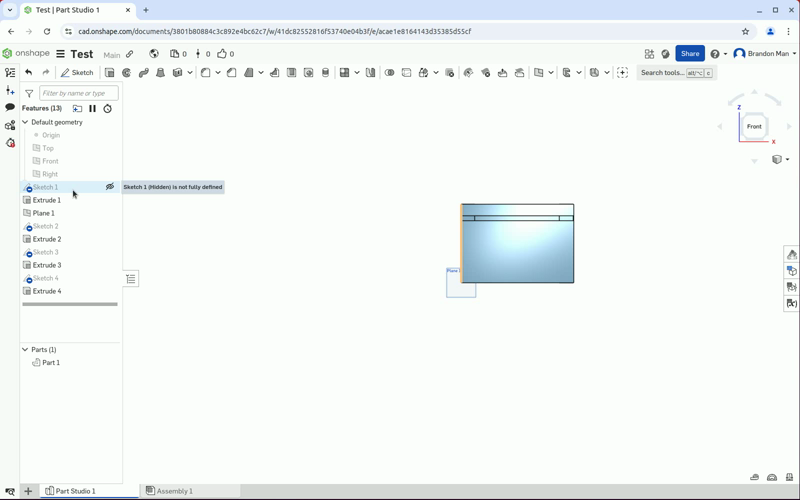
click(73, 189)
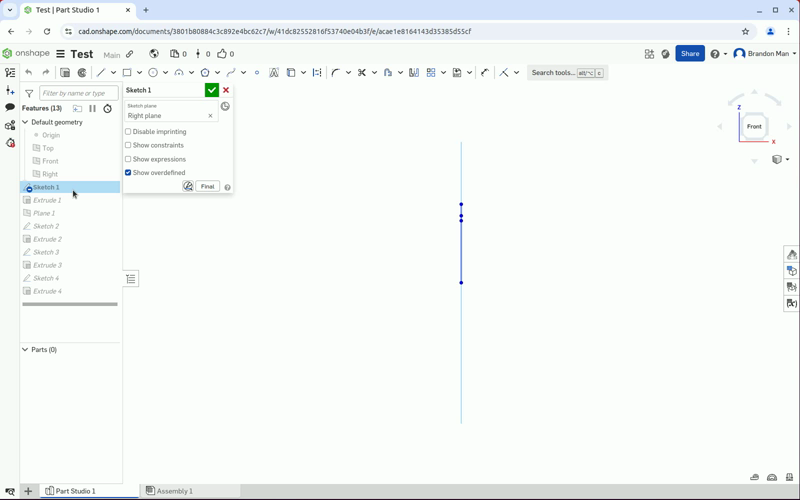
mouse_move(229, 92)
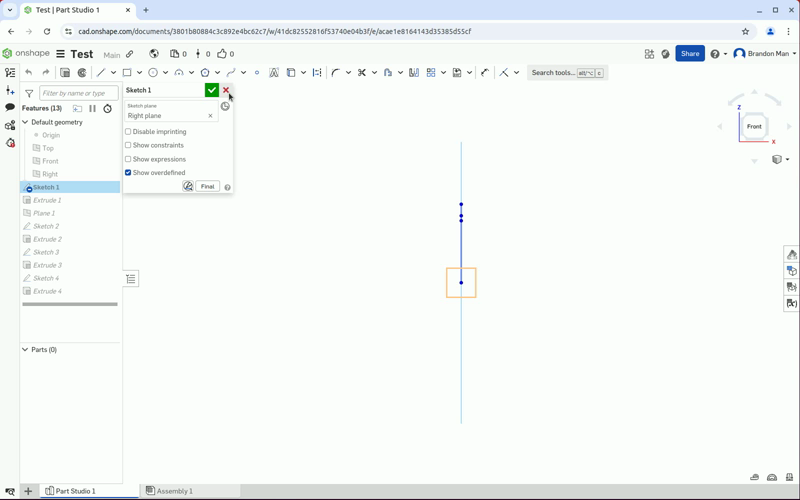
click(229, 92)
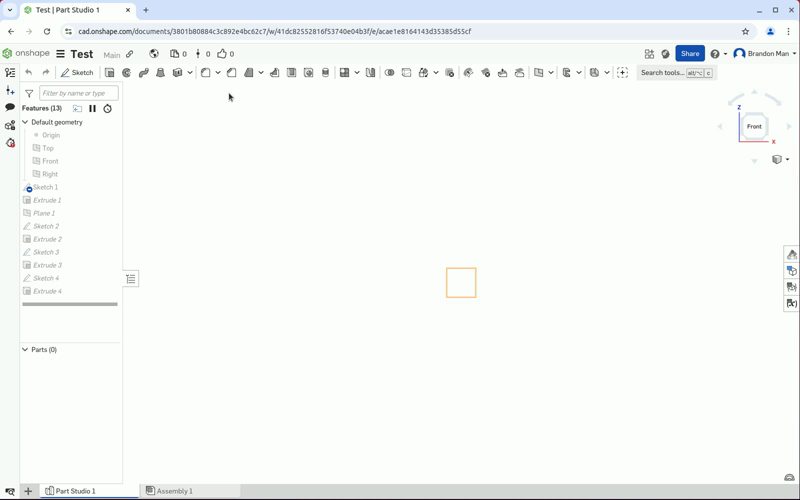
key(shift+s)
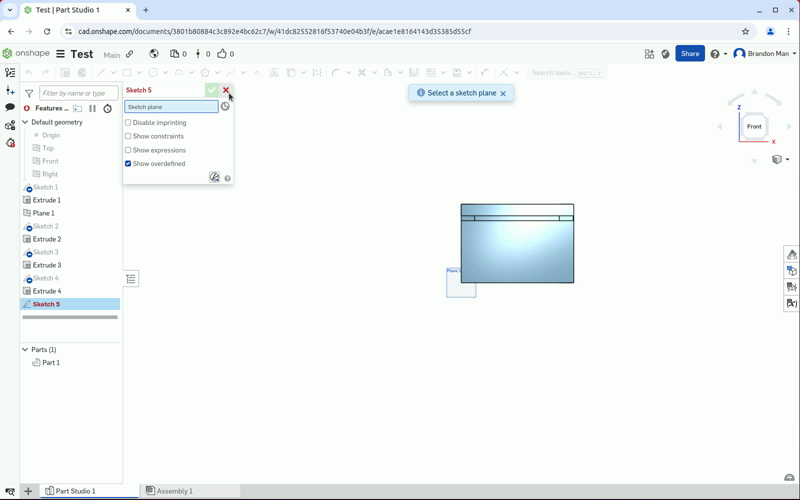
mouse_move(73, 215)
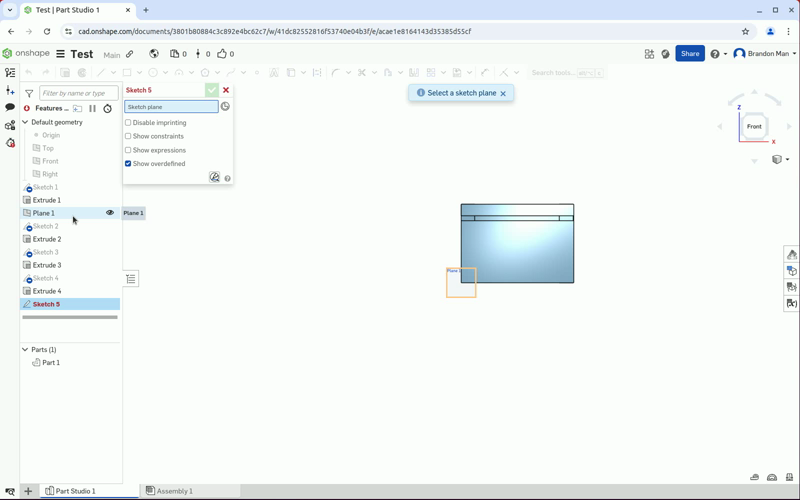
click(73, 215)
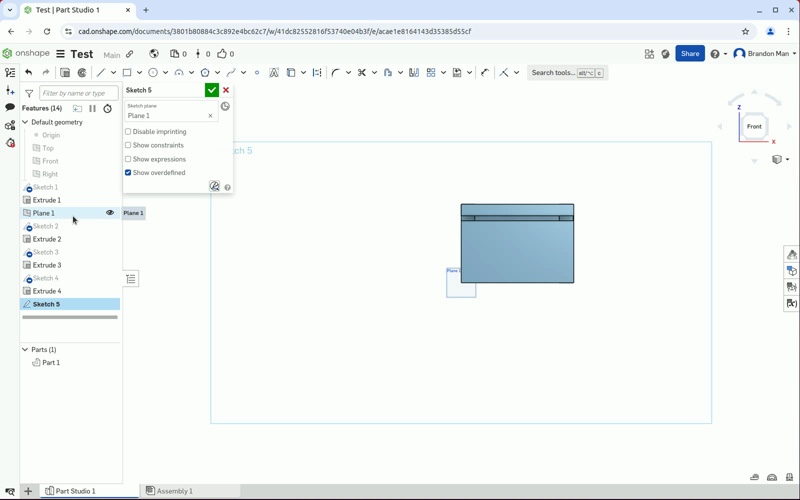
mouse_move(73, 352)
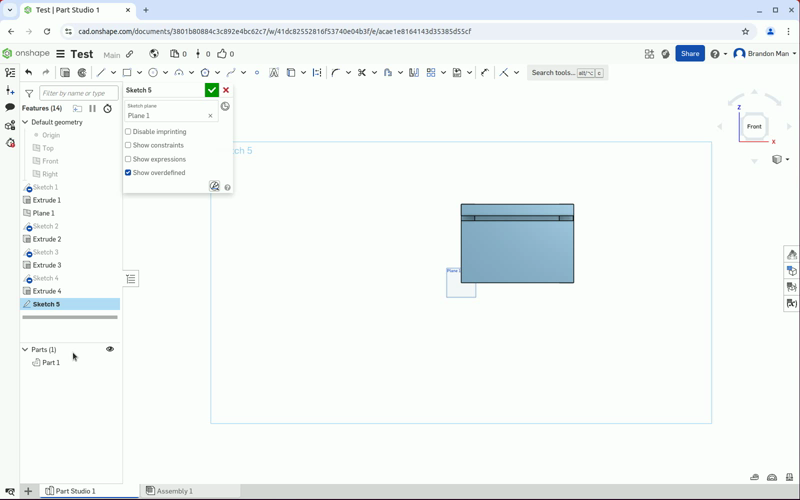
key(y)
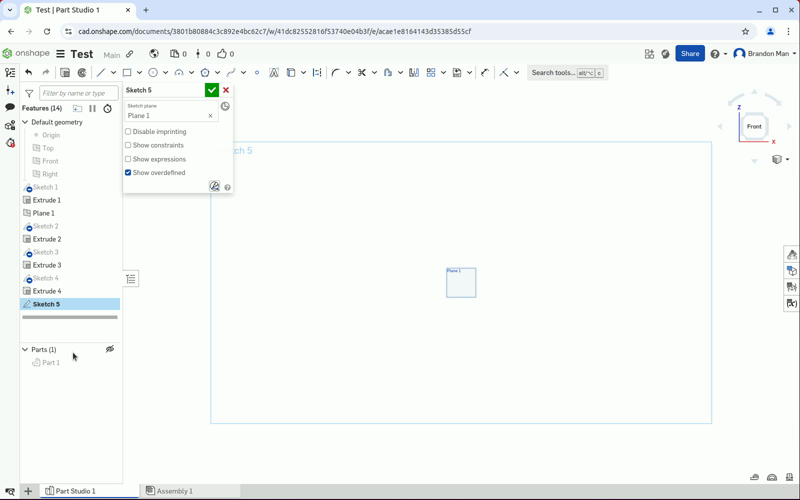
key(l)
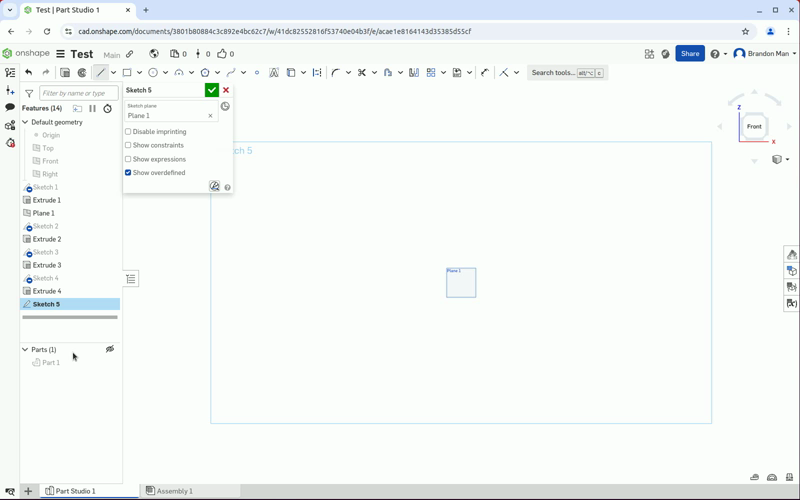
key_down(shift)
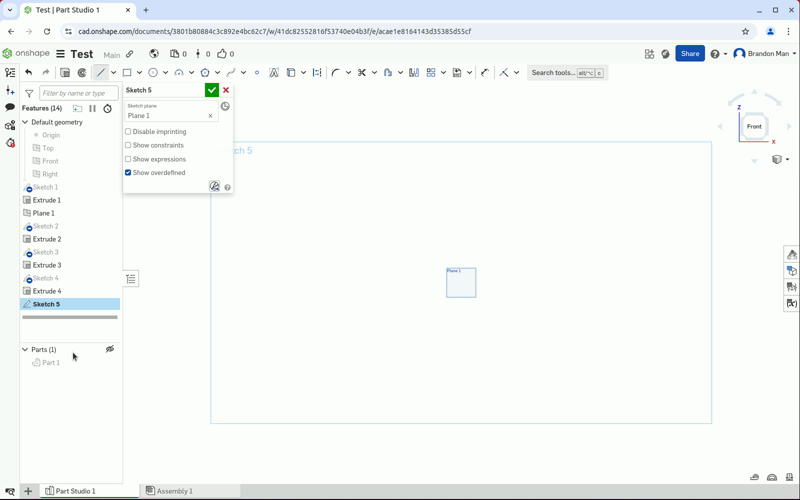
mouse_move(460, 282)
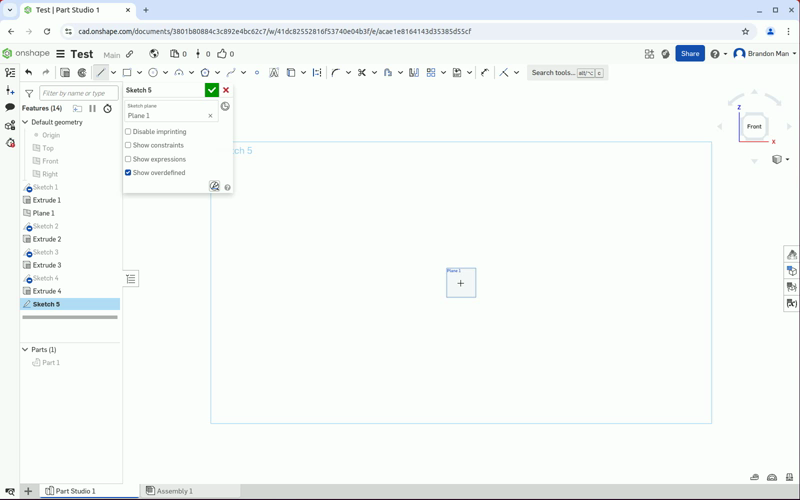
click(460, 282)
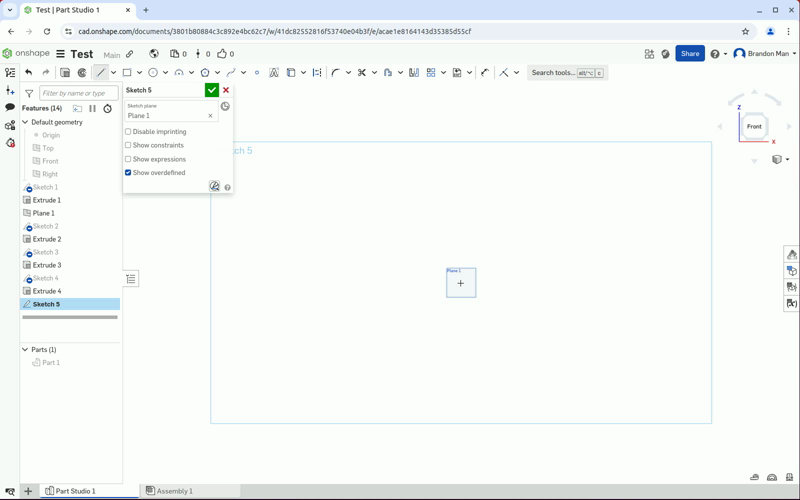
key_up(shift)
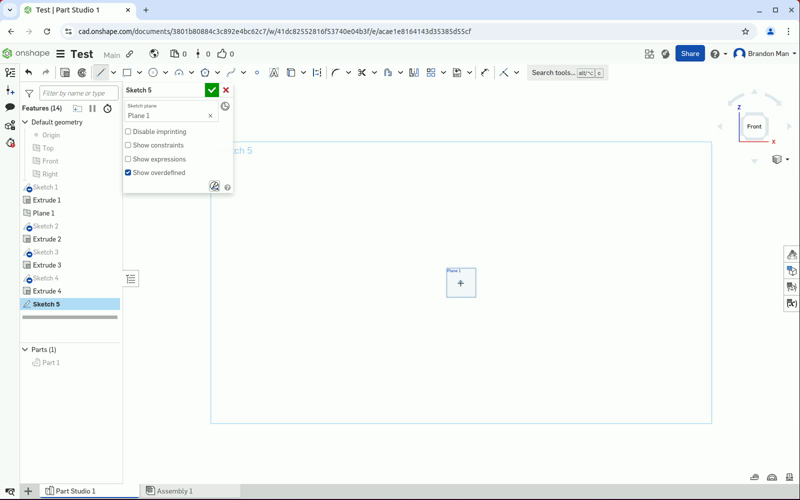
key_down(shift)
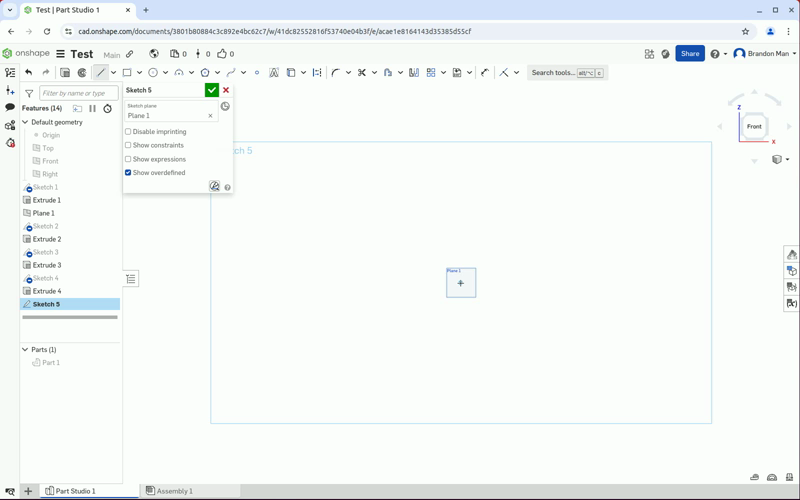
mouse_move(490, 282)
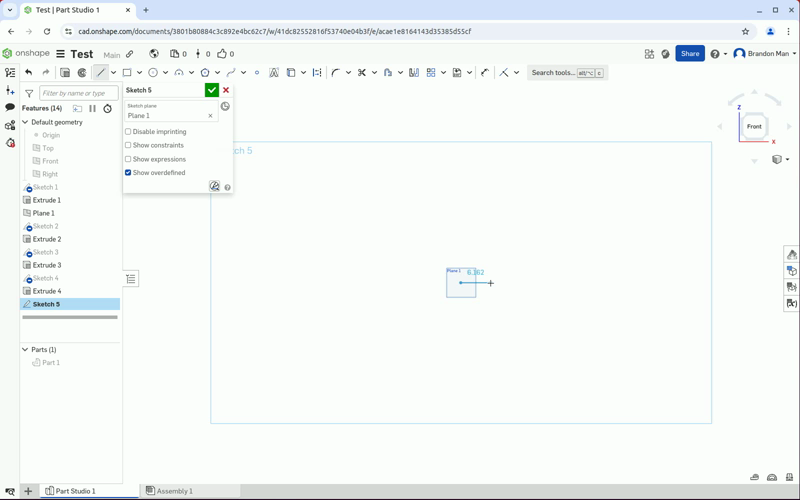
mouse_move(474, 282)
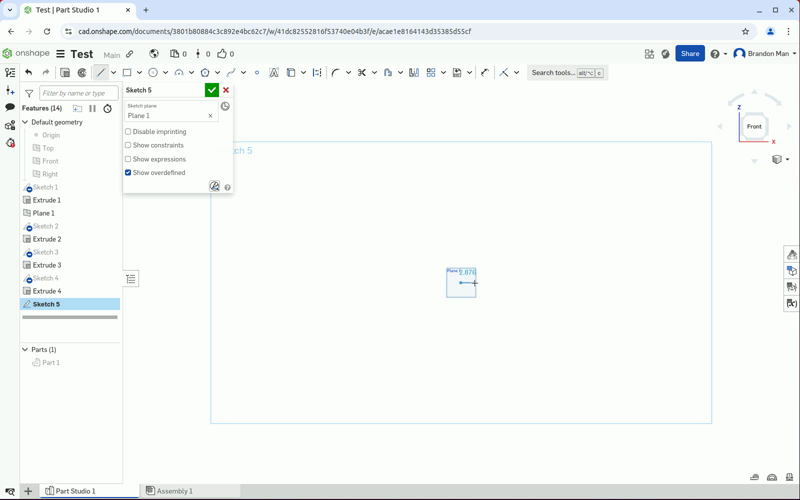
click(474, 282)
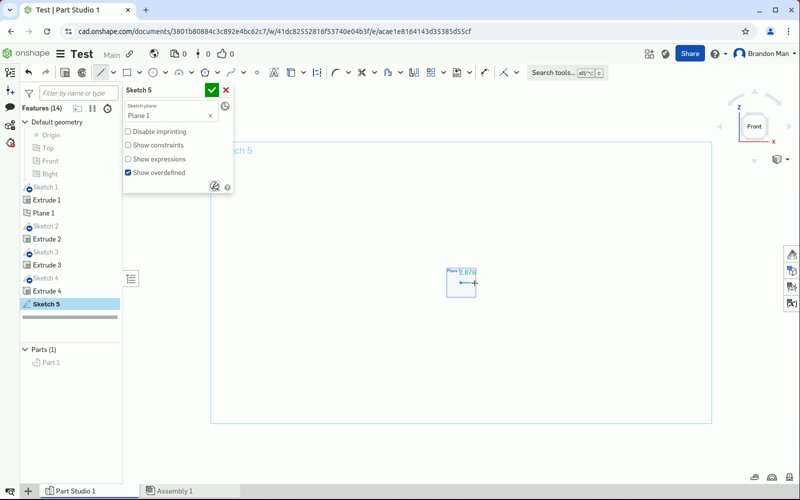
key_up(shift)
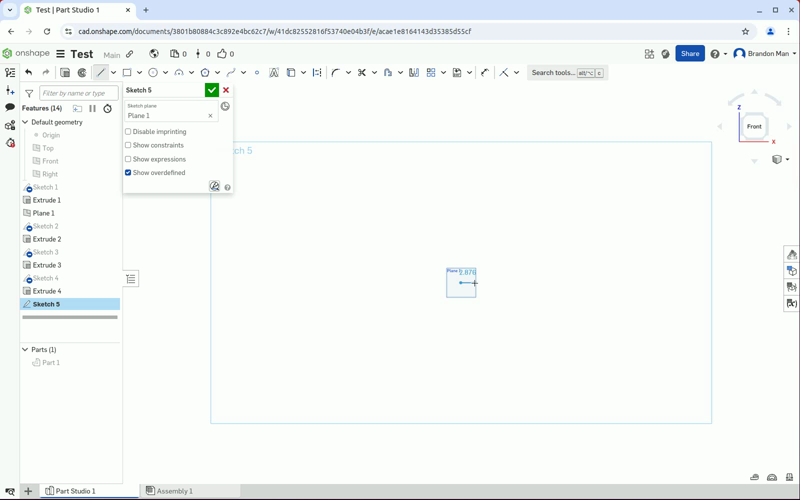
key_down(shift)
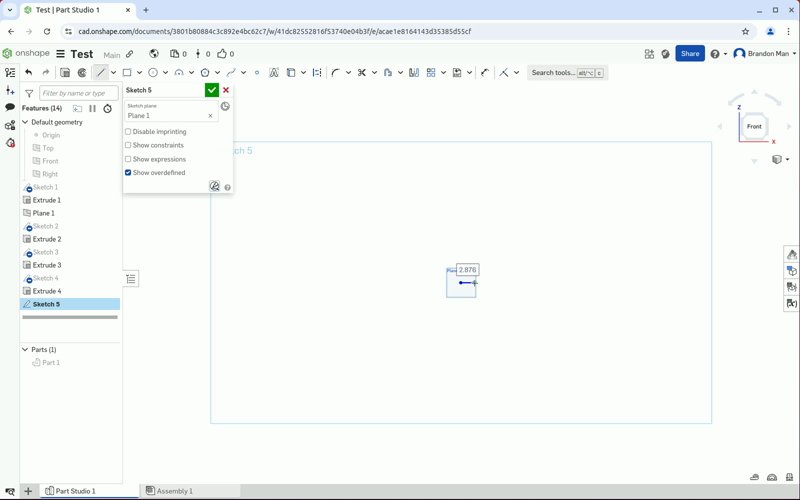
mouse_move(474, 220)
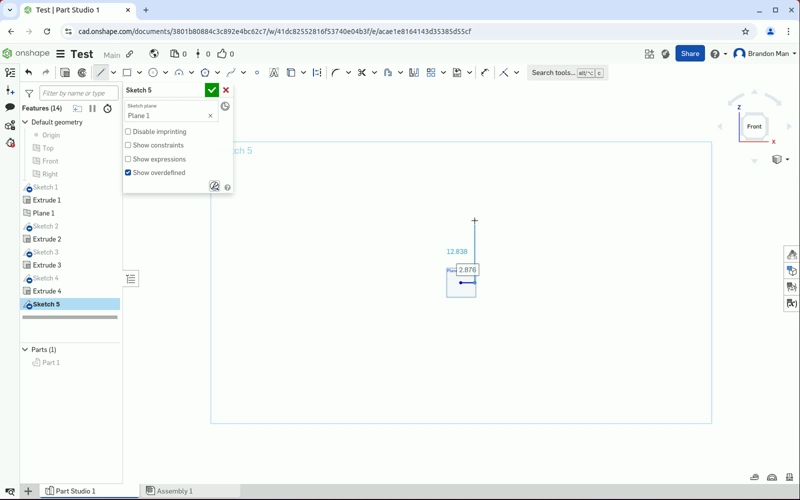
click(474, 220)
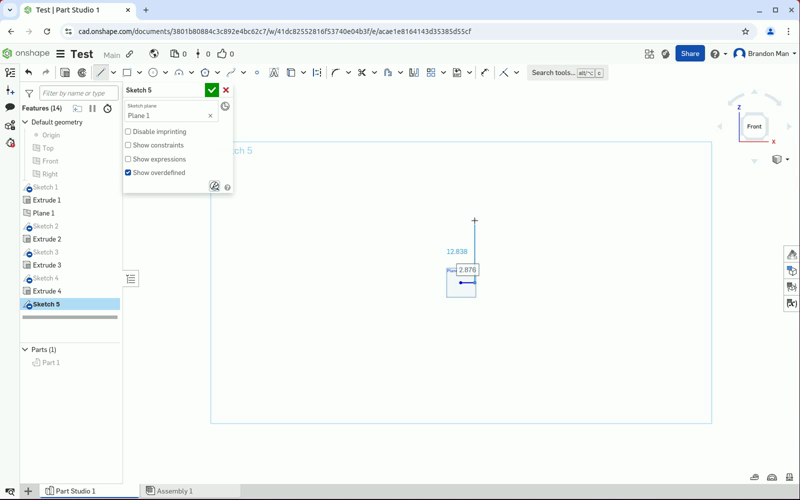
key_up(shift)
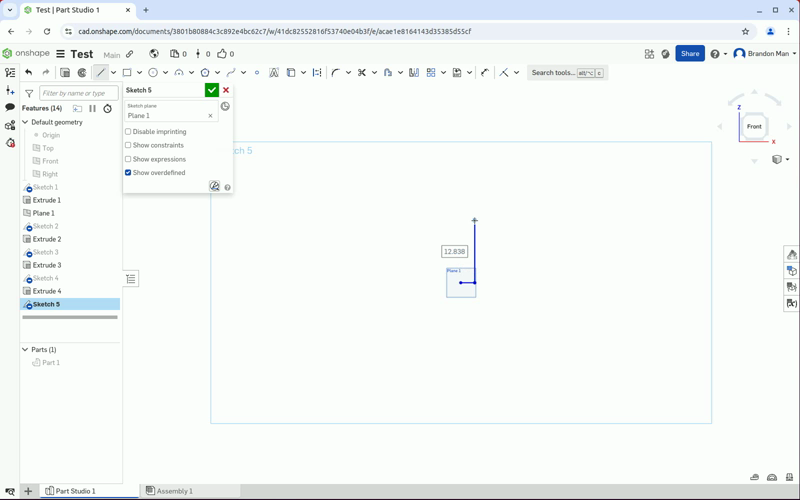
key_down(shift)
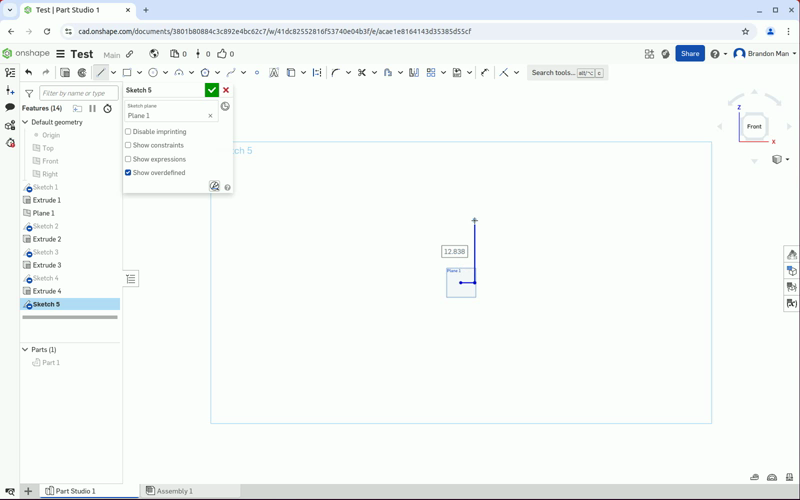
mouse_move(504, 220)
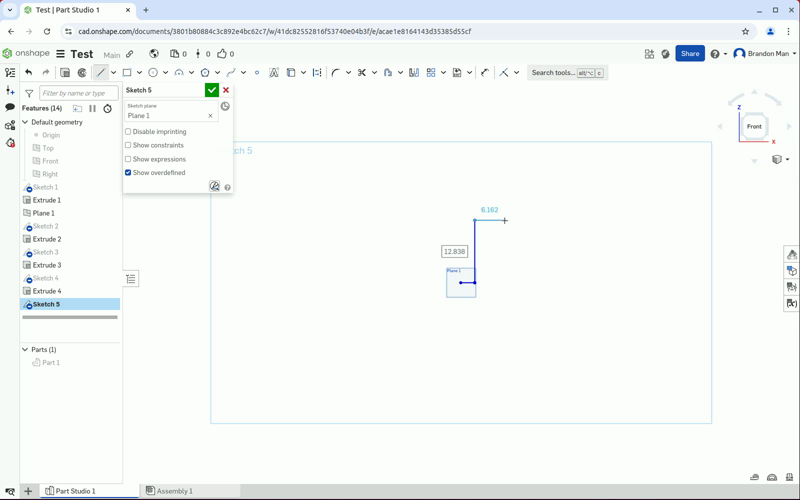
mouse_move(460, 220)
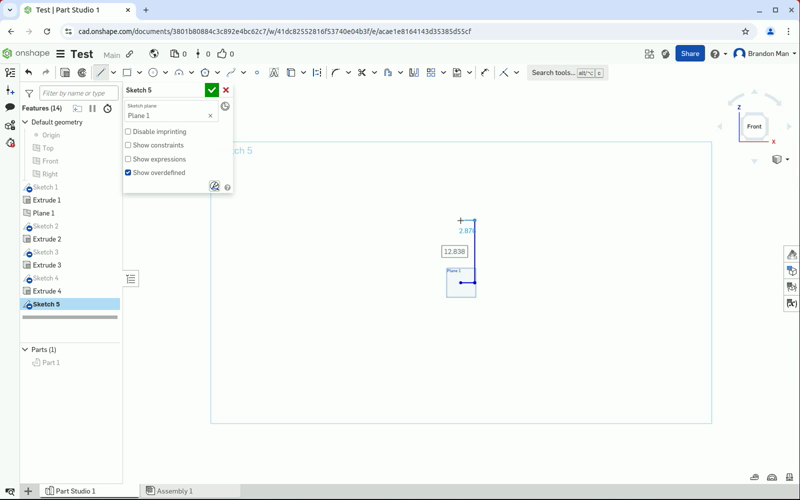
click(460, 220)
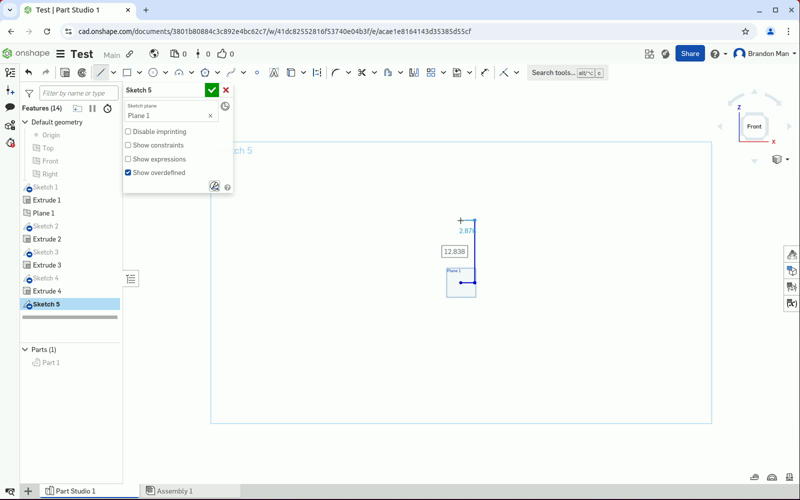
key_up(shift)
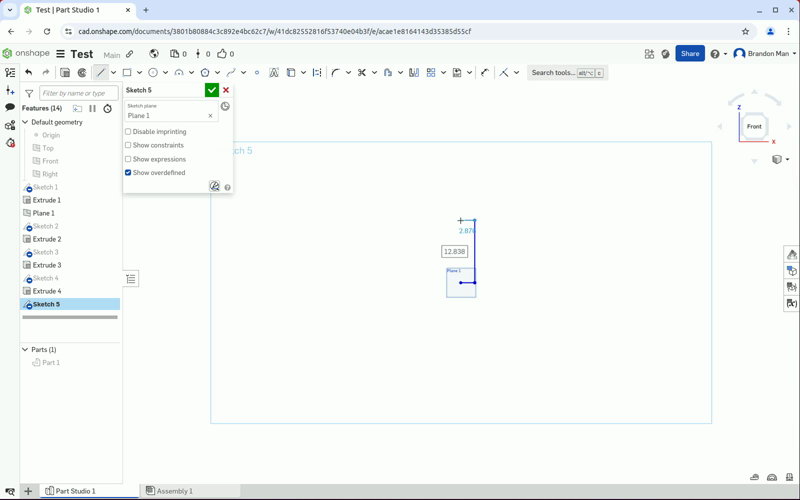
key_down(shift)
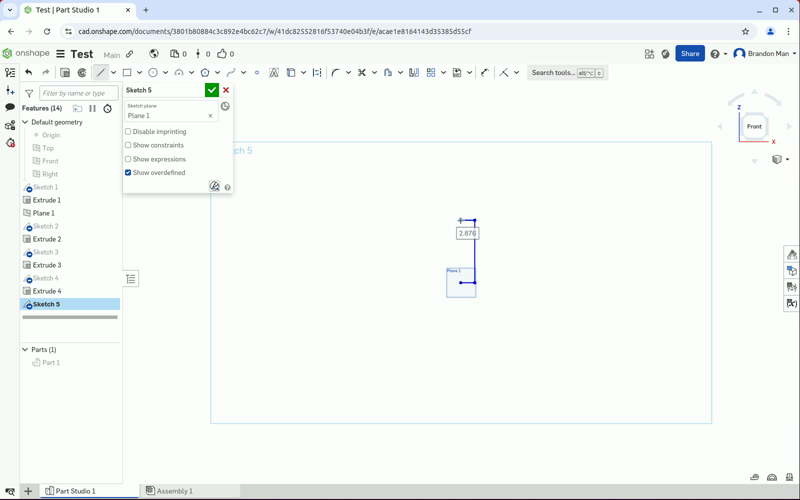
mouse_move(460, 282)
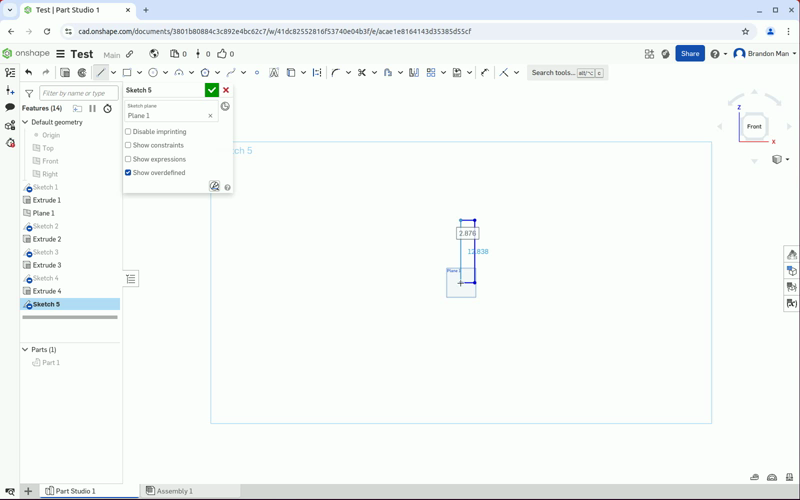
key_up(shift)
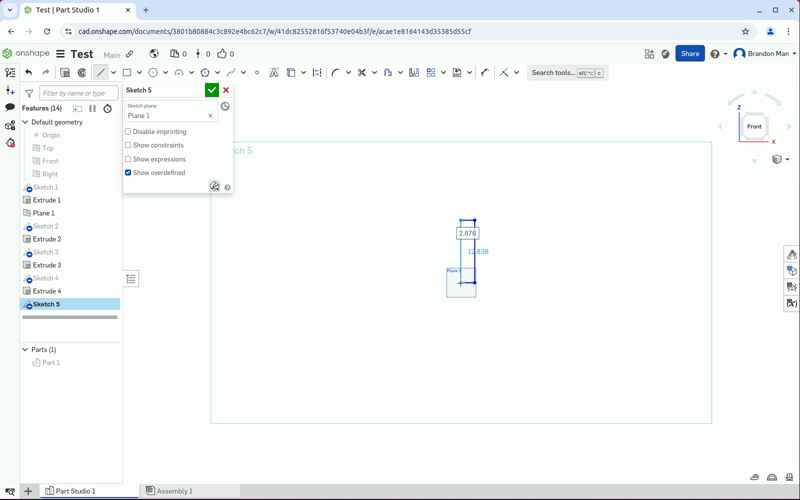
click(460, 282)
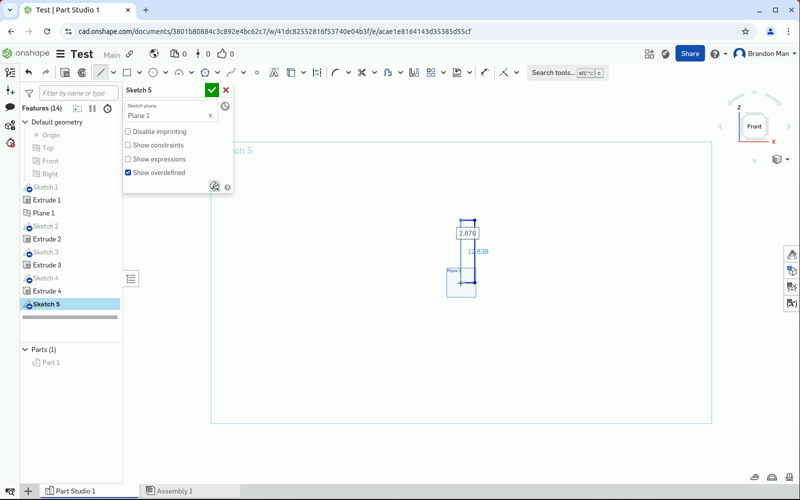
key(esc)
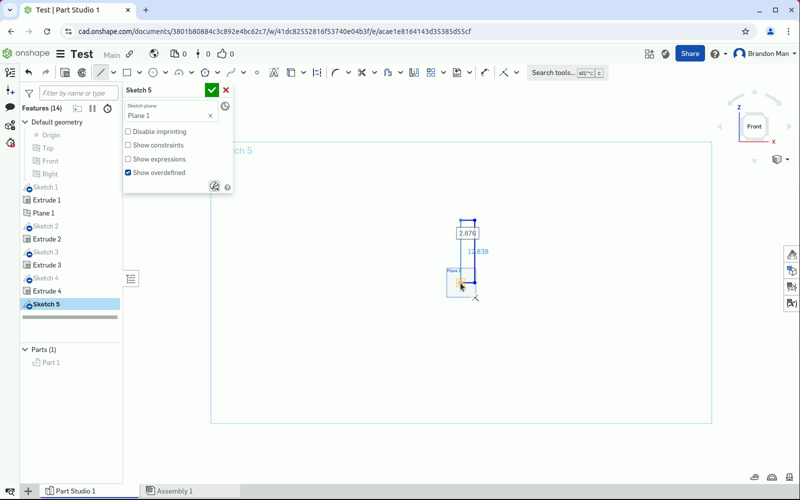
mouse_move(472, 269)
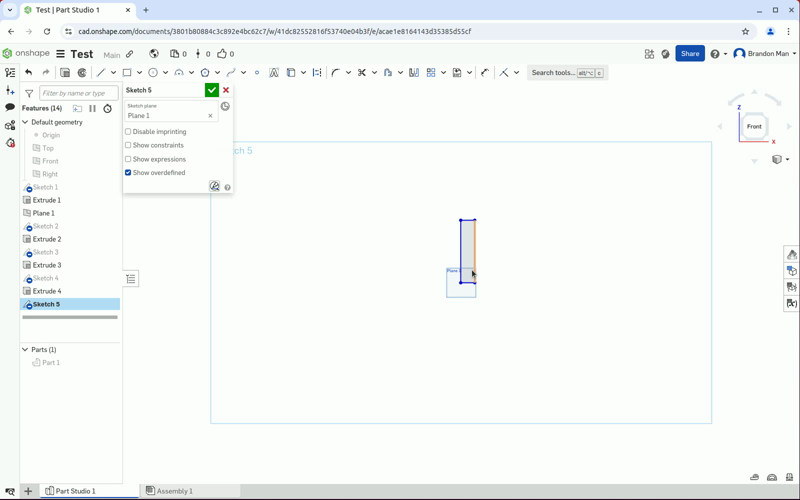
scroll(6)
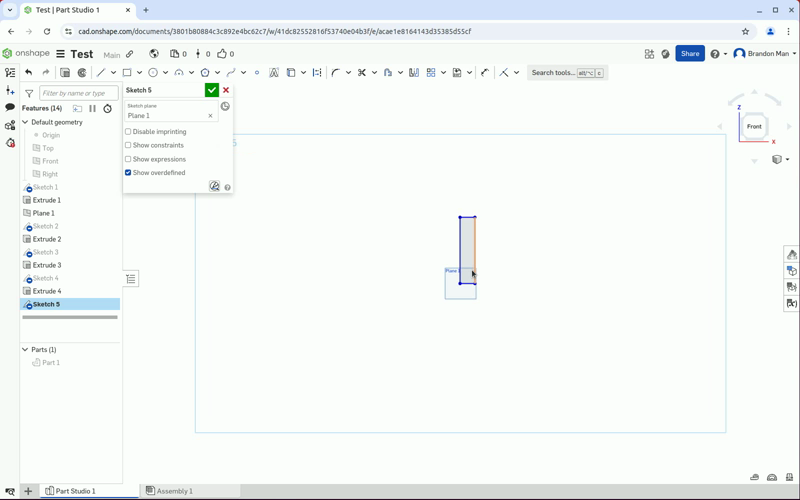
scroll(6)
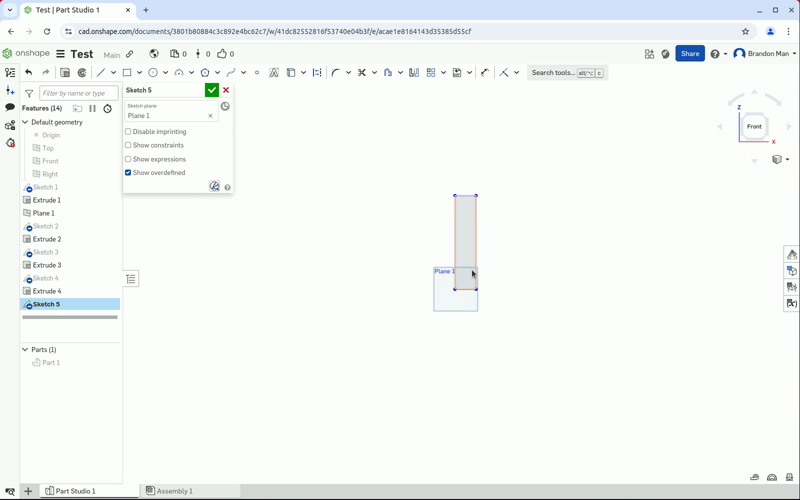
scroll(6)
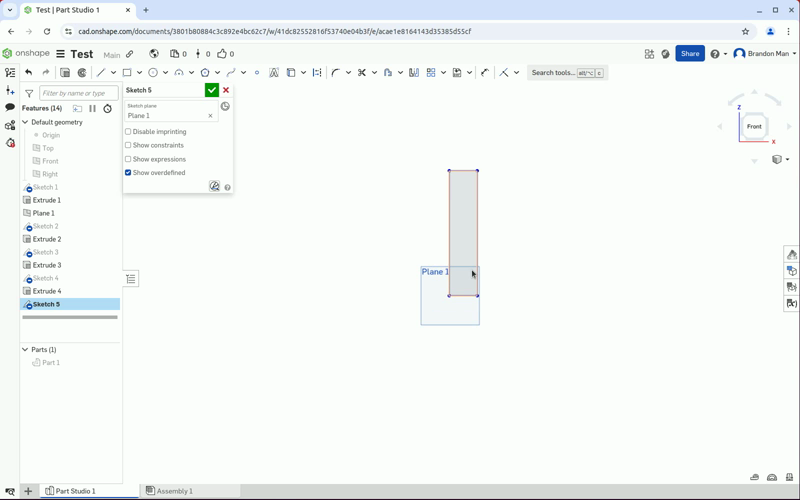
scroll(6)
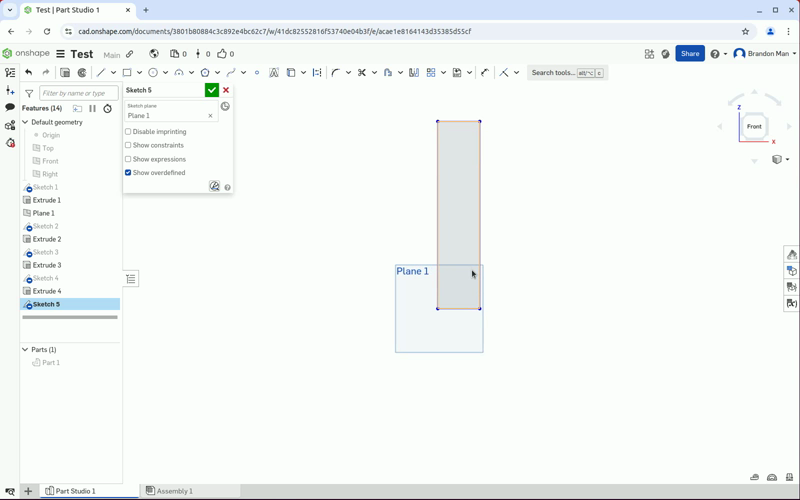
scroll(6)
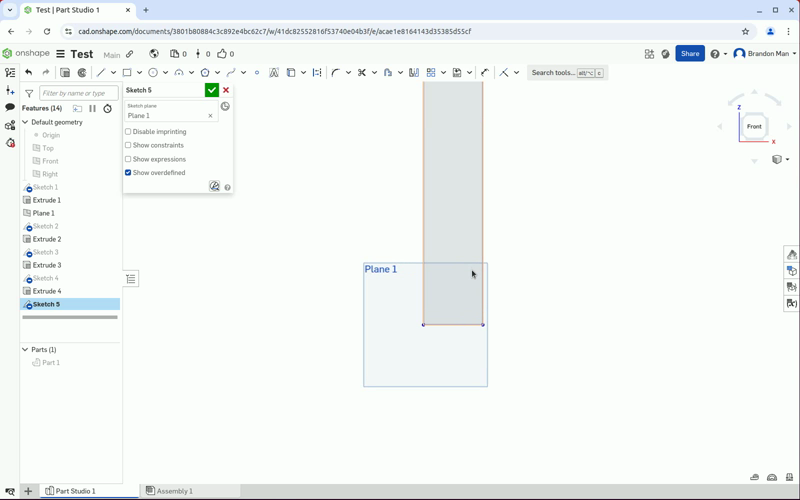
scroll(6)
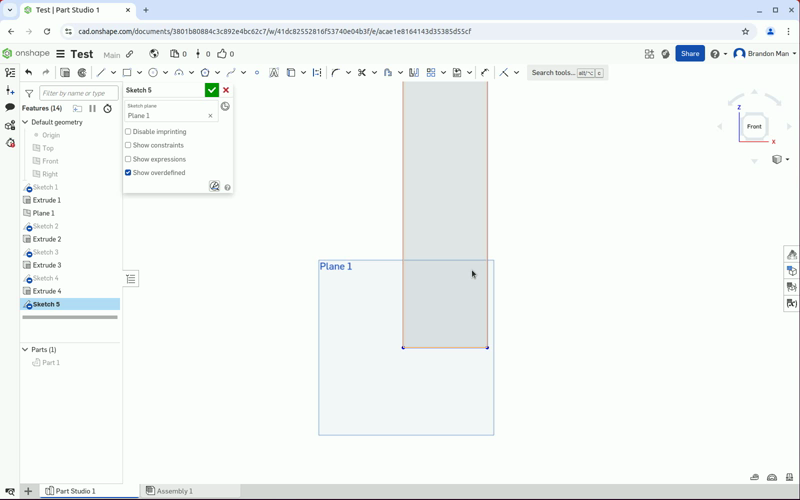
scroll(6)
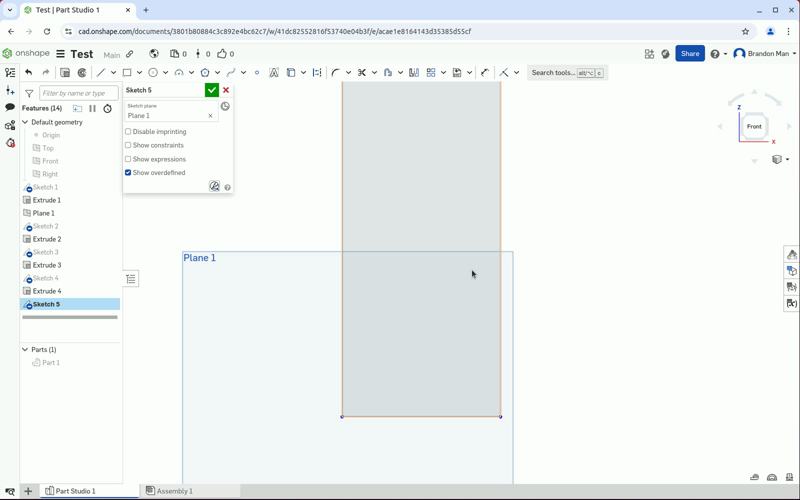
click(472, 269)
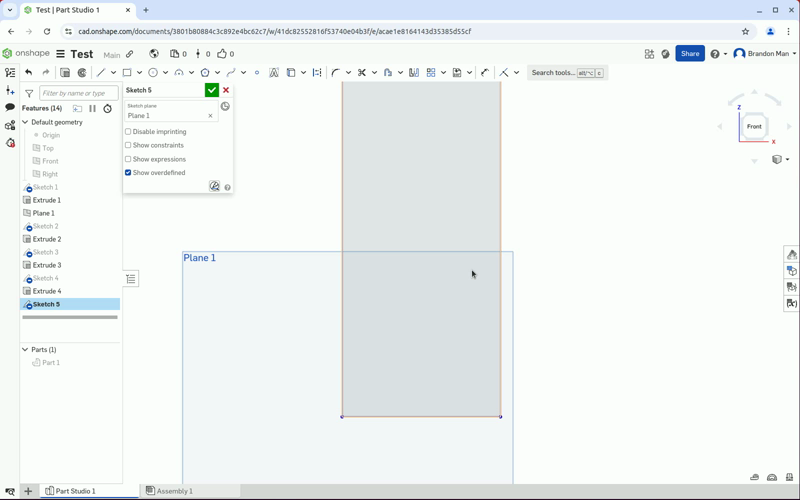
scroll(-6)
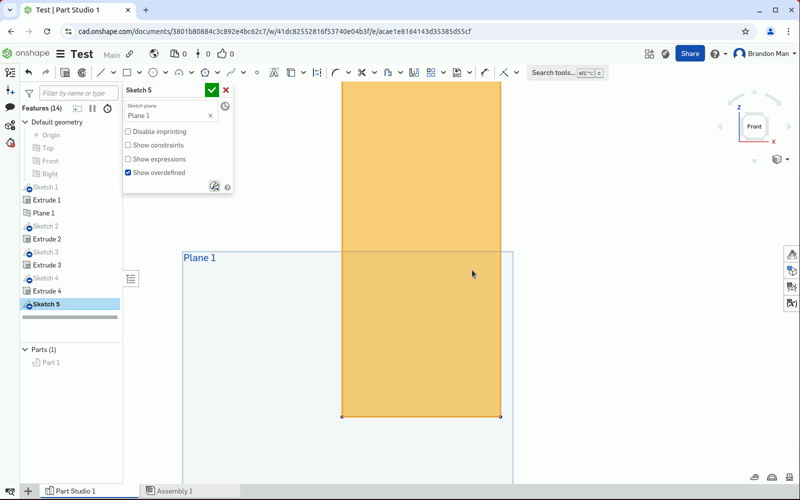
scroll(-6)
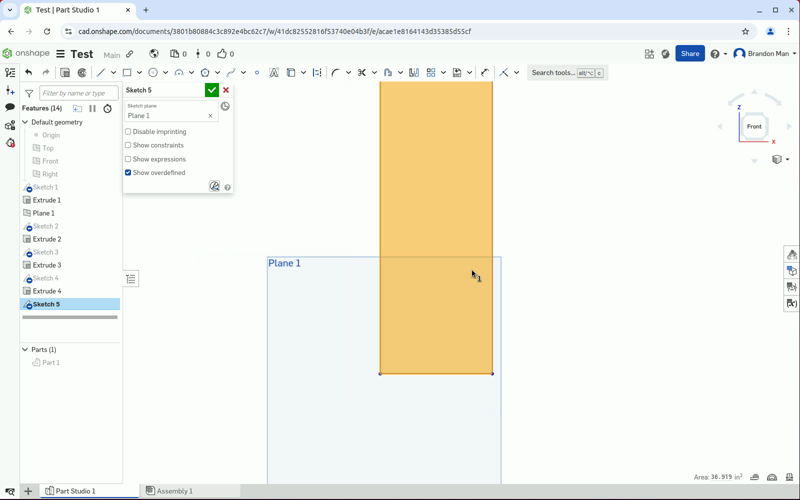
scroll(-6)
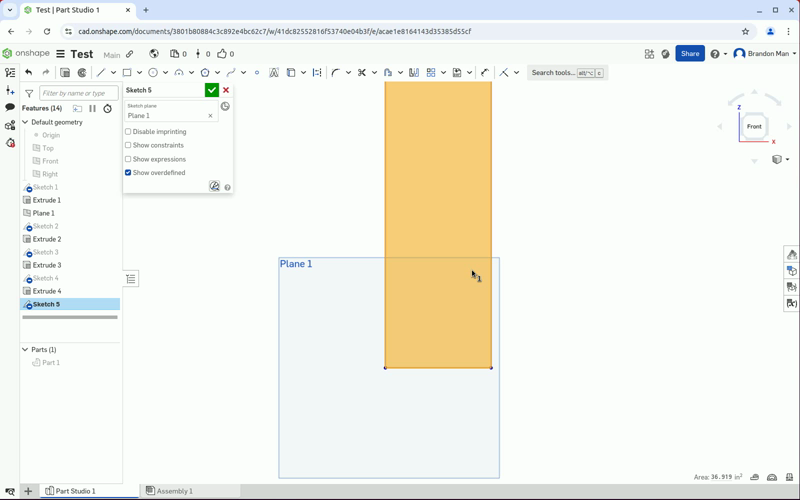
scroll(-6)
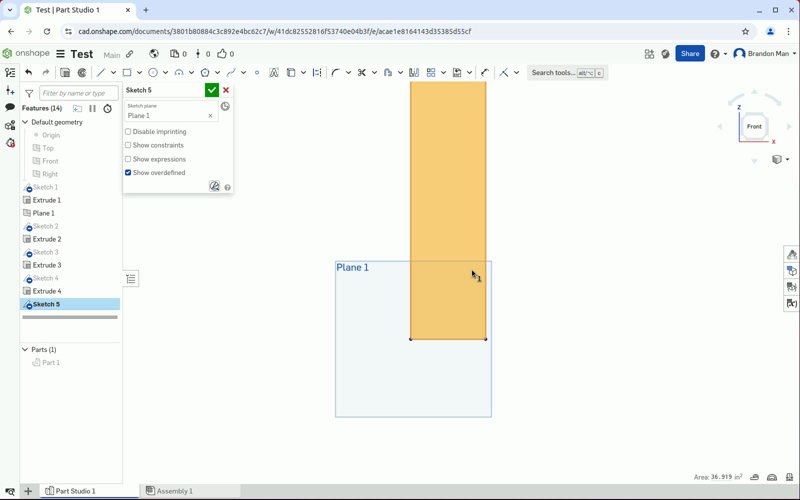
scroll(-6)
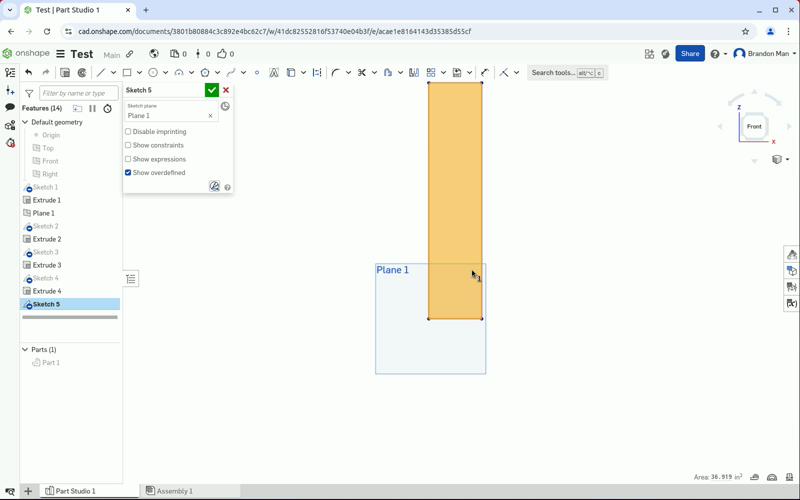
scroll(-6)
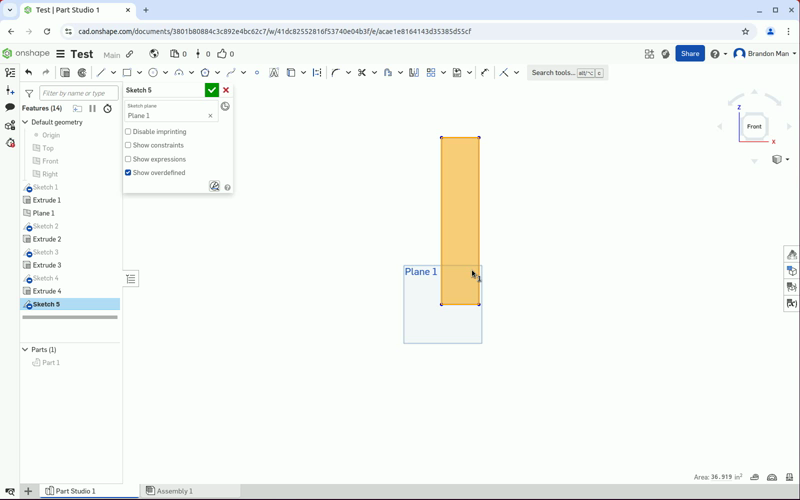
scroll(-6)
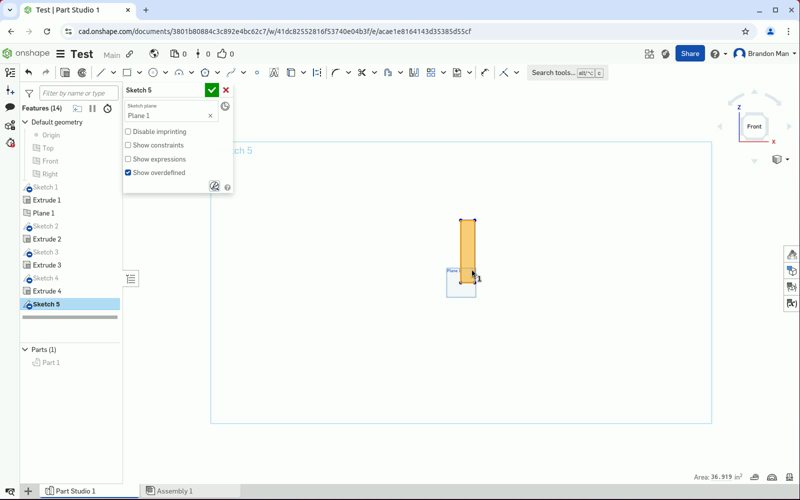
mouse_move(73, 352)
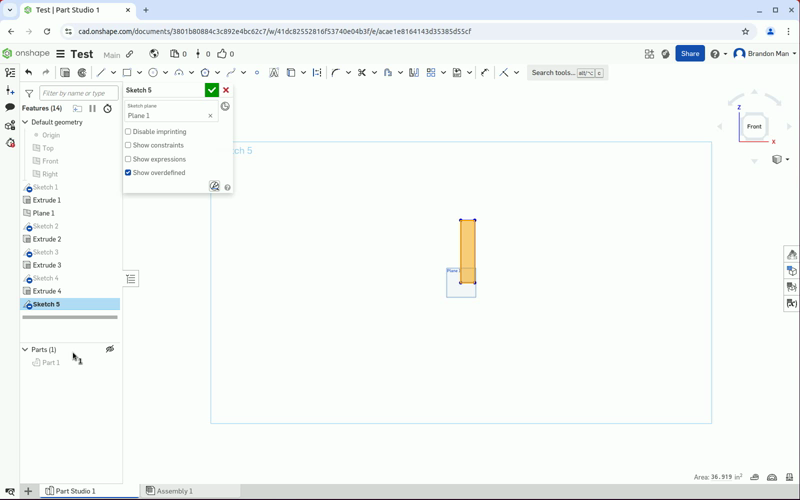
key(shift+y)
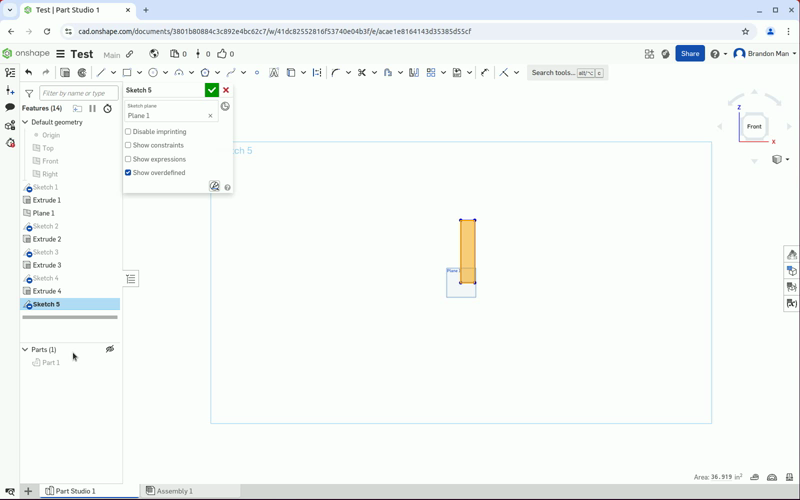
key(shift+e)
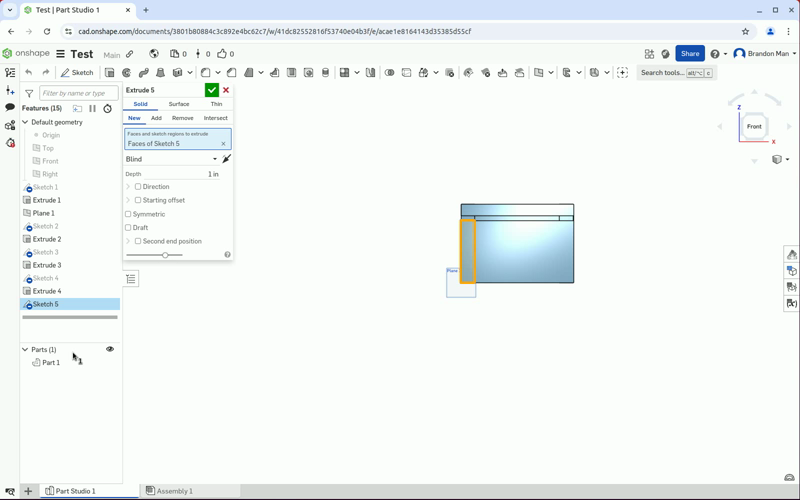
mouse_move(143, 106)
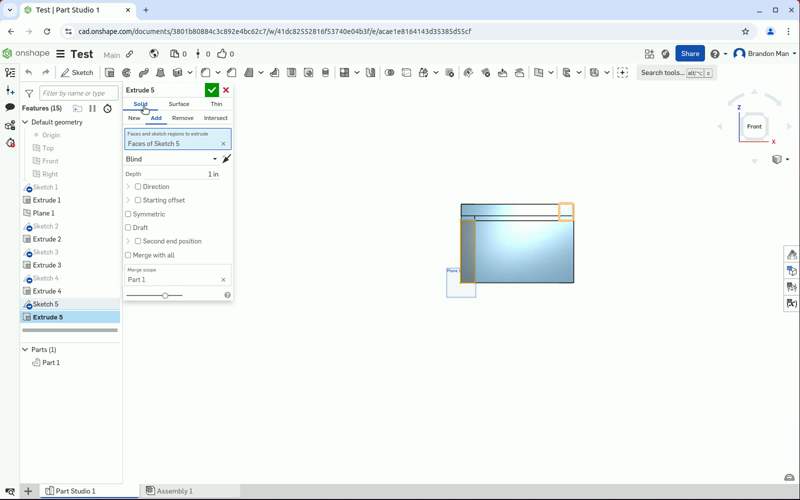
click(143, 106)
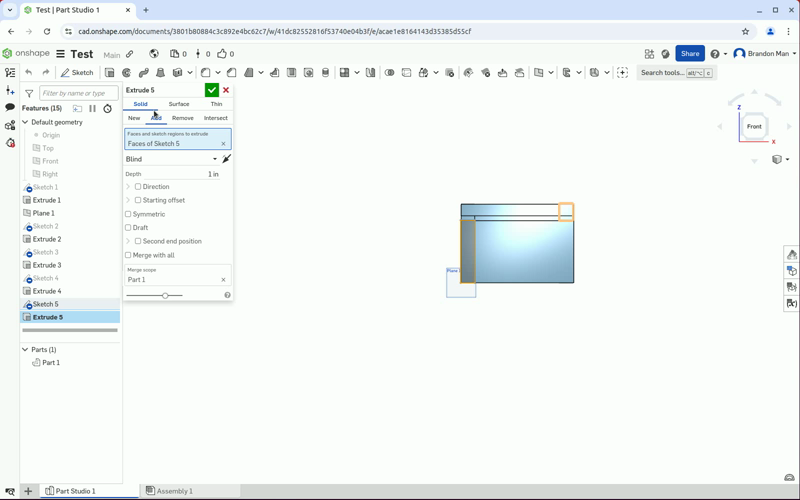
mouse_move(186, 120)
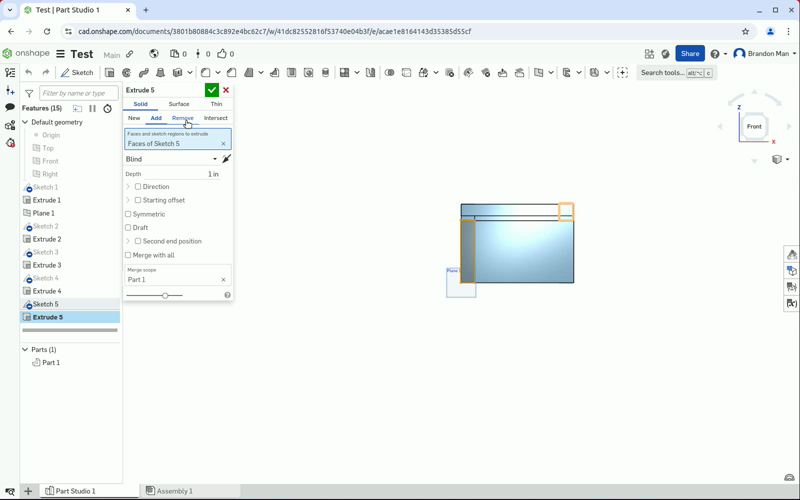
click(186, 120)
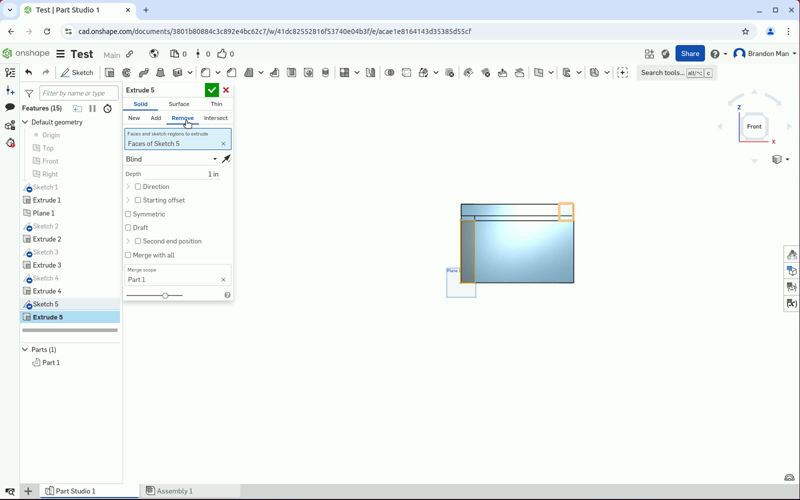
key(tab, 4)
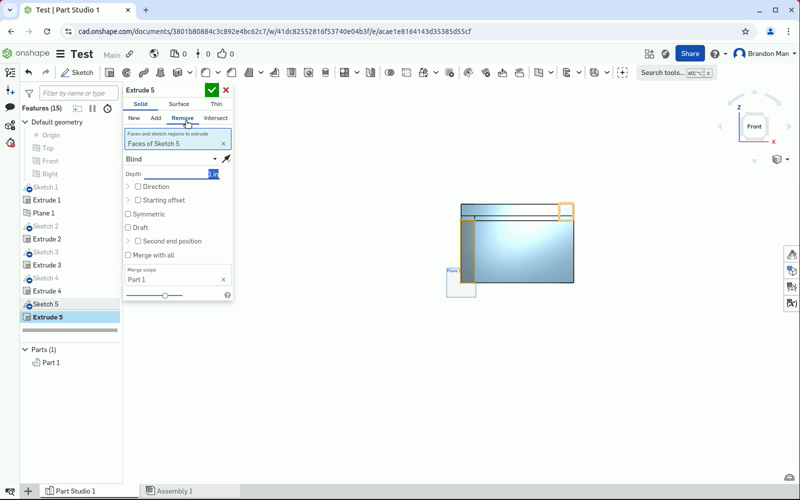
text(1.444)
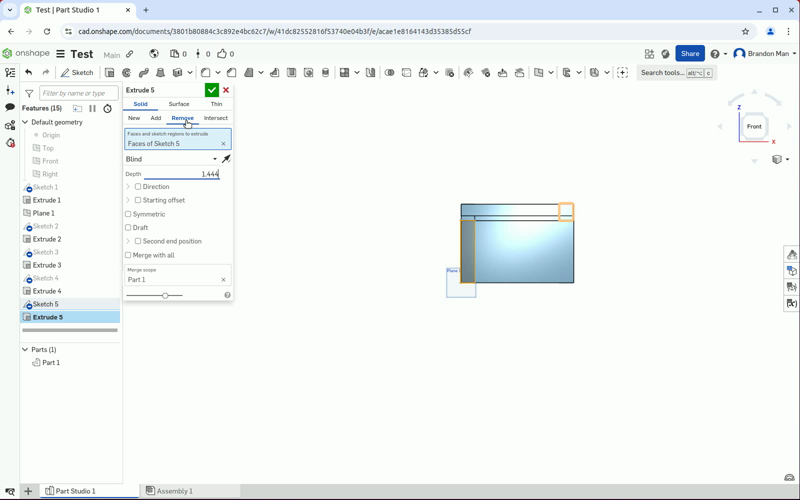
key(tab, 6)
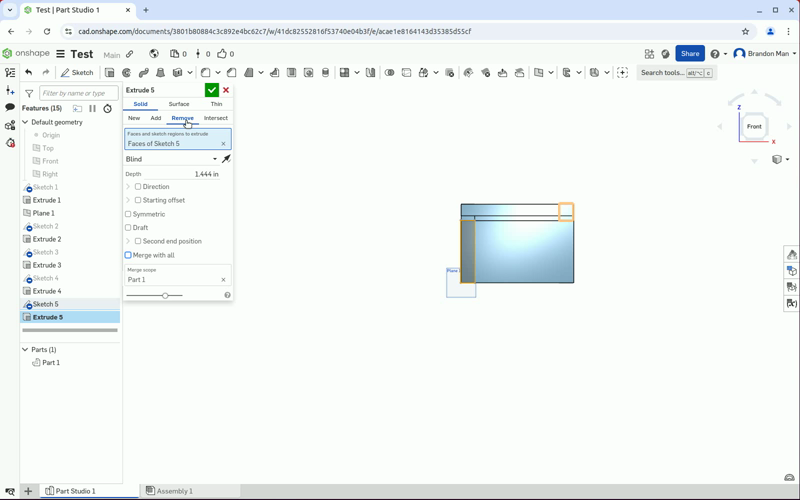
key(space)
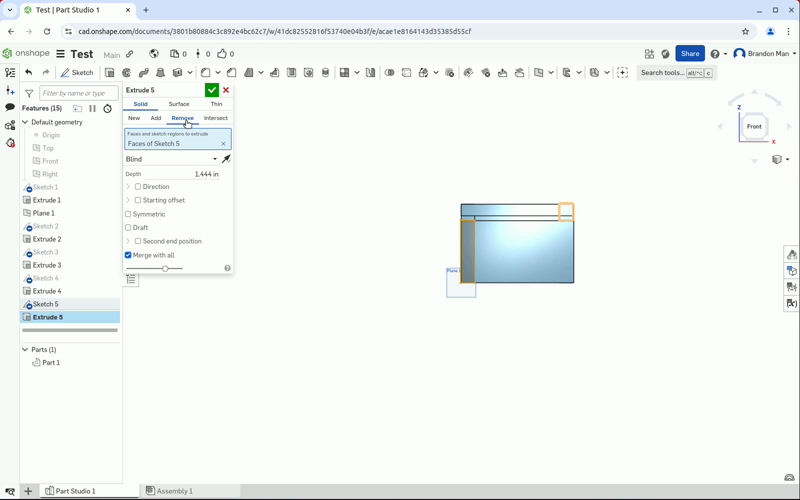
key(enter)
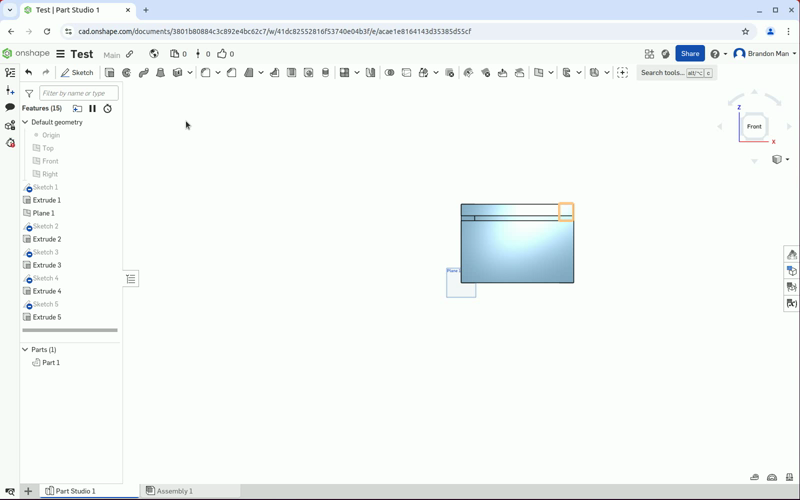
key(shift+h)
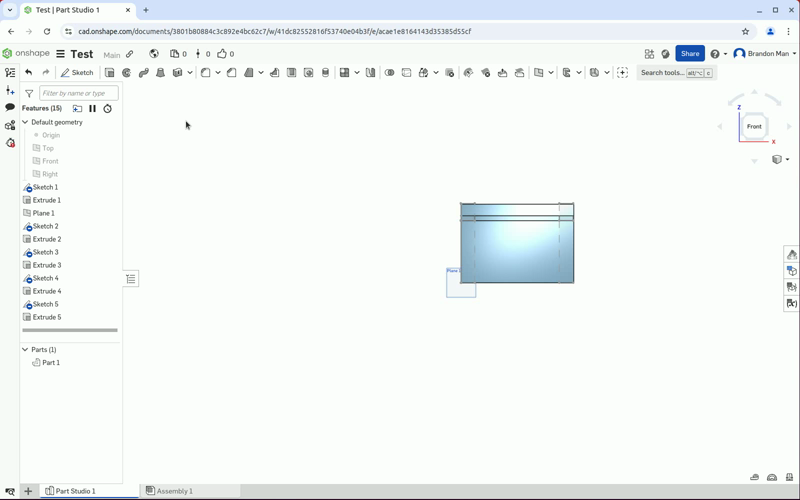
key(shift+h)
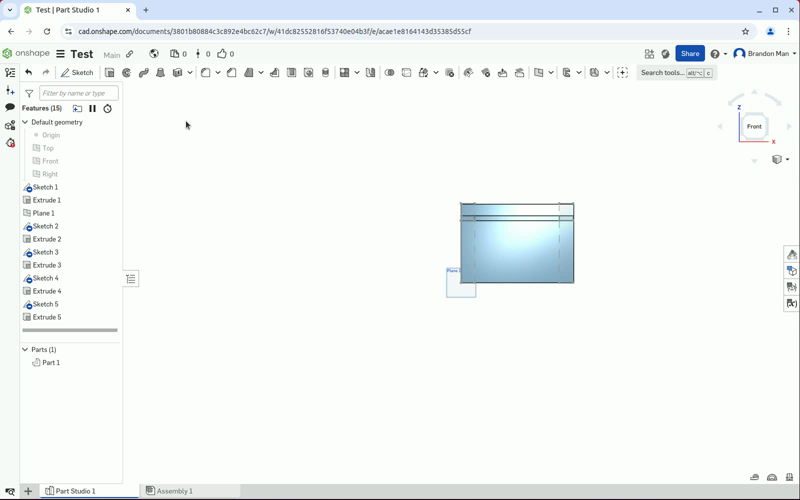
key(shift+7)
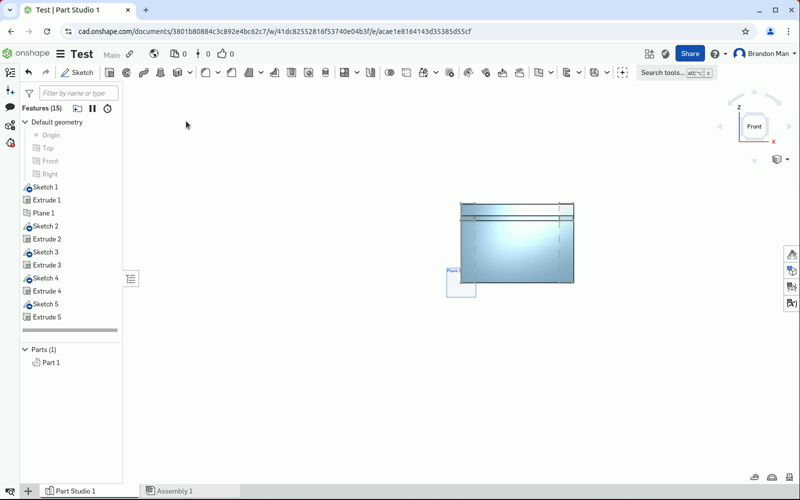
key(left, 2)
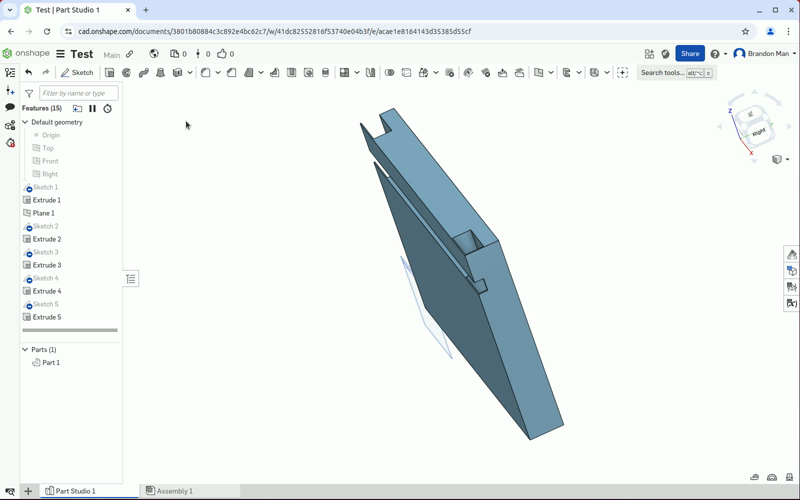
key(down, 2)
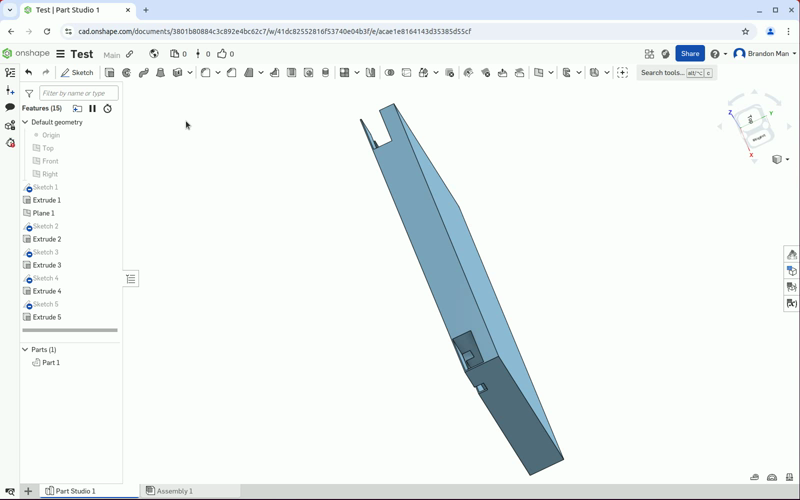
key(up, 2)
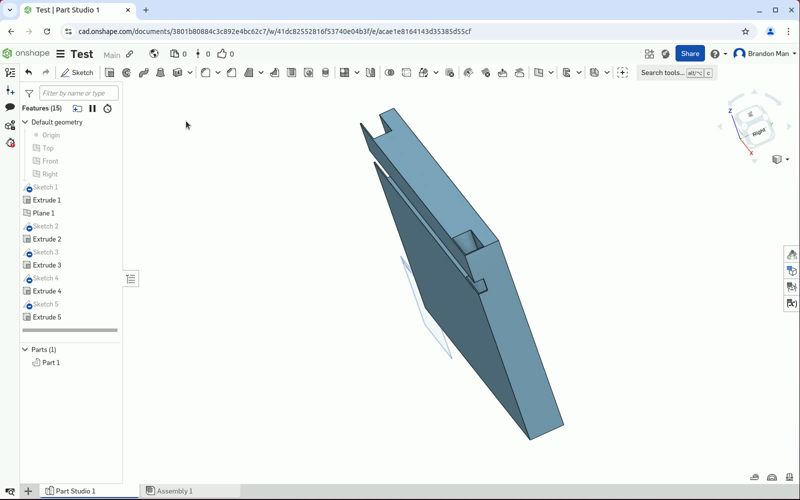
key(right, 2)
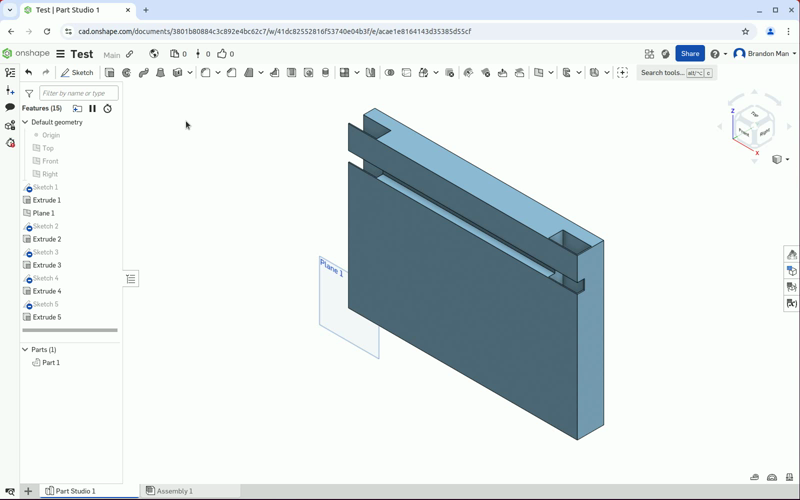
mouse_move(73, 189)
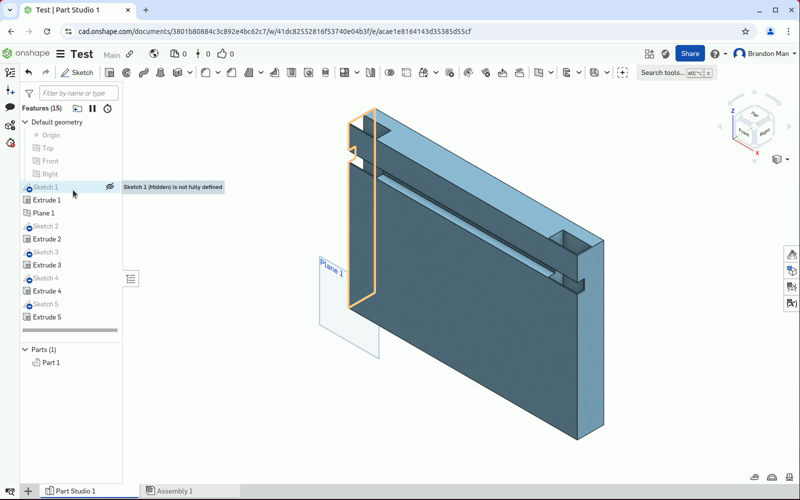
click(73, 189)